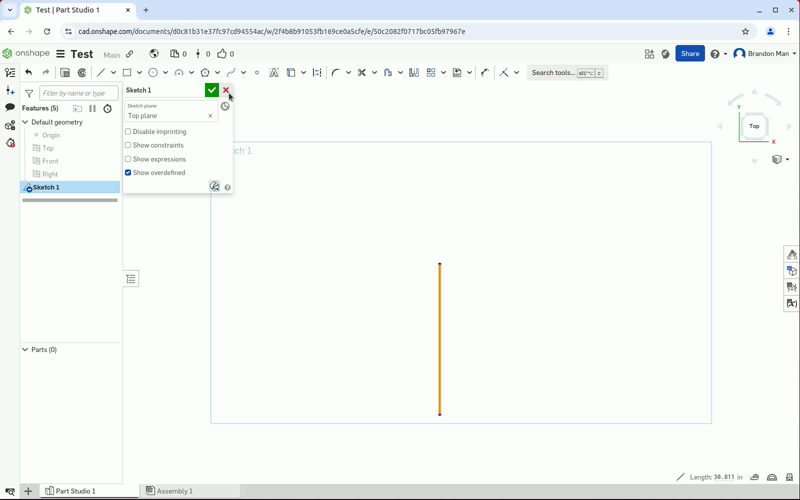
key(shift+h)
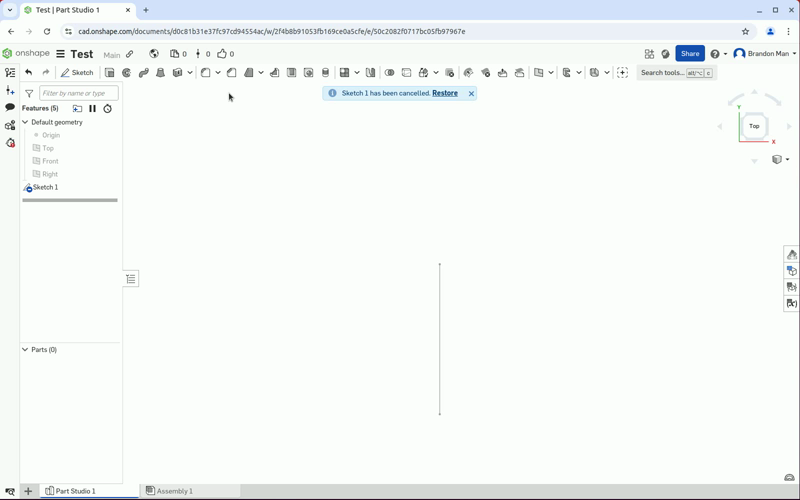
mouse_move(73, 352)
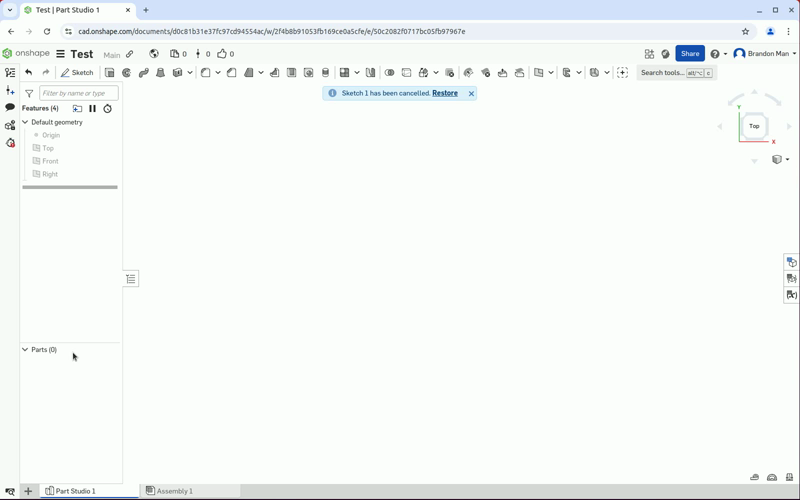
key(y)
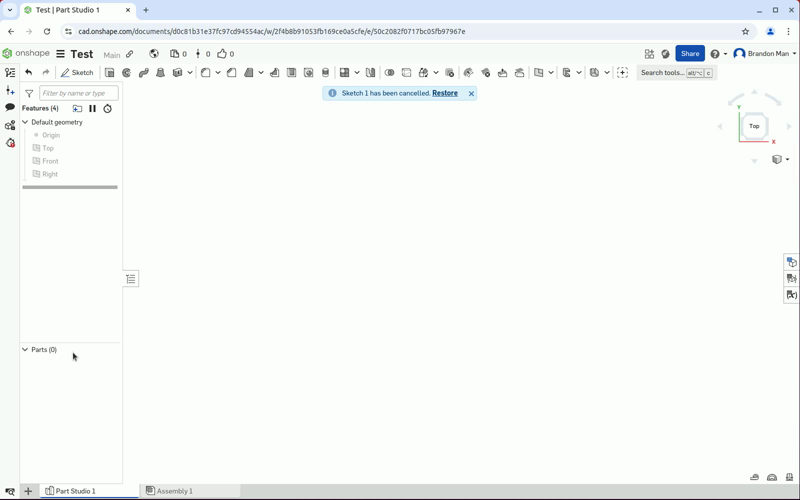
key(shift+p)
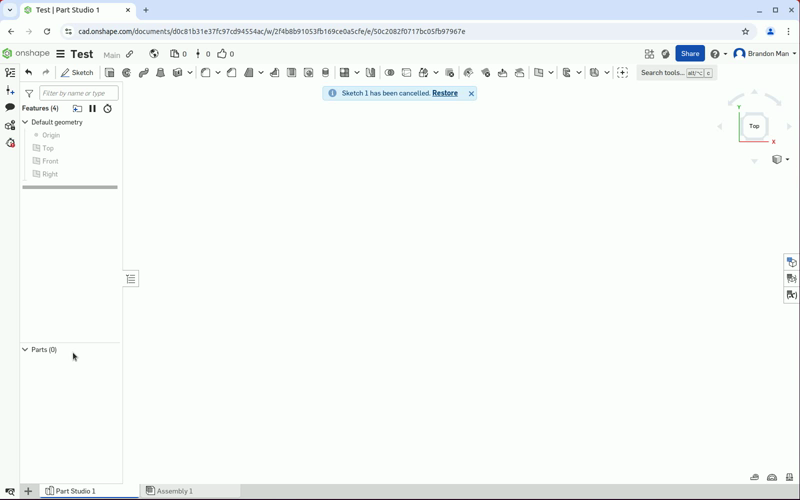
key(space)
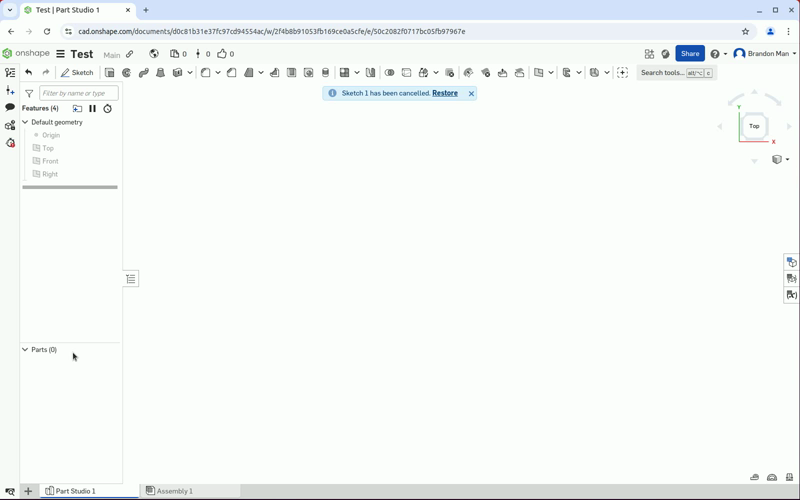
key_down(shift)
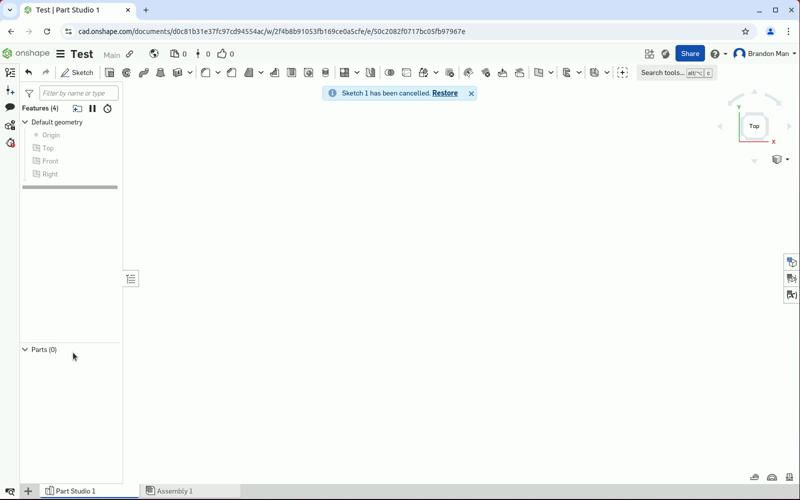
key(up)
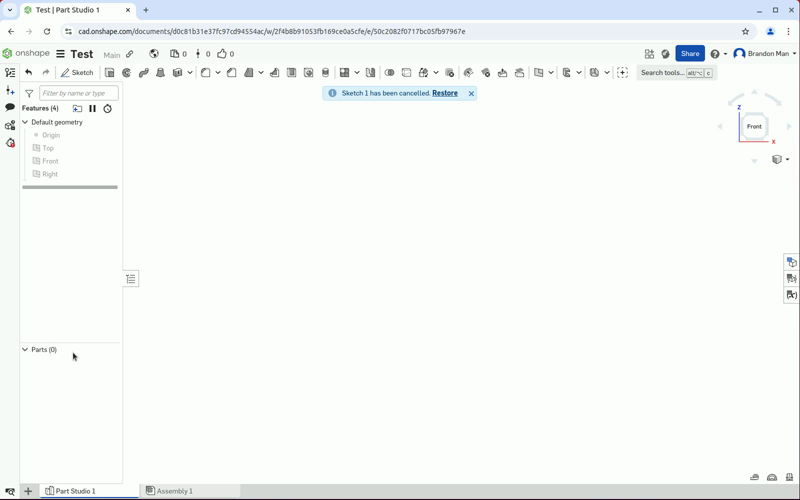
key_up(shift)
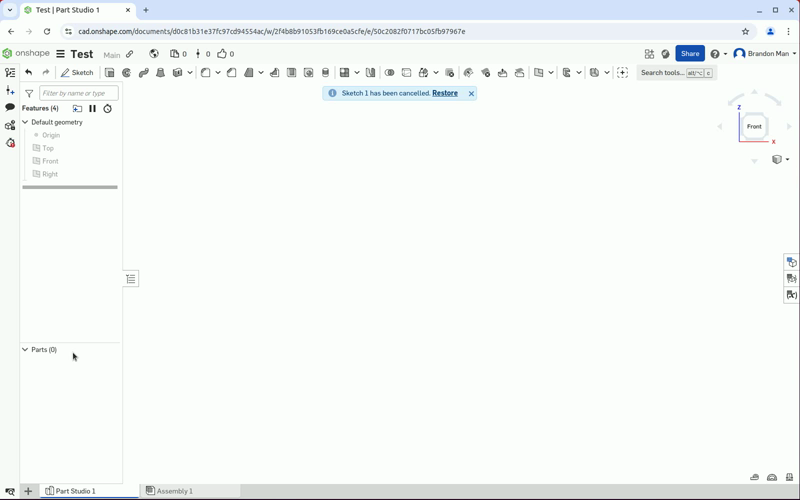
key(space)
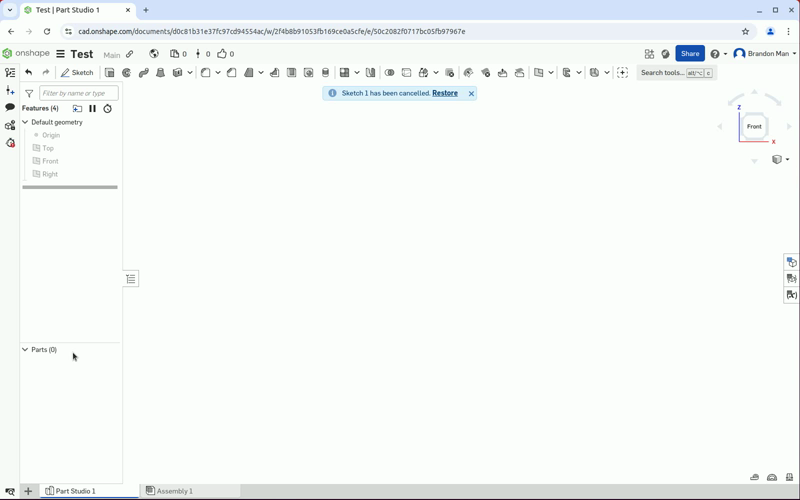
key_down(shift)
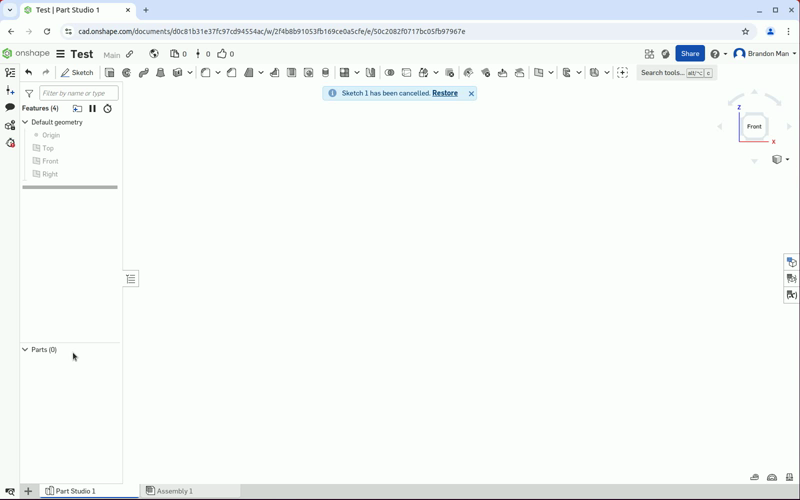
key(left)
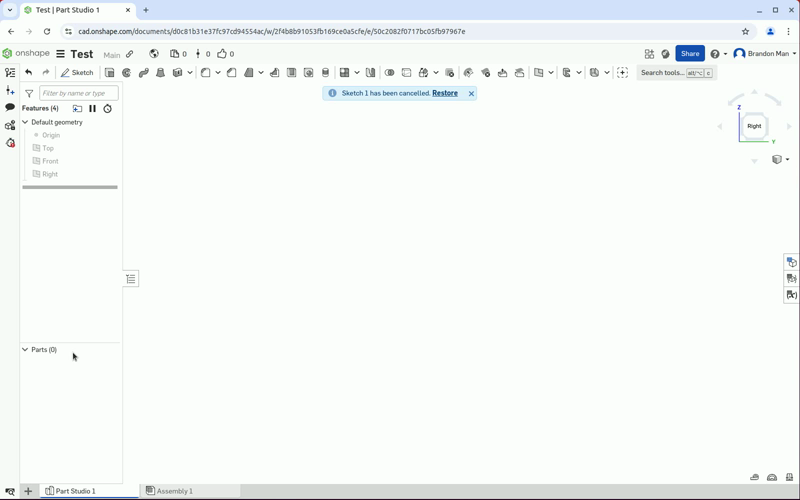
key_up(shift)
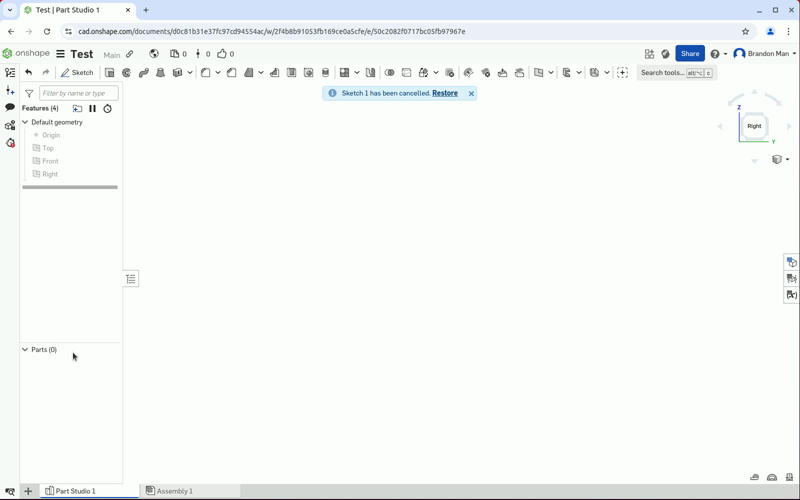
mouse_move(73, 352)
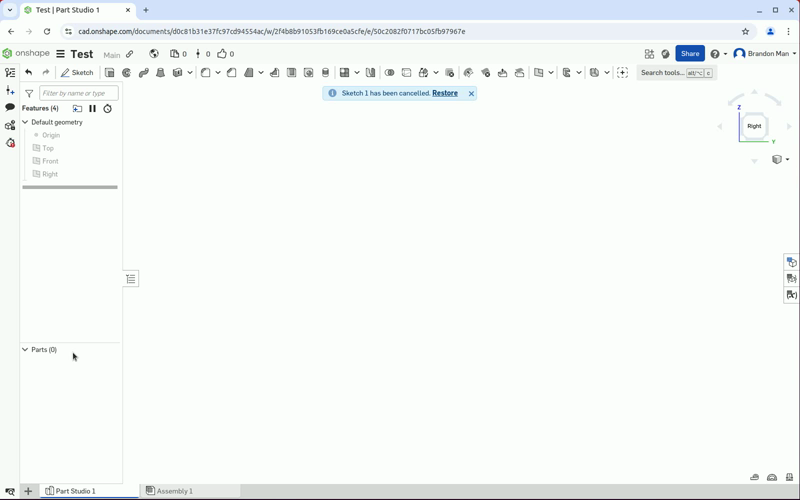
key(shift+y)
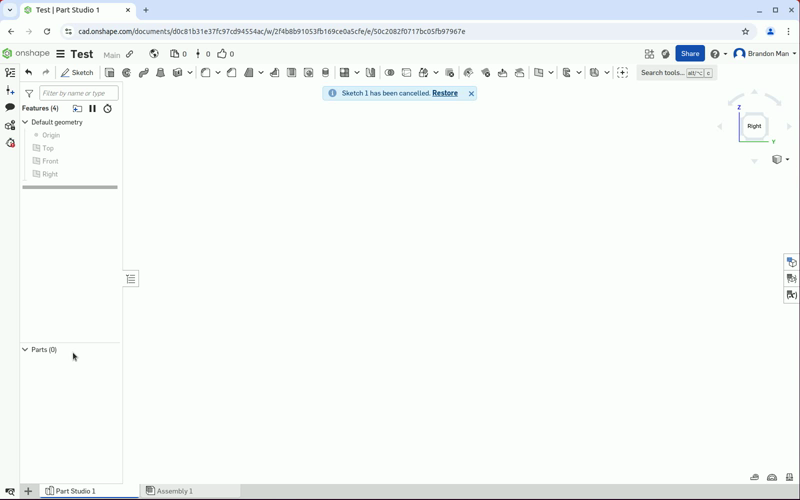
mouse_move(541, 75)
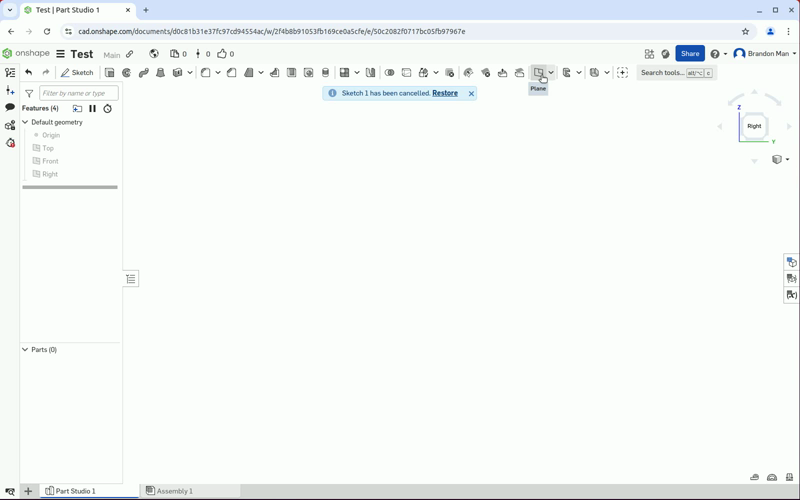
click(541, 75)
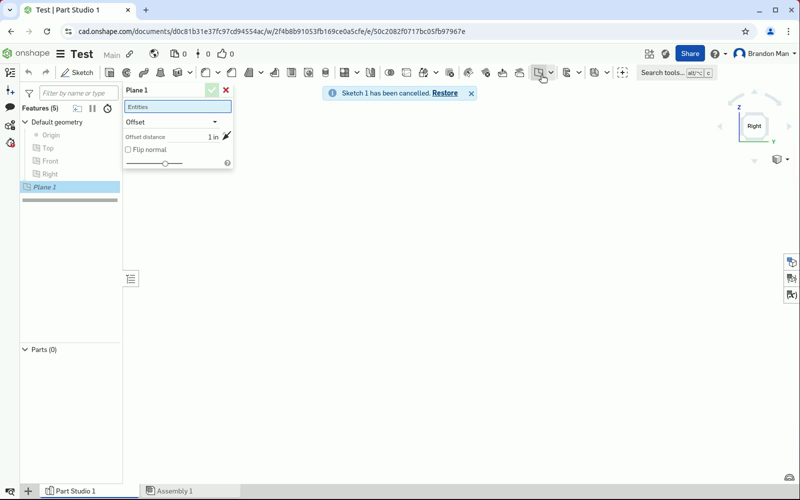
mouse_move(73, 176)
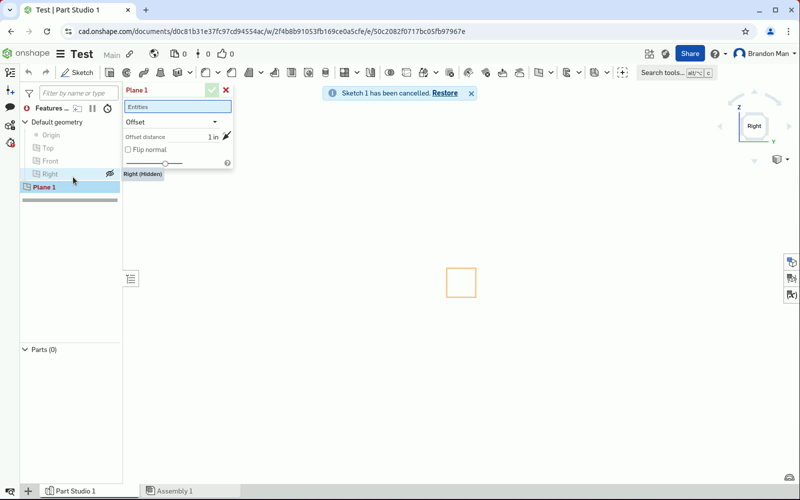
click(73, 176)
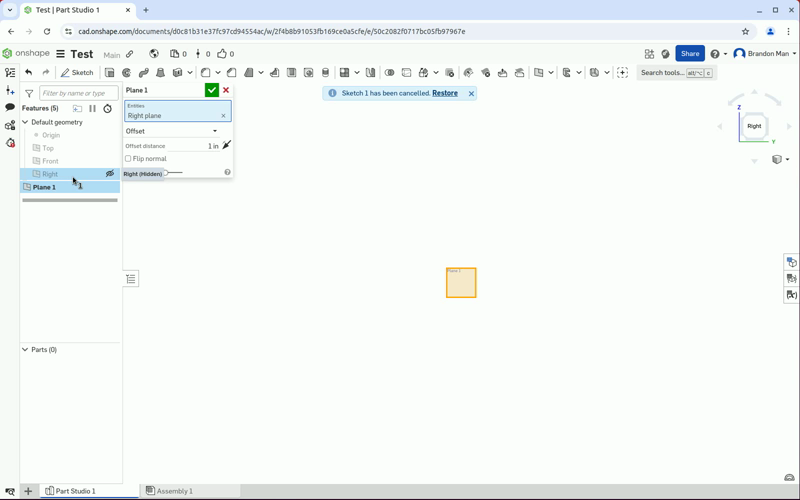
key(tab, 2)
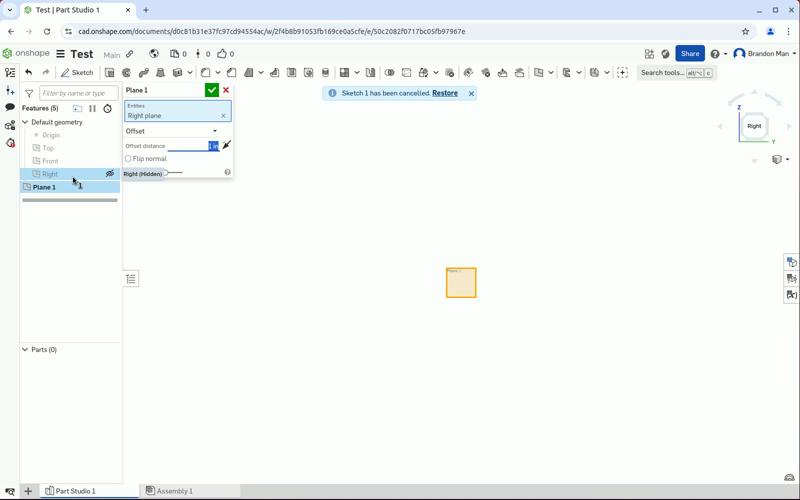
text(18.548)
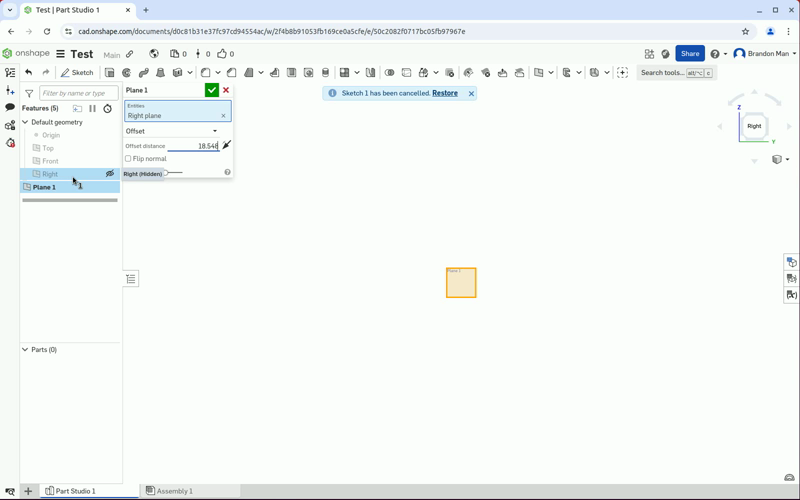
key(enter, 2)
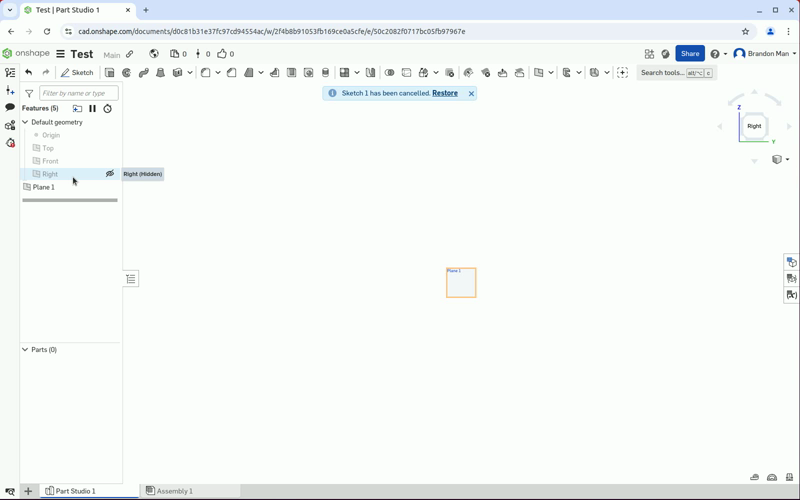
key(shift+s)
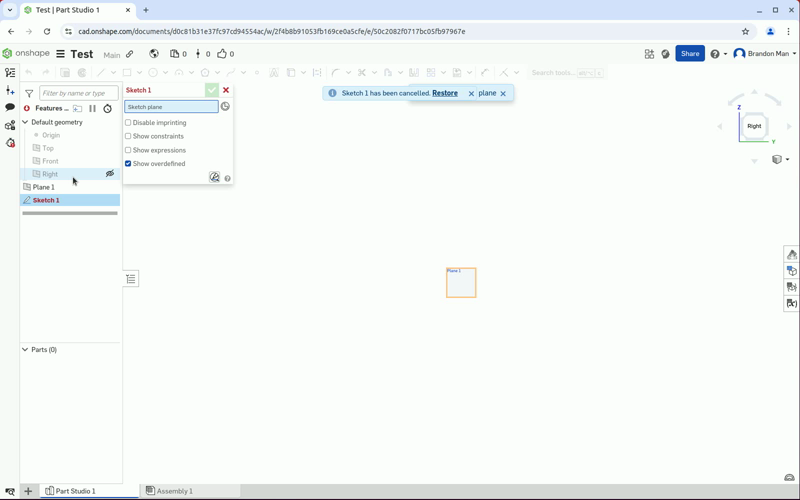
mouse_move(73, 189)
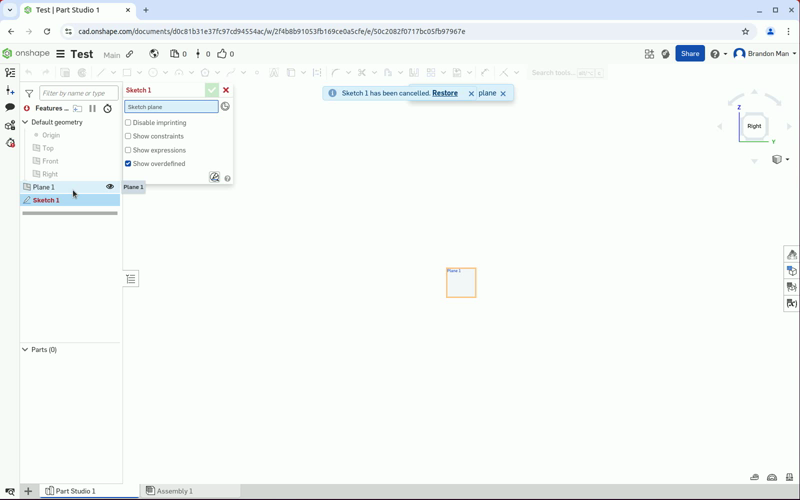
click(73, 189)
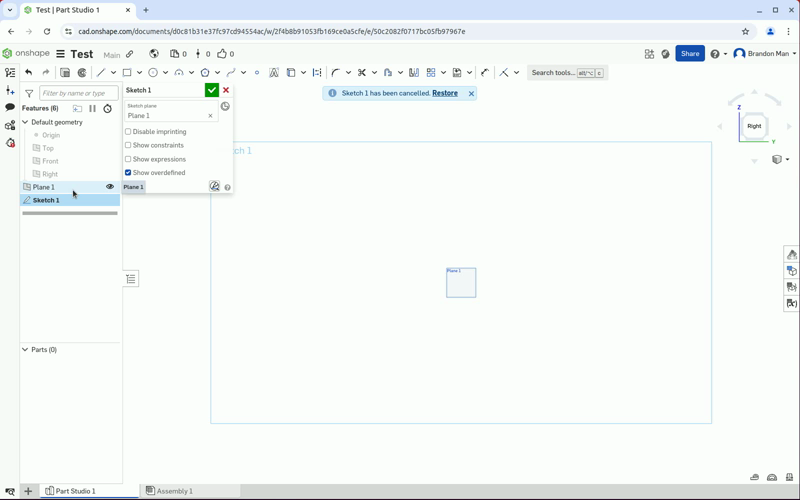
mouse_move(73, 352)
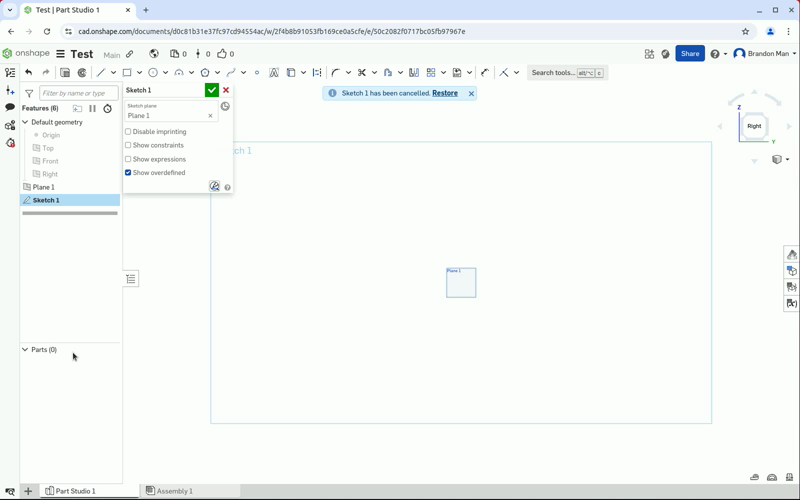
key(y)
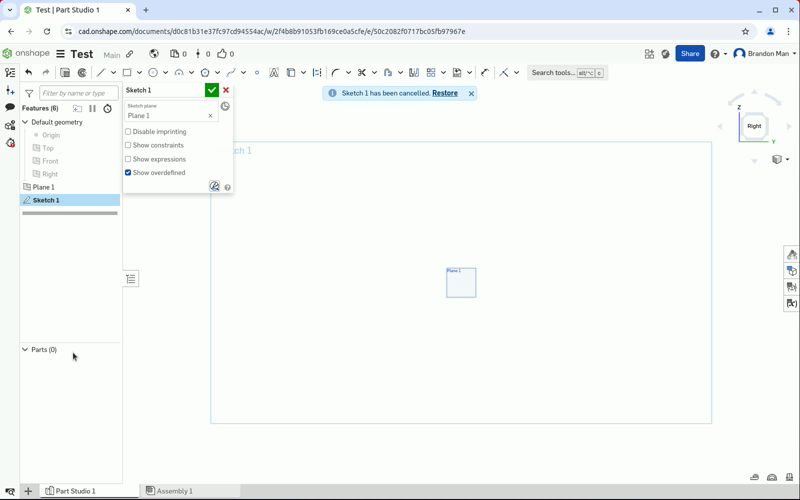
key(l)
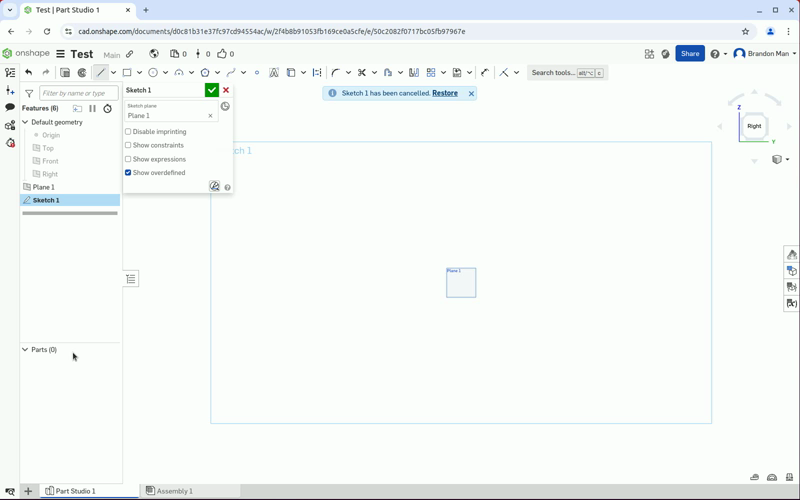
key_down(shift)
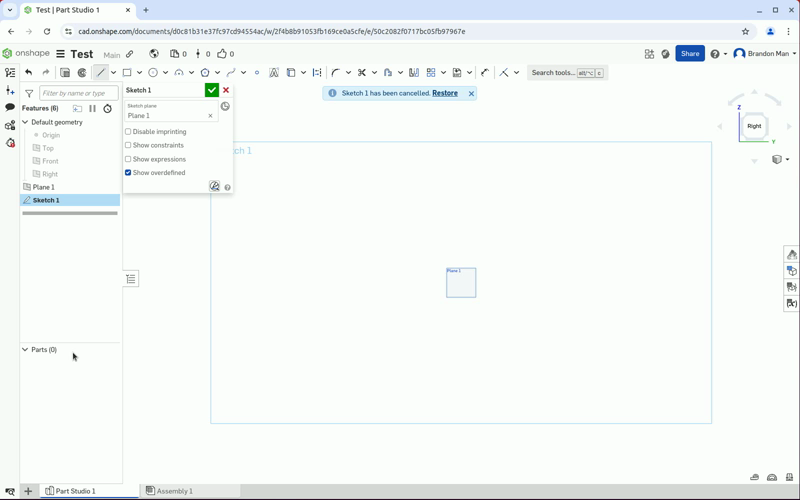
mouse_move(499, 252)
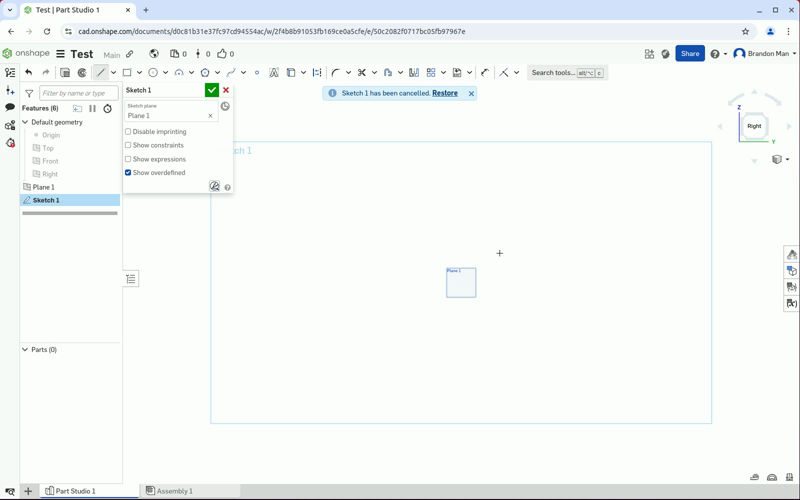
click(499, 252)
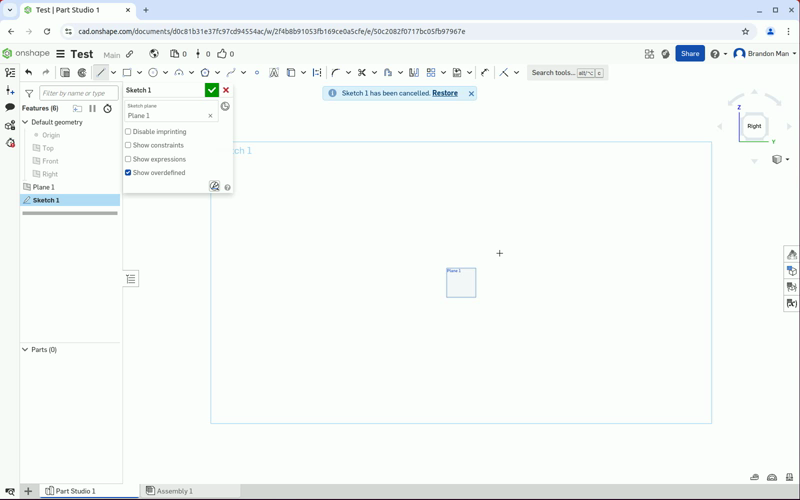
key_up(shift)
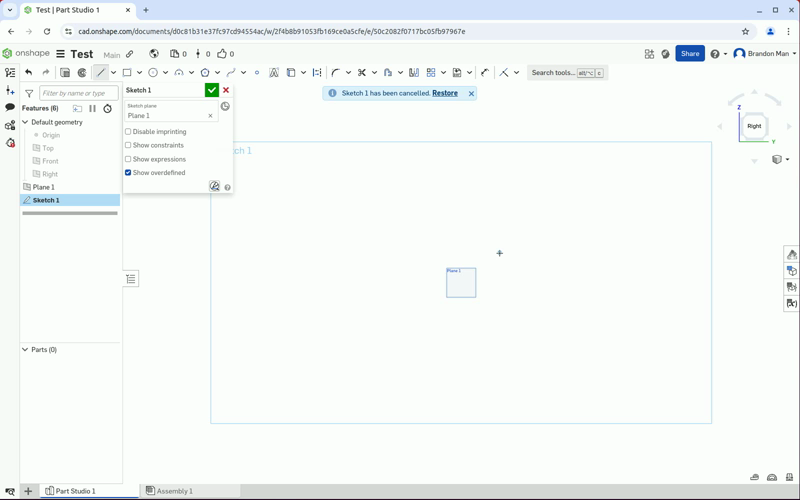
key_down(shift)
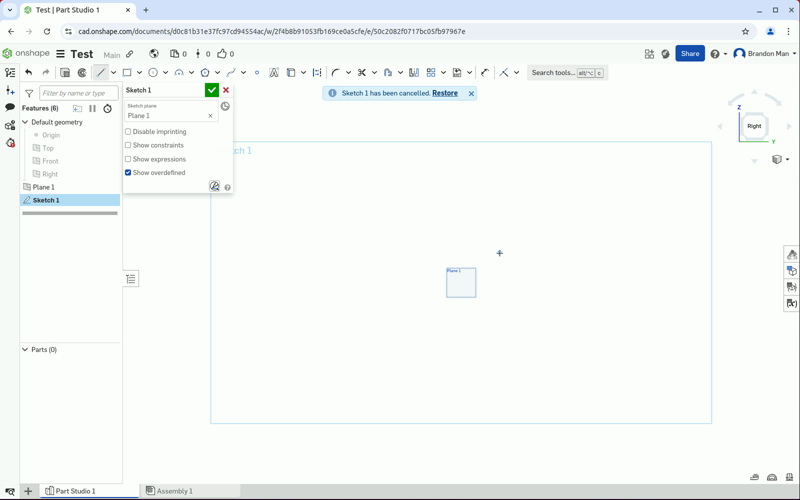
mouse_move(529, 252)
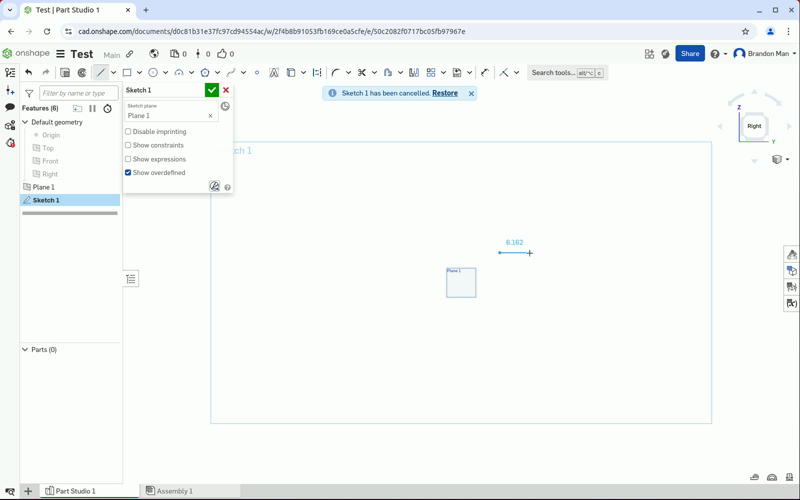
mouse_move(501, 252)
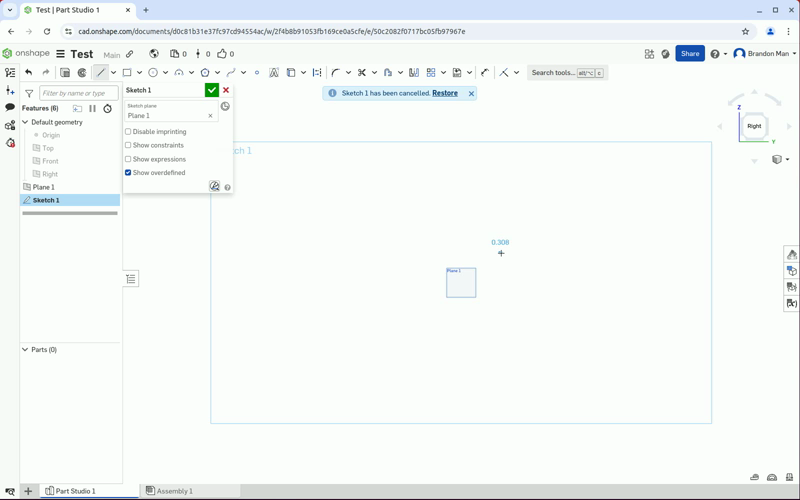
scroll(6)
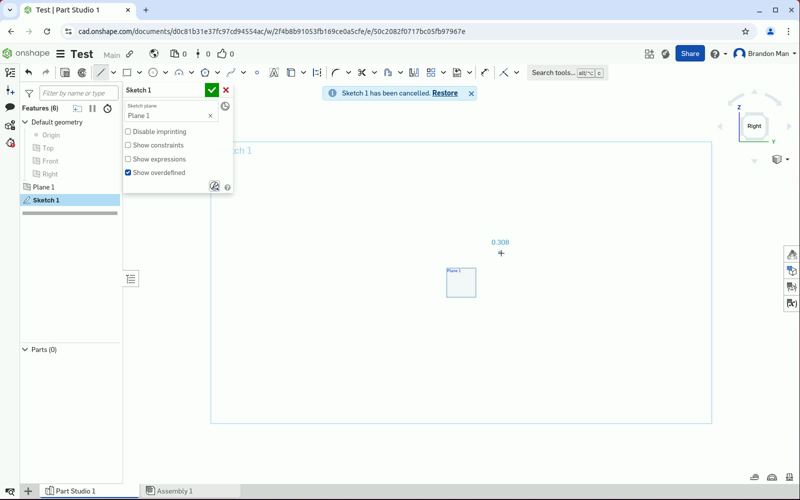
scroll(6)
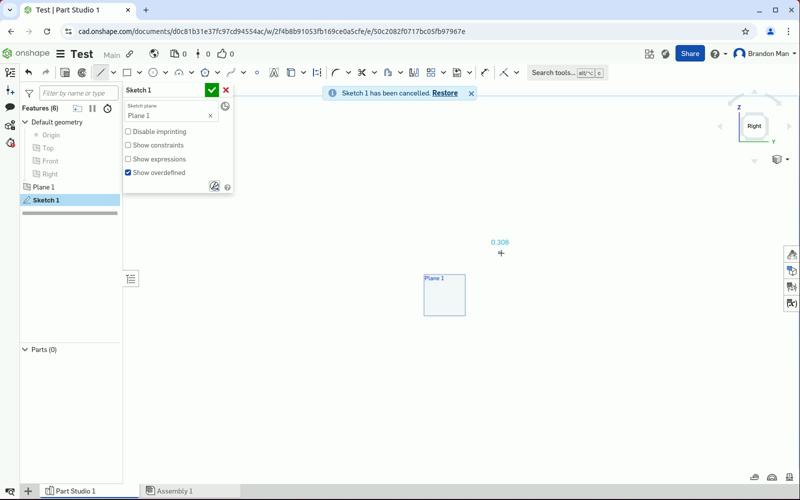
scroll(6)
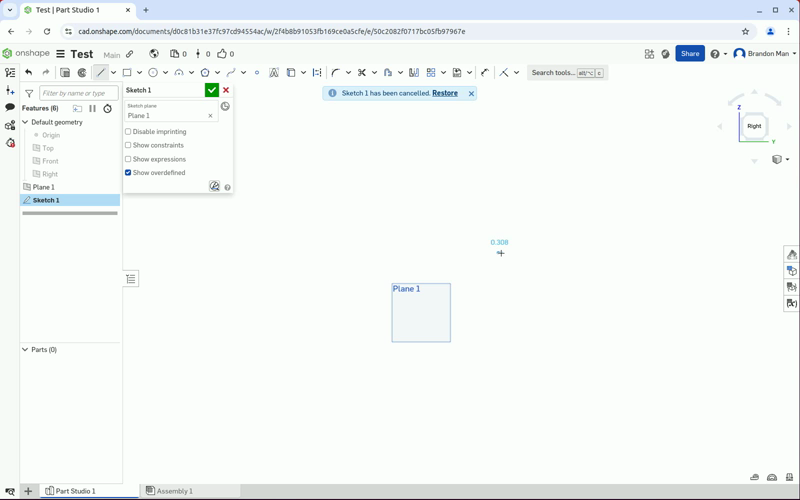
scroll(6)
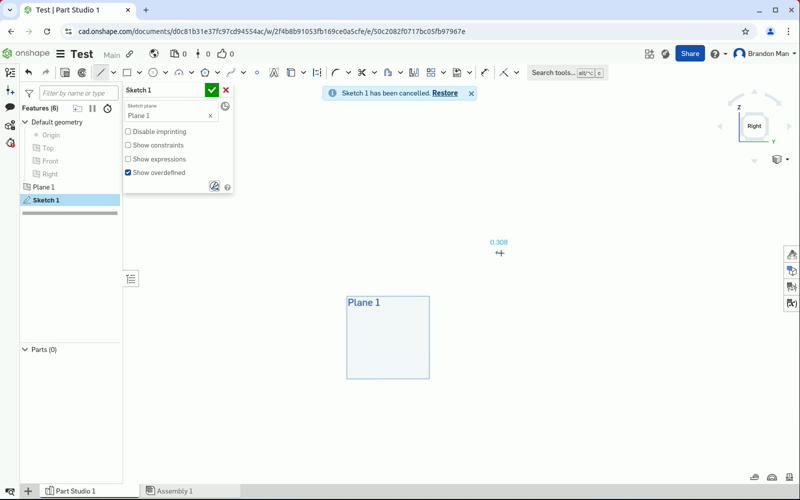
scroll(6)
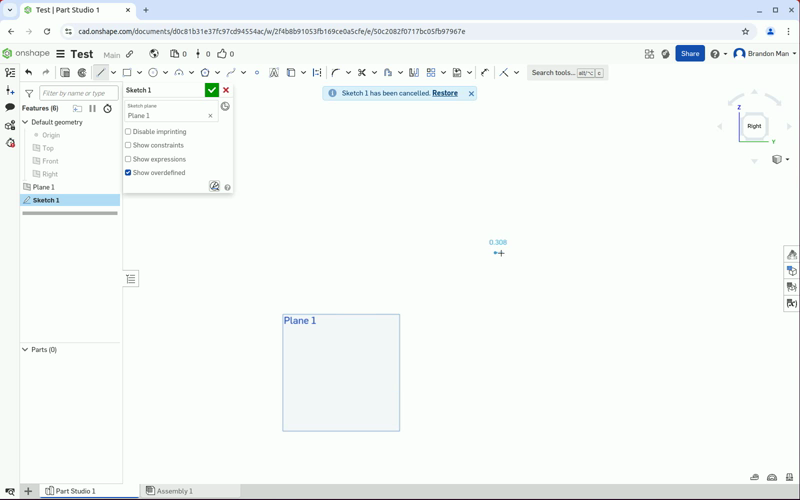
scroll(6)
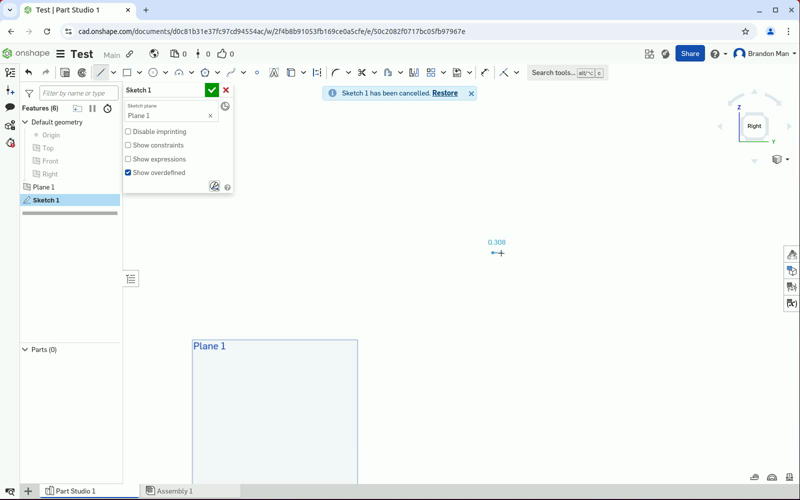
scroll(6)
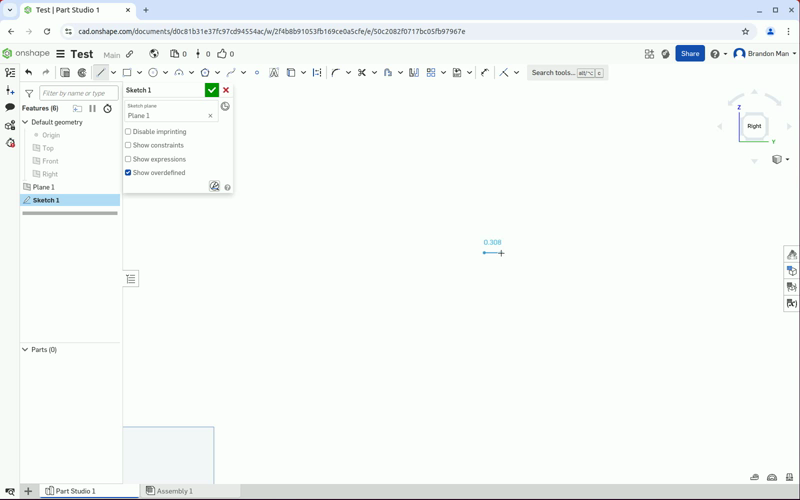
click(501, 252)
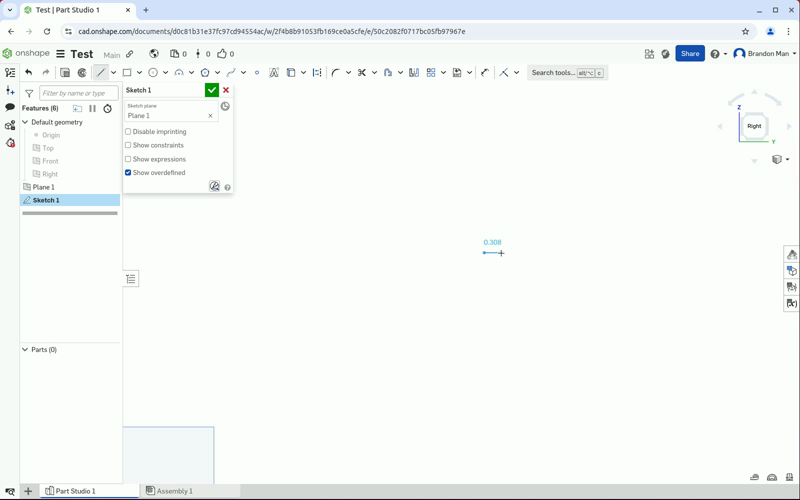
scroll(-6)
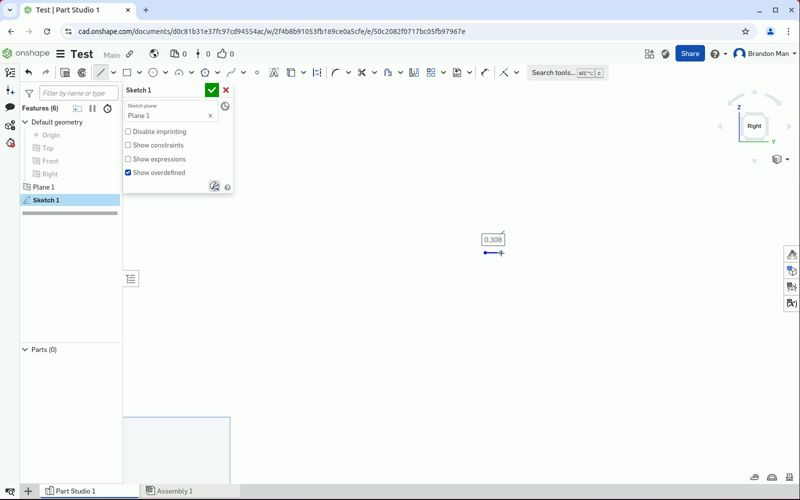
scroll(-6)
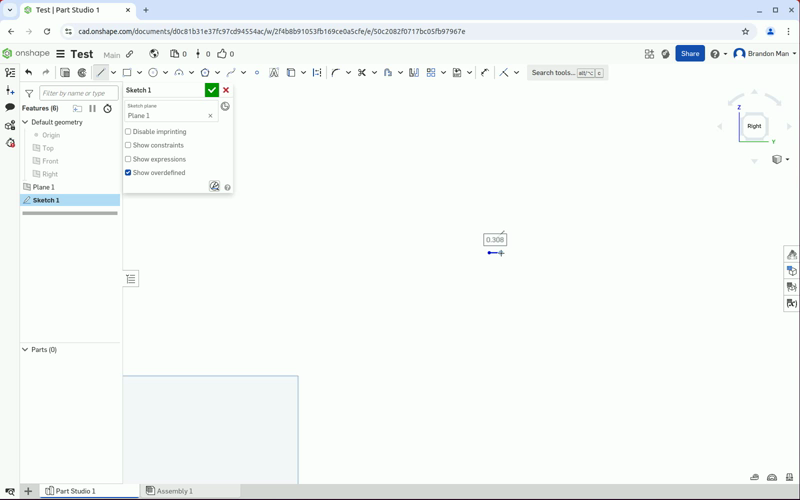
scroll(-6)
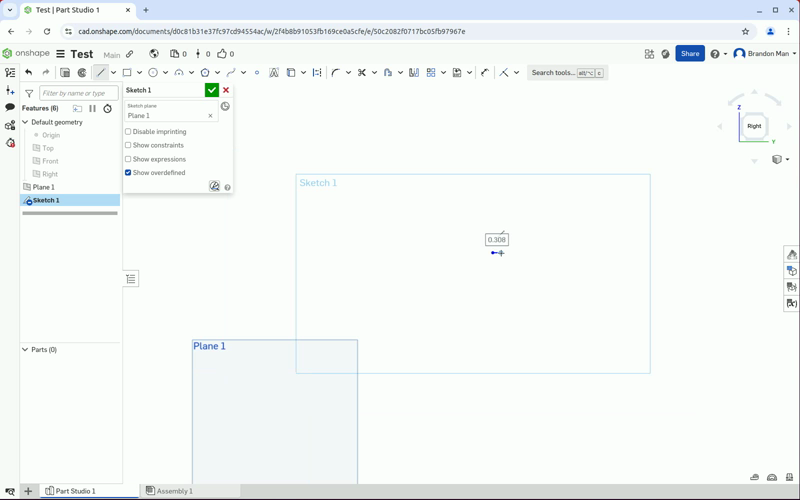
scroll(-6)
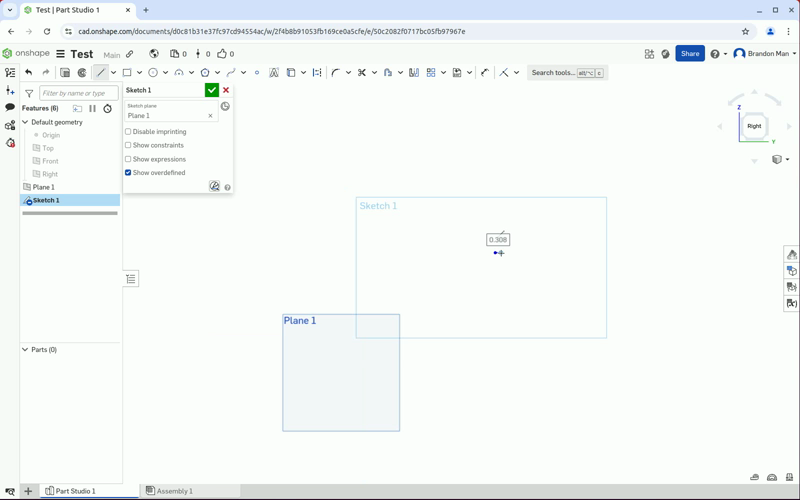
scroll(-6)
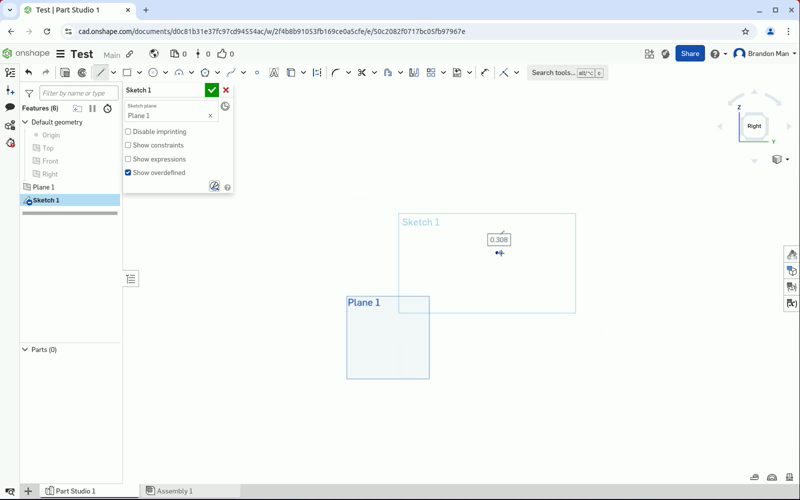
scroll(-6)
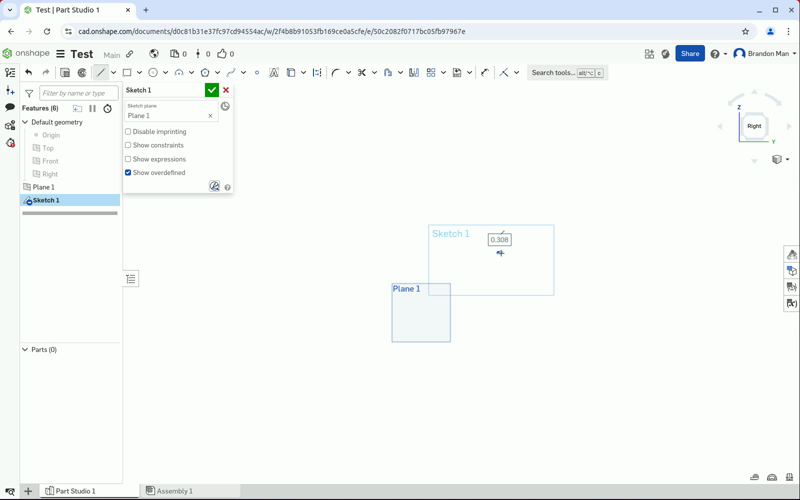
scroll(-6)
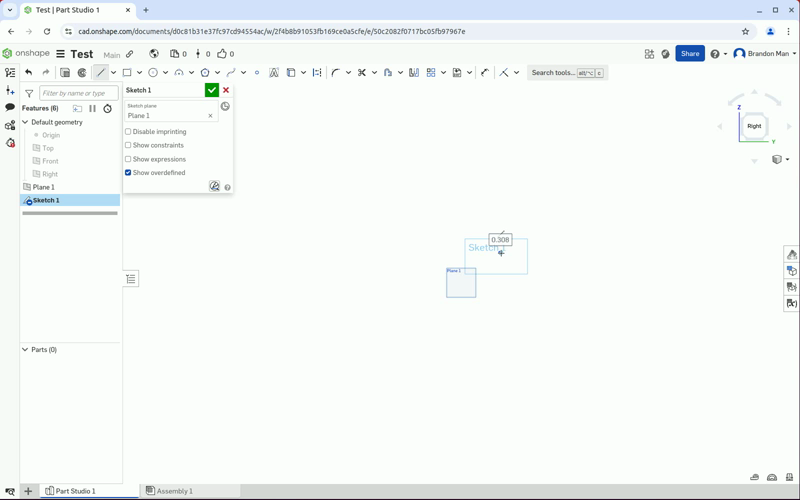
key_up(shift)
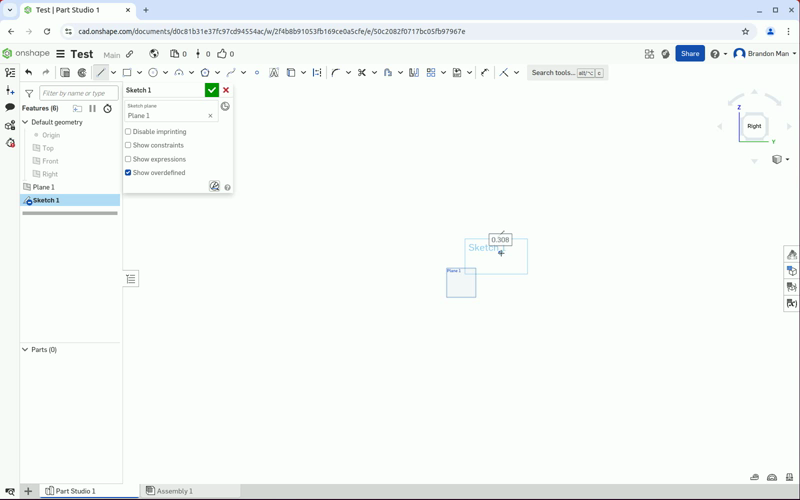
key_down(shift)
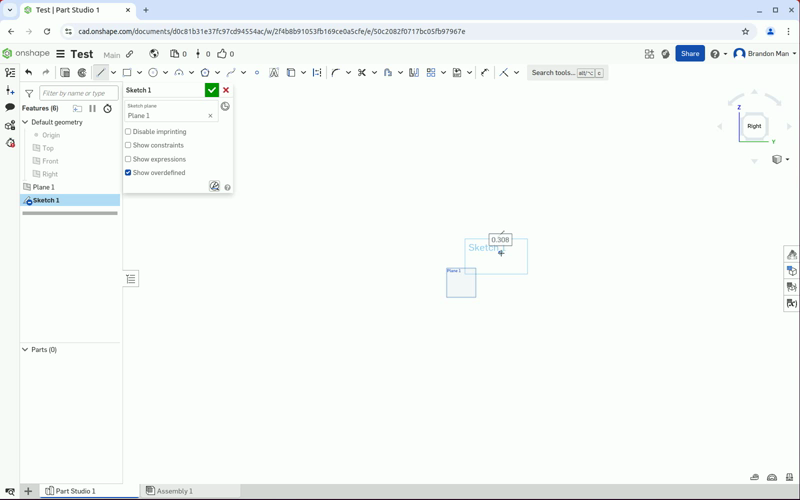
mouse_move(531, 252)
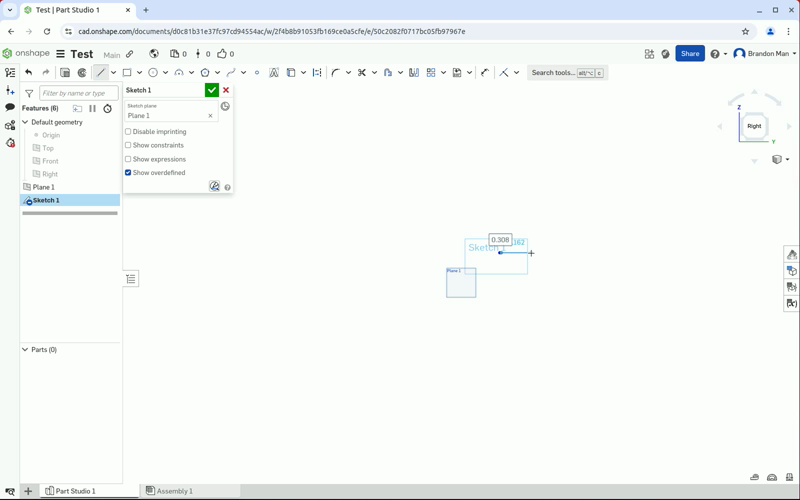
mouse_move(501, 250)
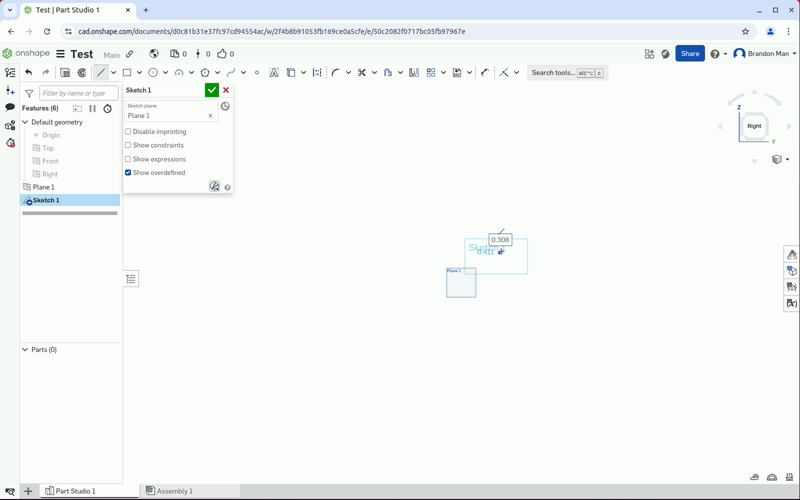
scroll(6)
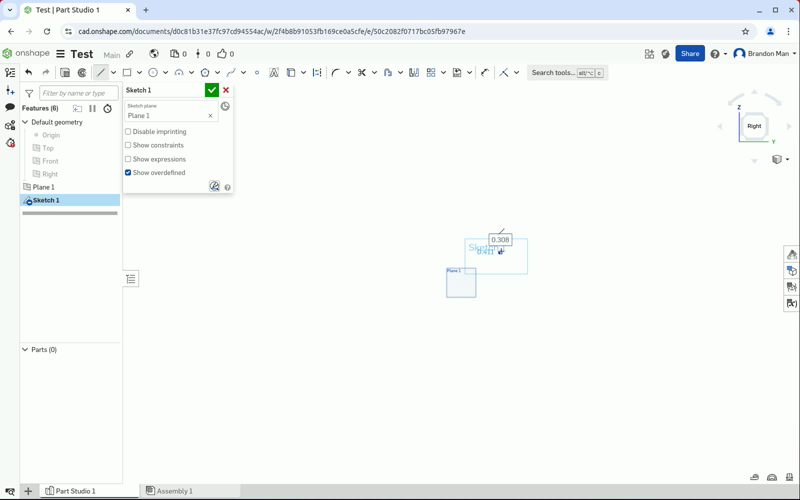
scroll(6)
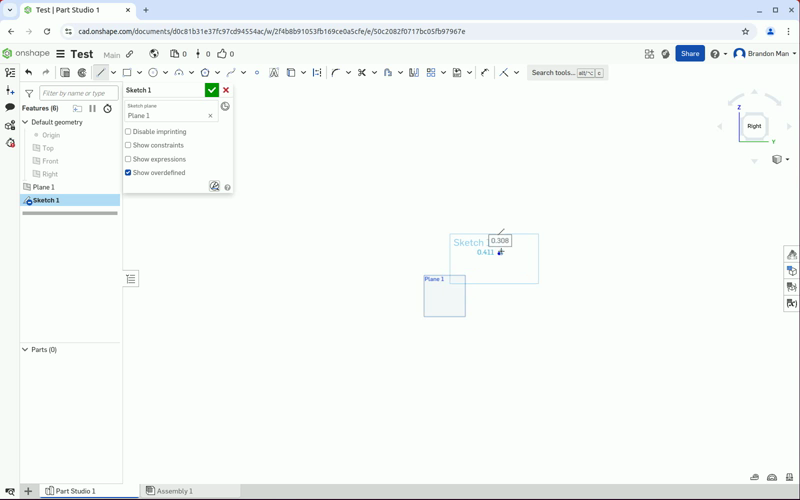
scroll(6)
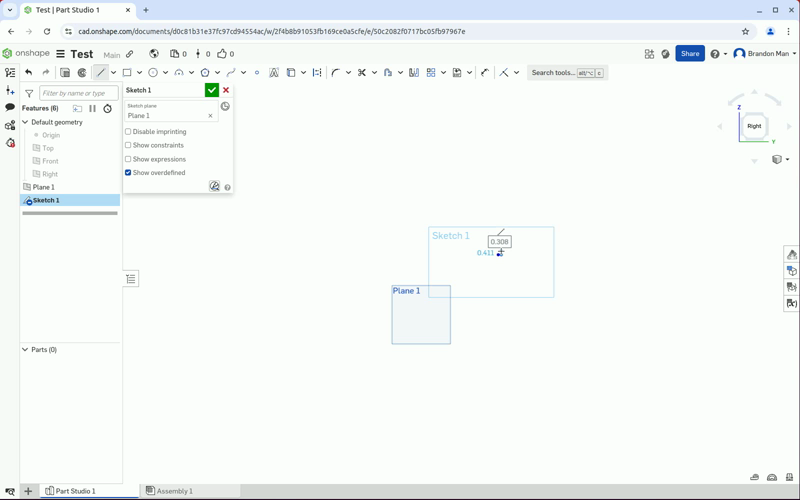
scroll(6)
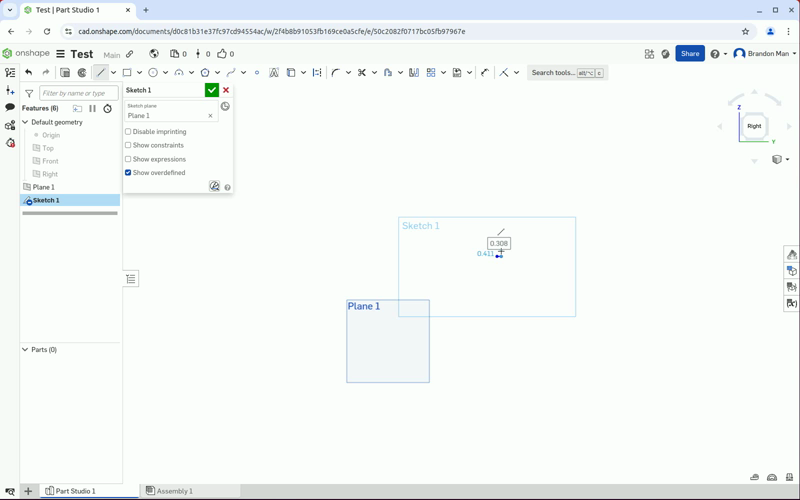
scroll(6)
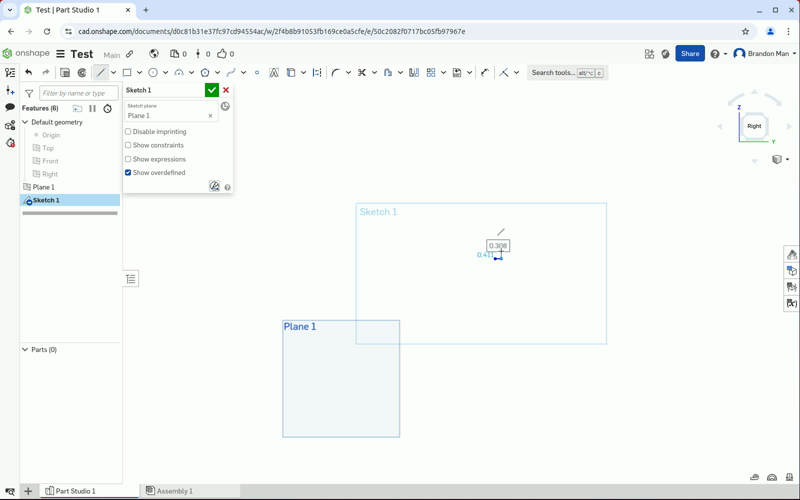
scroll(6)
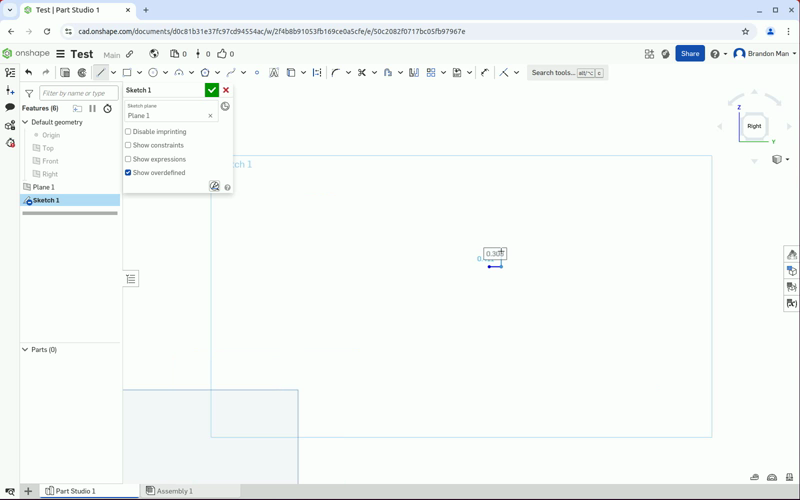
scroll(6)
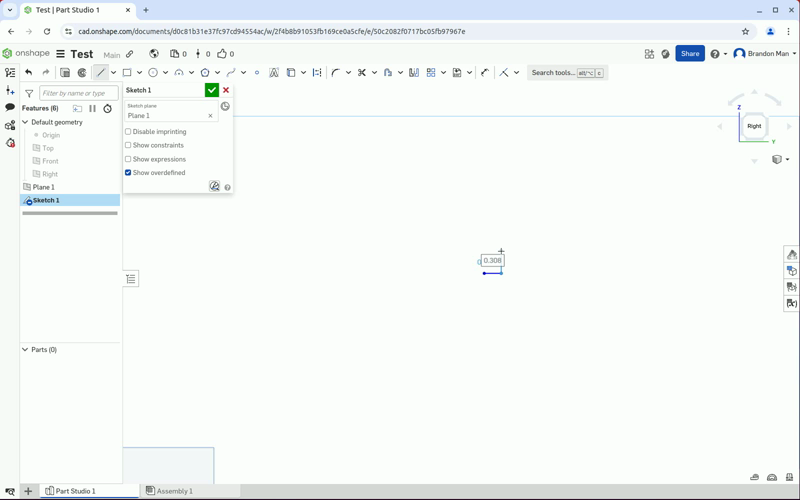
click(501, 250)
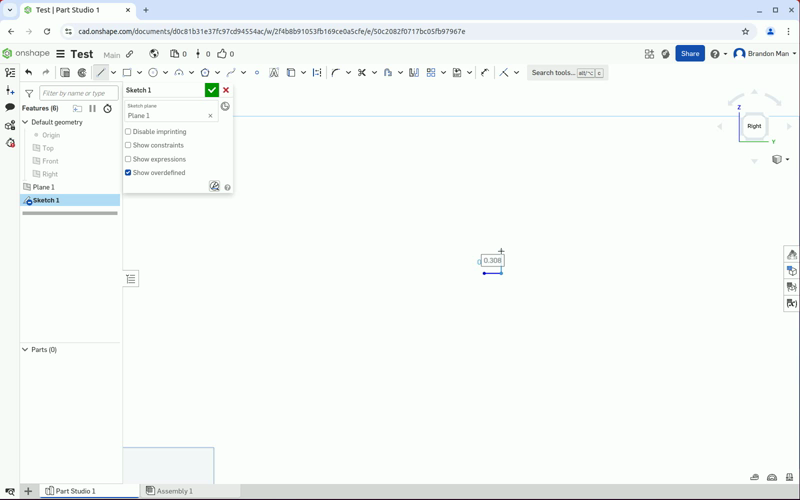
scroll(-6)
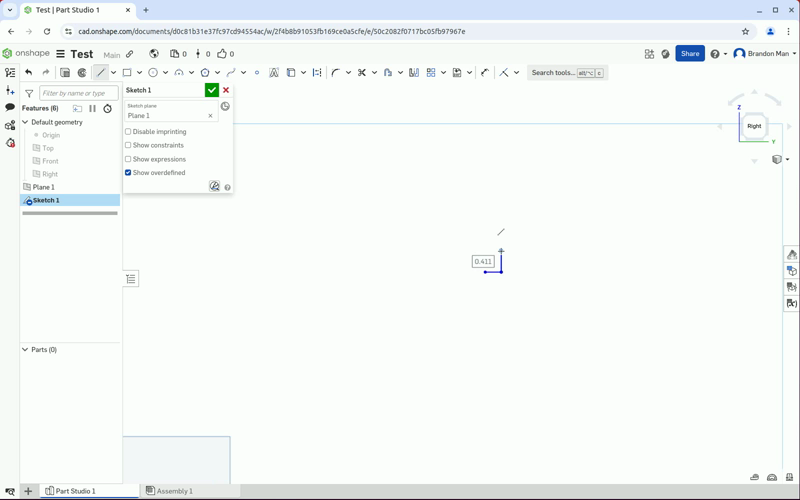
scroll(-6)
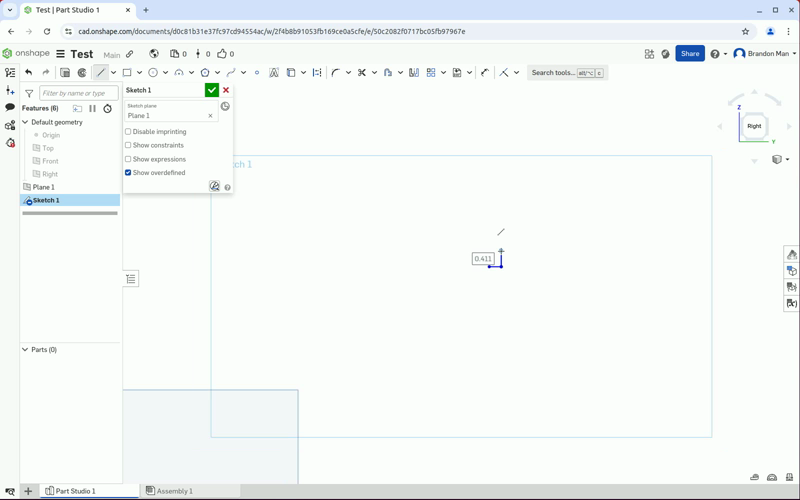
scroll(-6)
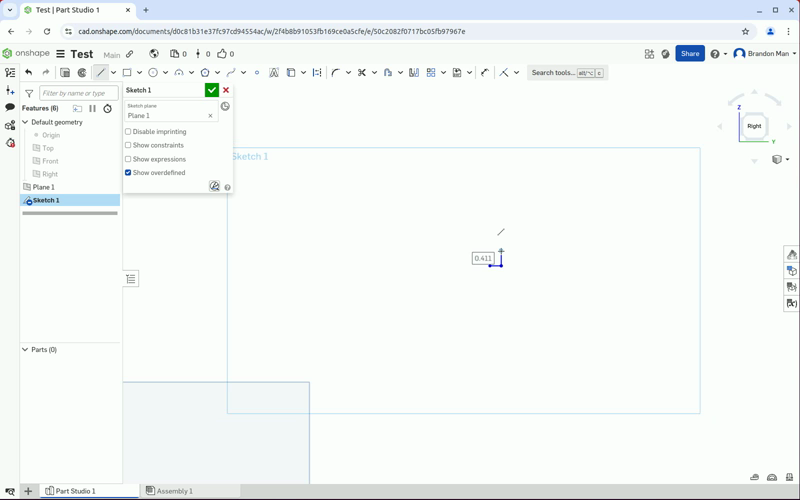
scroll(-6)
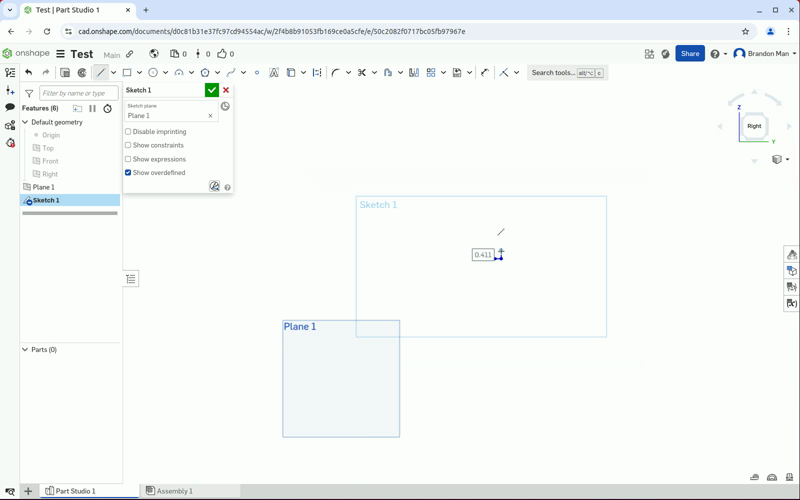
scroll(-6)
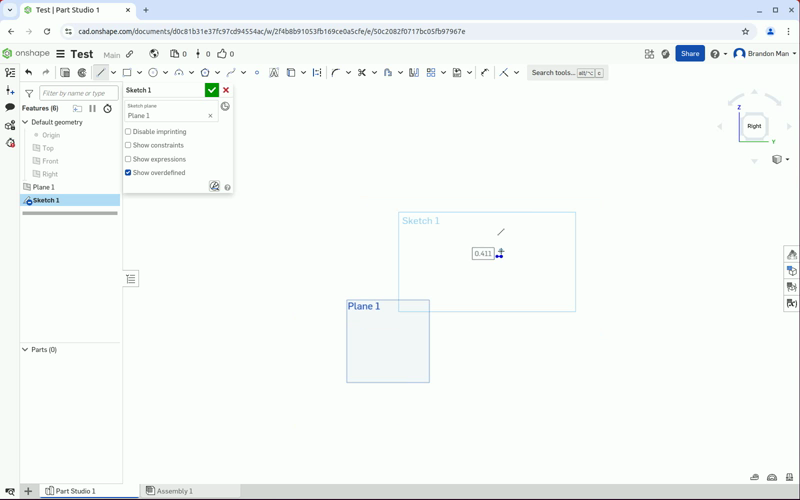
scroll(-6)
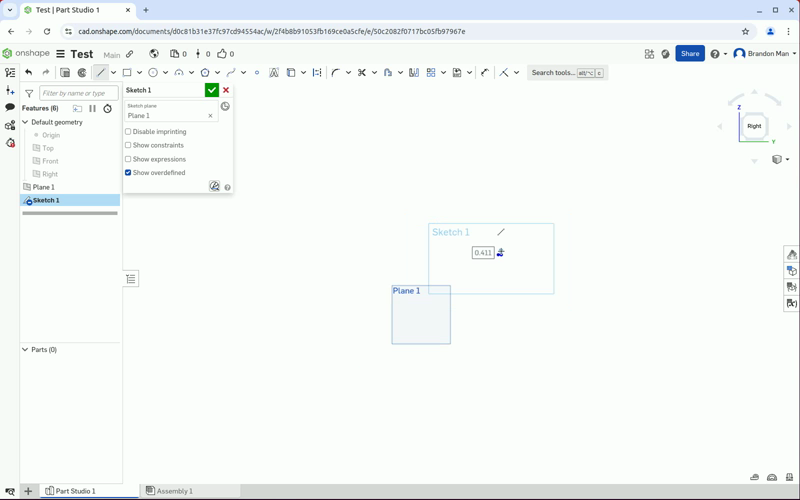
scroll(-6)
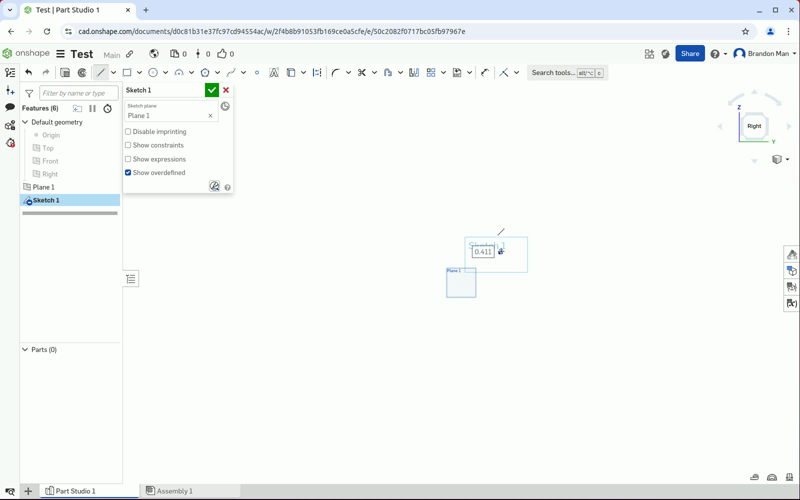
key_up(shift)
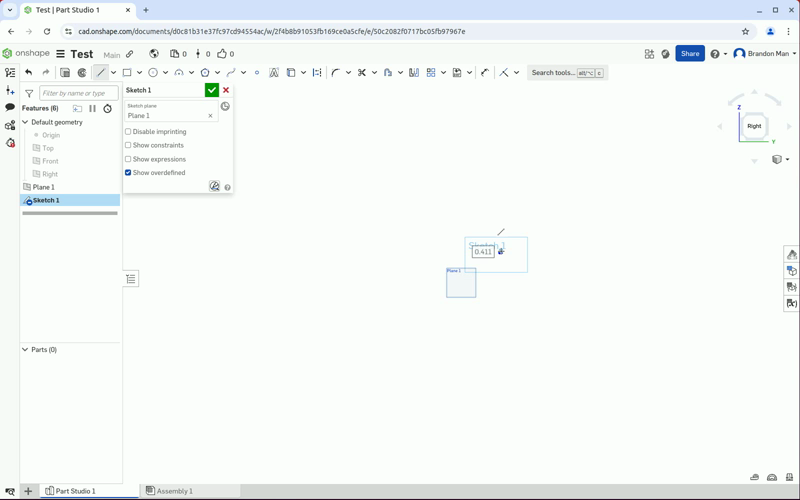
key_down(shift)
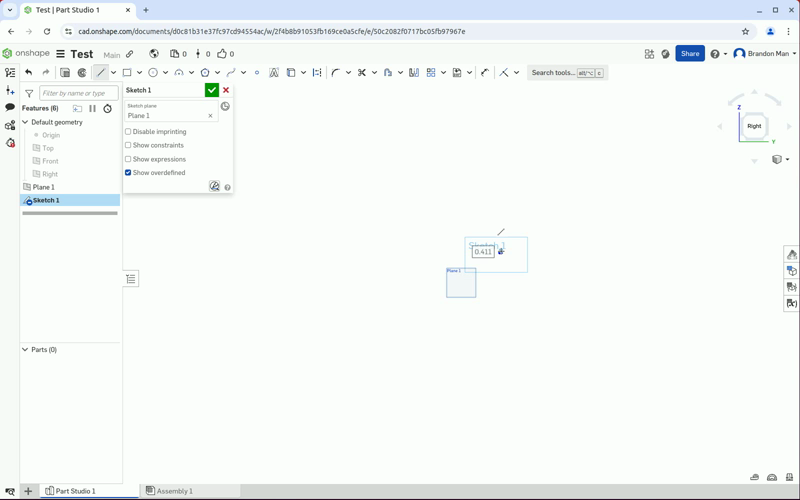
mouse_move(501, 172)
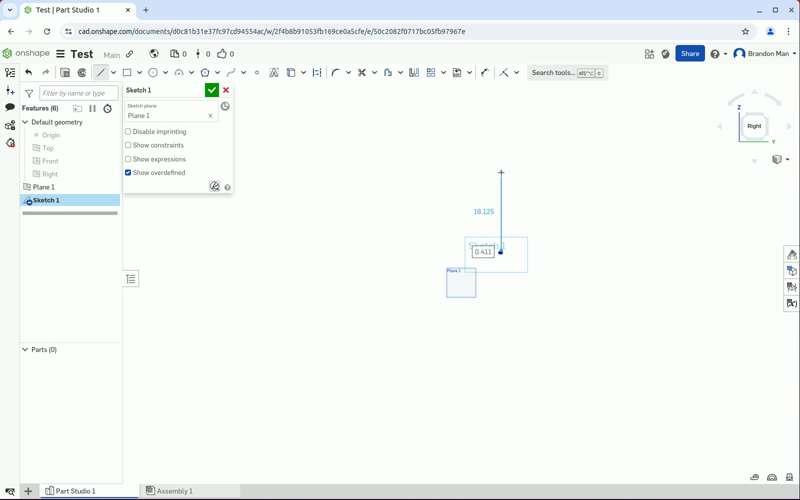
click(501, 172)
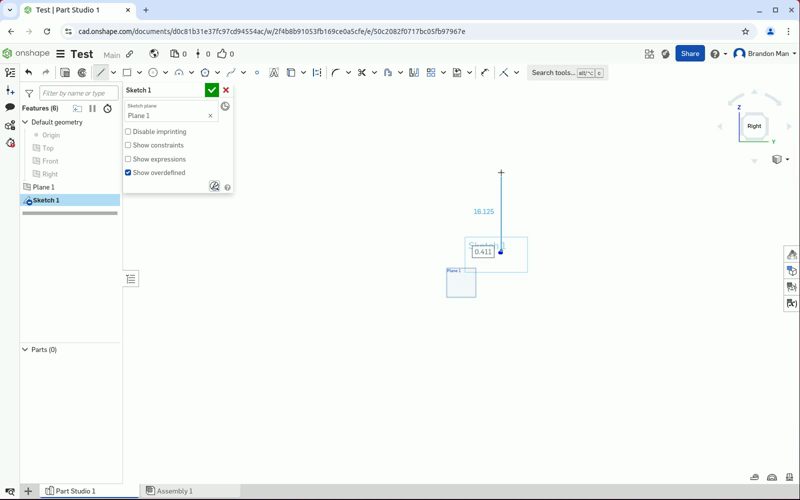
key_up(shift)
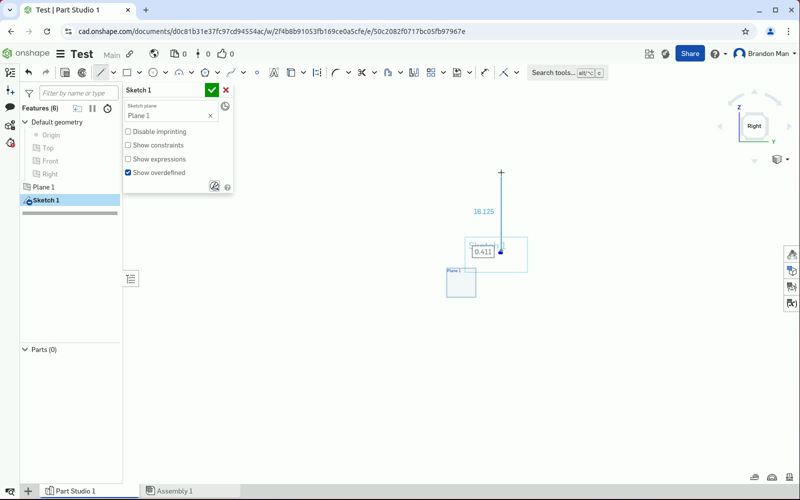
key_down(shift)
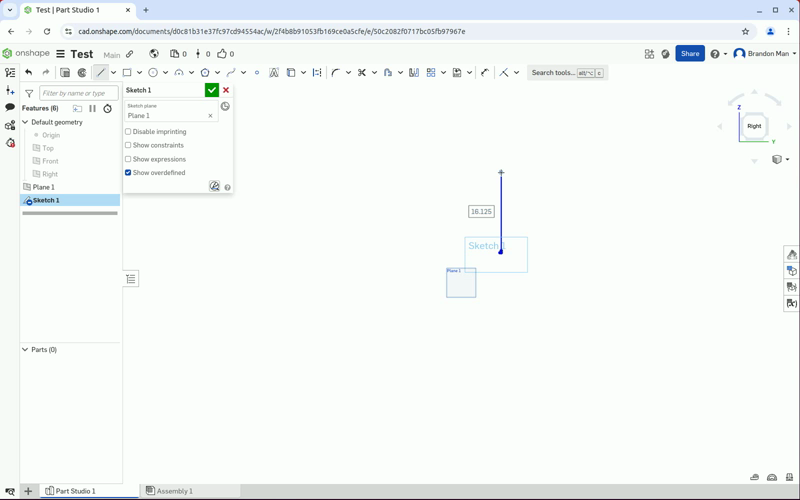
mouse_move(531, 172)
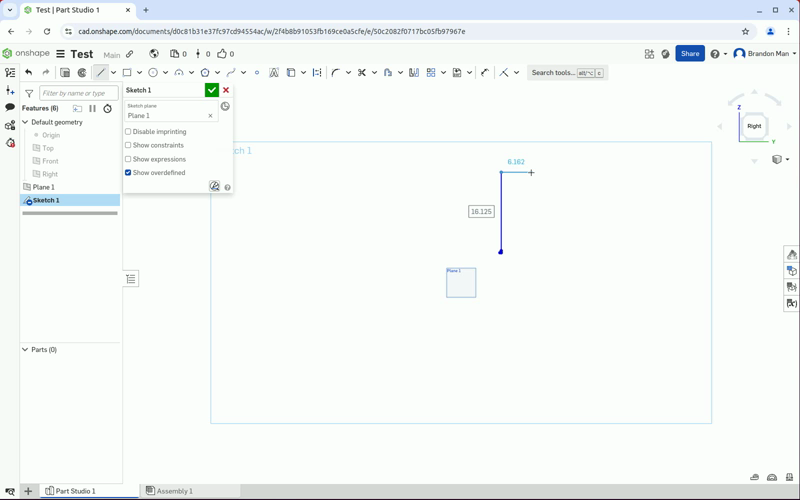
mouse_move(499, 172)
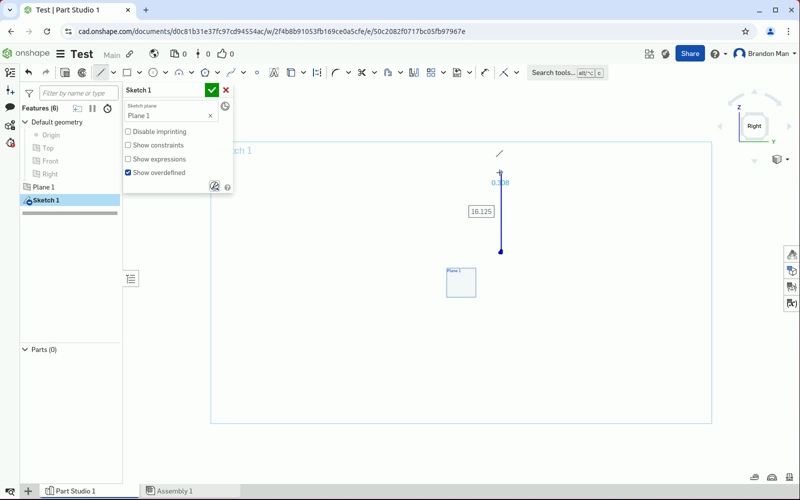
scroll(6)
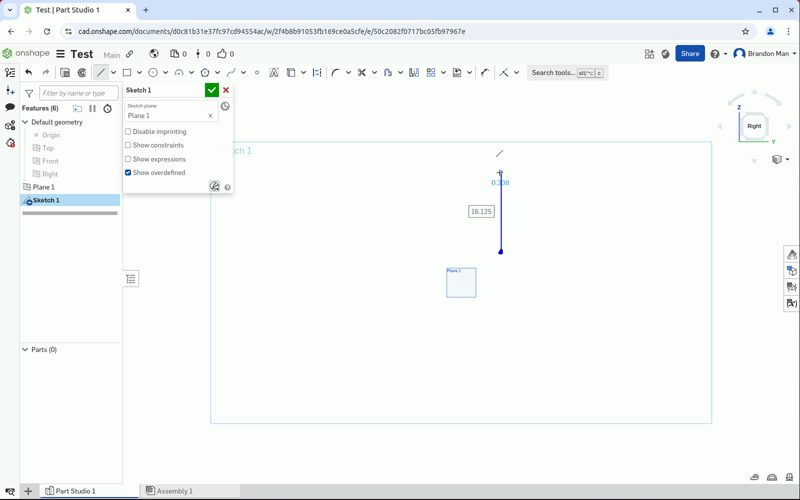
scroll(6)
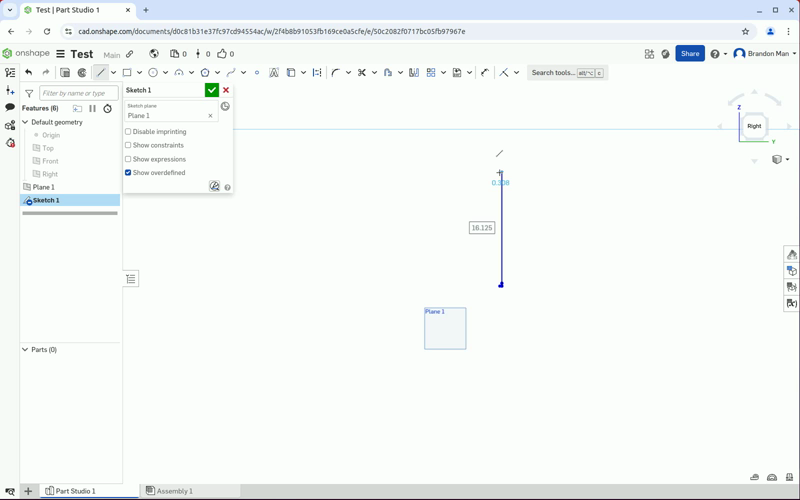
scroll(6)
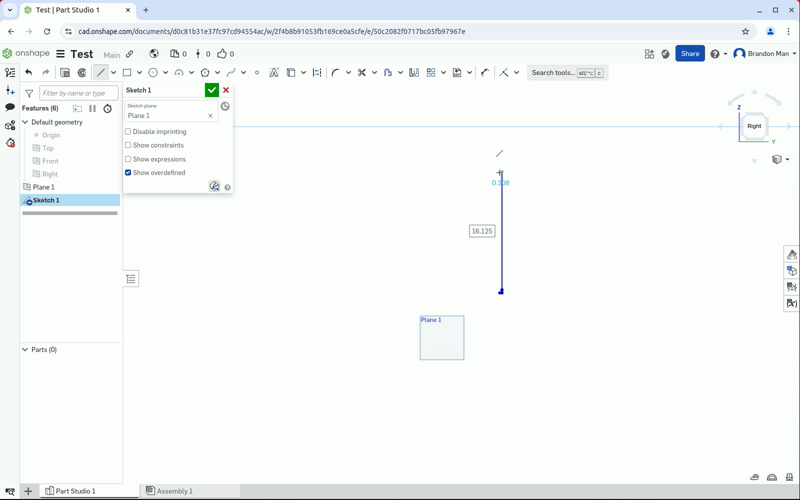
scroll(6)
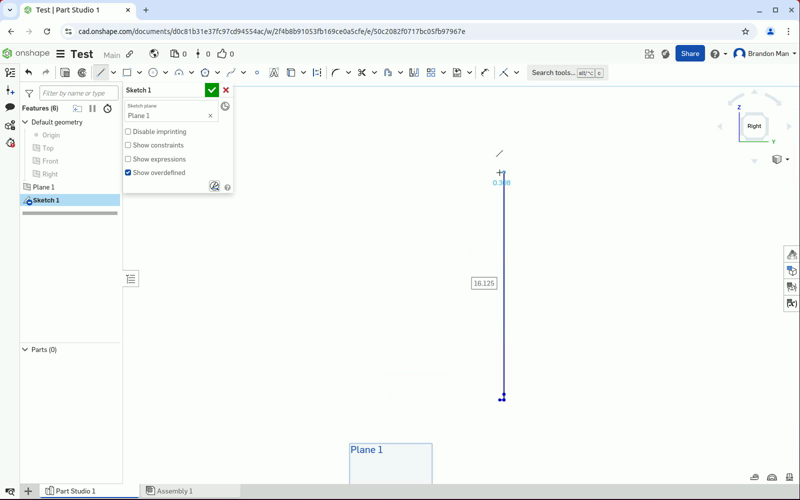
scroll(6)
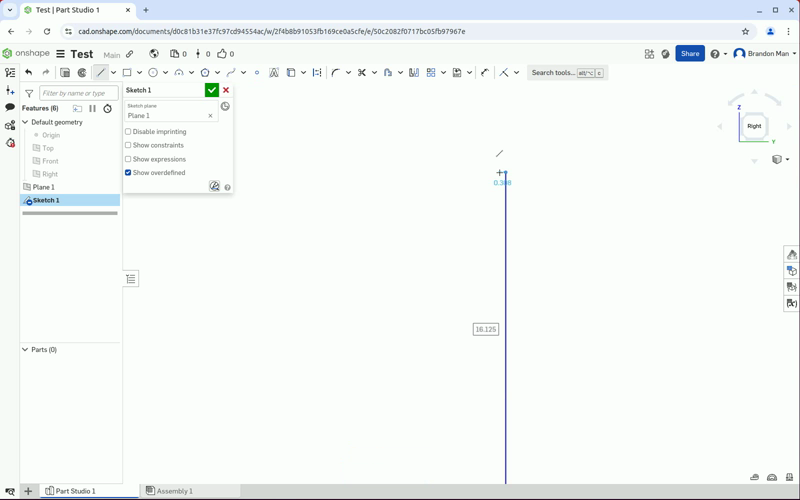
scroll(6)
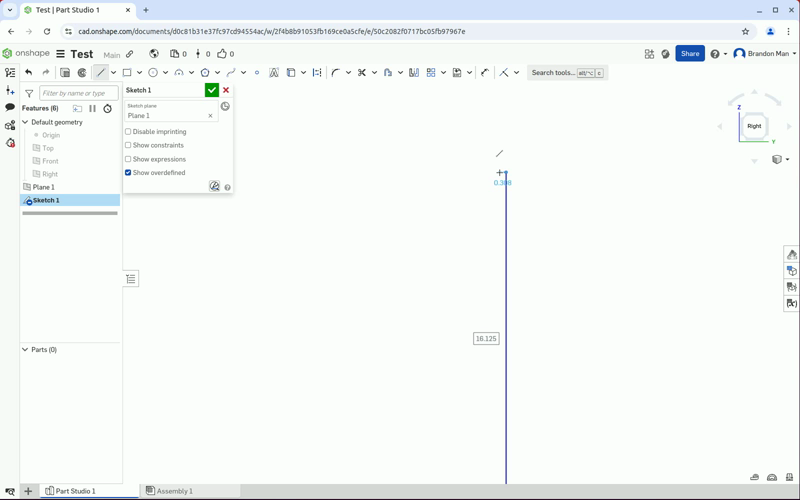
scroll(6)
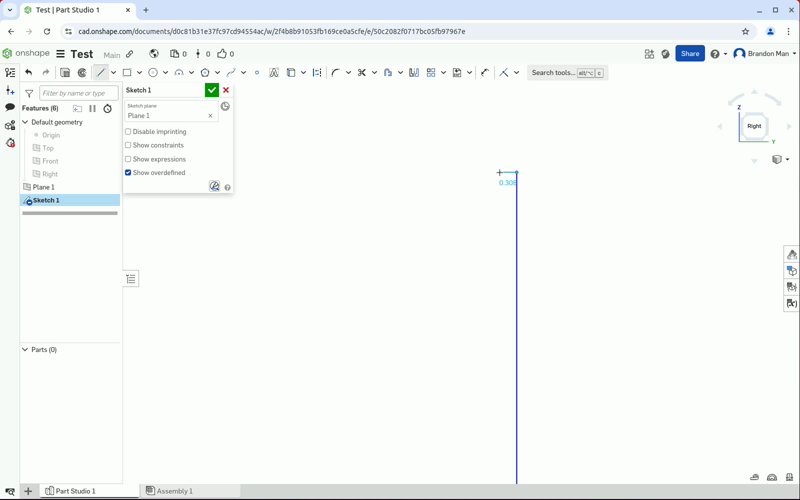
click(499, 172)
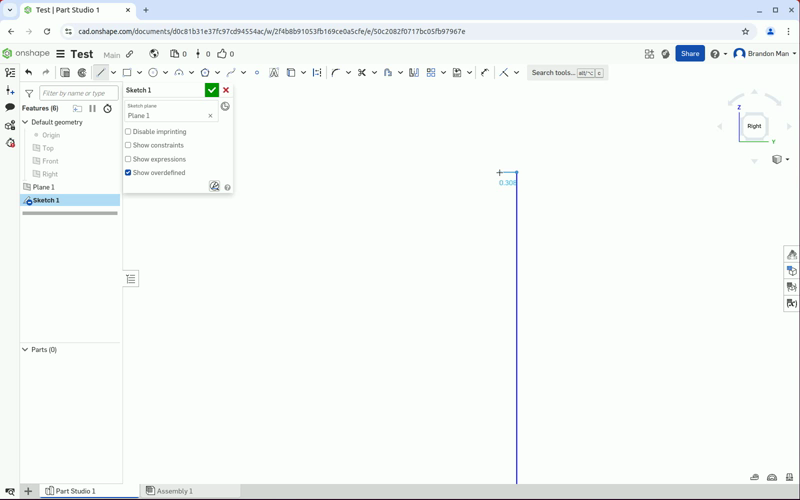
scroll(-6)
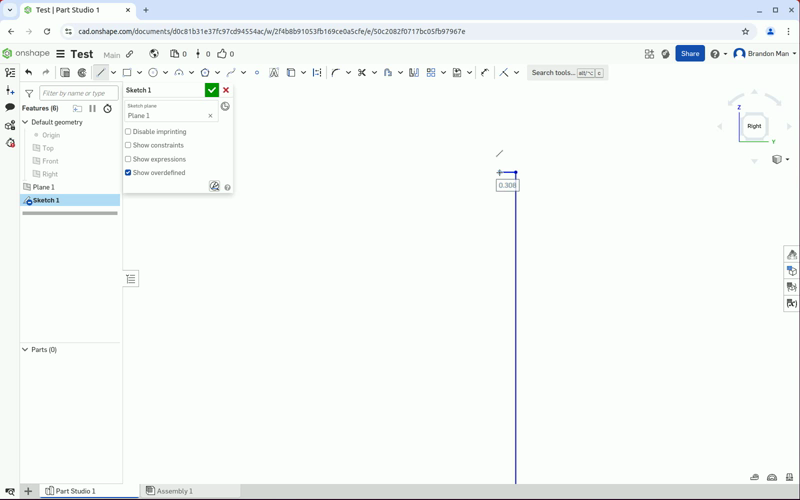
scroll(-6)
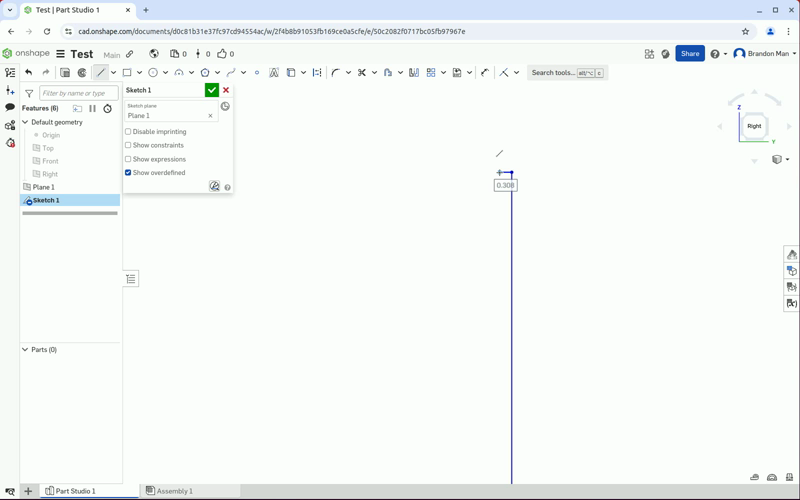
scroll(-6)
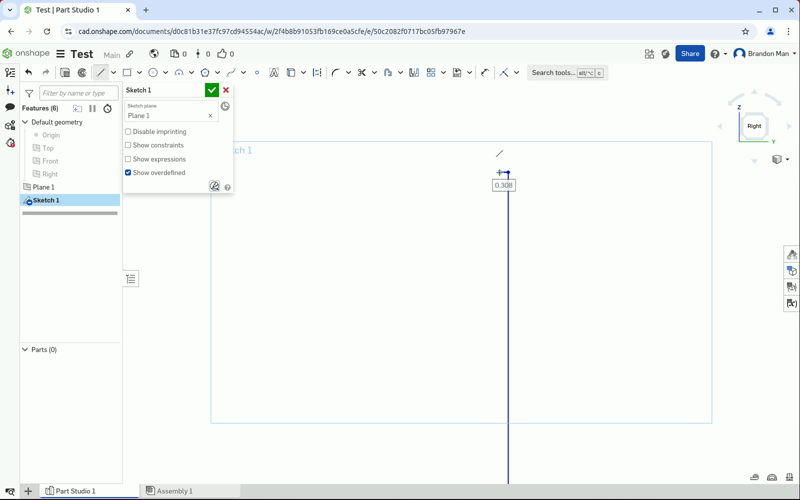
scroll(-6)
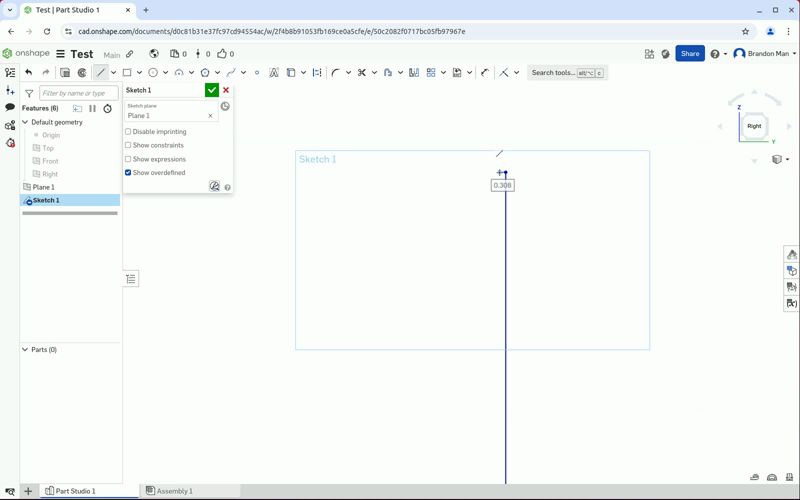
scroll(-6)
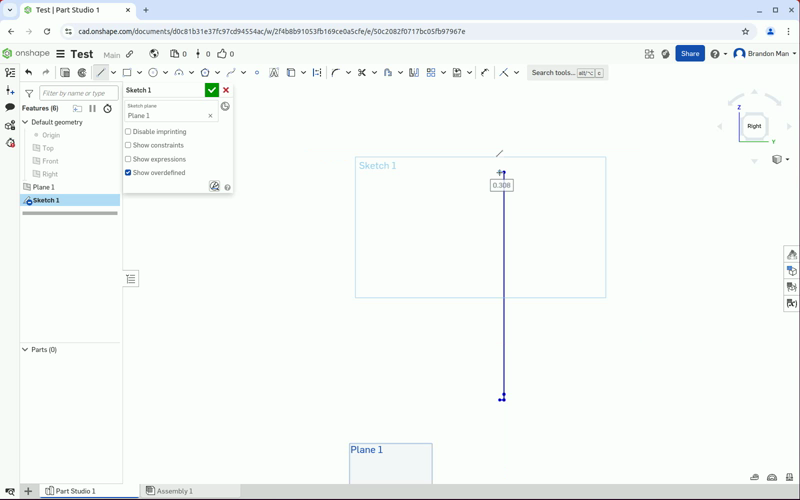
scroll(-6)
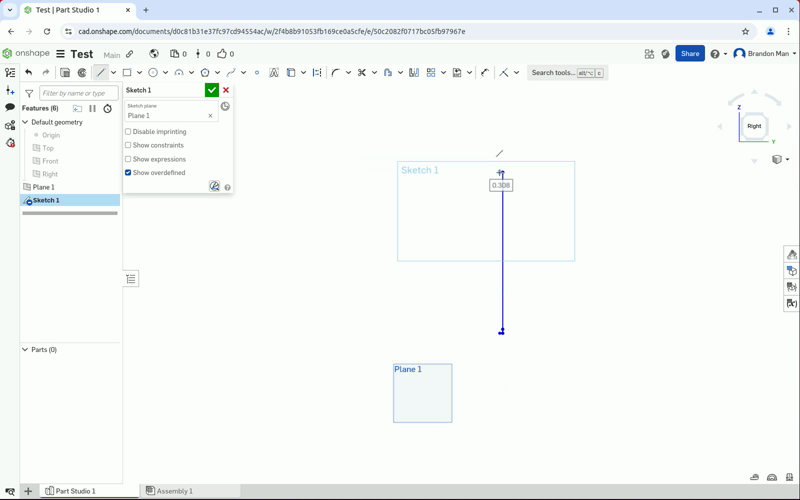
scroll(-6)
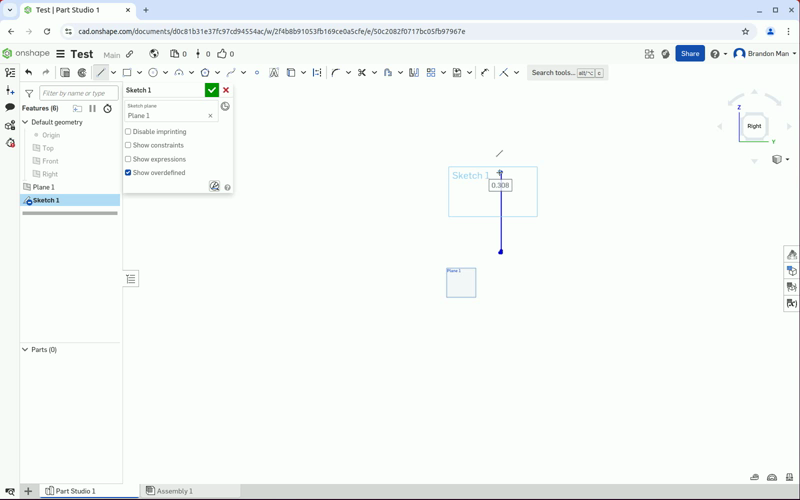
key_up(shift)
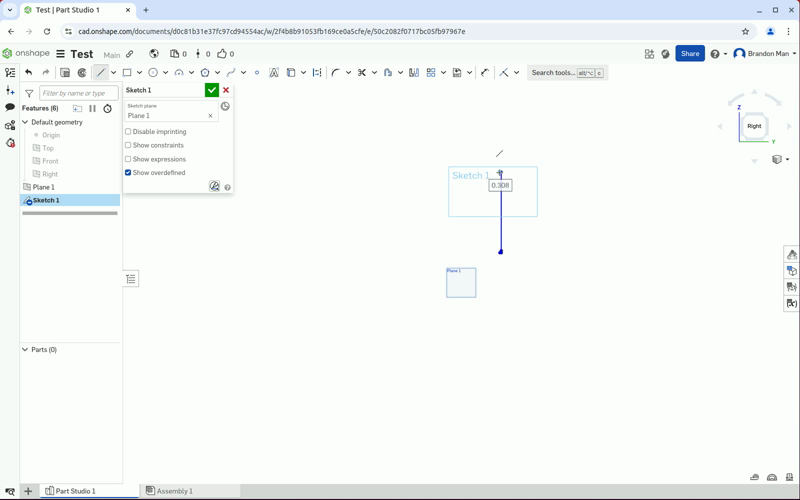
key_down(shift)
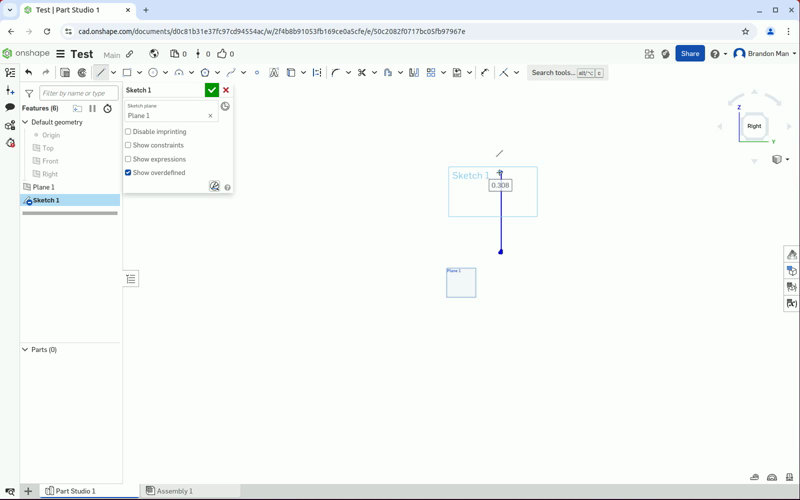
mouse_move(499, 252)
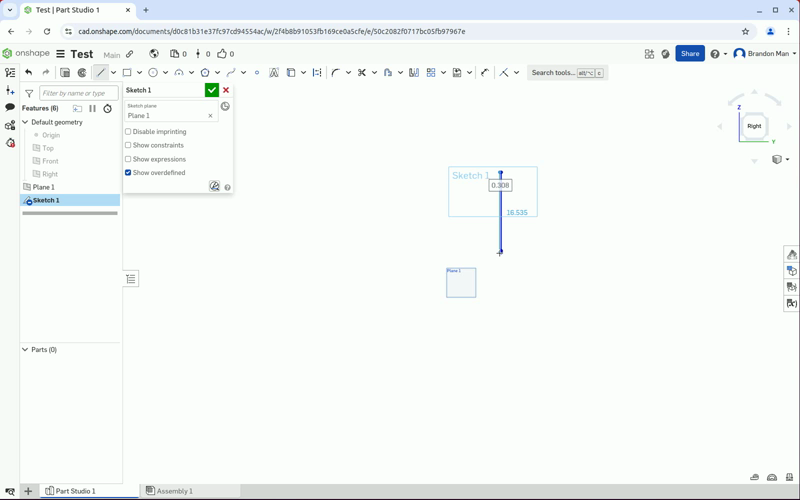
scroll(6)
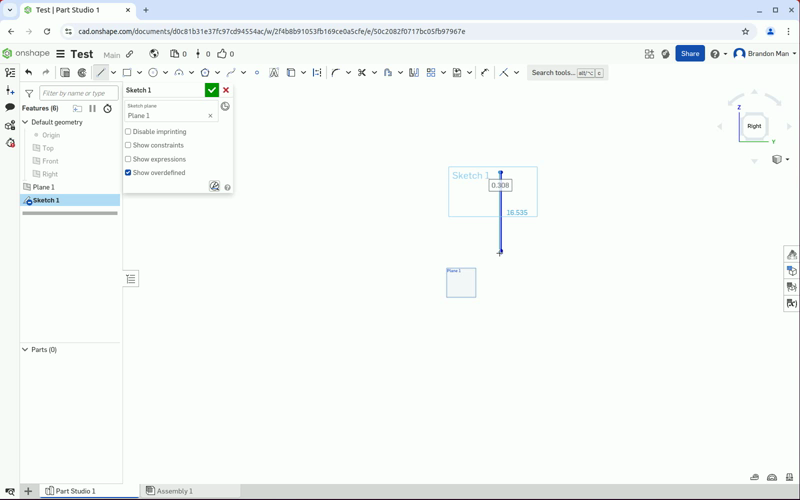
scroll(6)
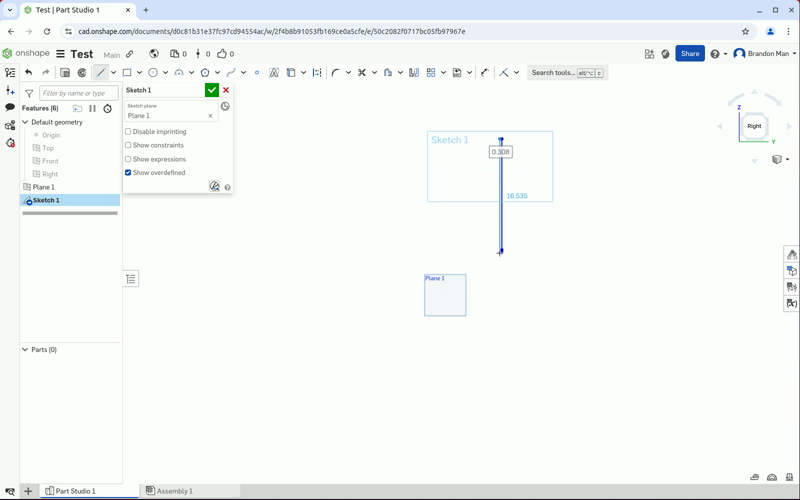
scroll(6)
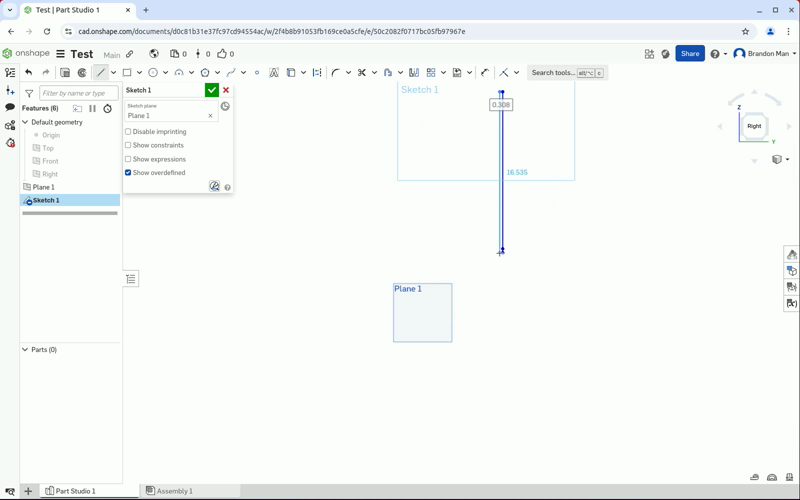
scroll(6)
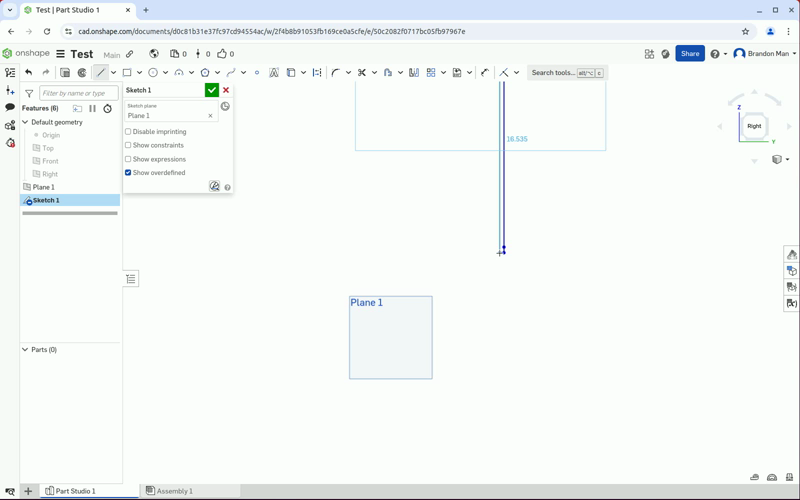
scroll(6)
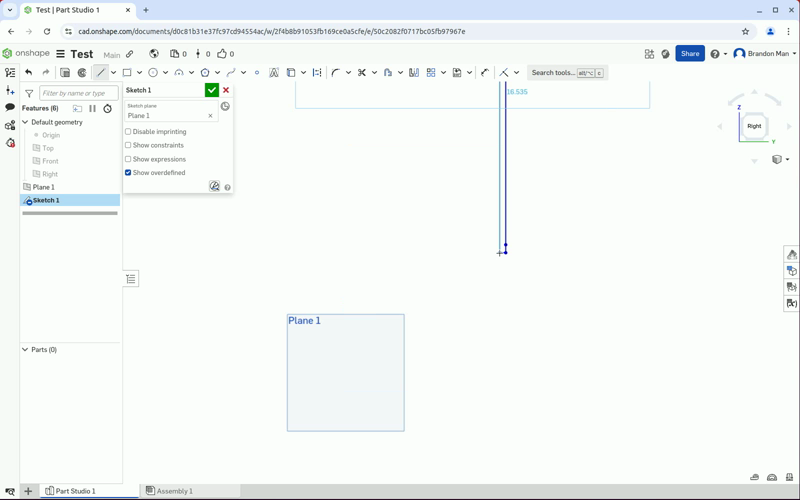
scroll(6)
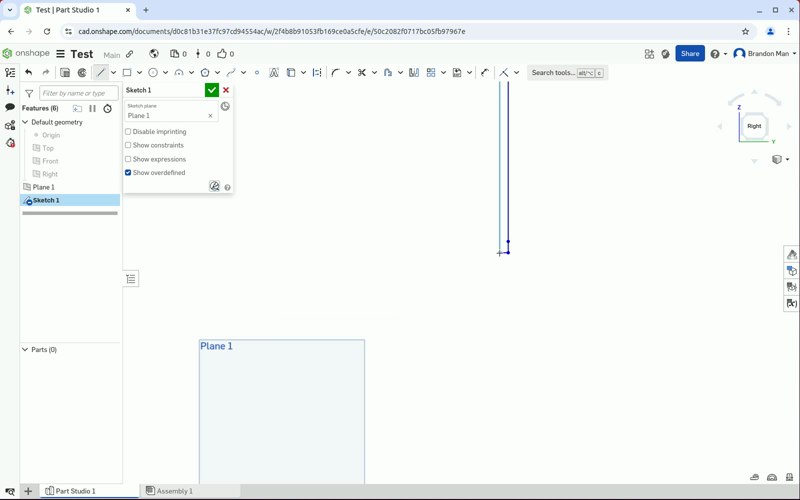
scroll(6)
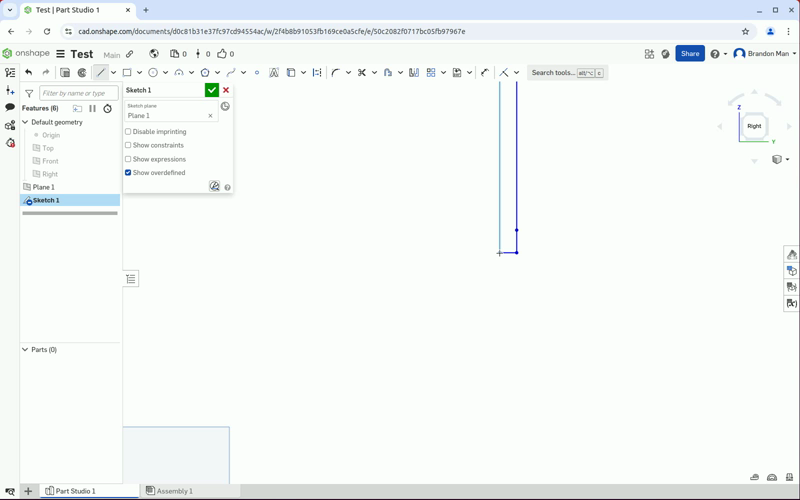
key_up(shift)
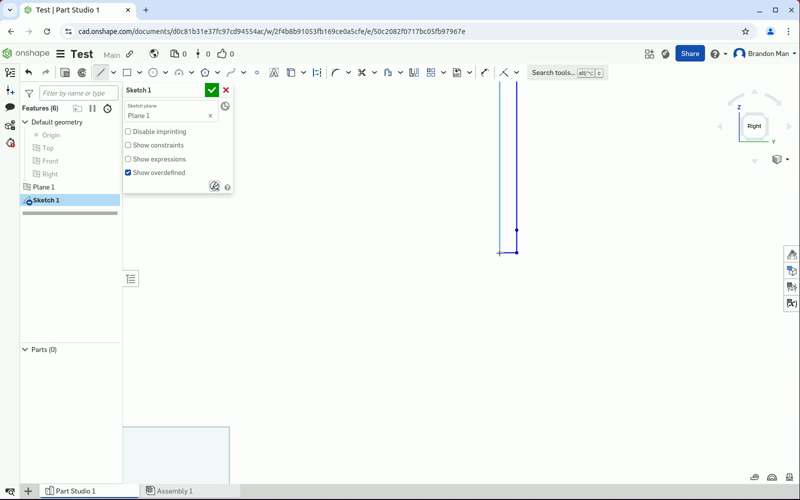
click(499, 252)
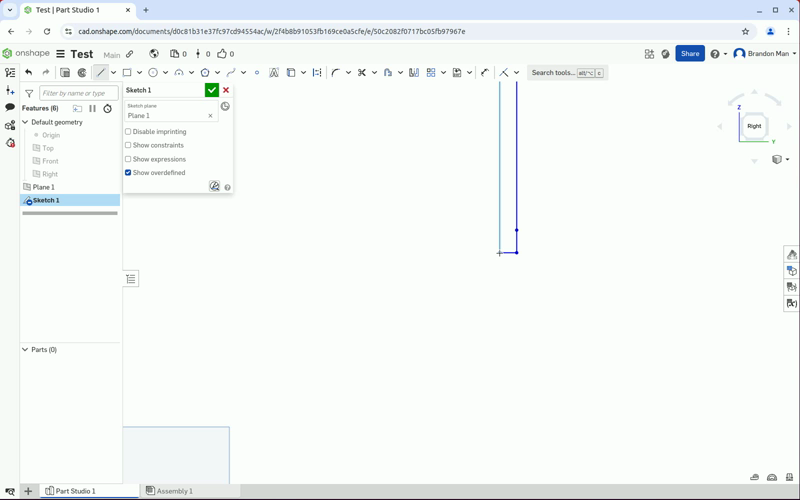
scroll(-6)
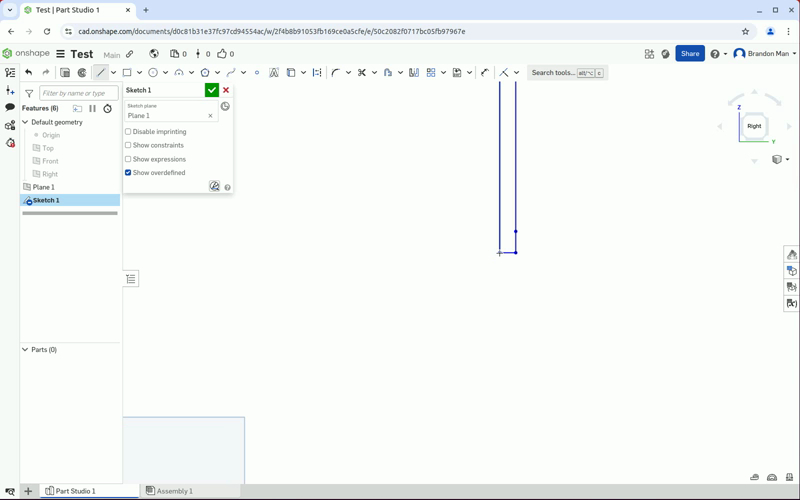
scroll(-6)
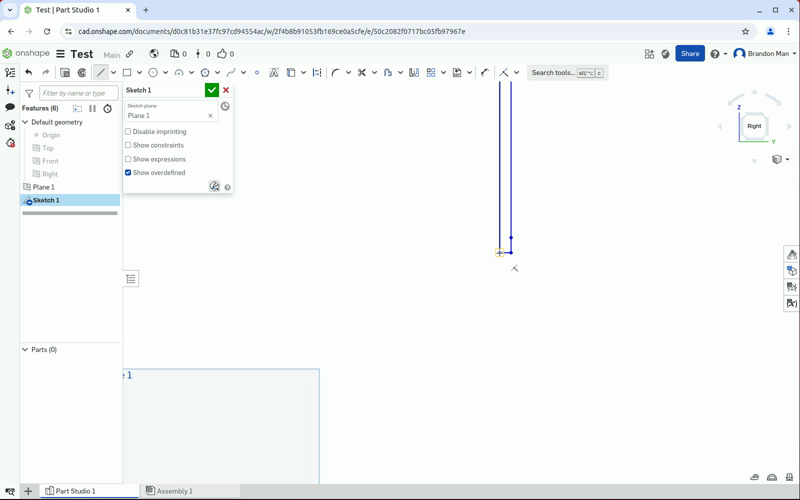
scroll(-6)
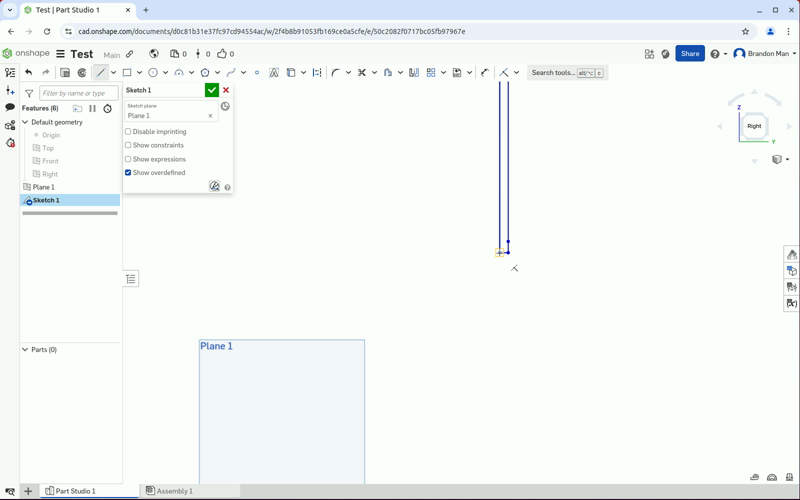
scroll(-6)
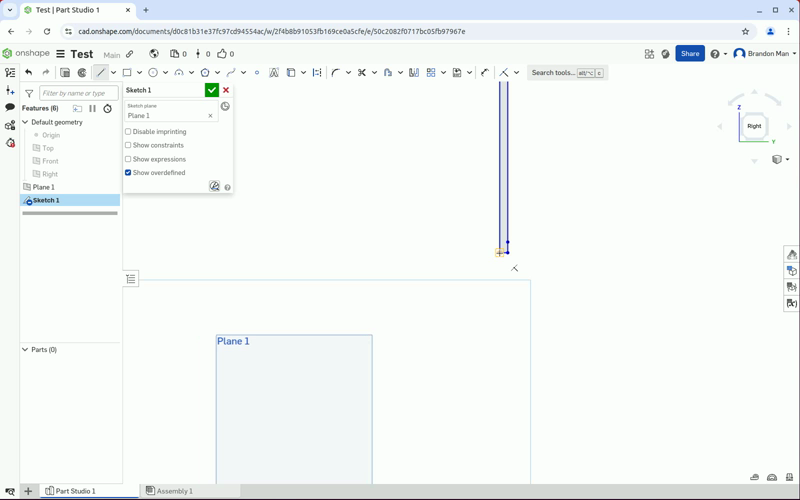
scroll(-6)
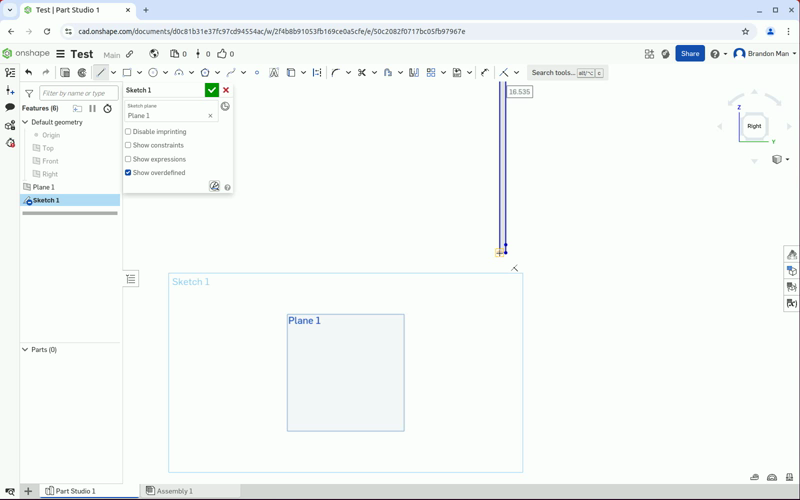
scroll(-6)
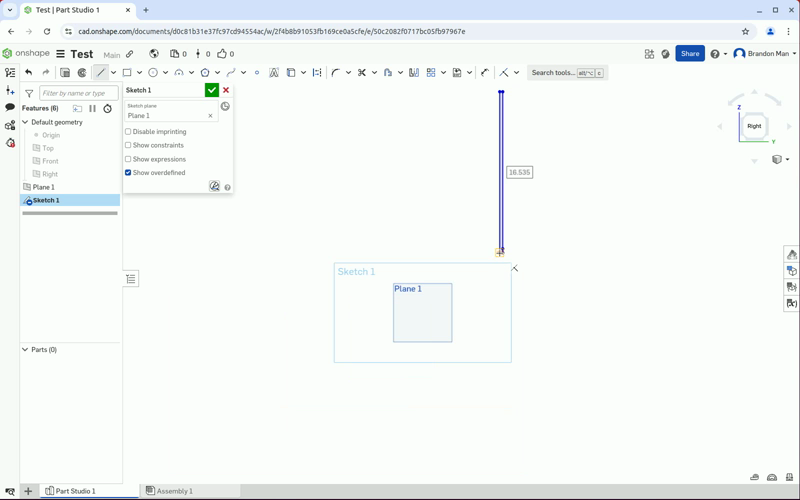
scroll(-6)
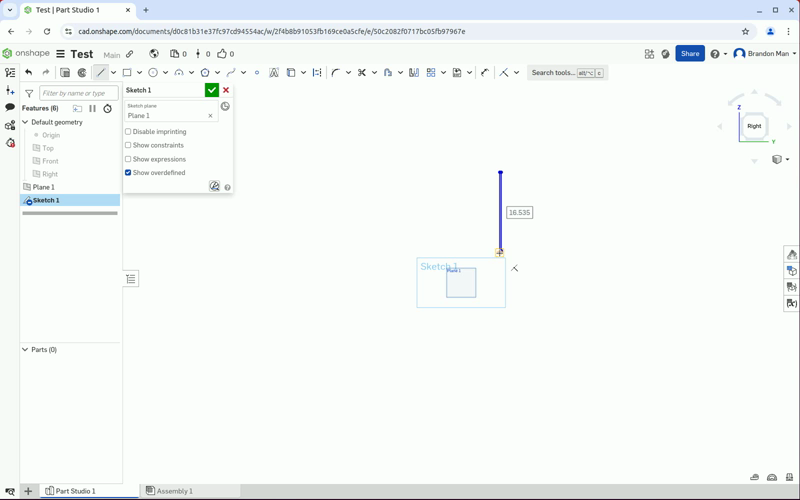
key(esc)
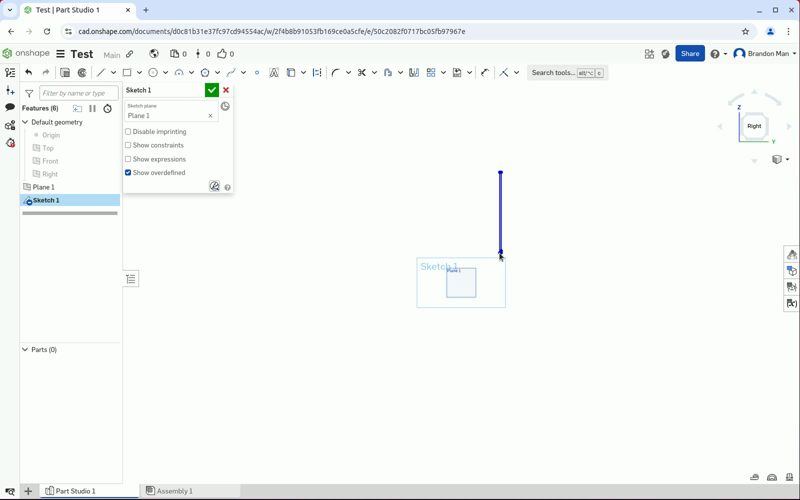
mouse_move(500, 201)
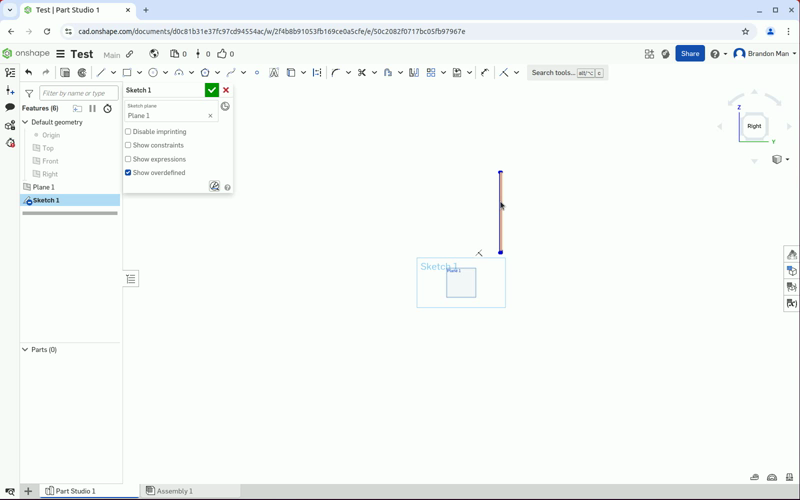
scroll(6)
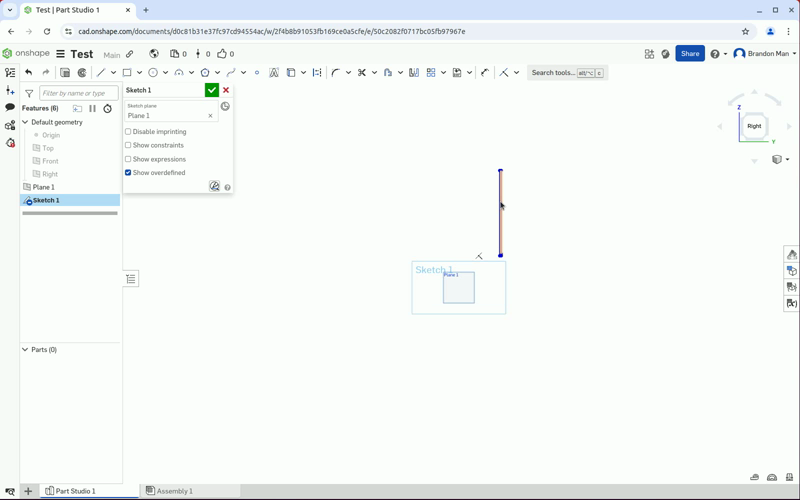
scroll(6)
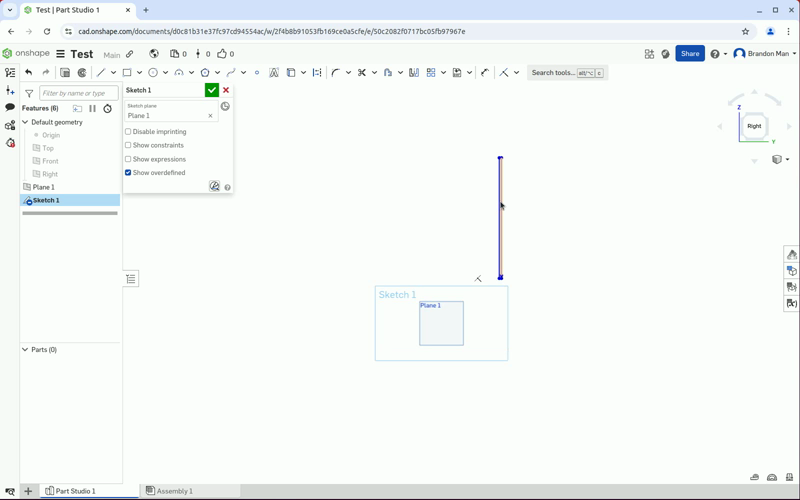
scroll(6)
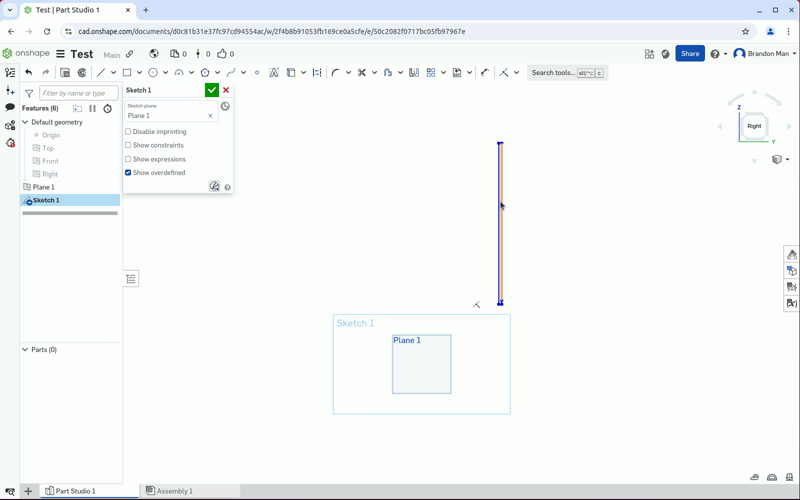
scroll(6)
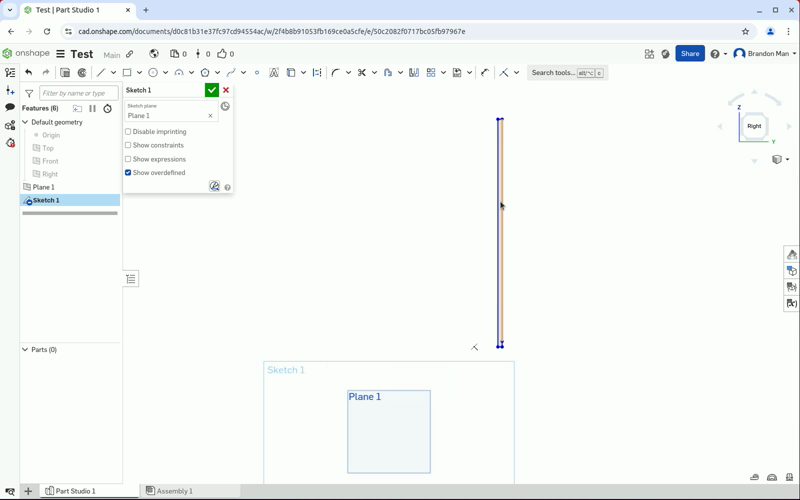
scroll(6)
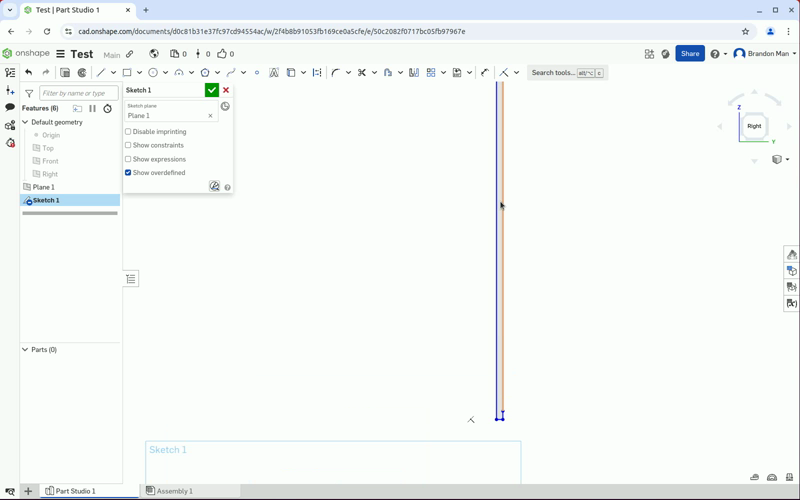
scroll(6)
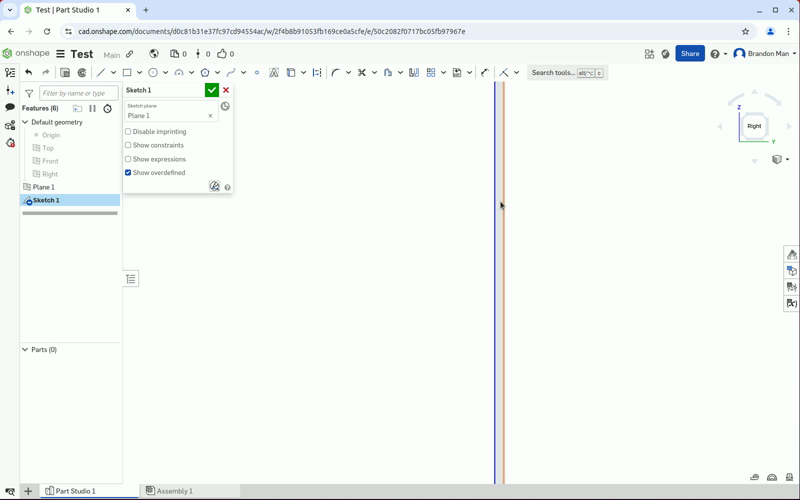
scroll(6)
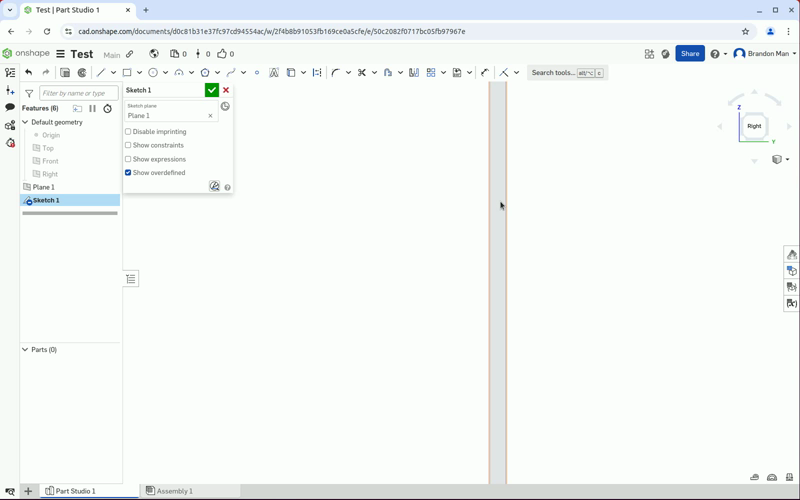
click(500, 201)
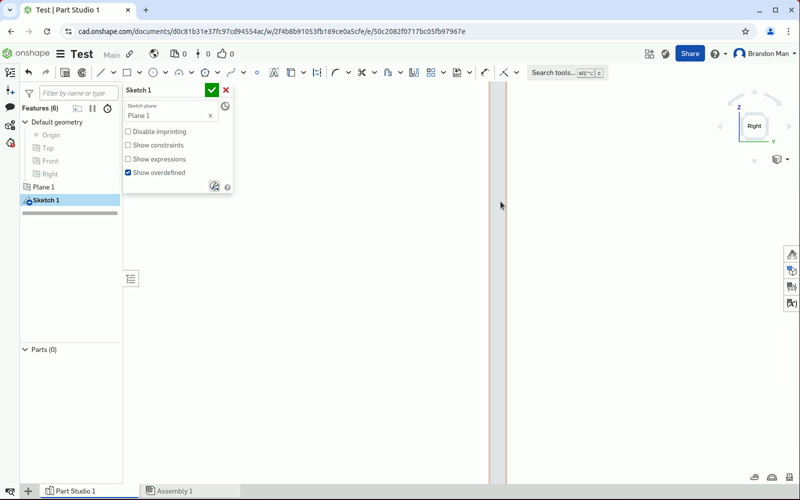
scroll(-6)
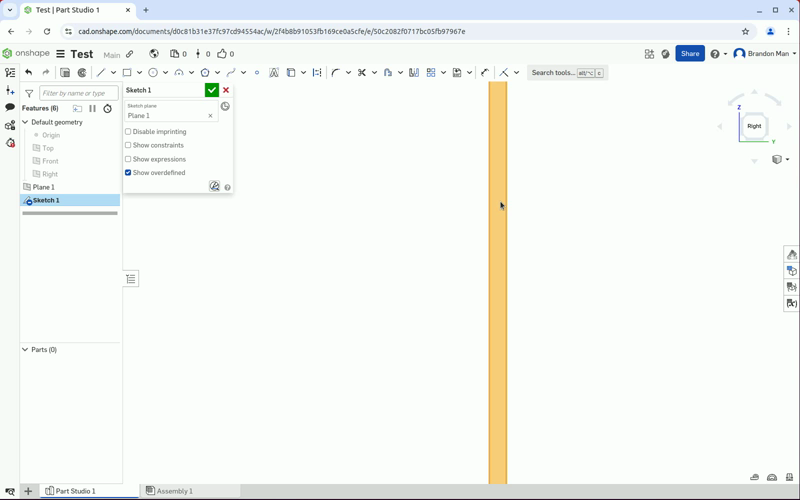
scroll(-6)
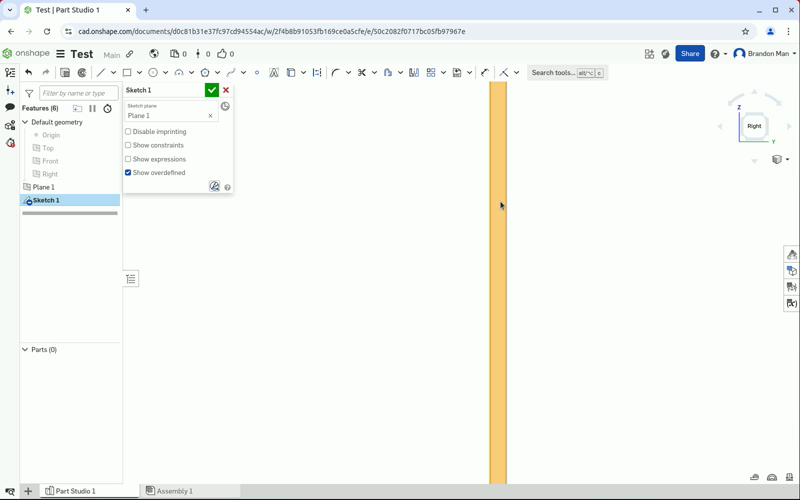
scroll(-6)
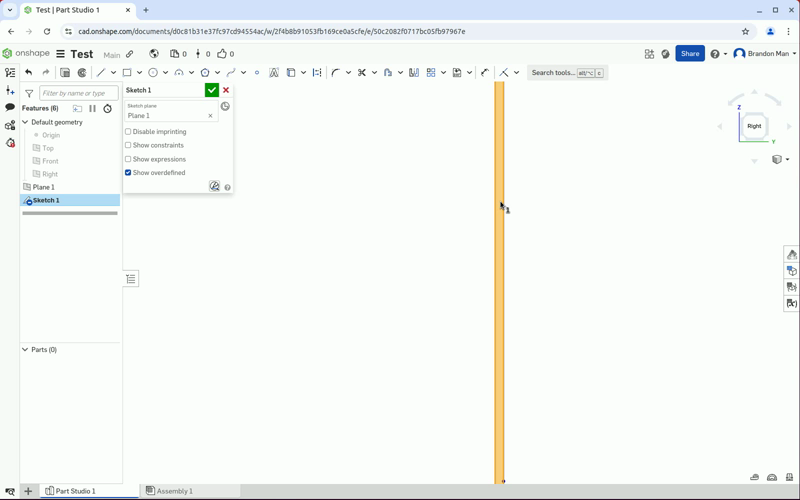
scroll(-6)
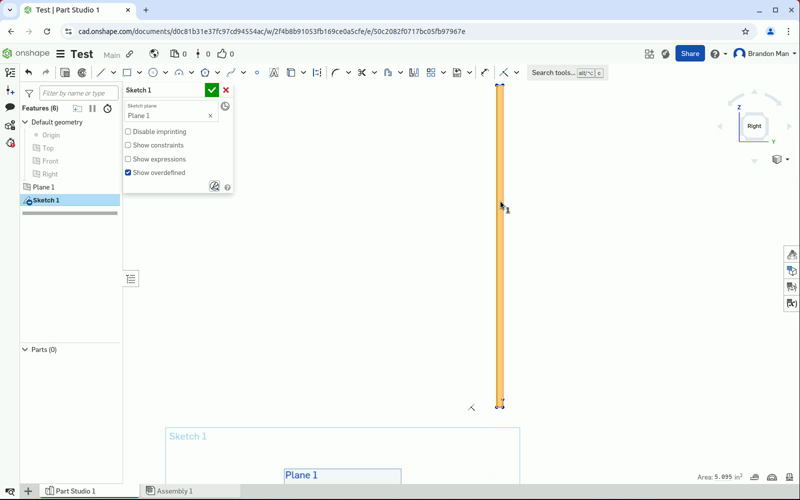
scroll(-6)
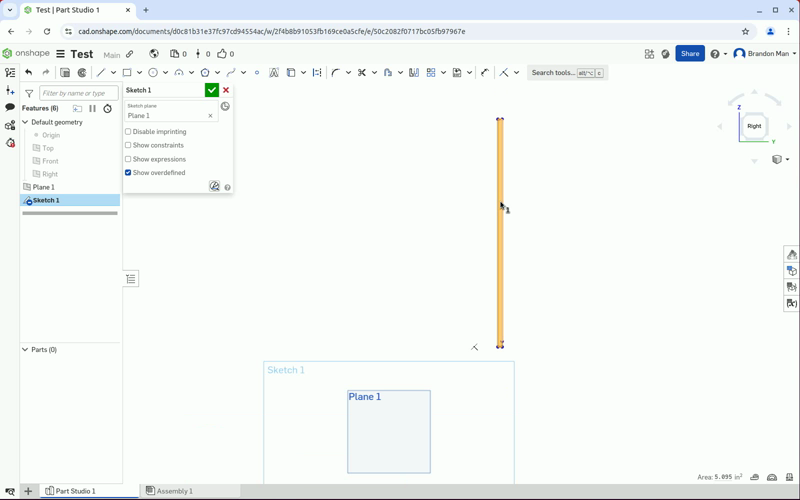
scroll(-6)
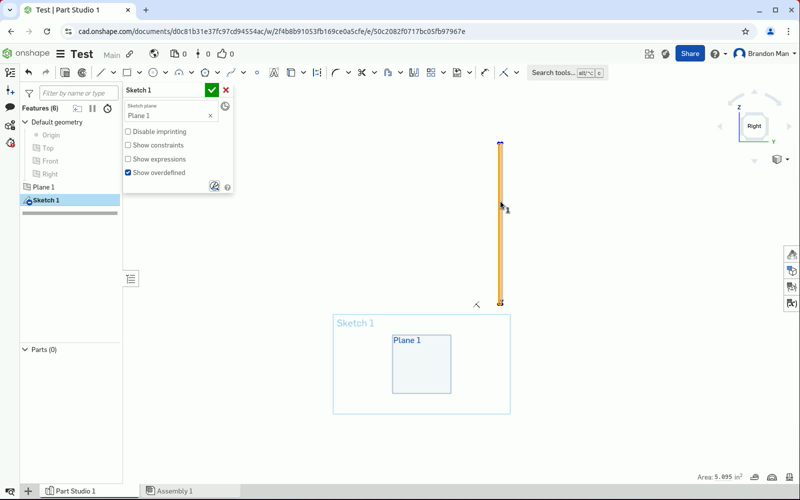
scroll(-6)
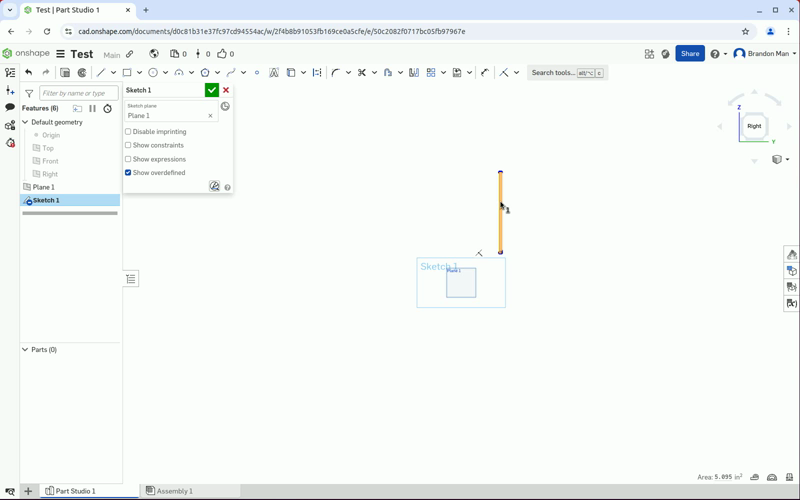
mouse_move(73, 352)
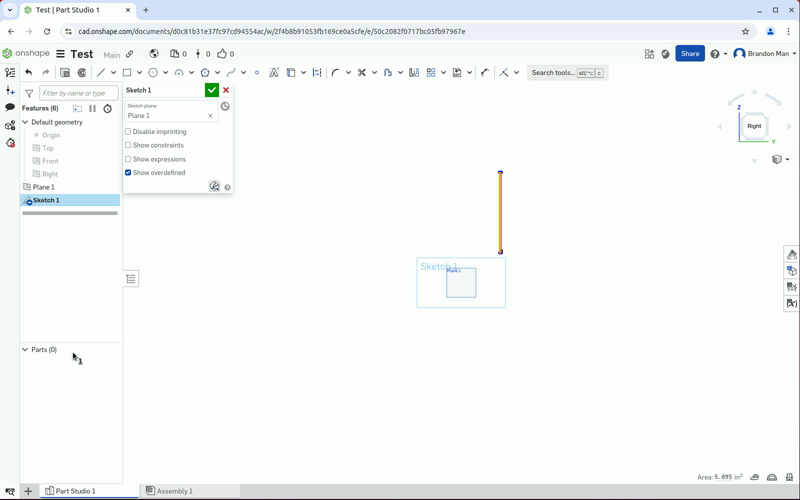
key(shift+y)
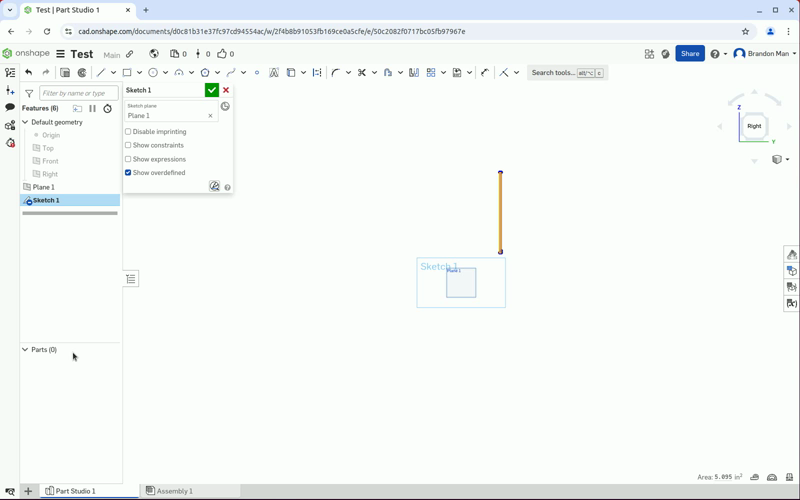
key(shift+e)
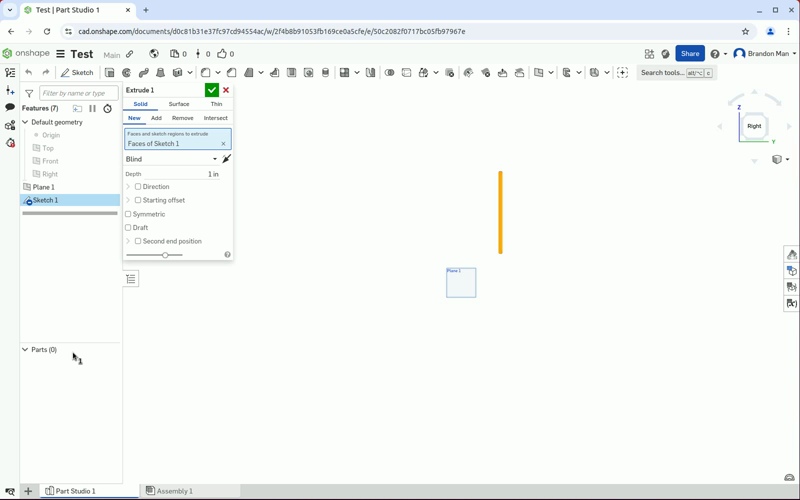
mouse_move(143, 106)
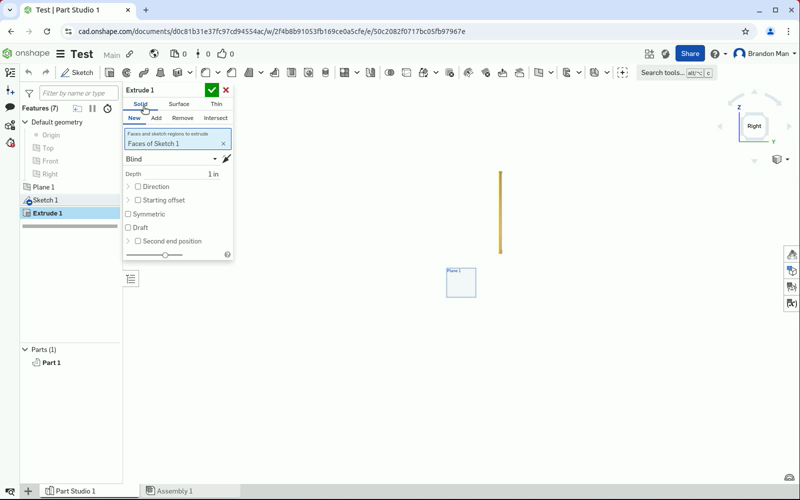
click(143, 106)
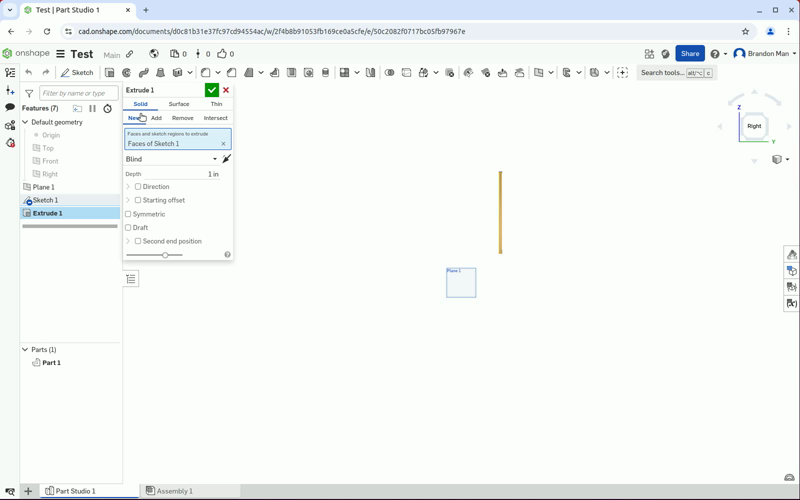
mouse_move(137, 120)
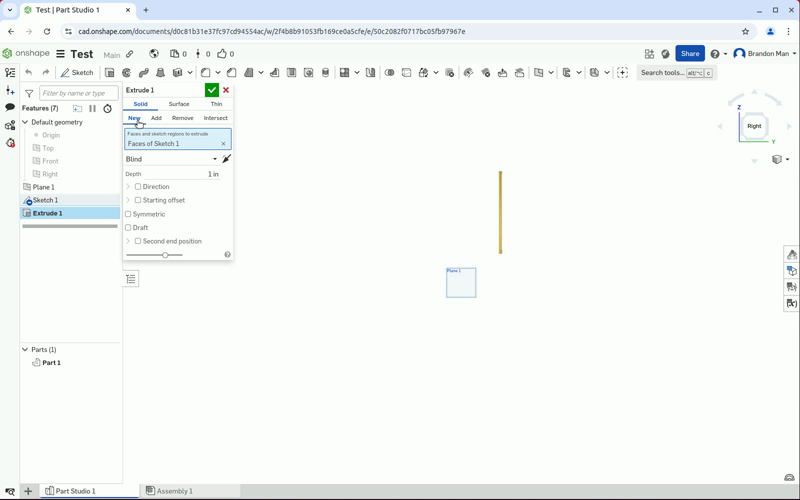
click(137, 120)
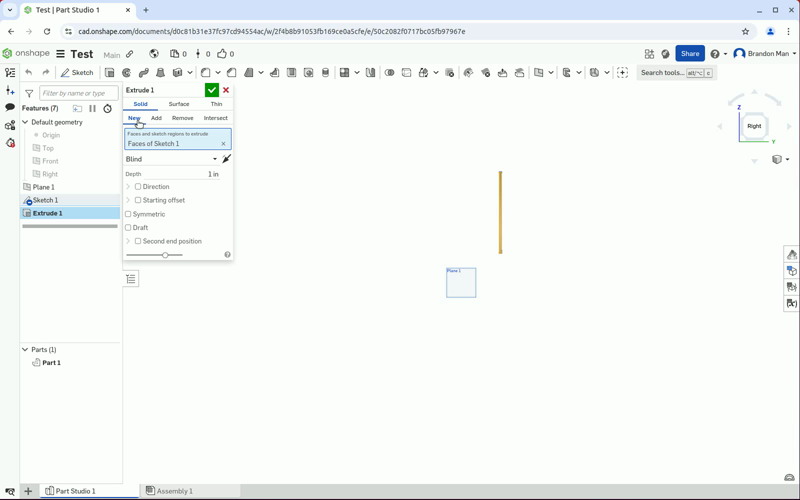
key(tab, 4)
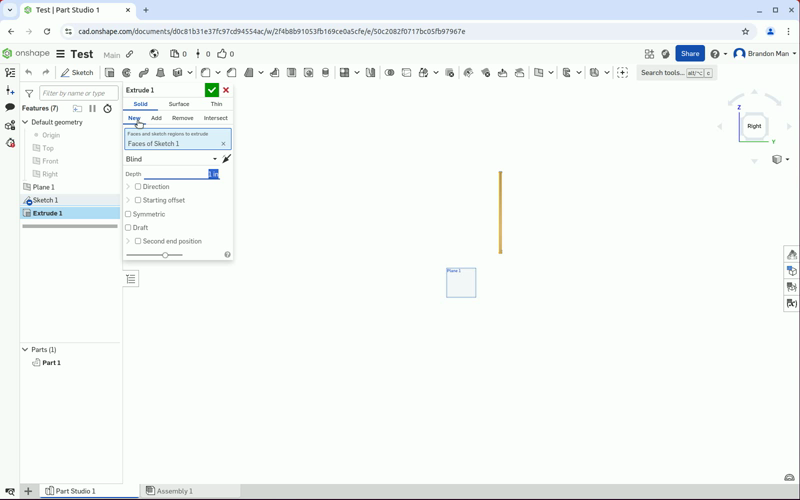
text(-0.722)
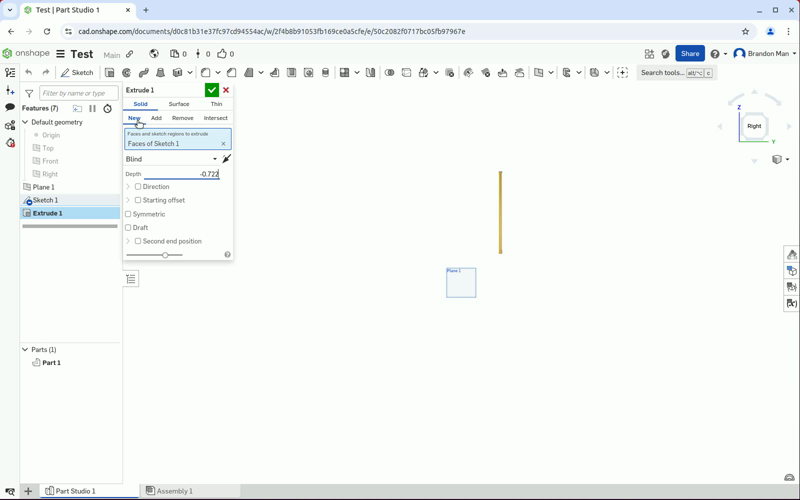
key(enter)
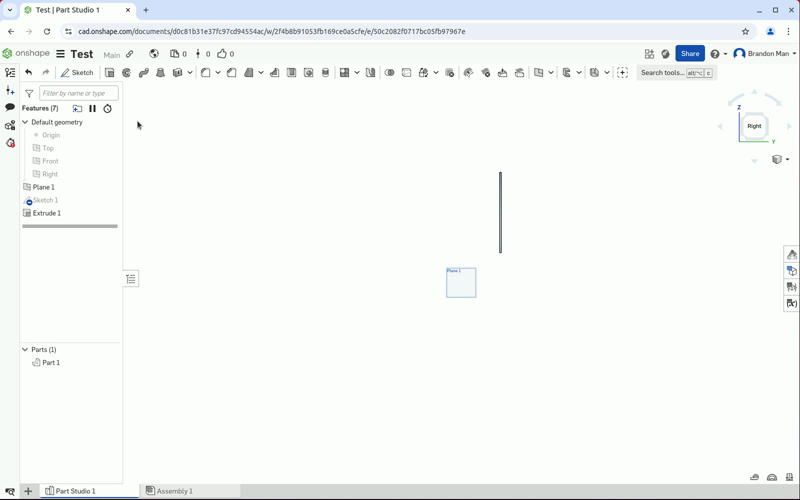
key(shift+h)
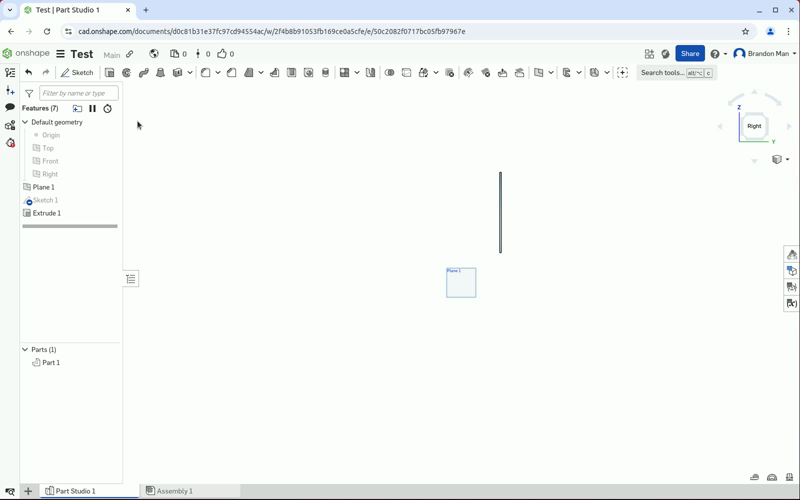
key(shift+h)
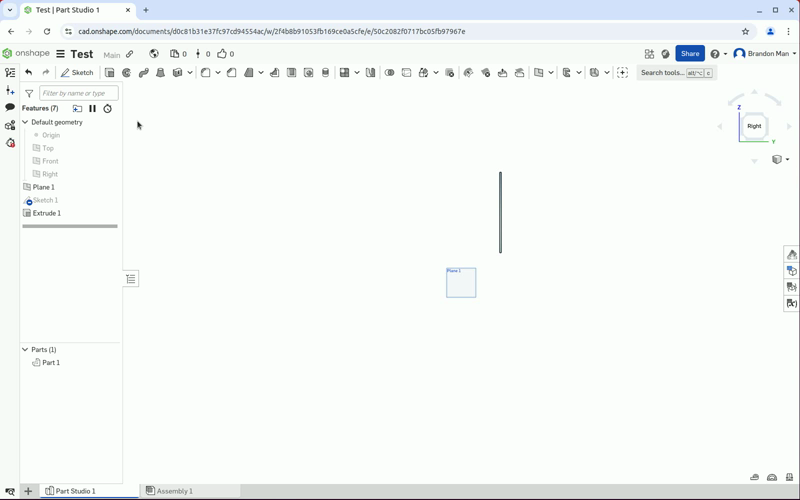
mouse_move(73, 189)
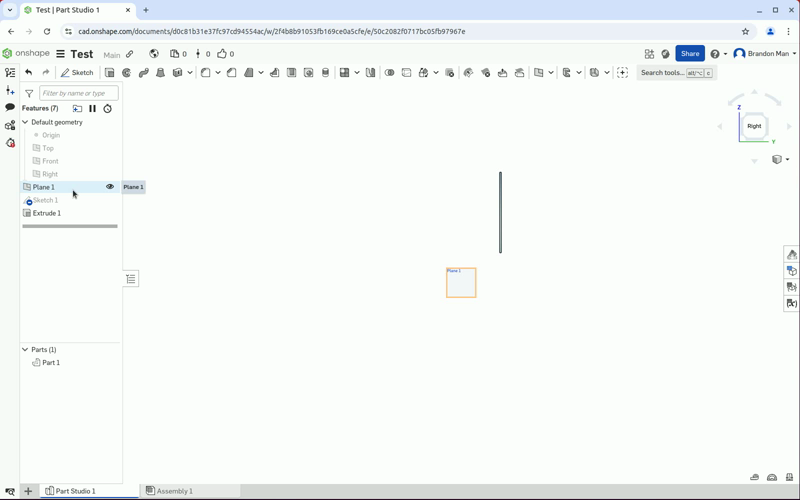
click(73, 189)
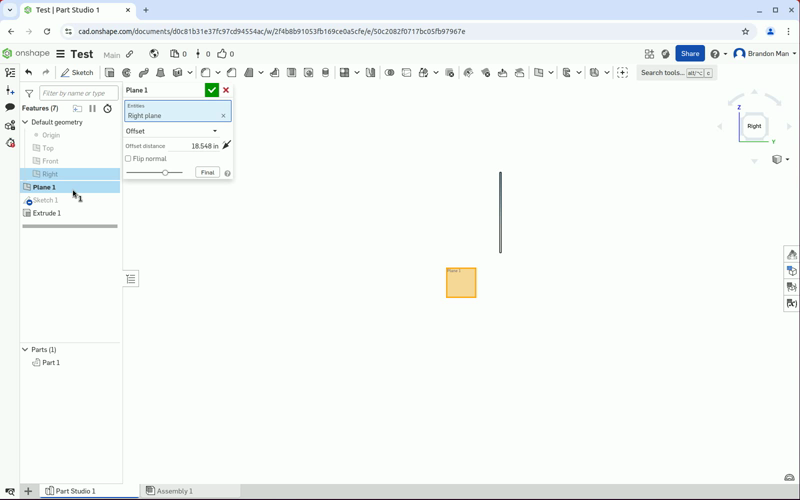
mouse_move(229, 92)
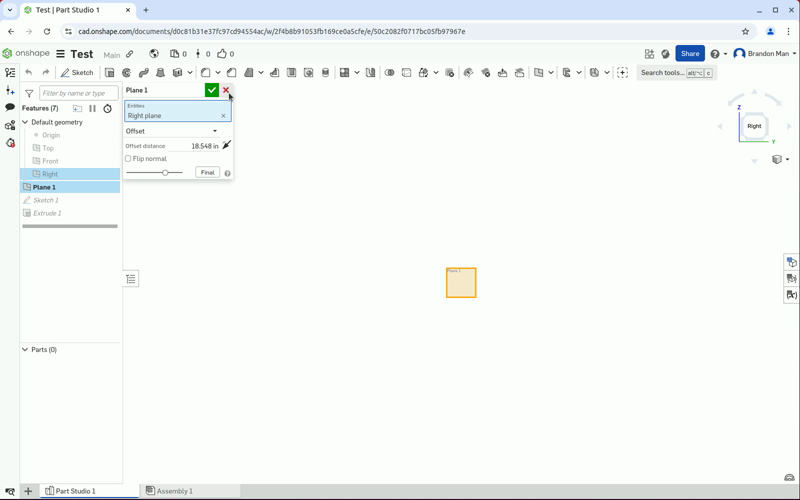
click(229, 92)
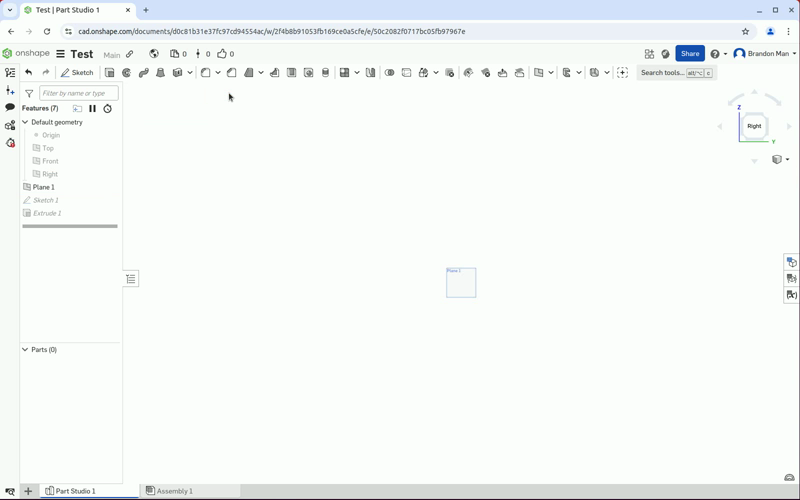
key(shift+s)
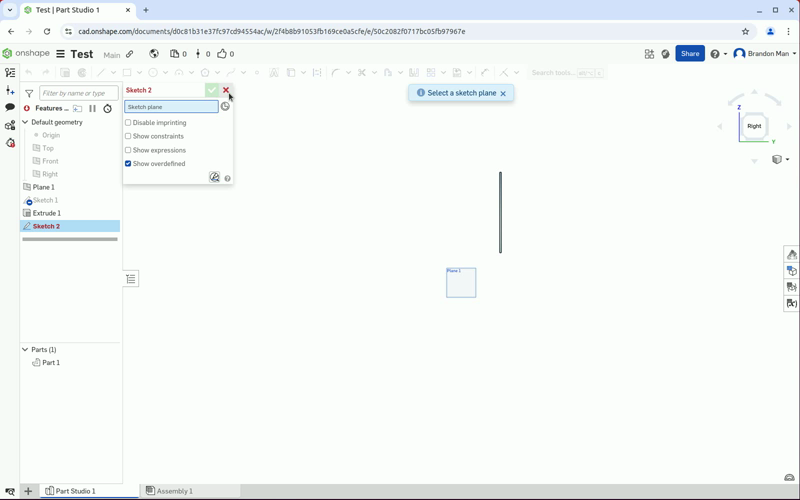
mouse_move(73, 189)
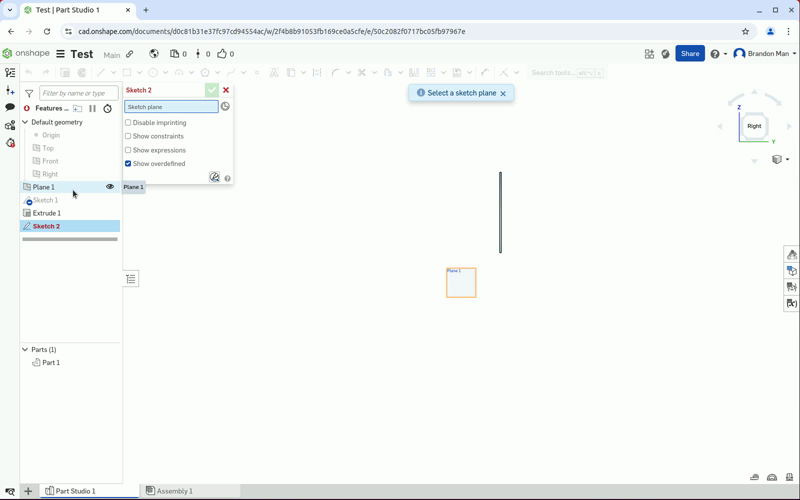
click(73, 189)
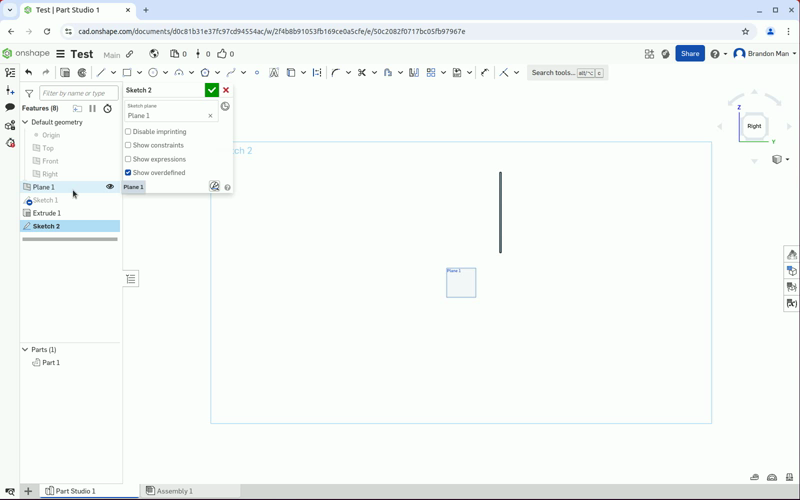
mouse_move(73, 352)
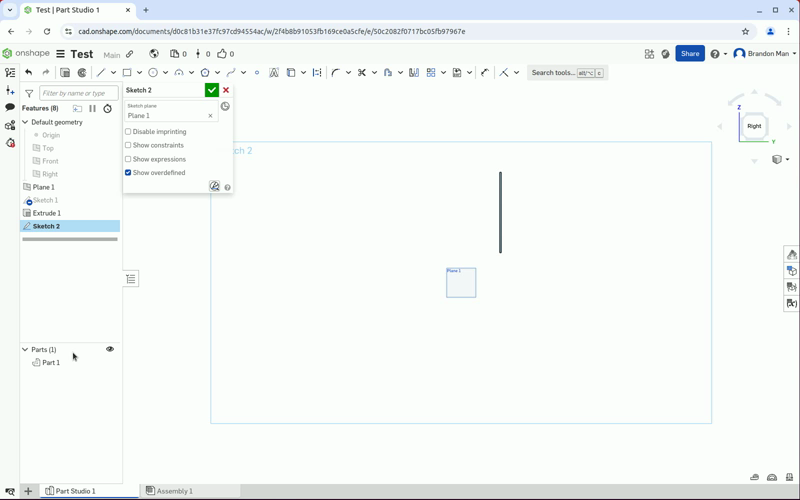
key(y)
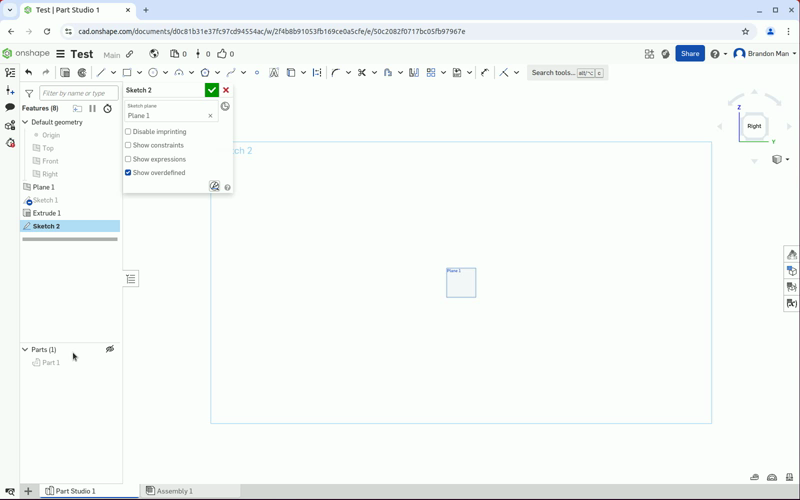
key(l)
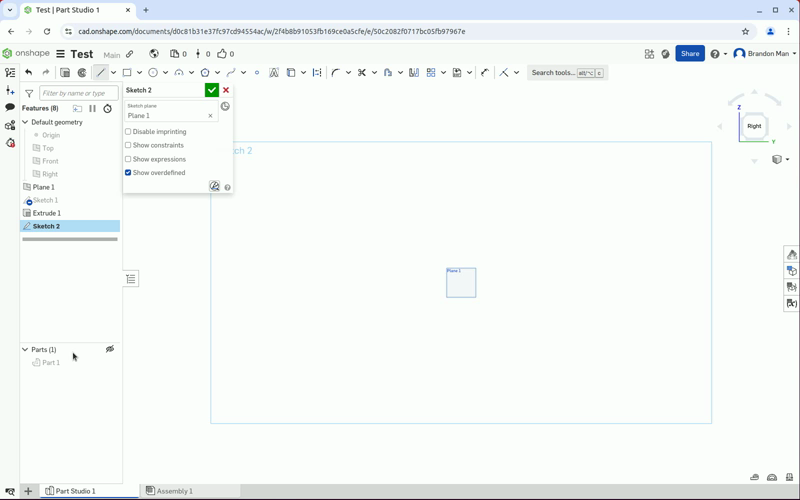
key_down(shift)
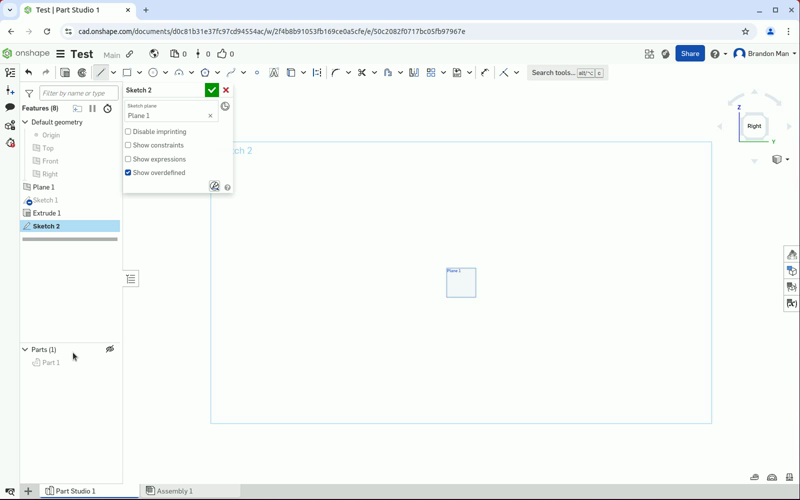
mouse_move(499, 171)
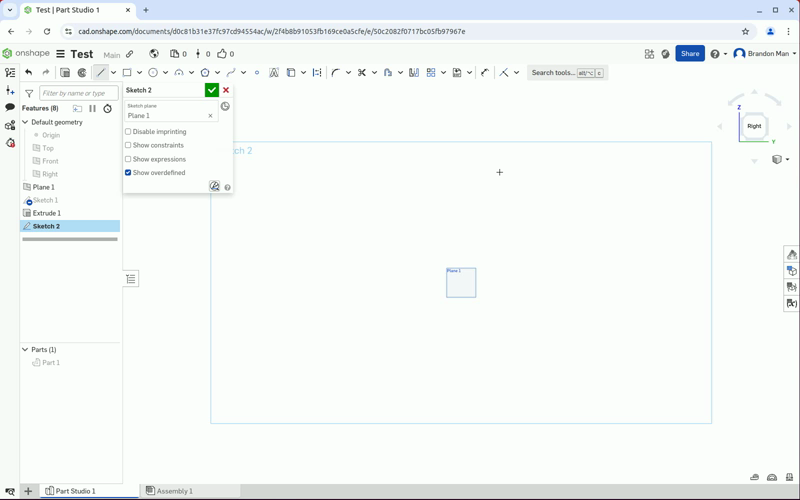
click(499, 171)
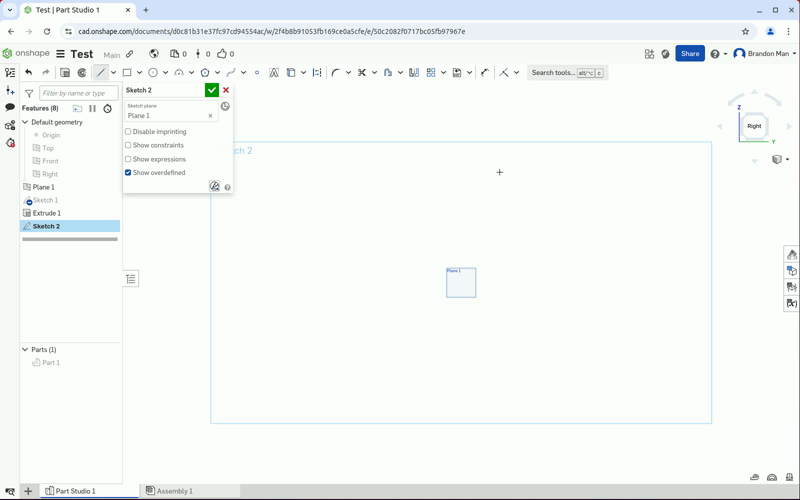
key_up(shift)
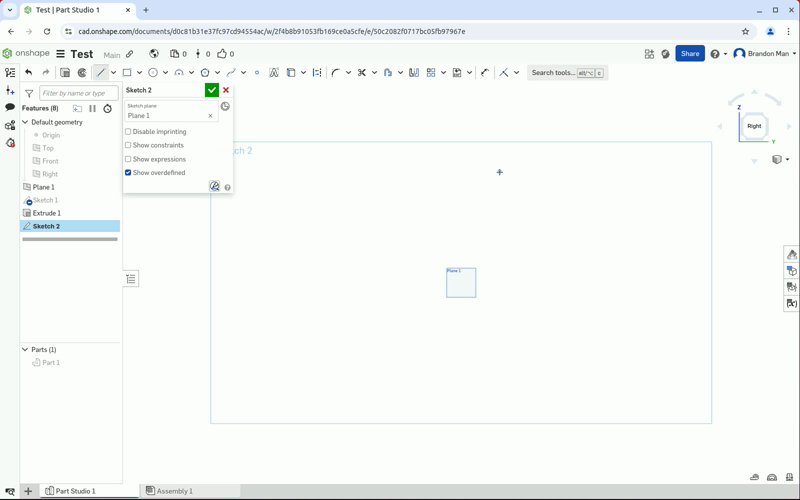
key_down(shift)
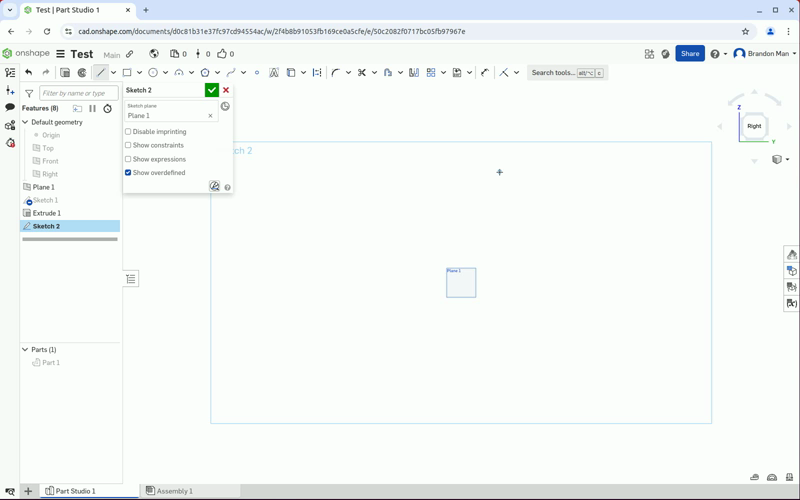
mouse_move(529, 171)
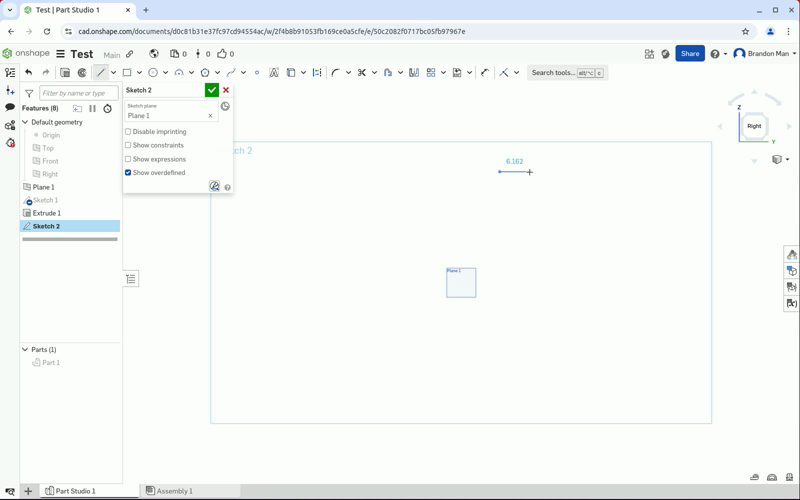
mouse_move(501, 171)
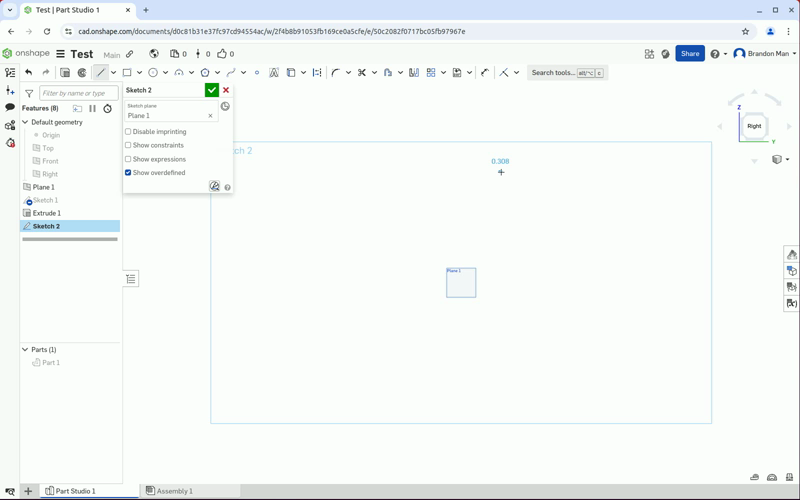
scroll(6)
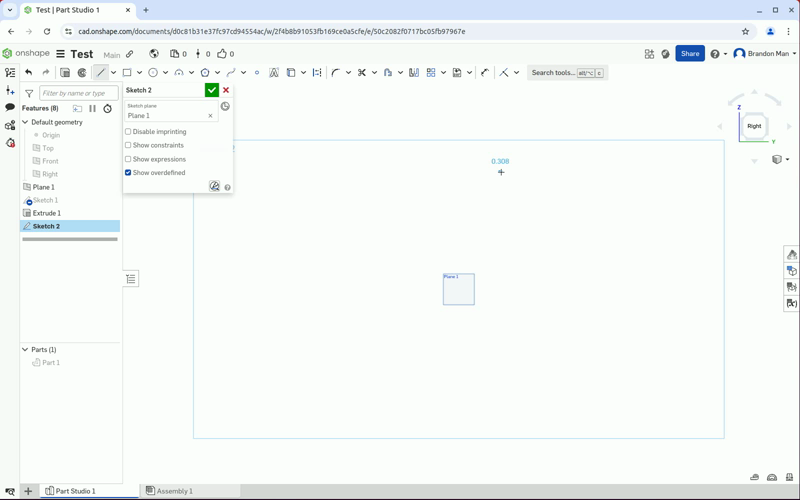
scroll(6)
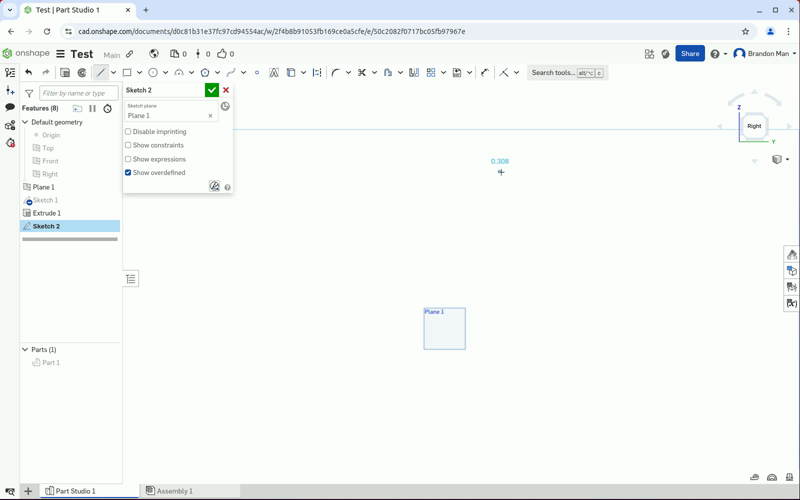
scroll(6)
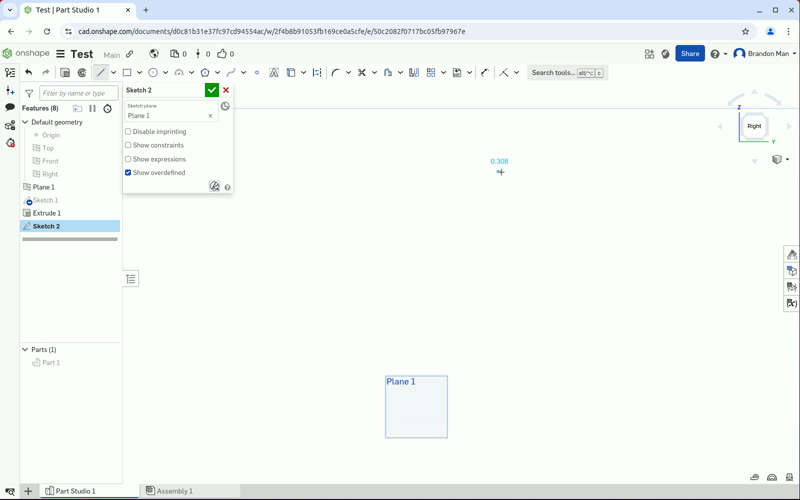
scroll(6)
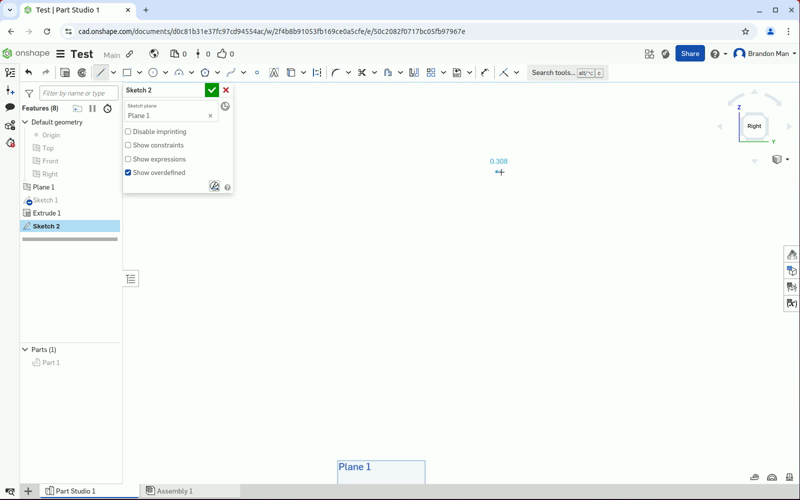
scroll(6)
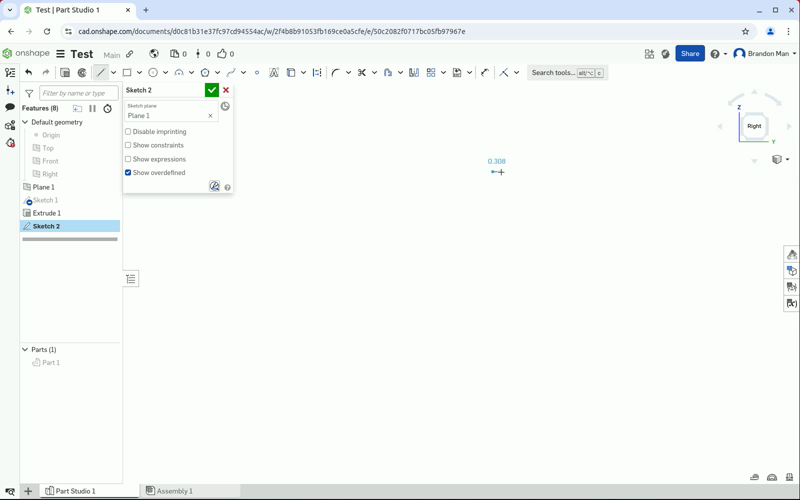
scroll(6)
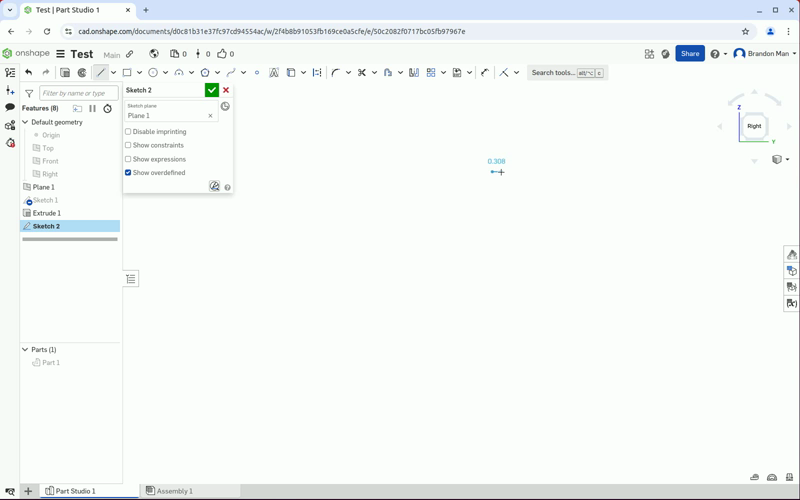
scroll(6)
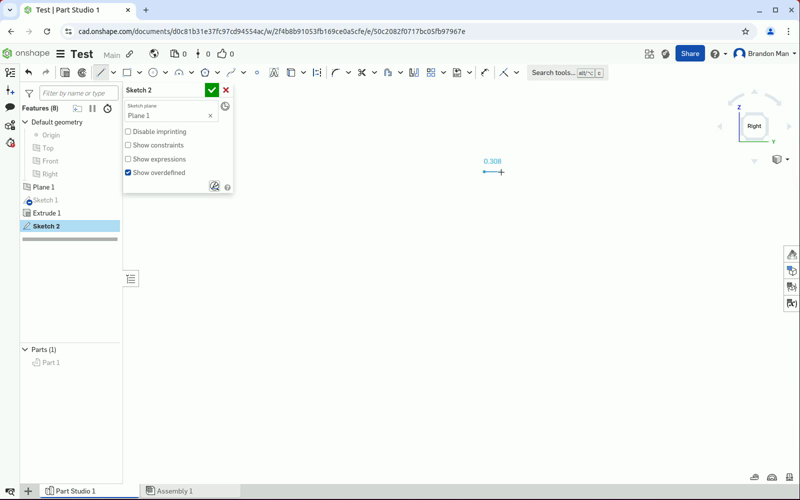
click(501, 171)
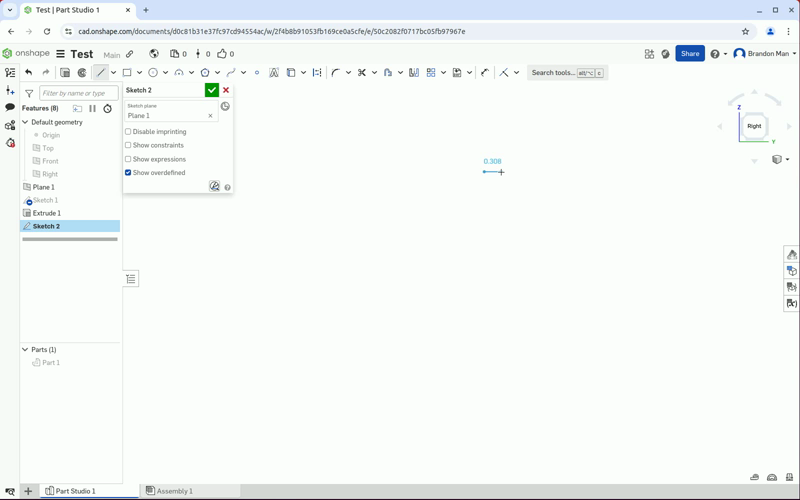
scroll(-6)
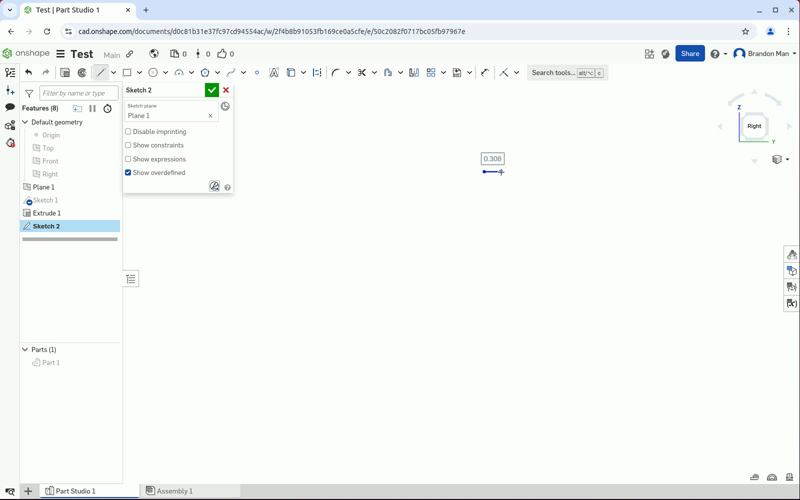
scroll(-6)
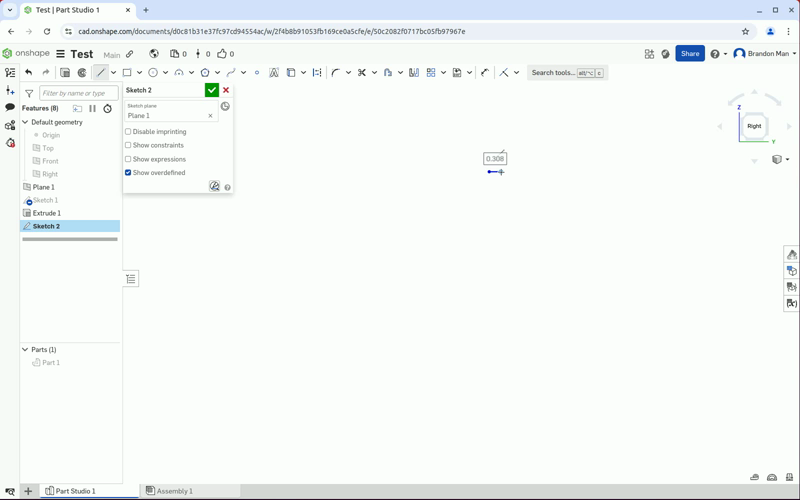
scroll(-6)
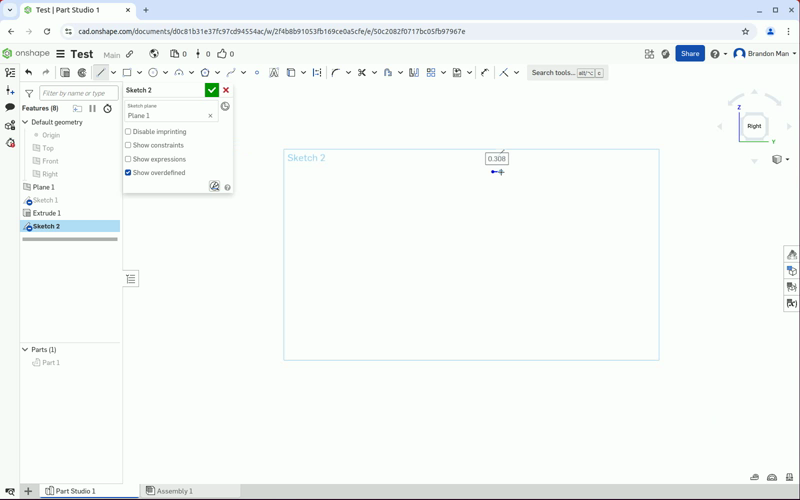
scroll(-6)
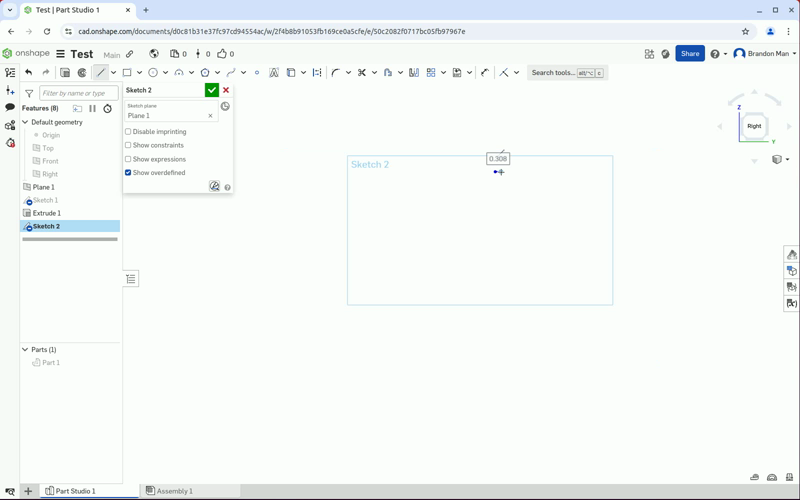
scroll(-6)
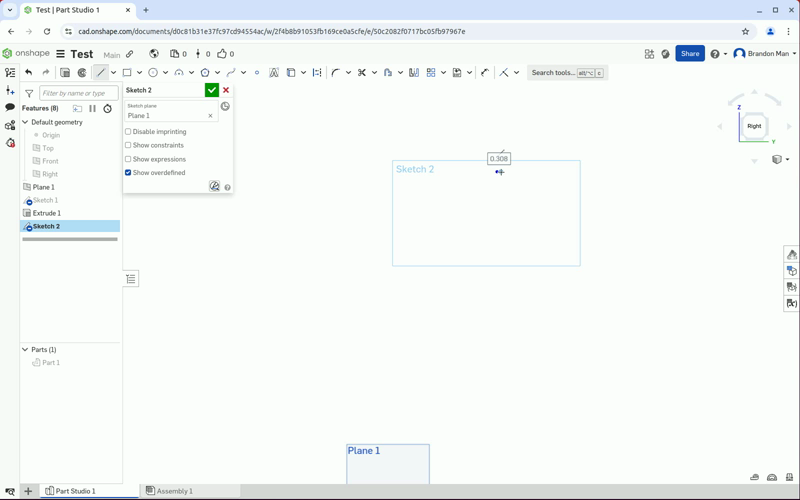
scroll(-6)
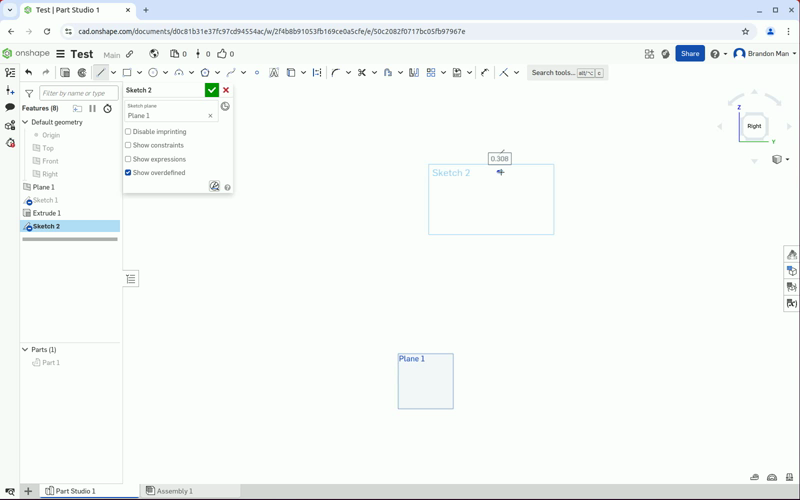
scroll(-6)
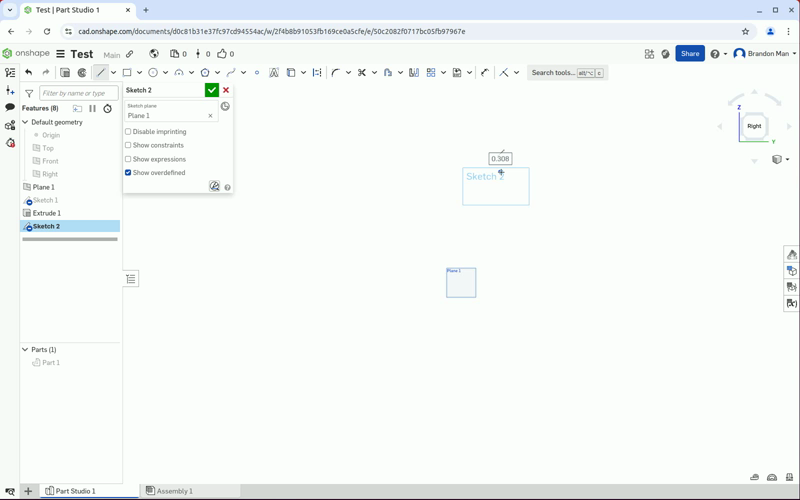
key_up(shift)
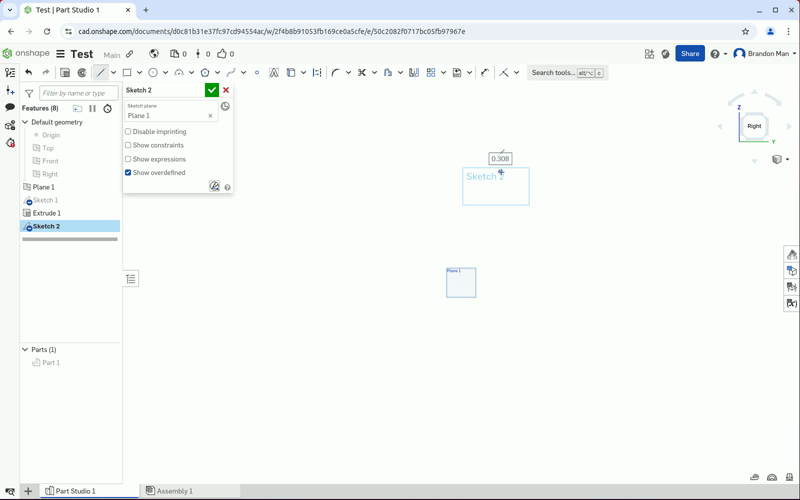
key_down(shift)
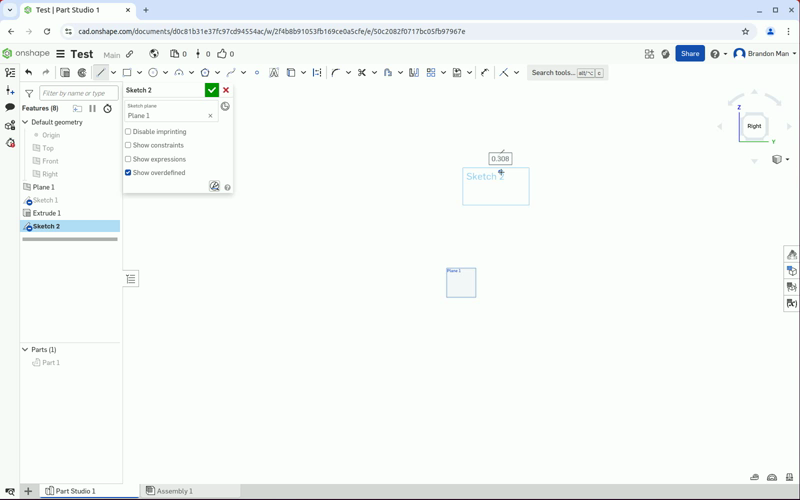
mouse_move(531, 171)
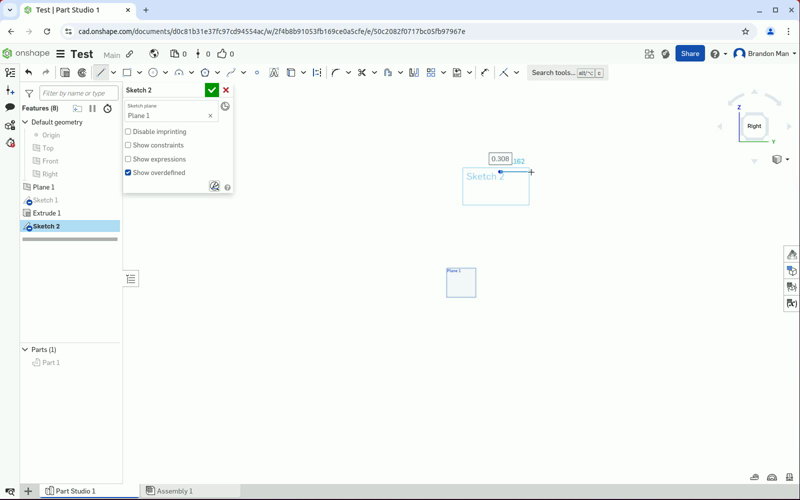
mouse_move(531, 171)
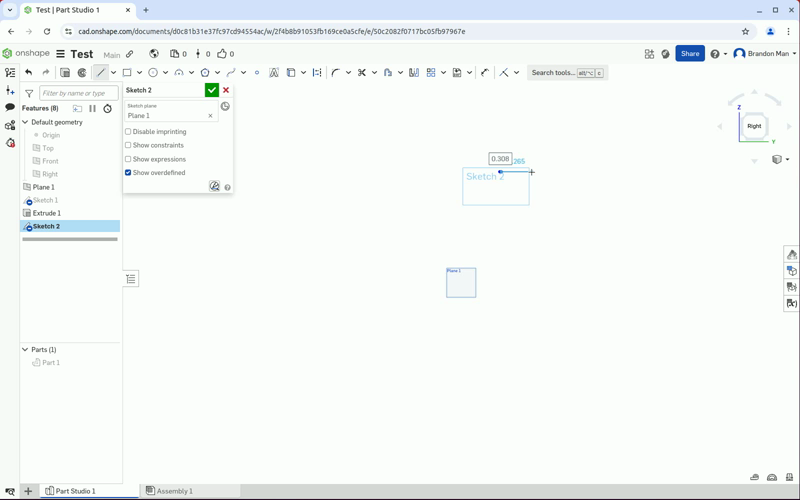
click(531, 171)
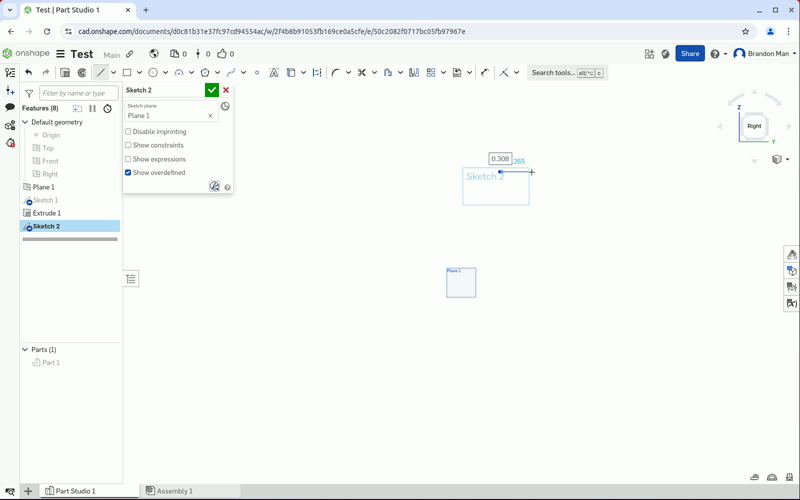
key_up(shift)
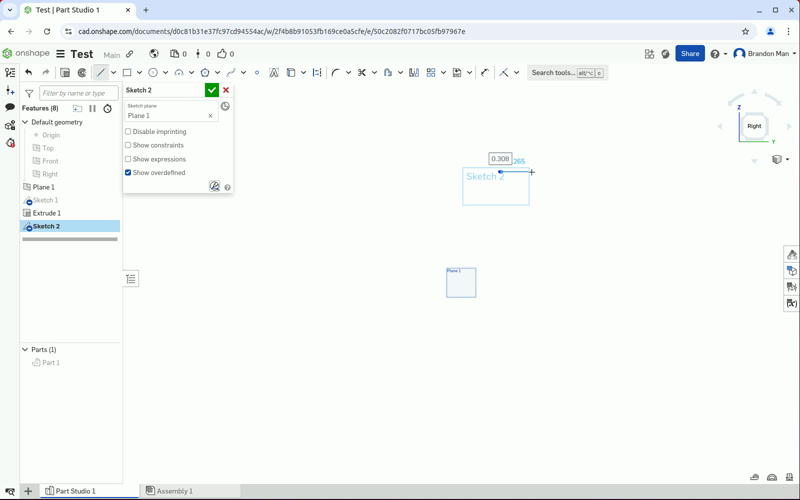
key_down(shift)
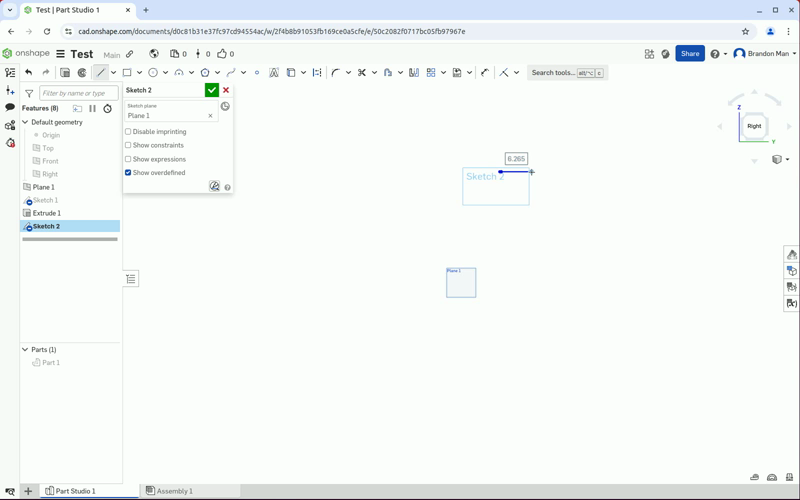
mouse_move(561, 171)
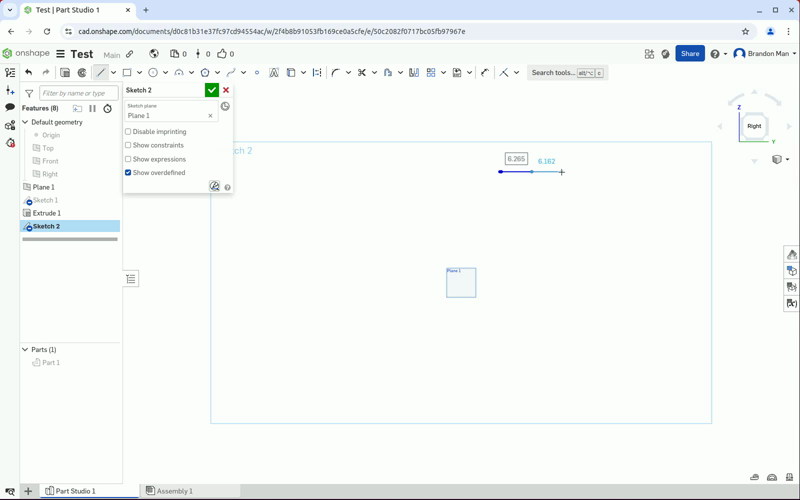
mouse_move(533, 171)
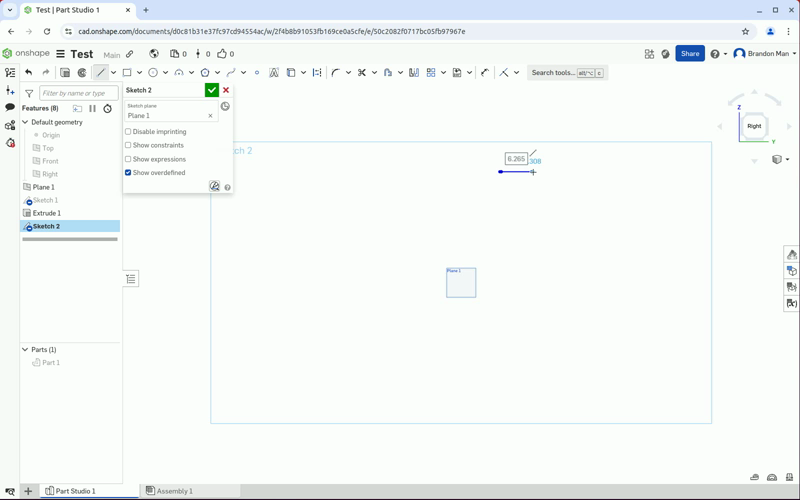
scroll(6)
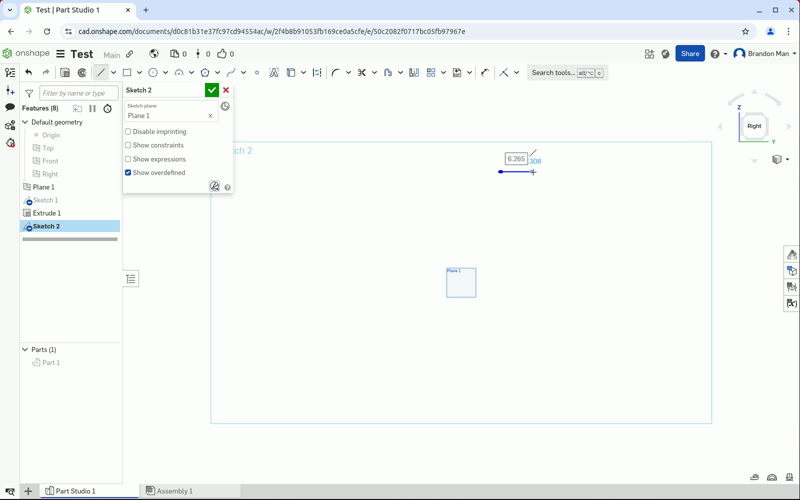
scroll(6)
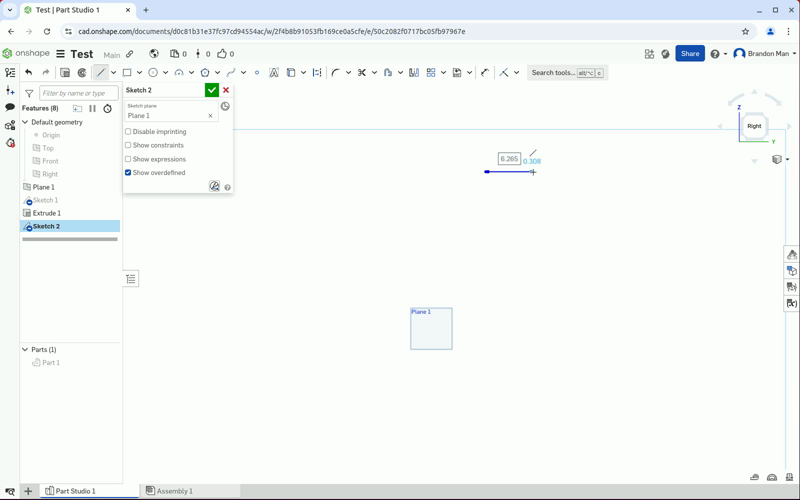
scroll(6)
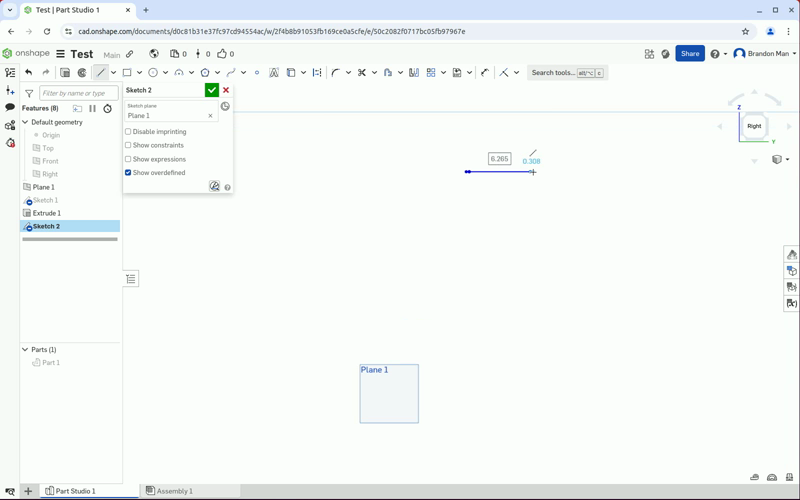
scroll(6)
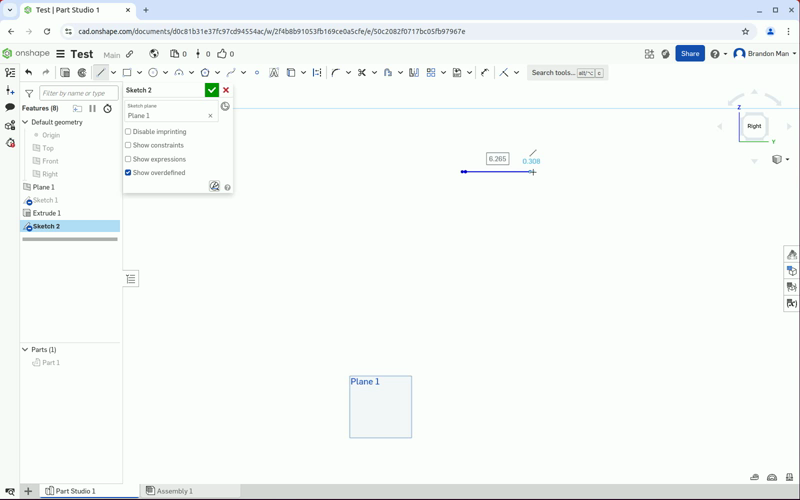
scroll(6)
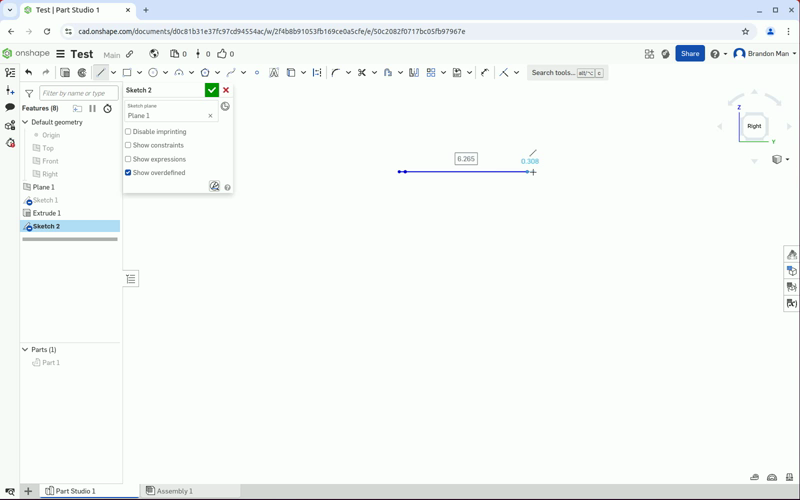
scroll(6)
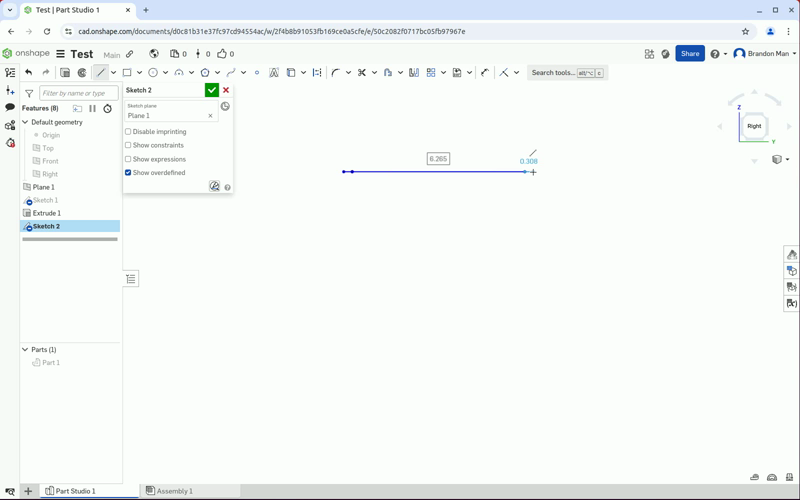
scroll(6)
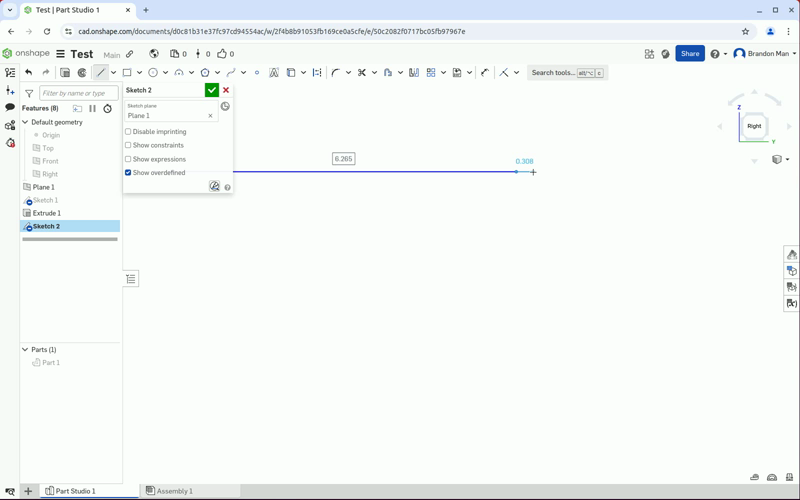
click(533, 171)
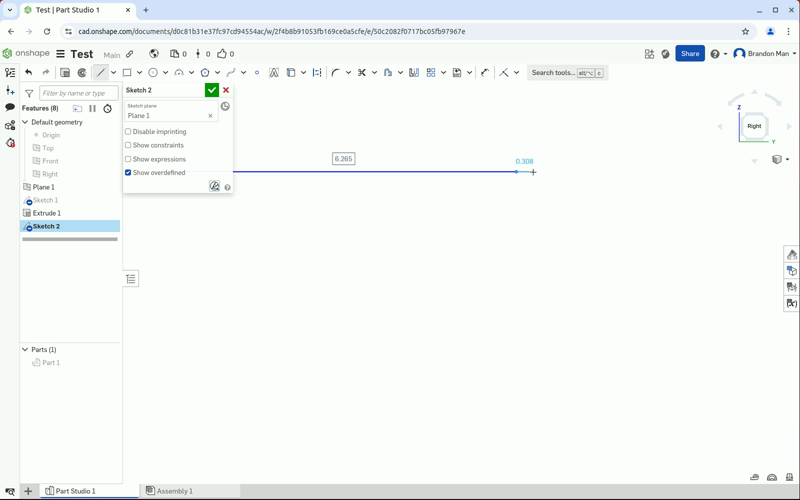
scroll(-6)
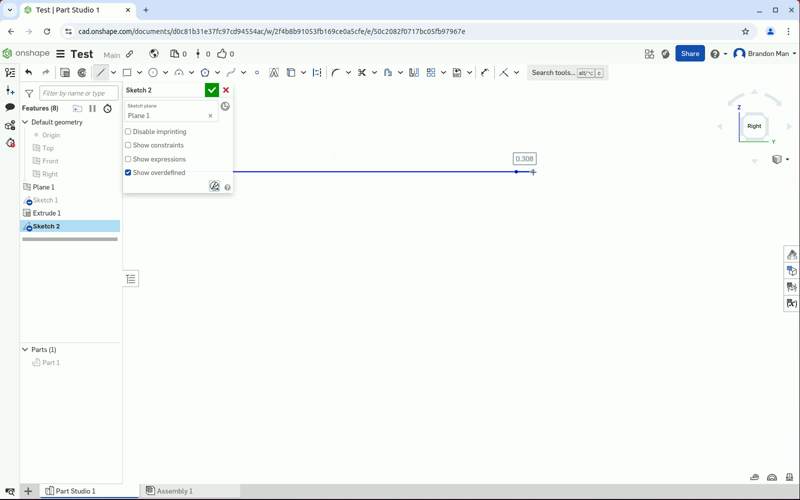
scroll(-6)
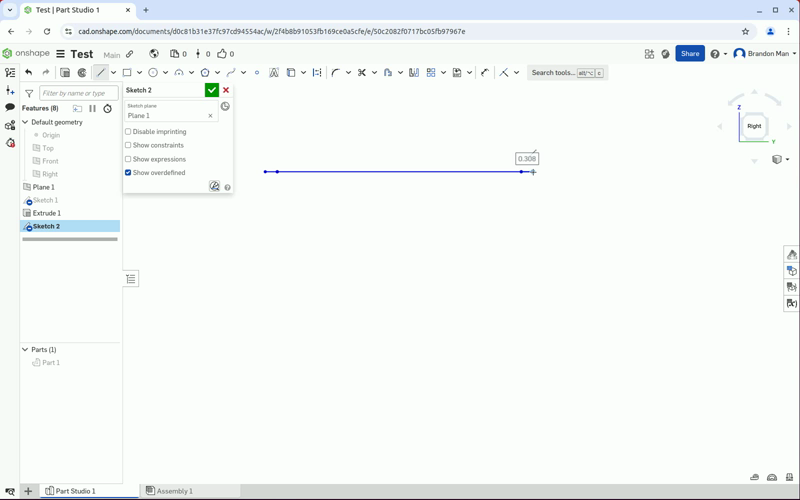
scroll(-6)
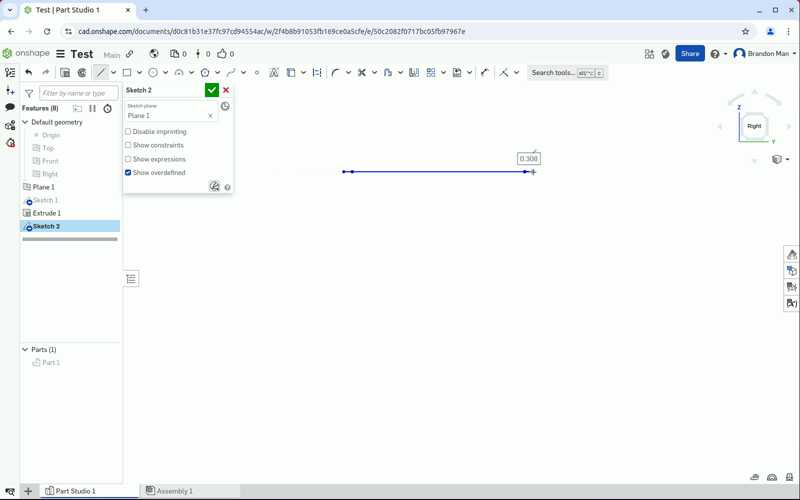
scroll(-6)
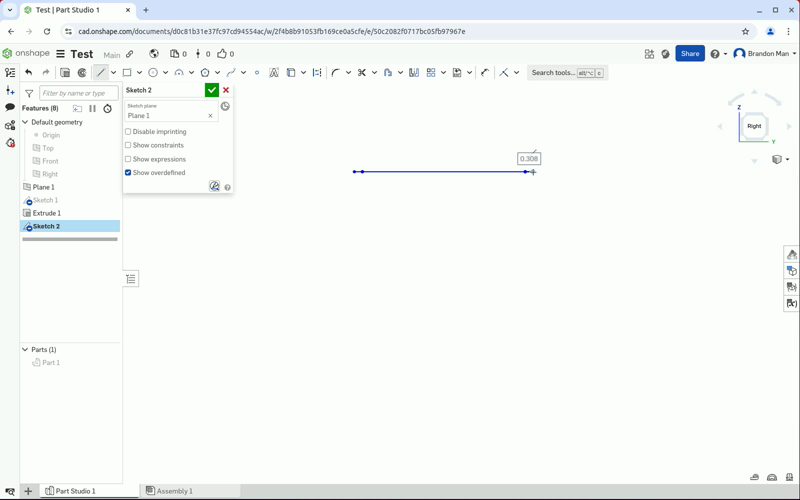
scroll(-6)
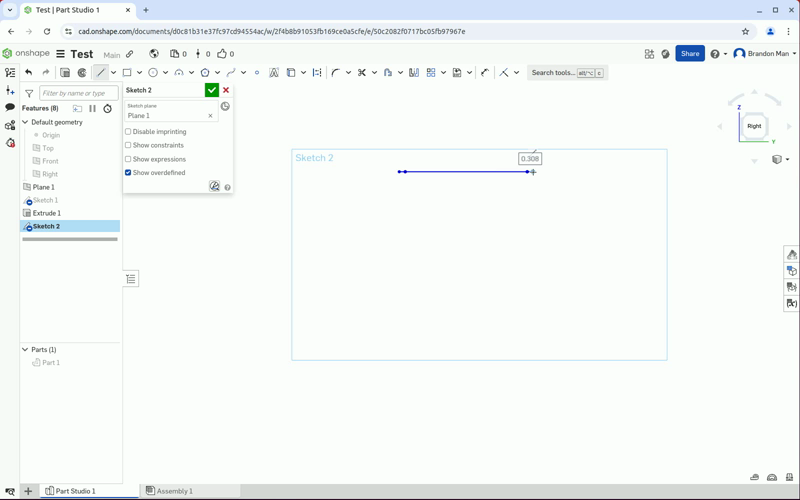
scroll(-6)
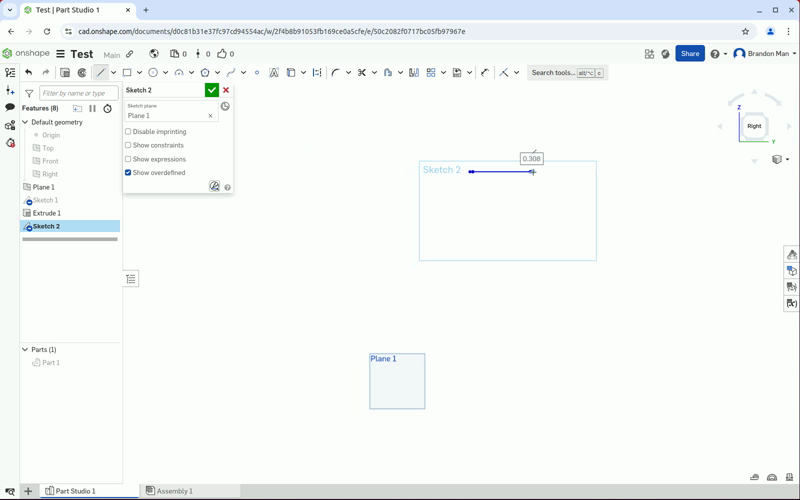
scroll(-6)
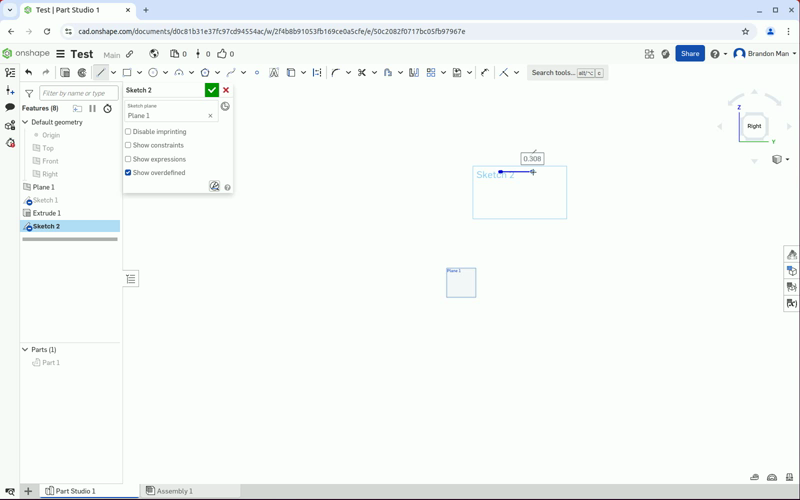
key_up(shift)
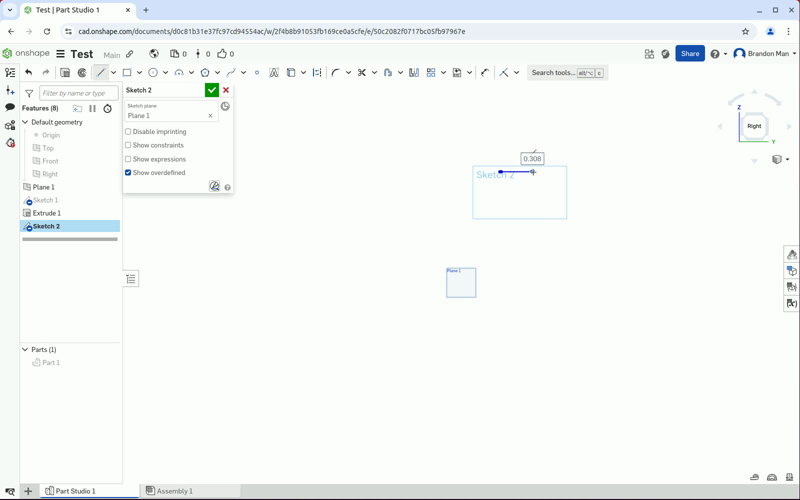
key_down(shift)
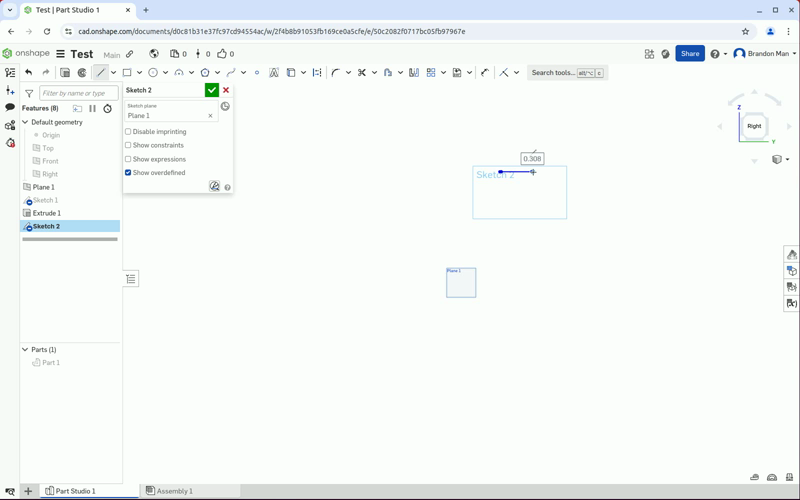
mouse_move(563, 171)
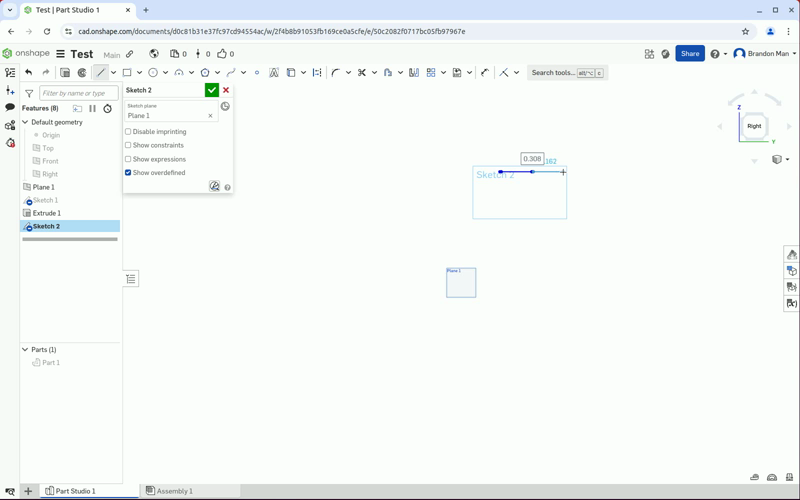
mouse_move(533, 170)
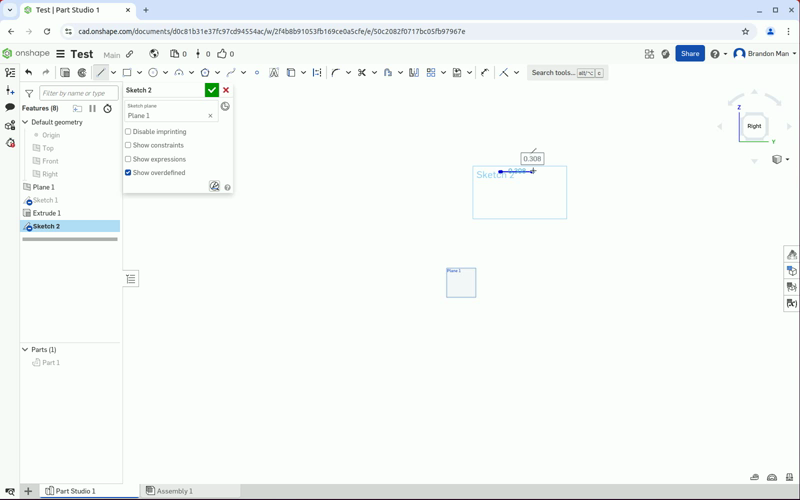
scroll(6)
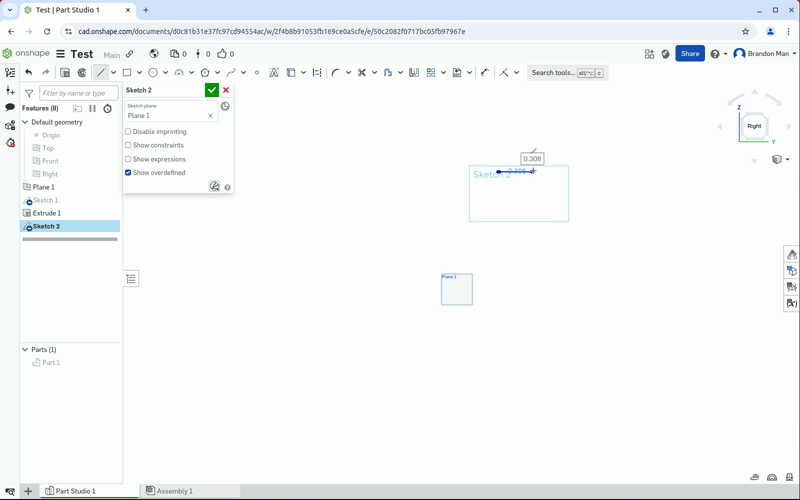
scroll(6)
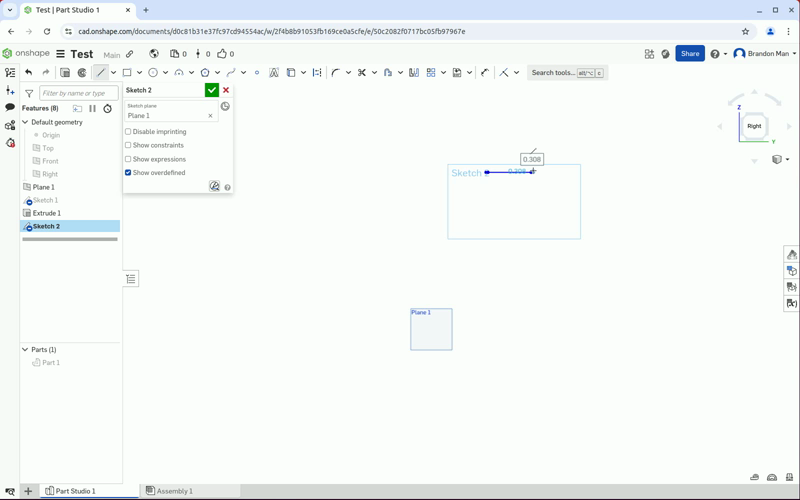
scroll(6)
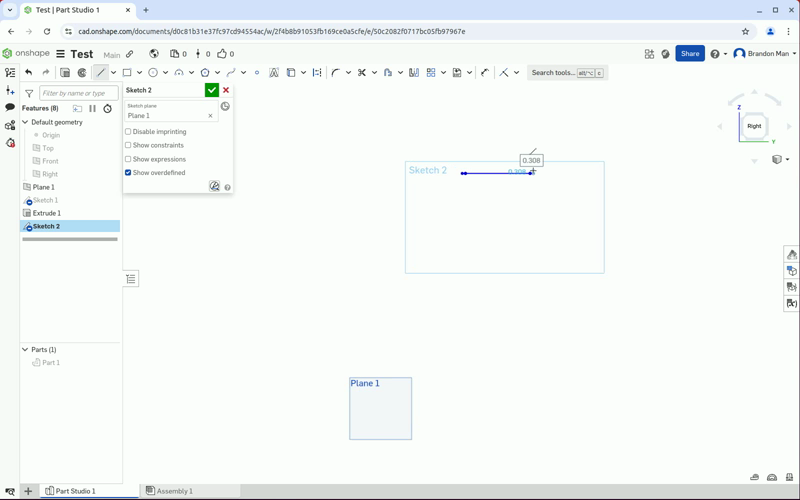
scroll(6)
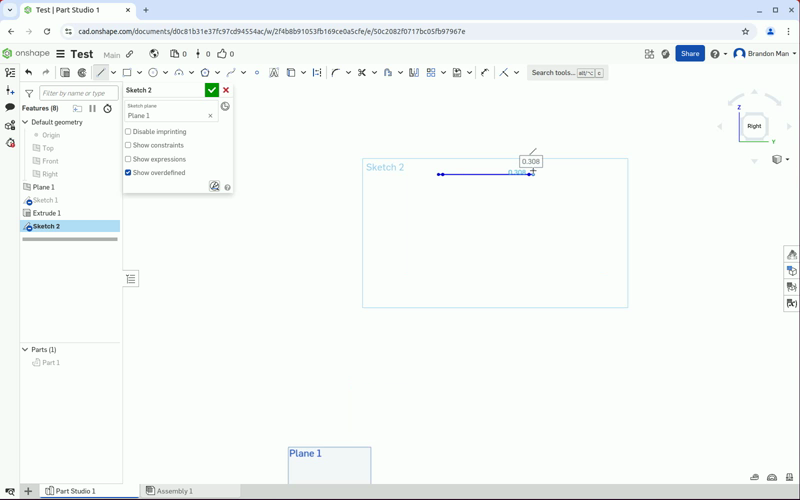
scroll(6)
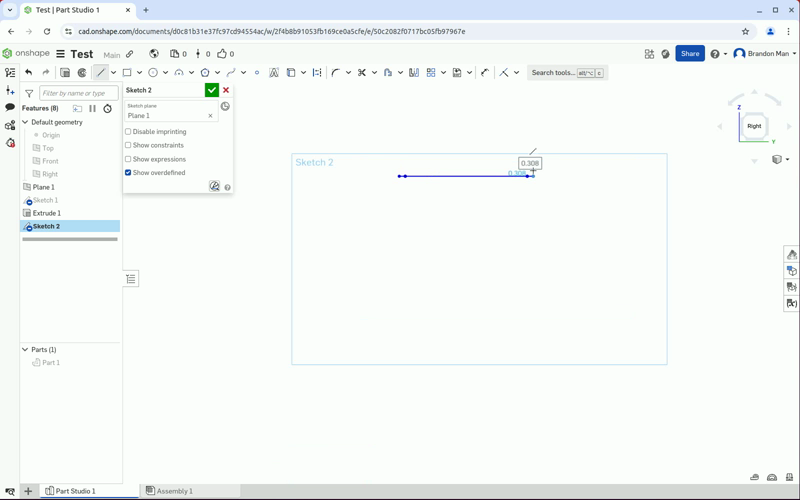
scroll(6)
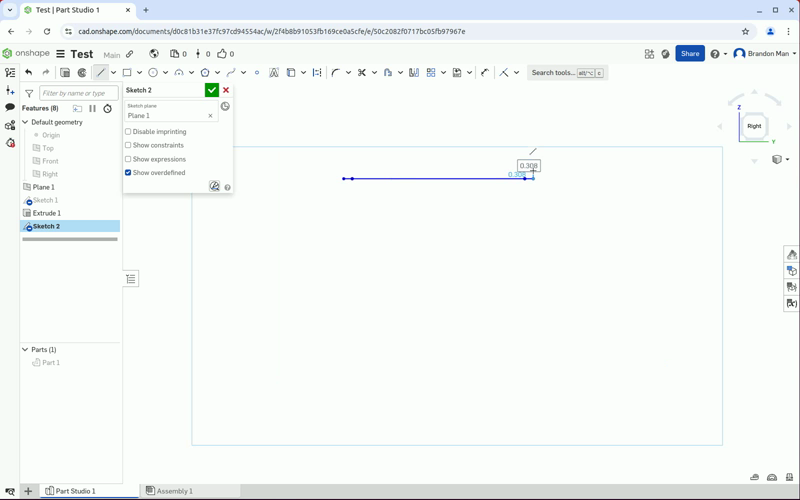
scroll(6)
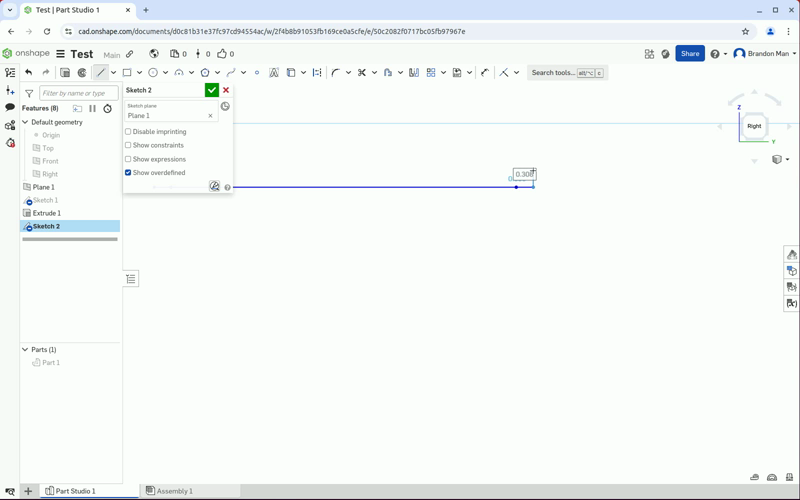
click(533, 170)
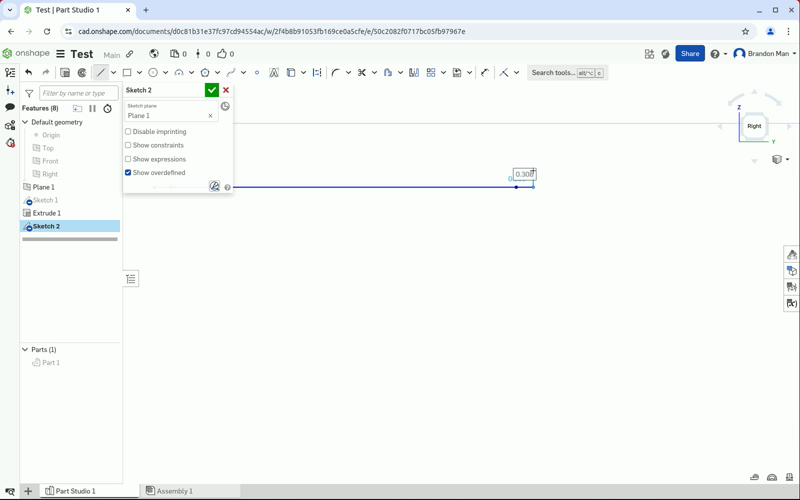
scroll(-6)
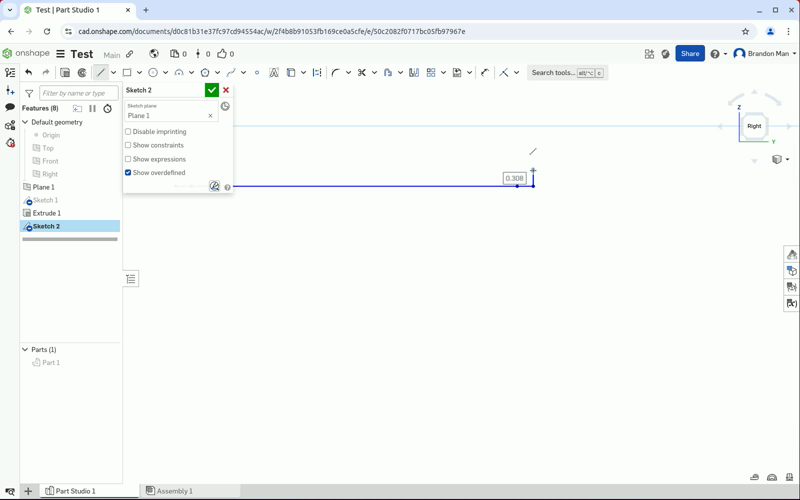
scroll(-6)
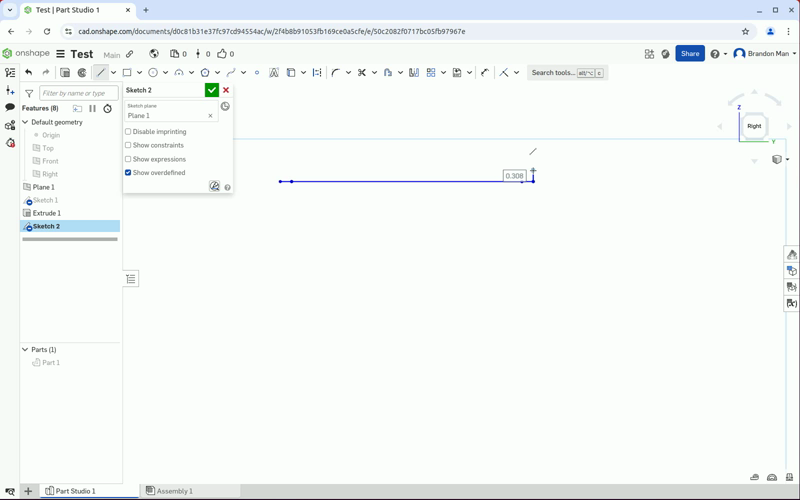
scroll(-6)
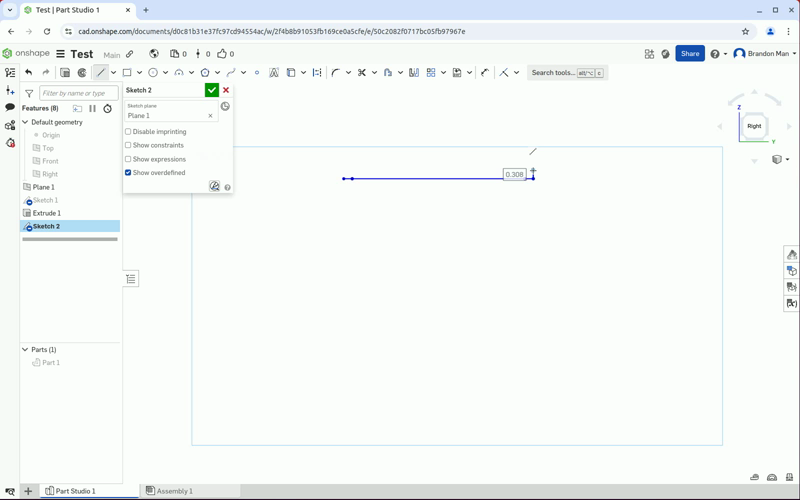
scroll(-6)
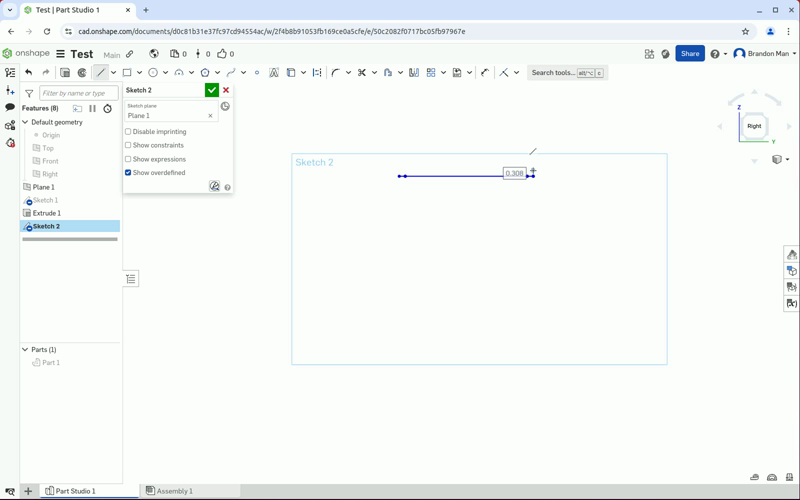
scroll(-6)
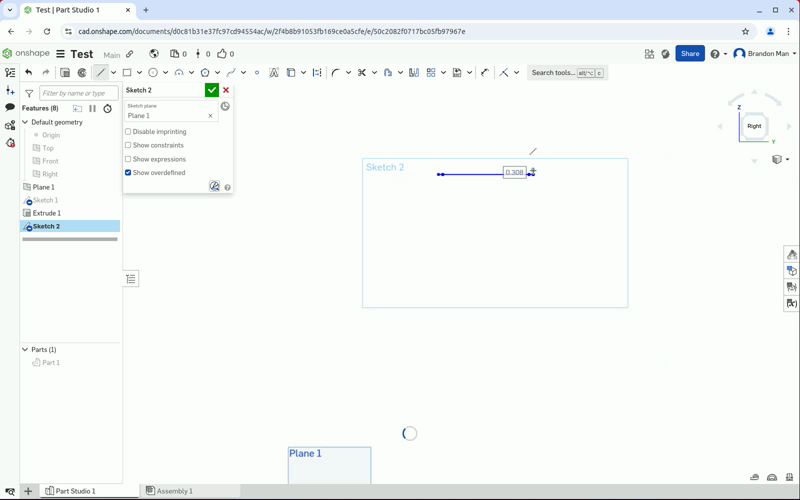
scroll(-6)
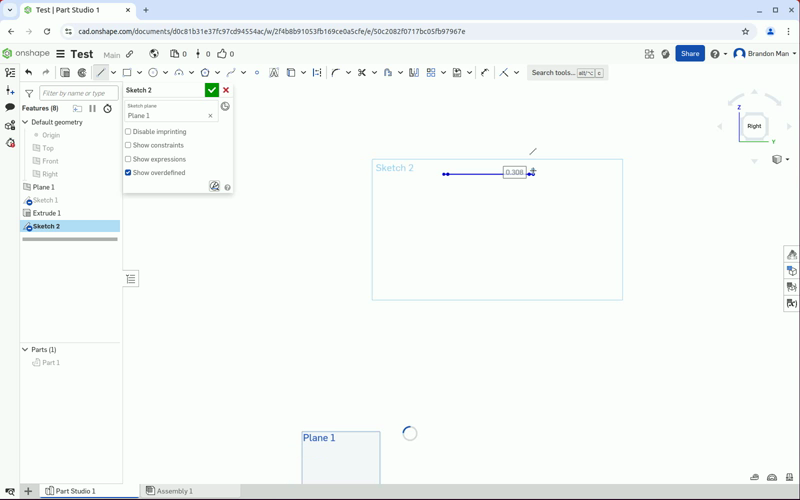
scroll(-6)
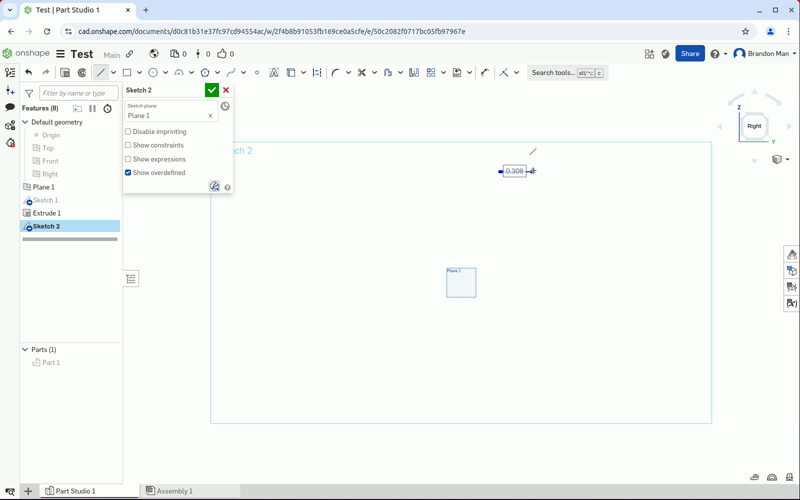
key_up(shift)
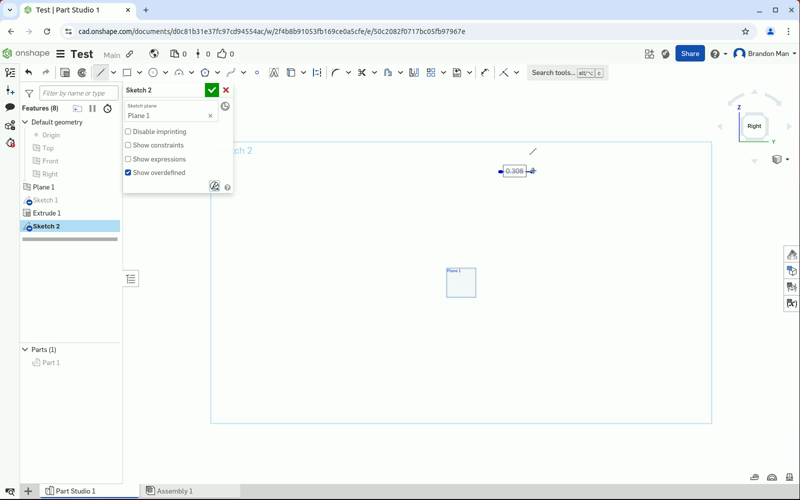
key_down(shift)
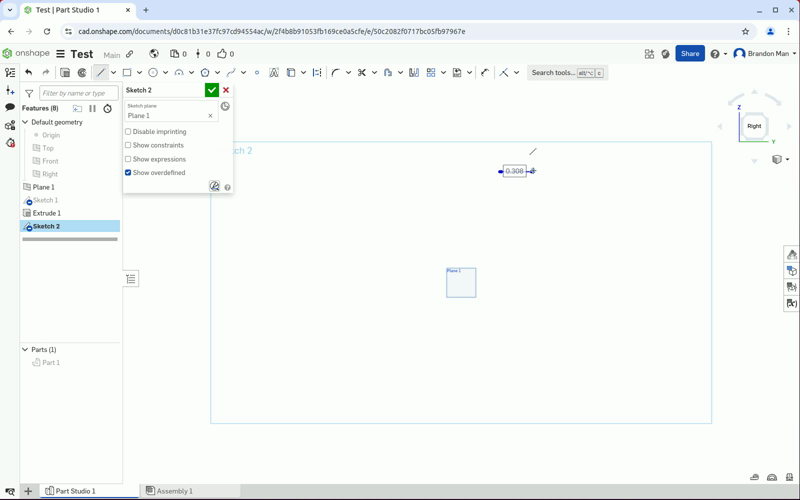
mouse_move(563, 170)
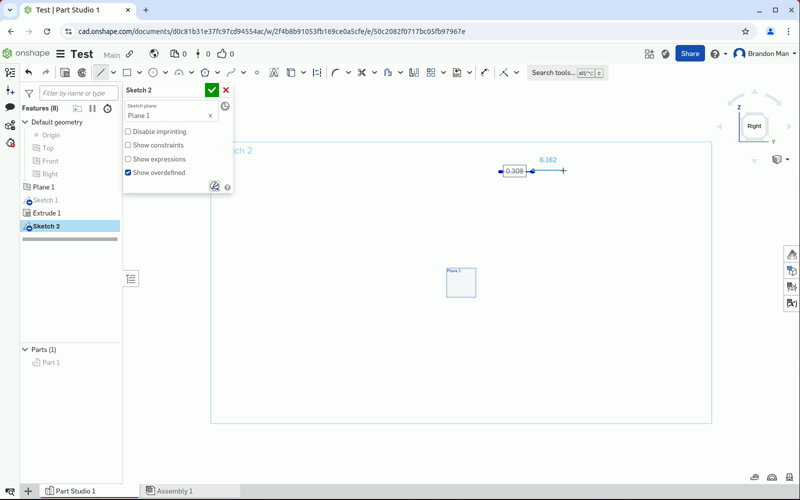
mouse_move(499, 170)
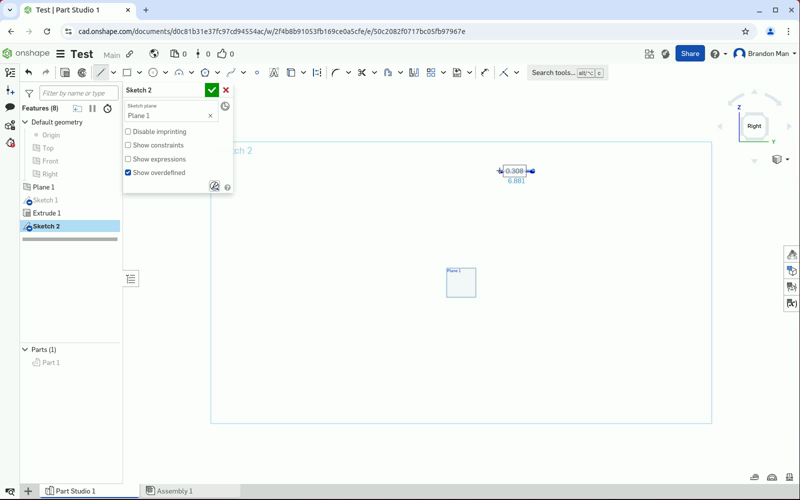
scroll(6)
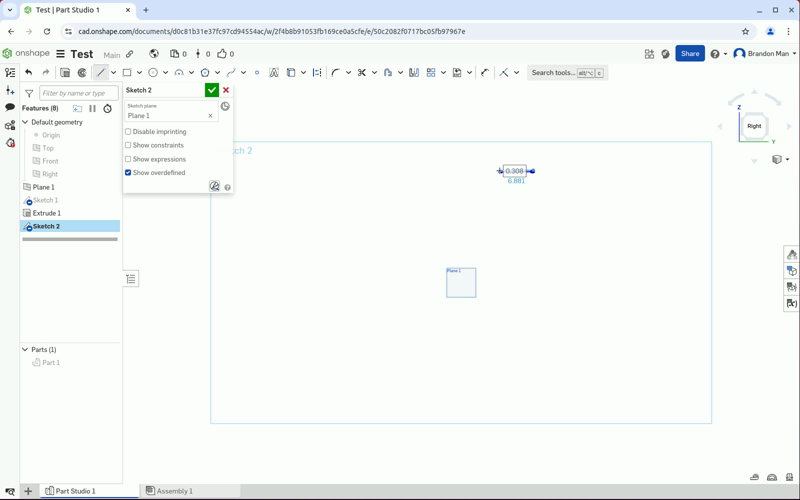
scroll(6)
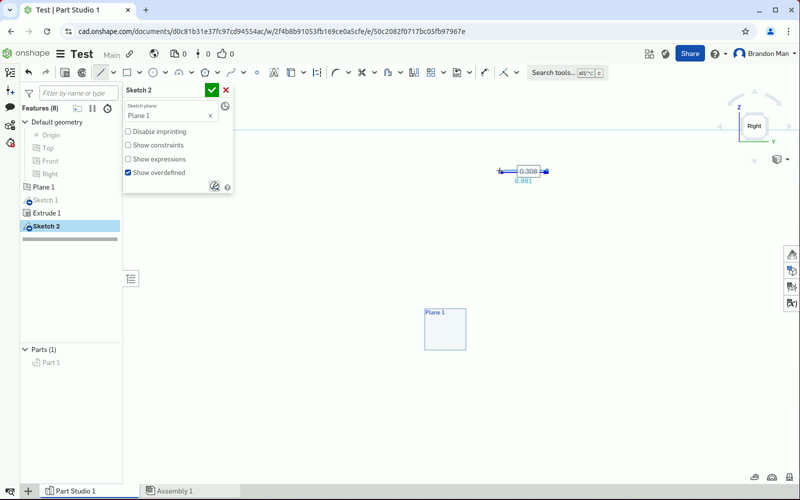
scroll(6)
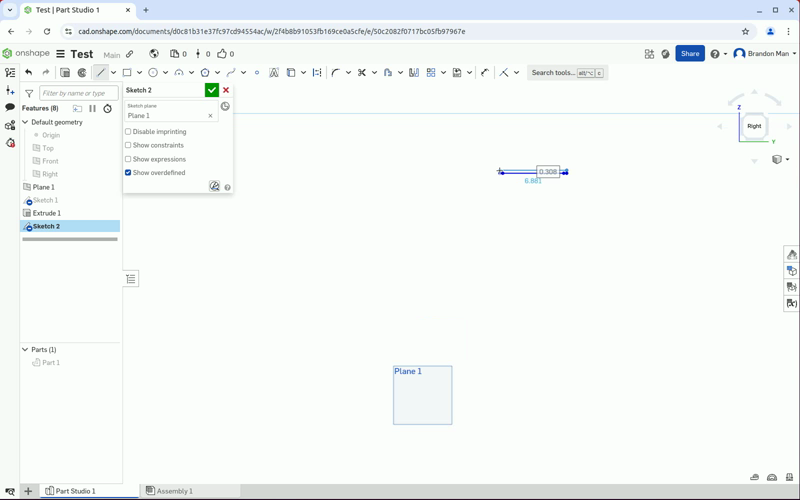
scroll(6)
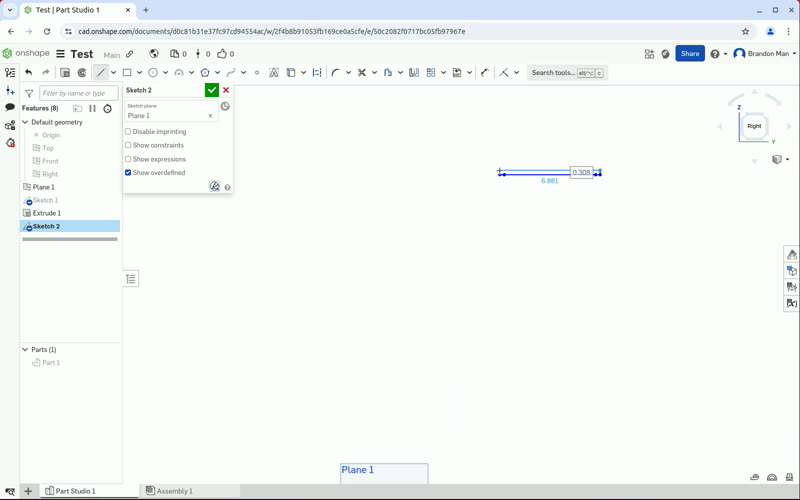
scroll(6)
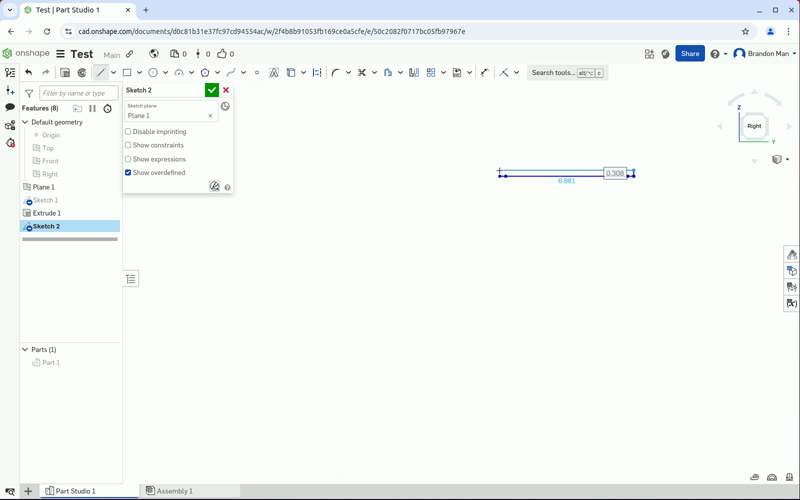
scroll(6)
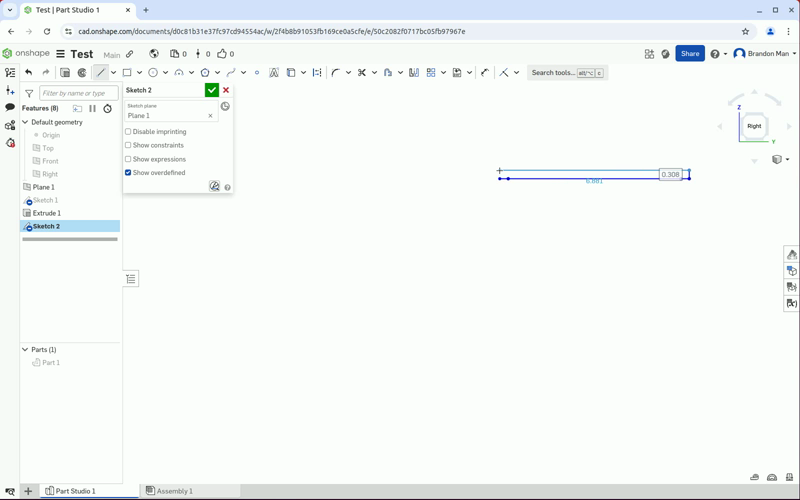
scroll(6)
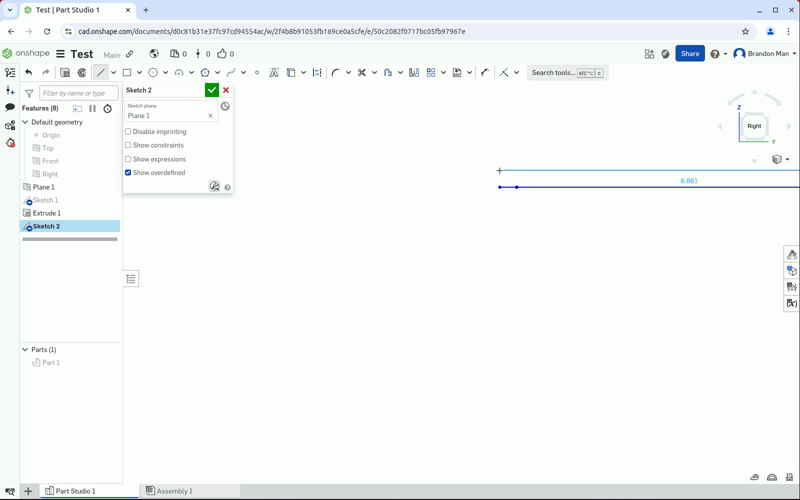
click(499, 170)
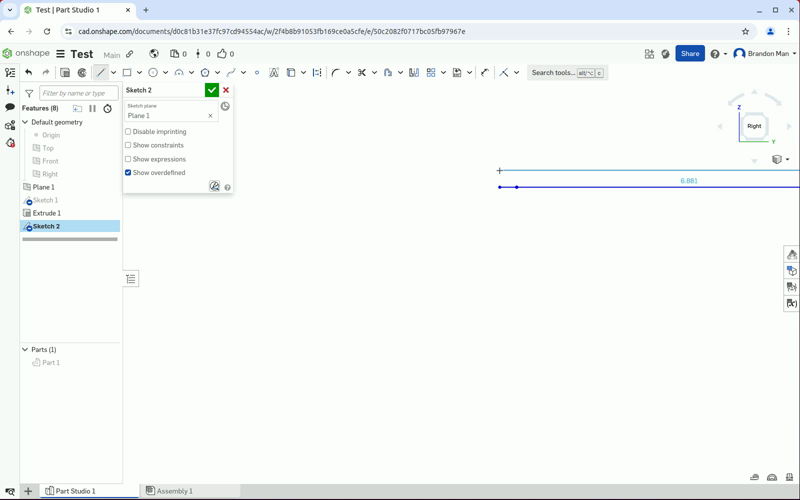
scroll(-6)
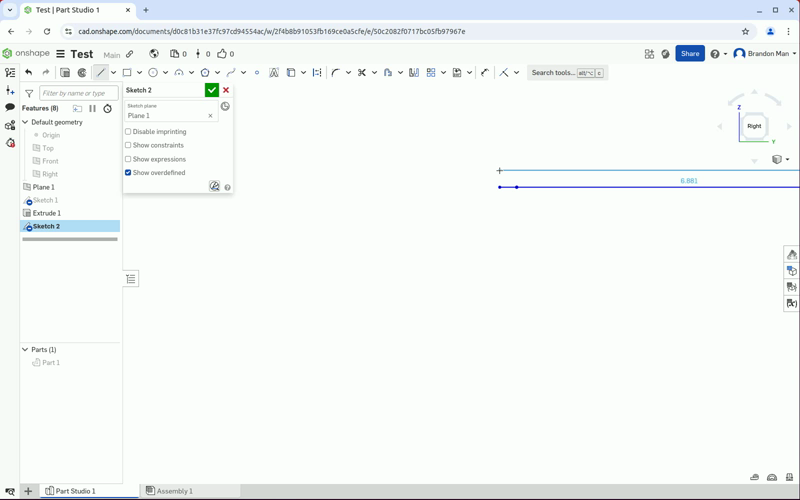
scroll(-6)
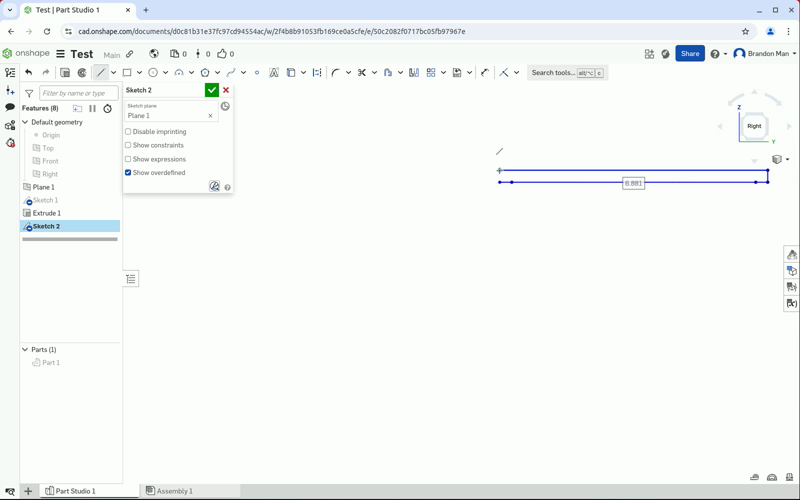
scroll(-6)
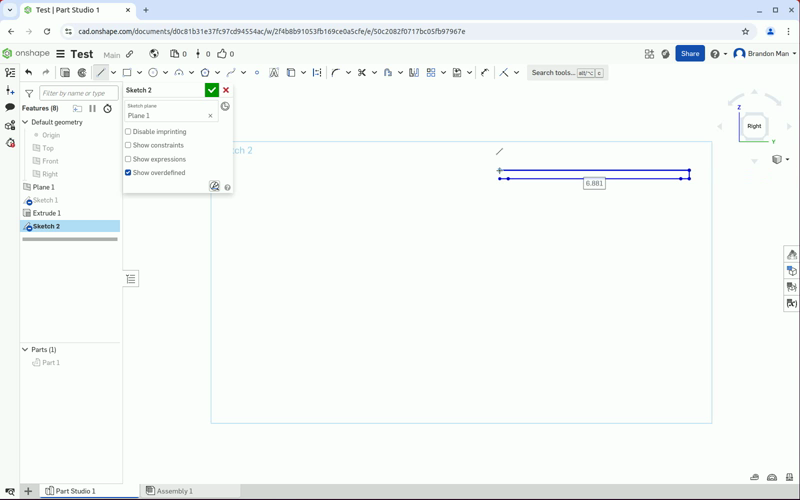
scroll(-6)
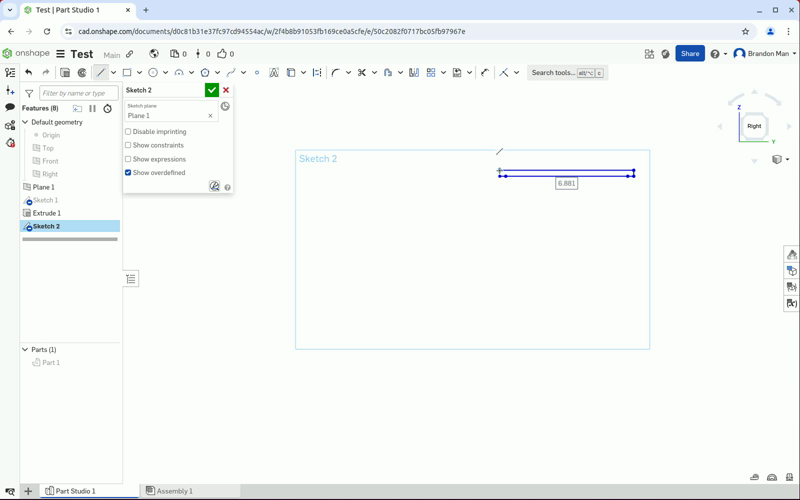
scroll(-6)
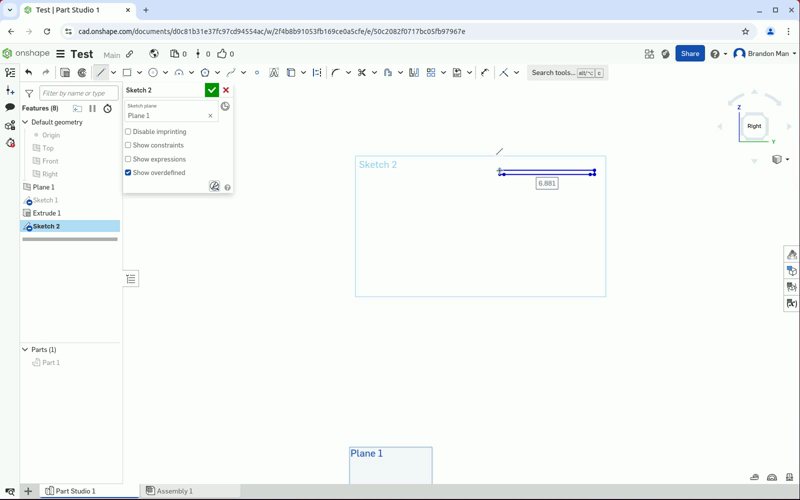
scroll(-6)
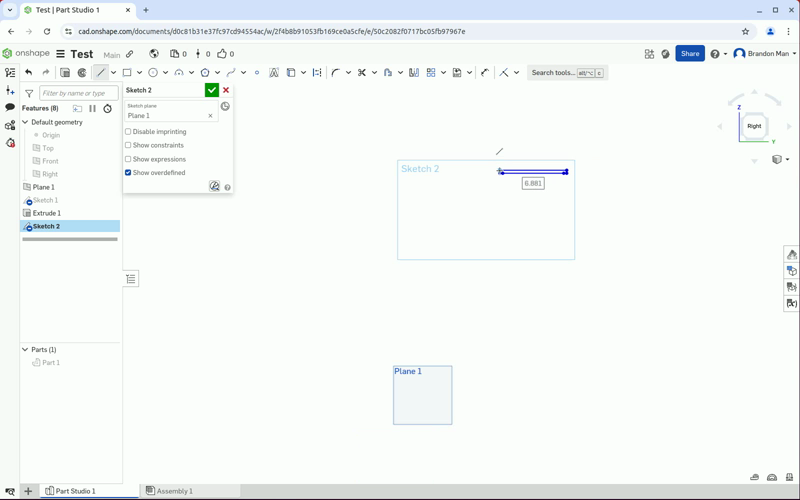
scroll(-6)
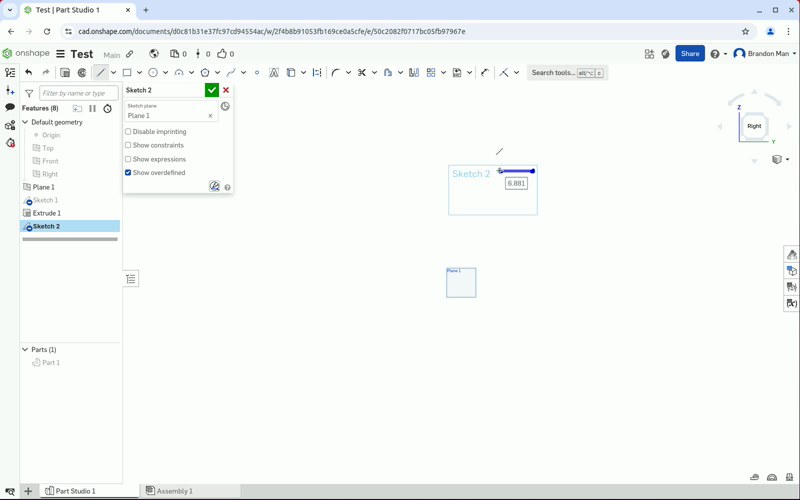
key_up(shift)
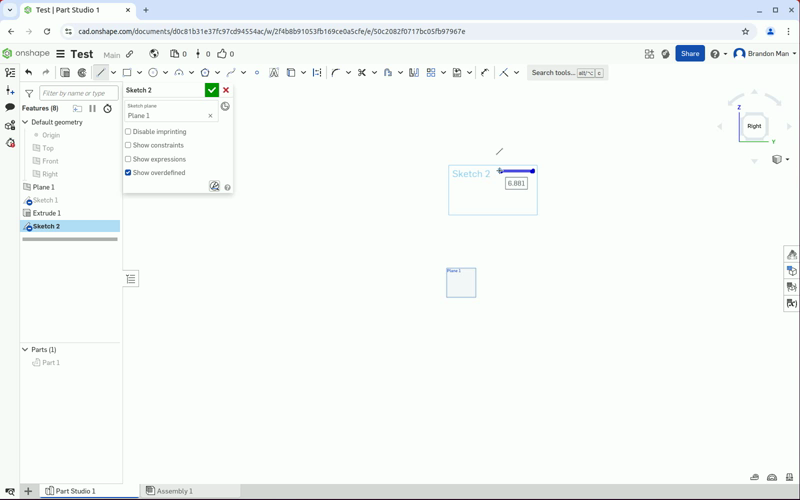
mouse_move(529, 170)
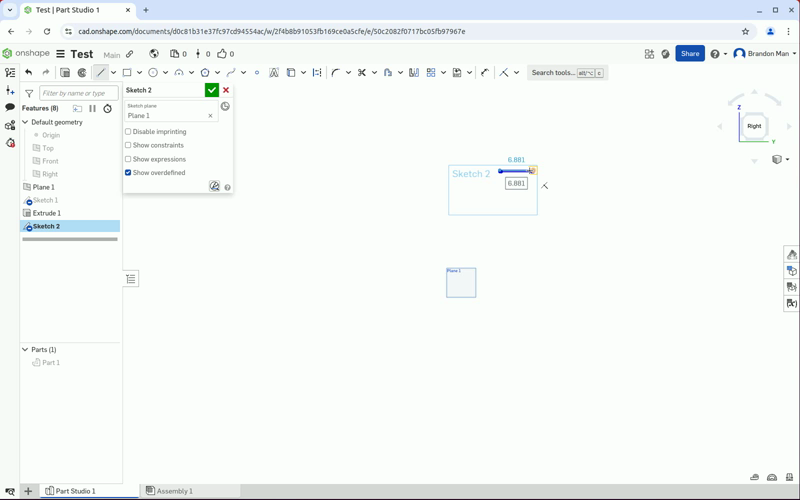
key_down(shift)
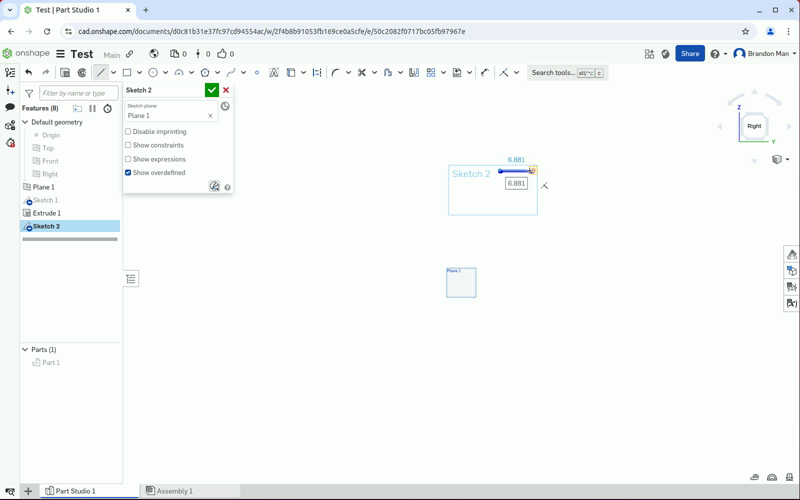
mouse_move(499, 171)
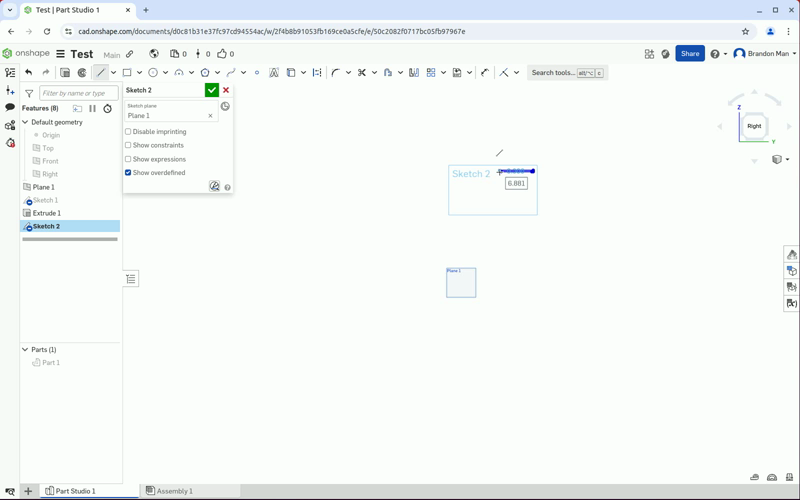
scroll(6)
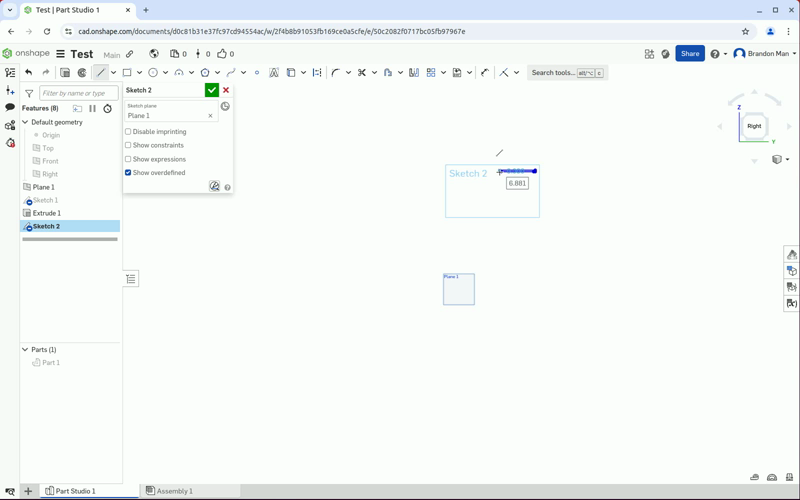
scroll(6)
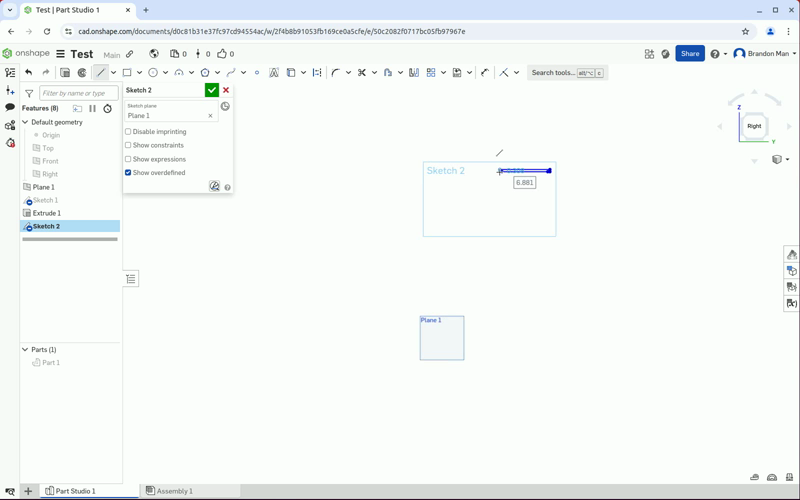
scroll(6)
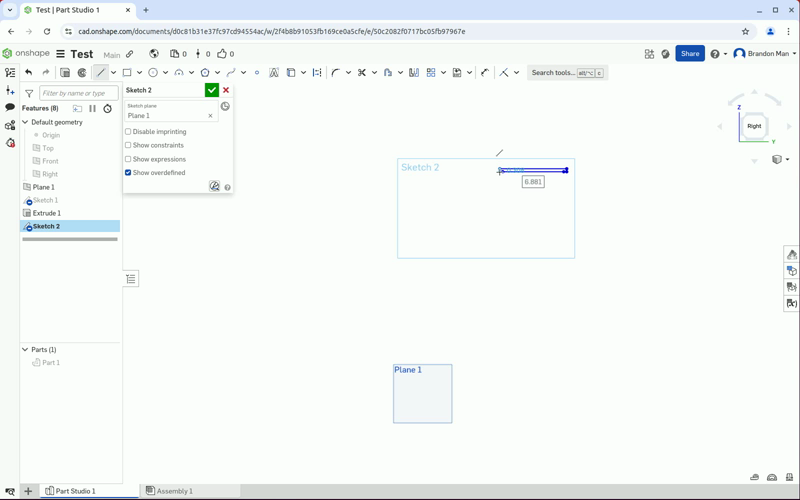
scroll(6)
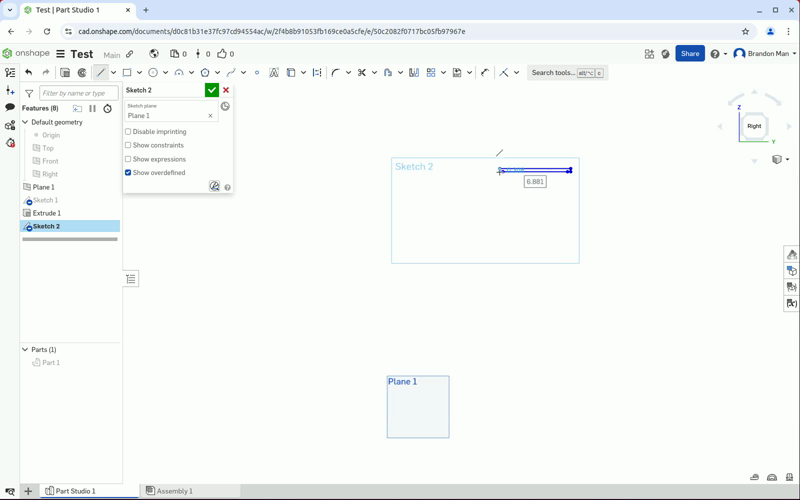
scroll(6)
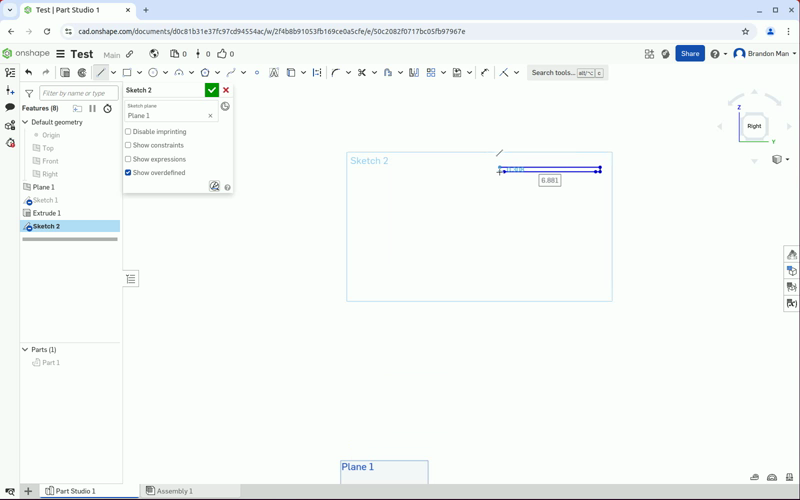
scroll(6)
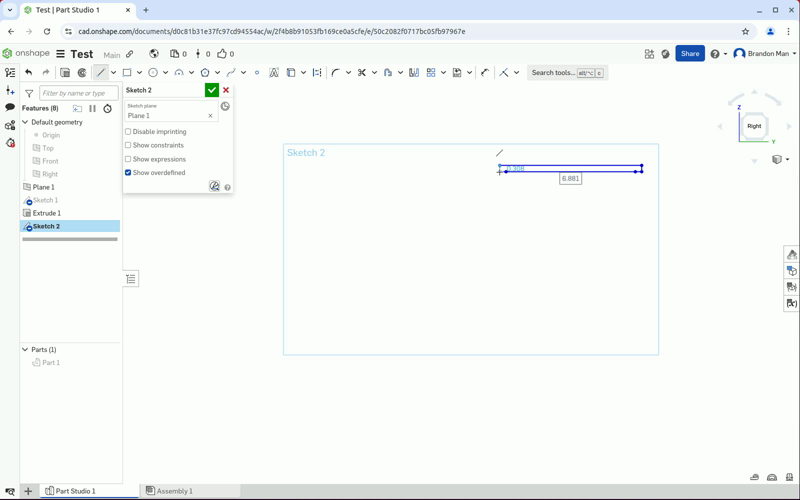
scroll(6)
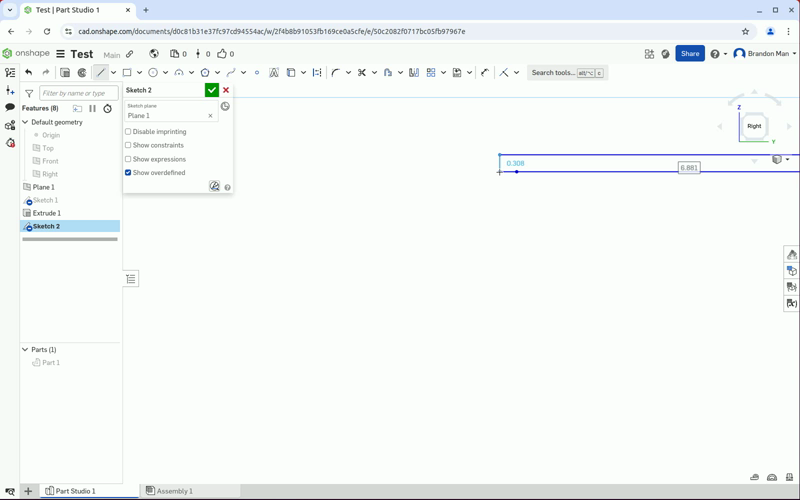
key_up(shift)
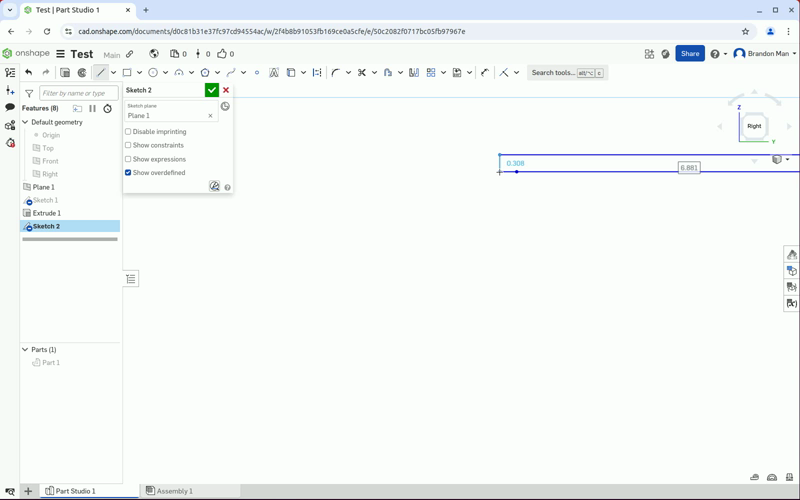
click(499, 171)
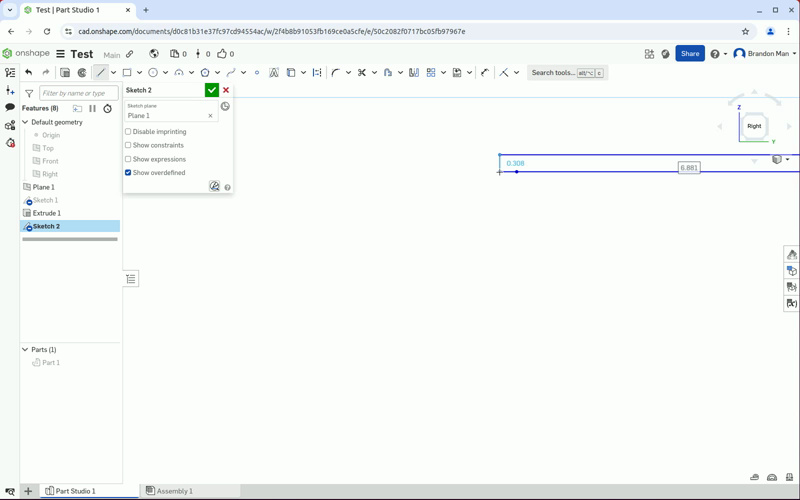
scroll(-6)
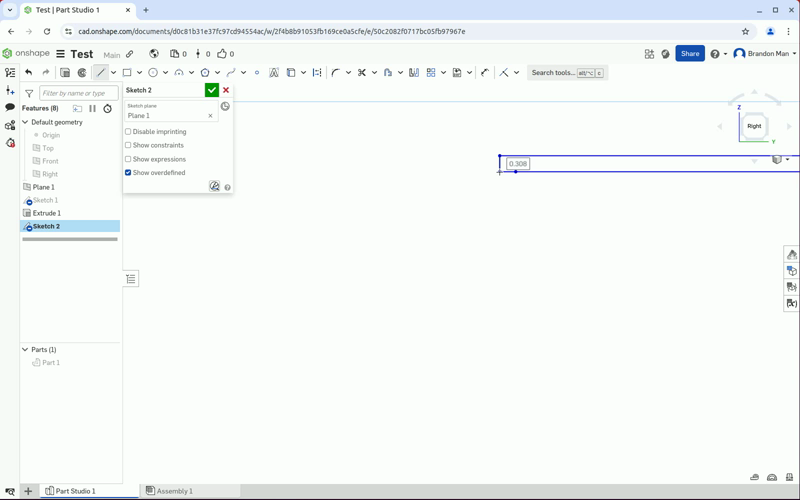
scroll(-6)
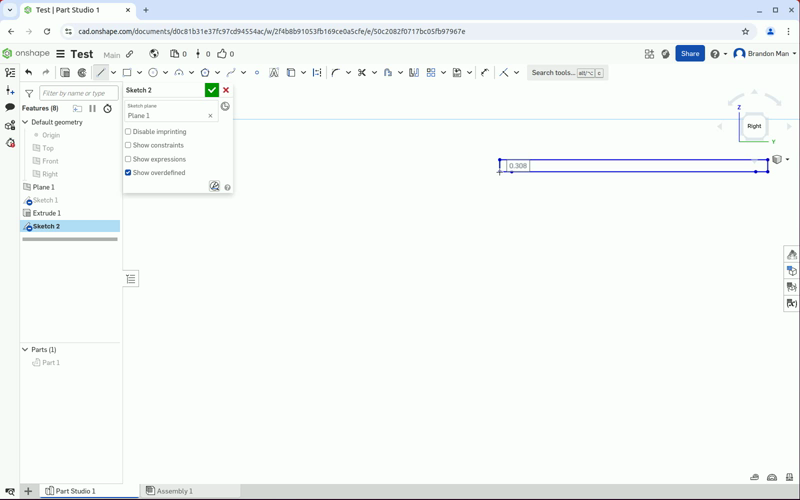
scroll(-6)
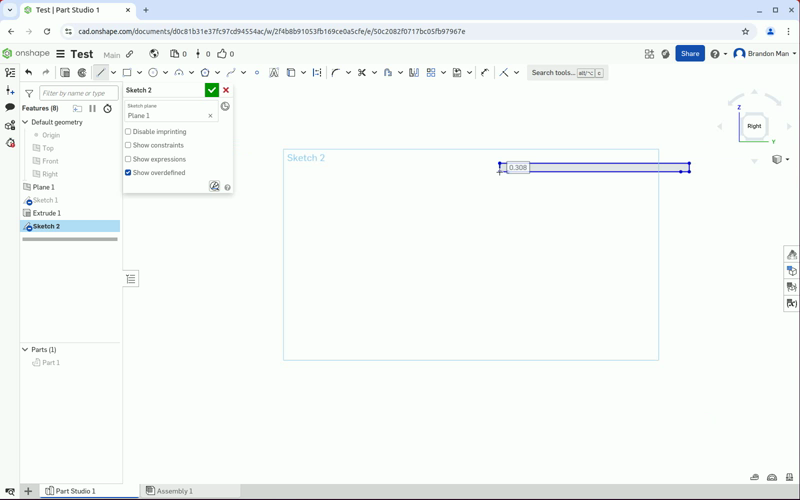
scroll(-6)
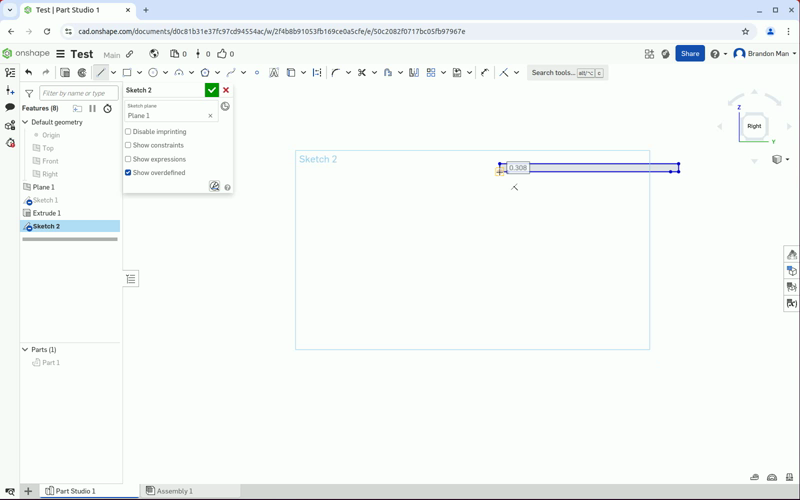
scroll(-6)
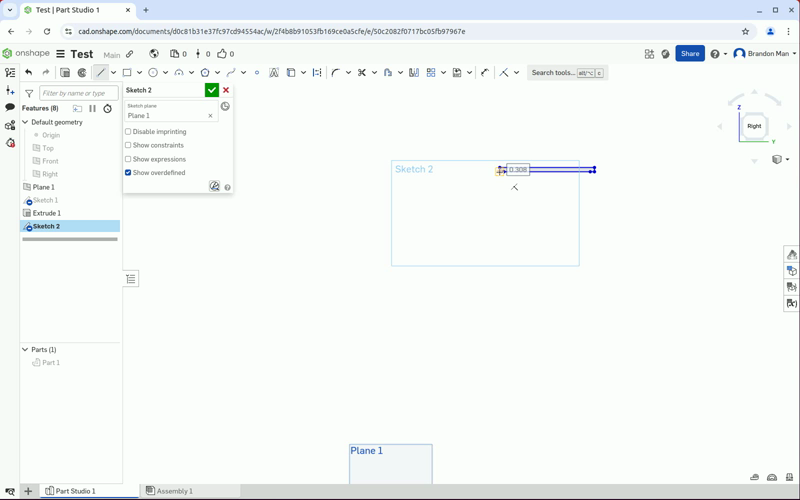
scroll(-6)
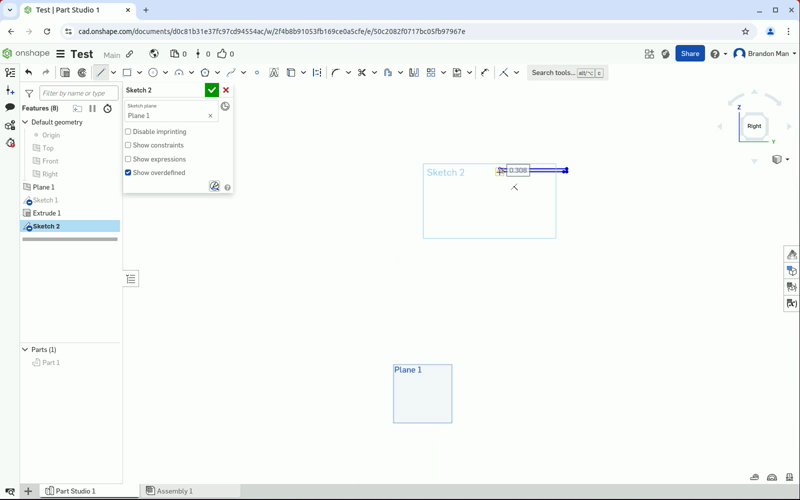
scroll(-6)
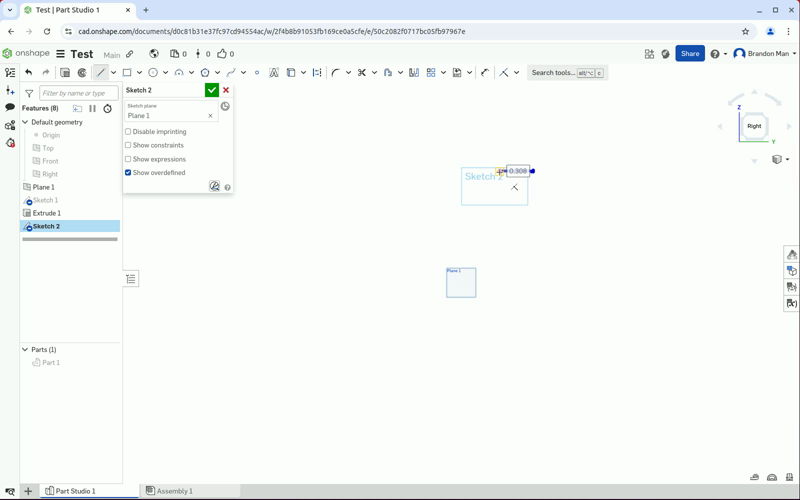
key(esc)
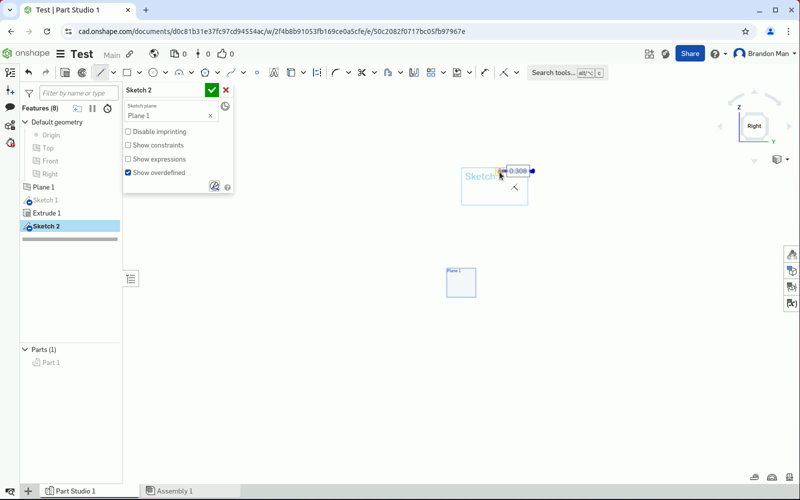
mouse_move(504, 170)
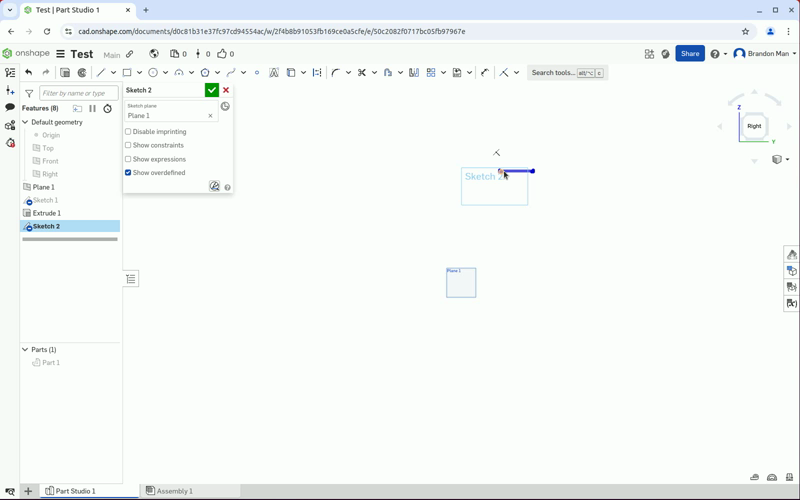
scroll(6)
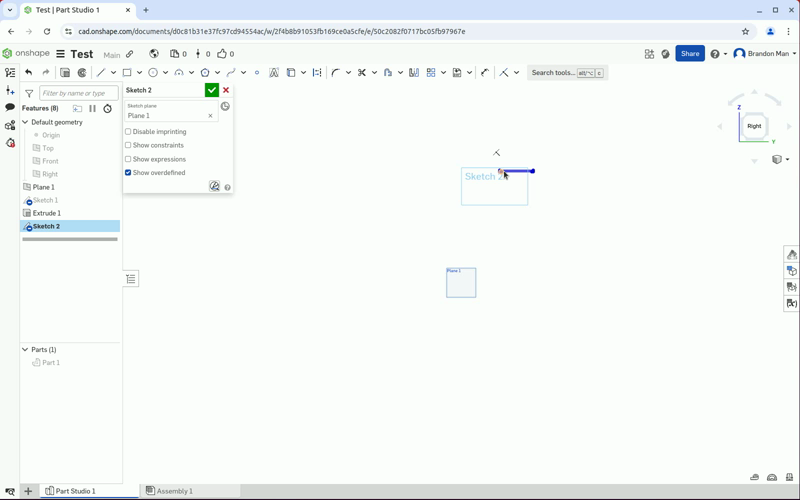
scroll(6)
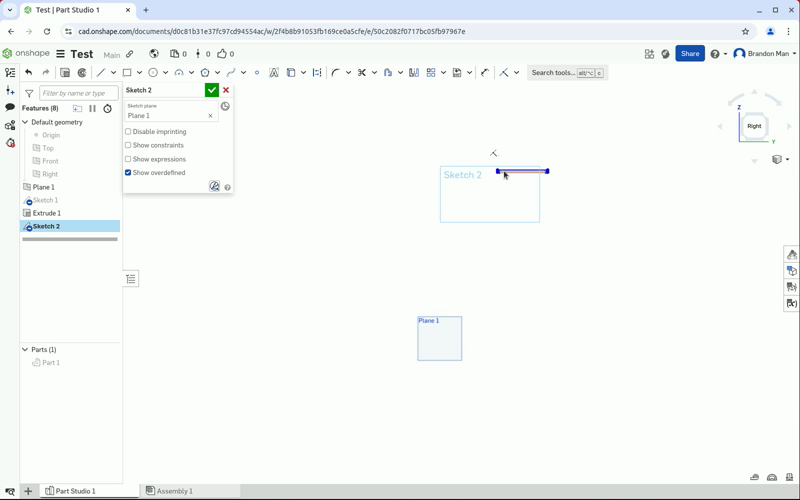
scroll(6)
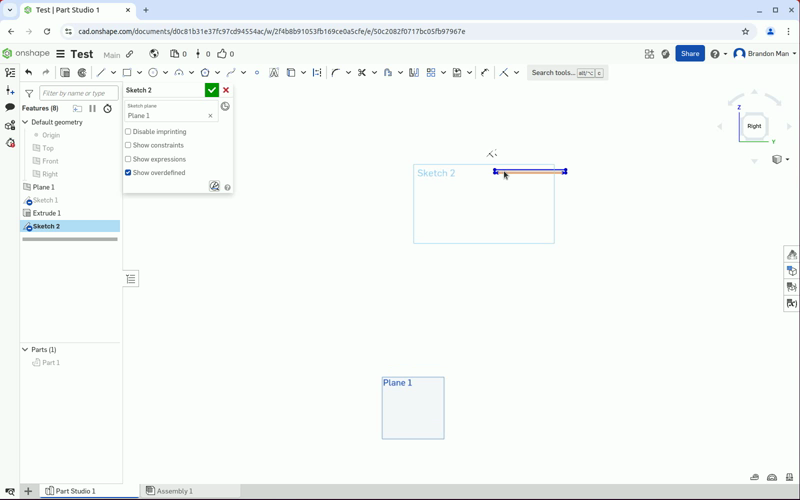
scroll(6)
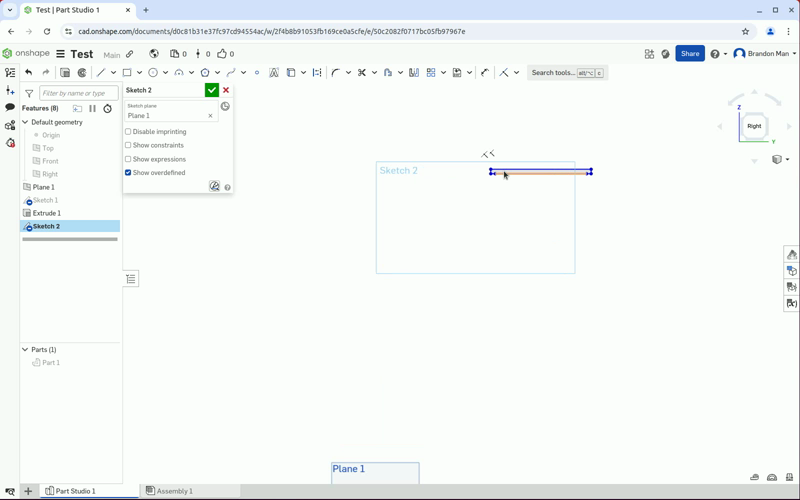
scroll(6)
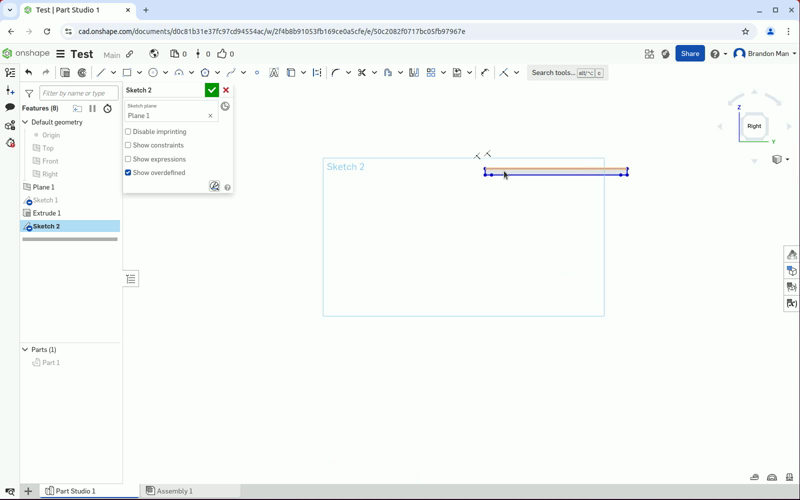
scroll(6)
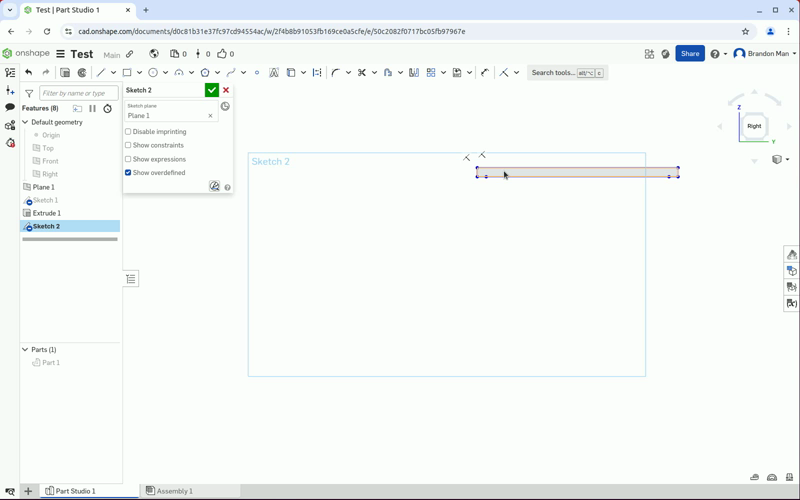
scroll(6)
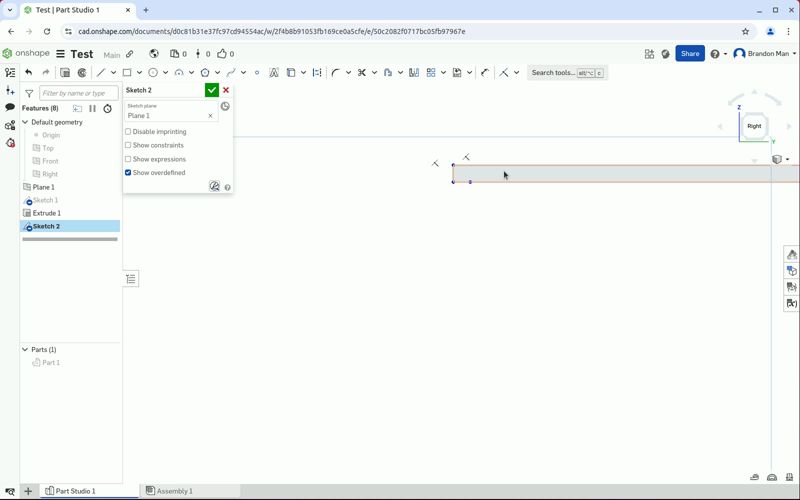
click(504, 170)
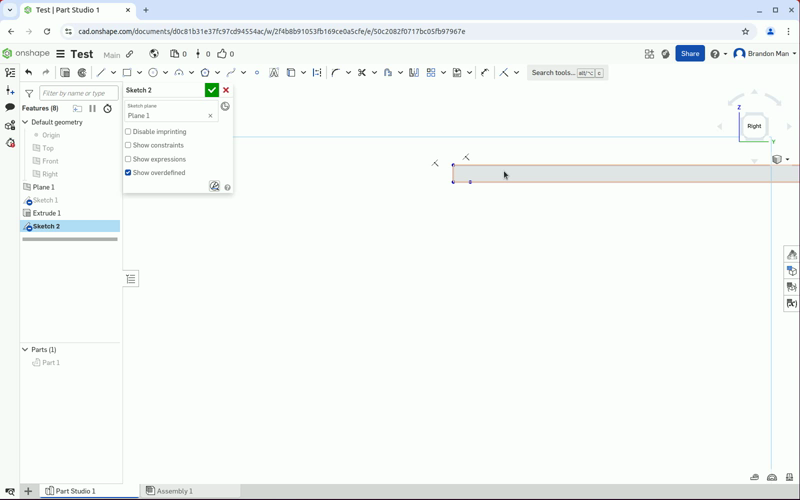
scroll(-6)
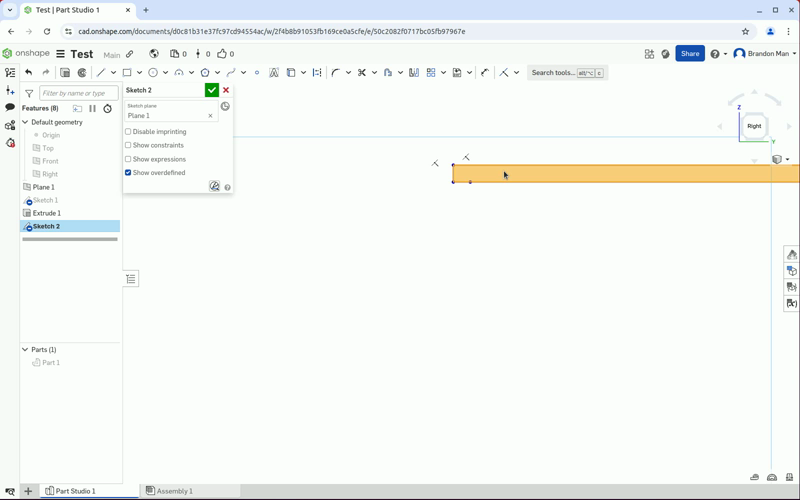
scroll(-6)
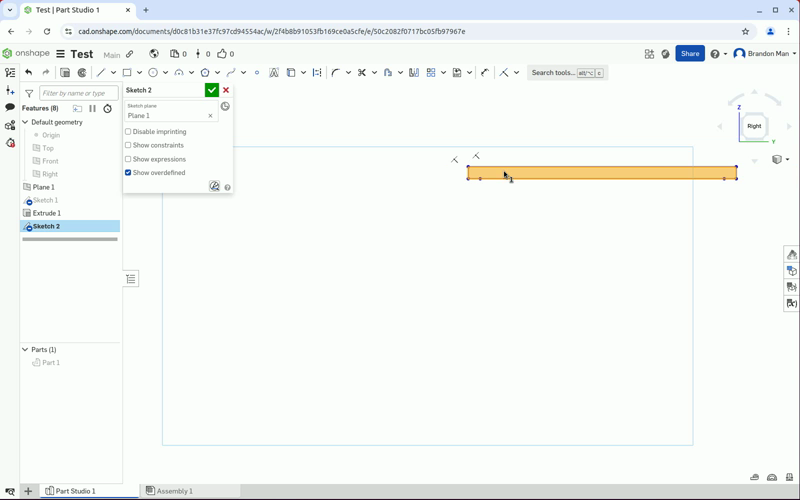
scroll(-6)
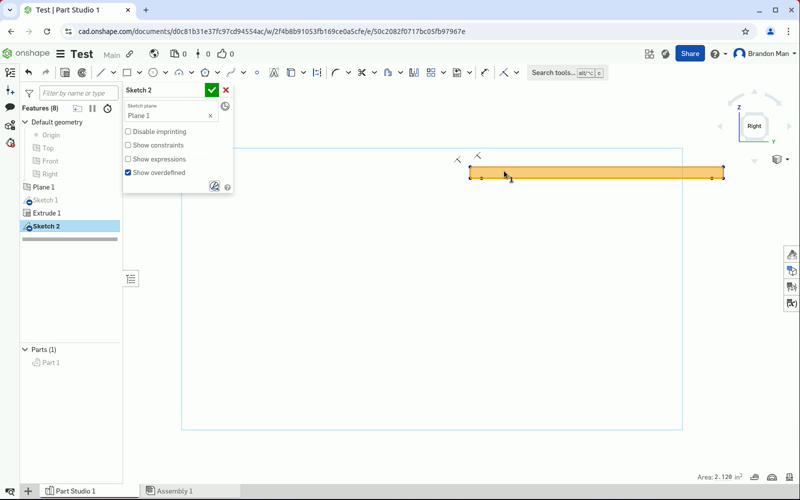
scroll(-6)
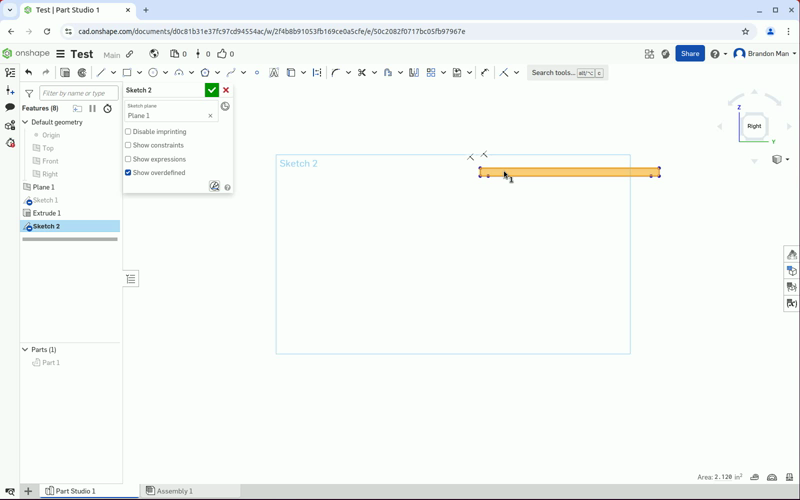
scroll(-6)
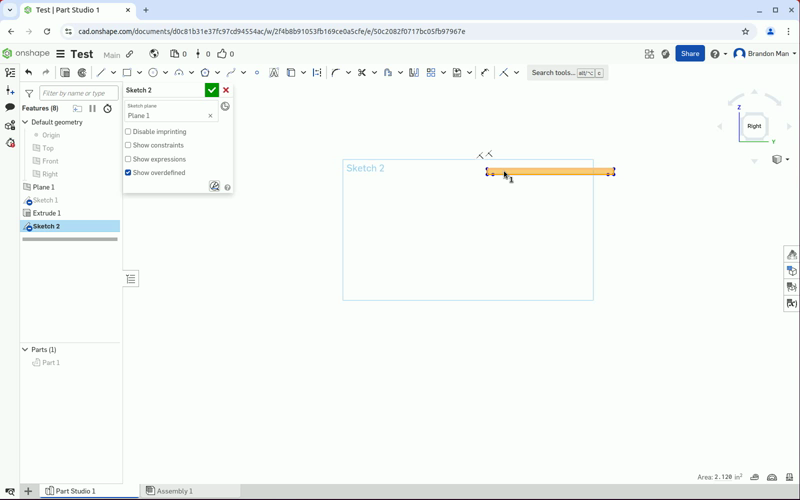
scroll(-6)
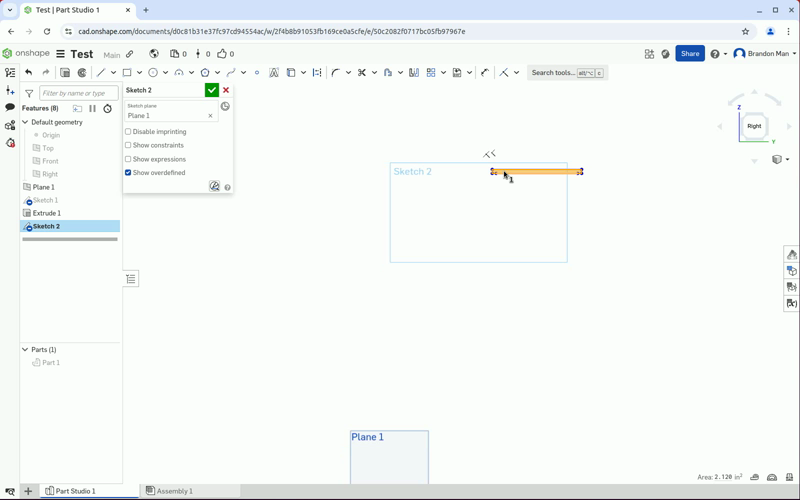
scroll(-6)
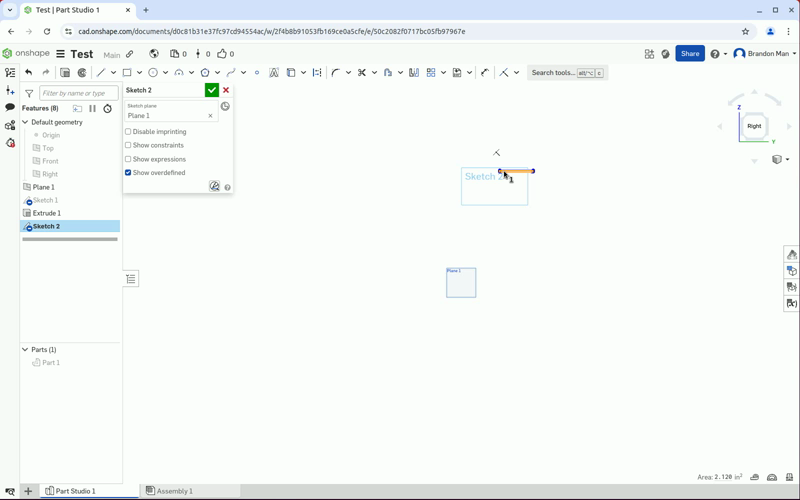
mouse_move(73, 352)
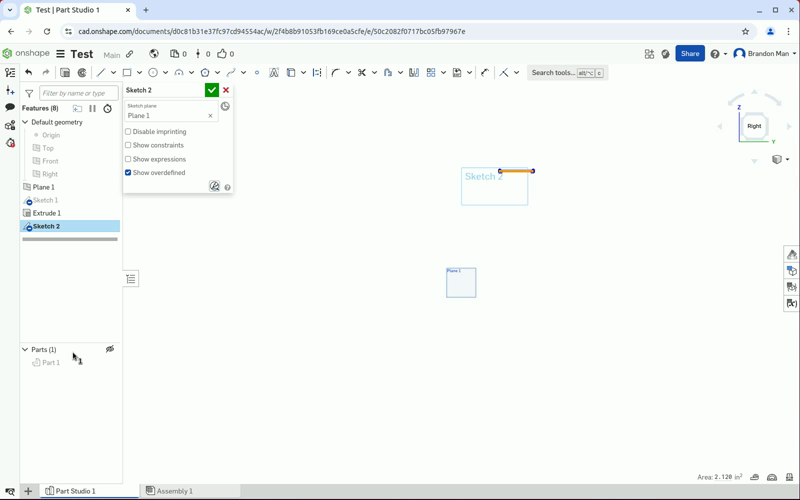
key(shift+y)
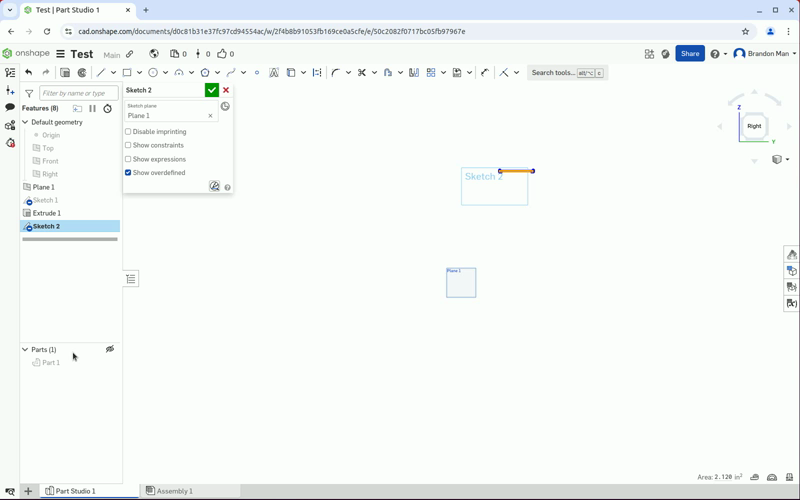
key(shift+e)
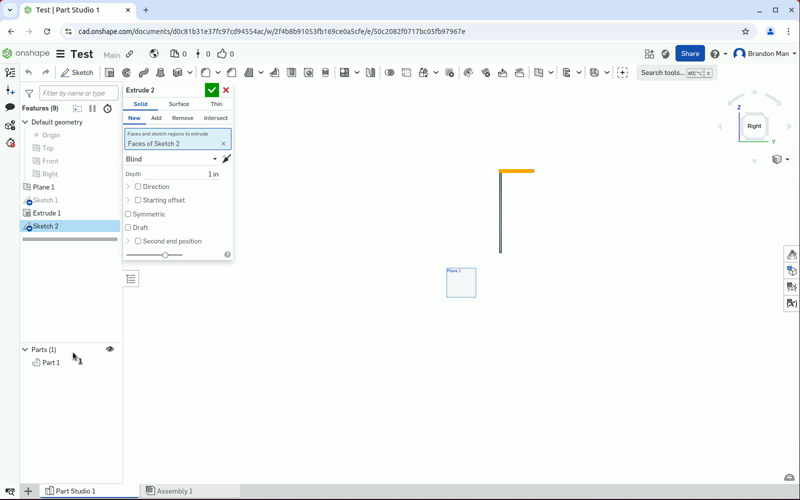
mouse_move(143, 106)
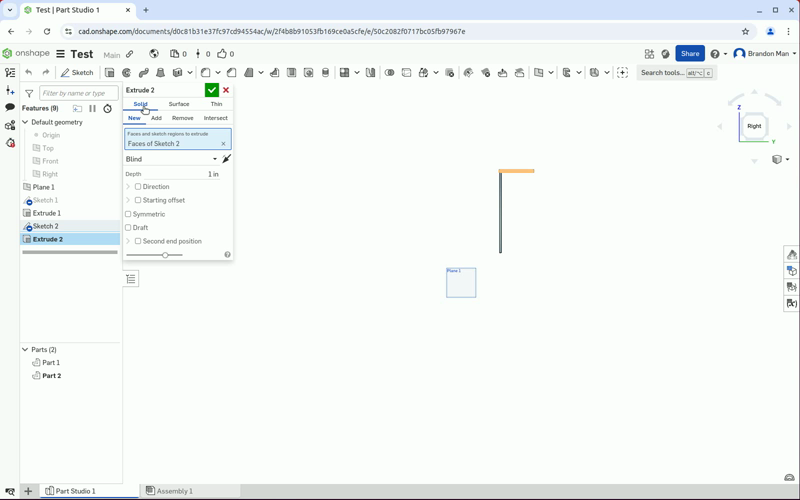
click(143, 106)
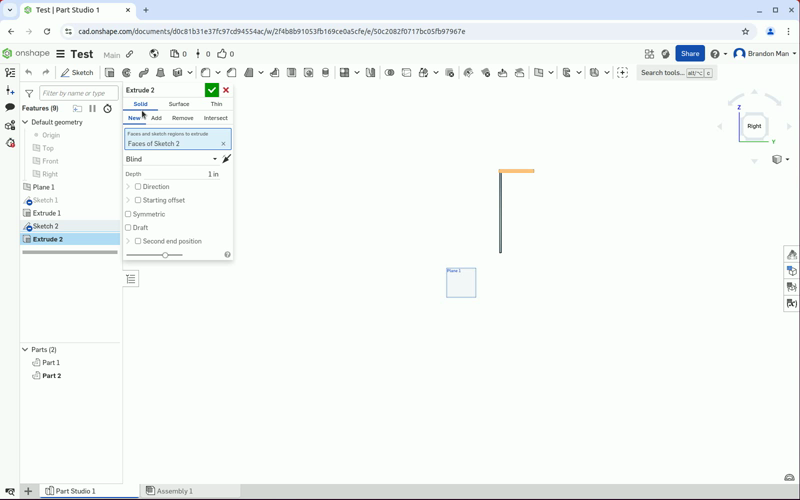
mouse_move(137, 120)
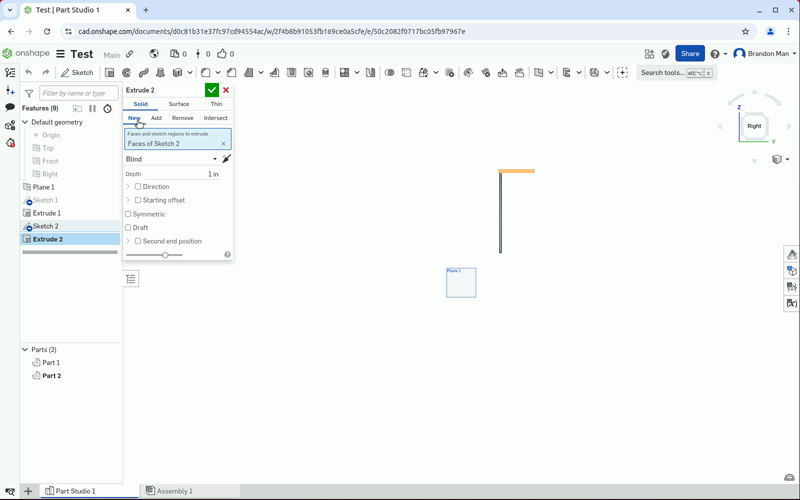
click(137, 120)
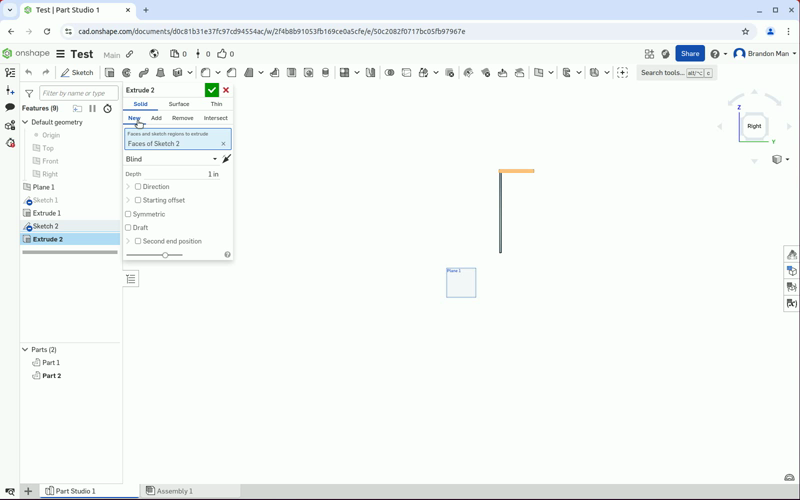
key(tab, 4)
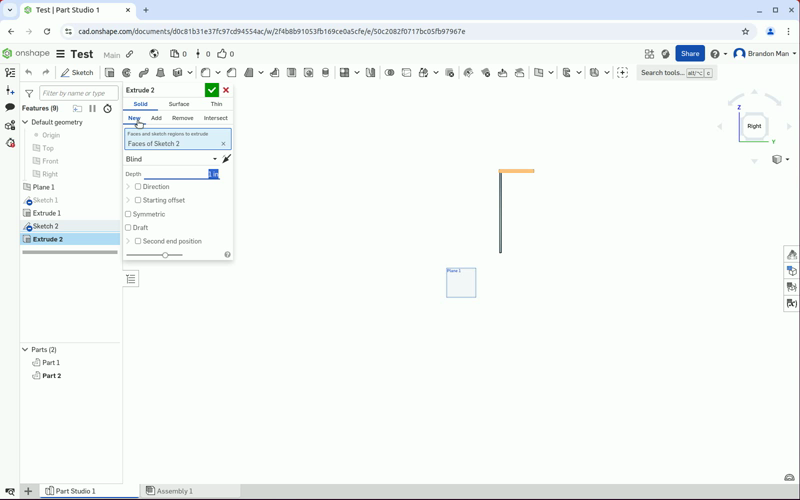
text(-0.722)
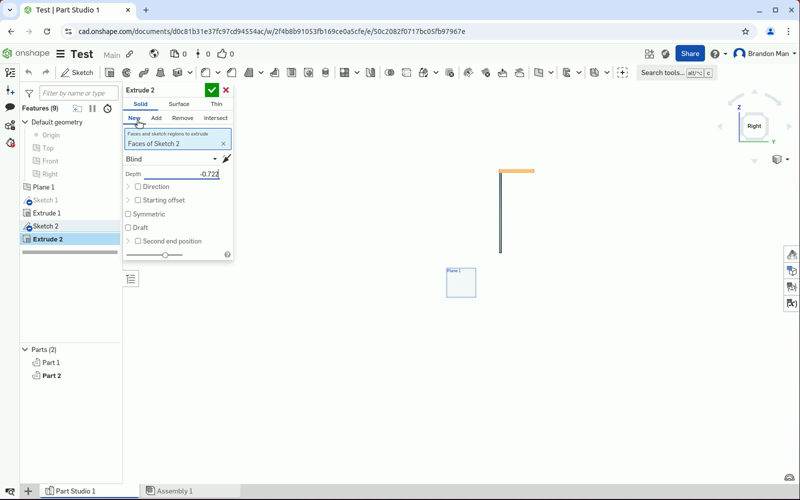
key(enter)
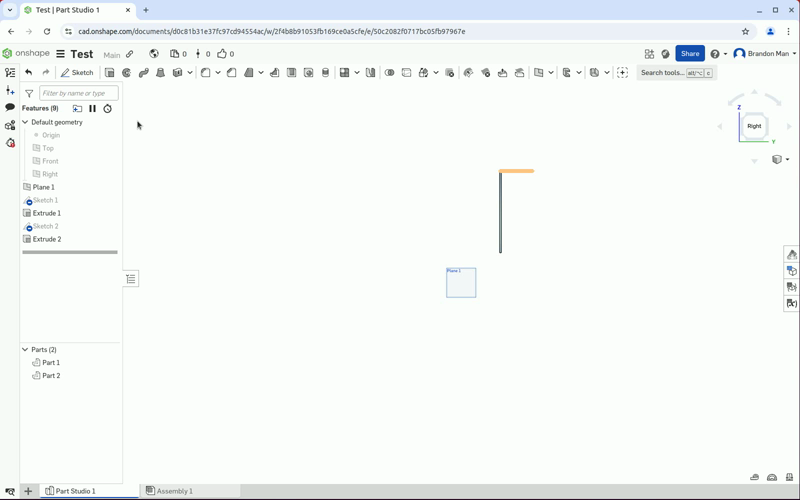
key(shift+h)
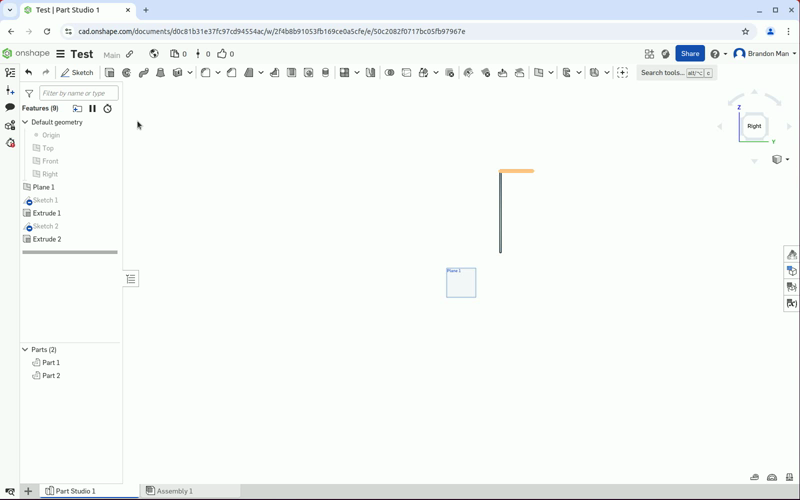
key(shift+h)
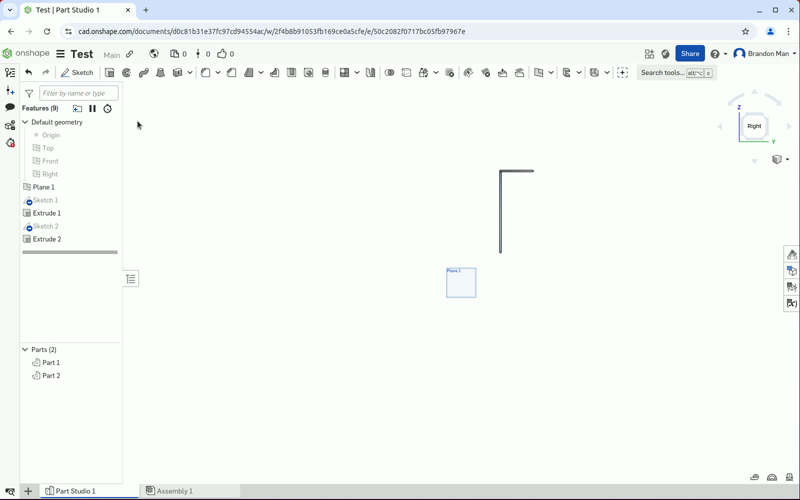
mouse_move(73, 189)
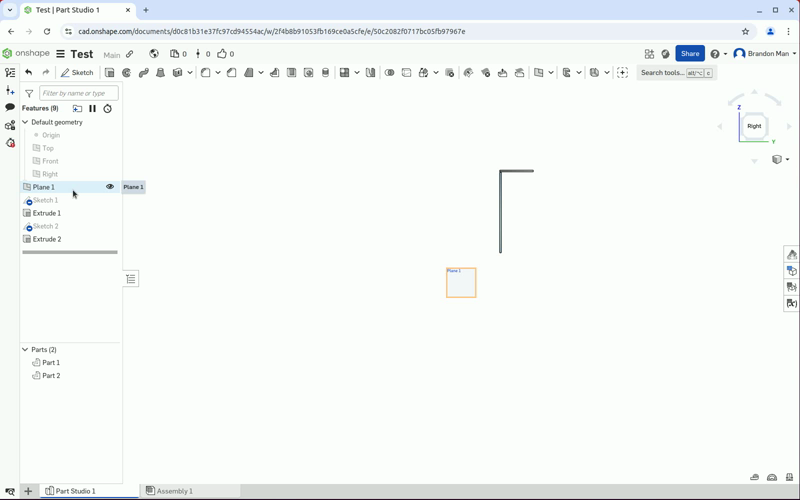
click(73, 189)
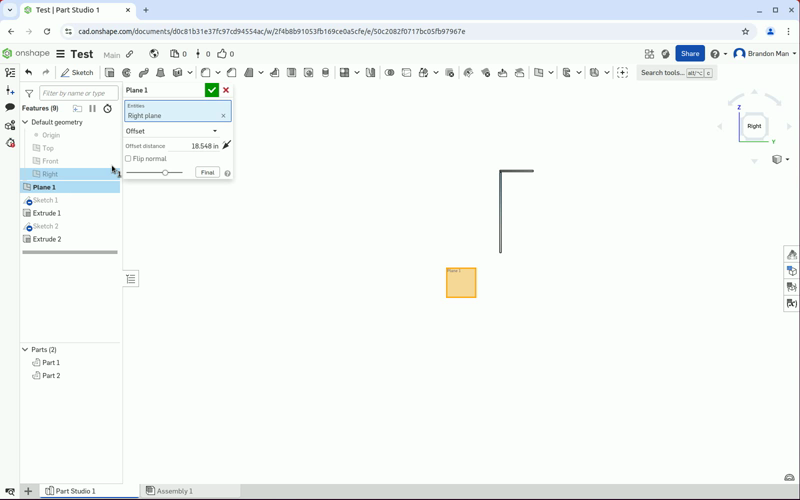
mouse_move(229, 92)
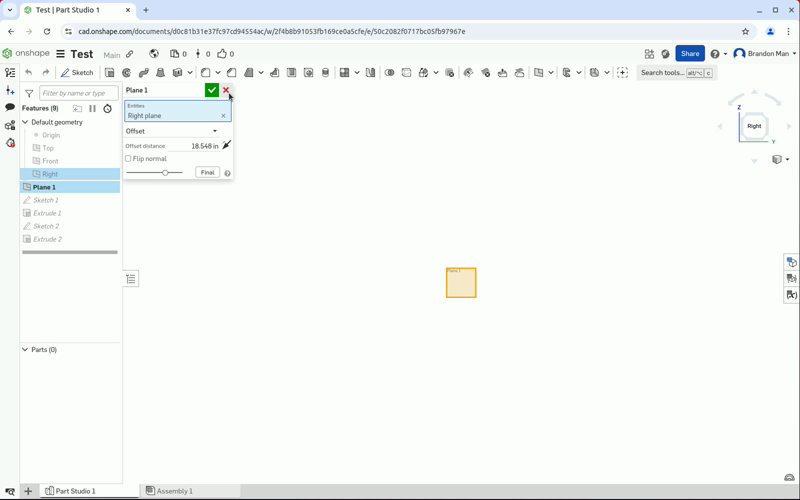
click(229, 92)
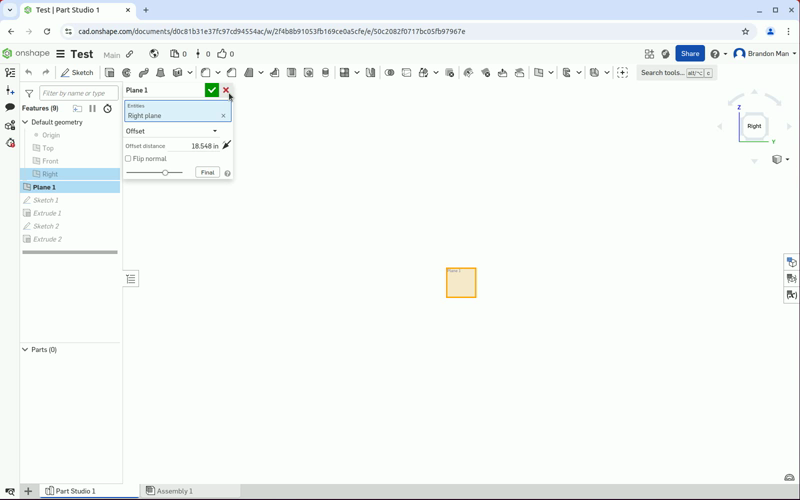
key(shift+s)
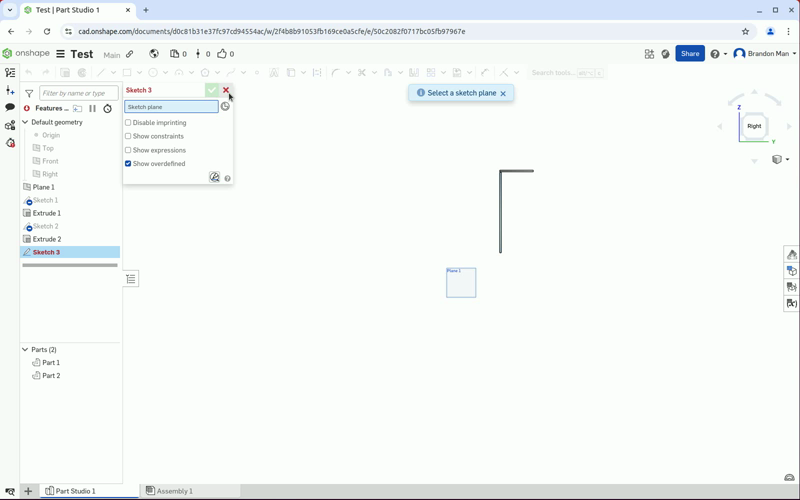
mouse_move(73, 189)
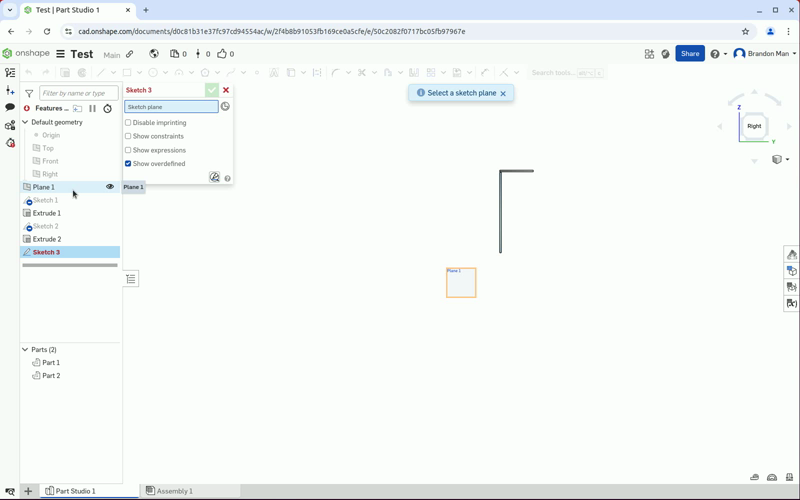
click(73, 189)
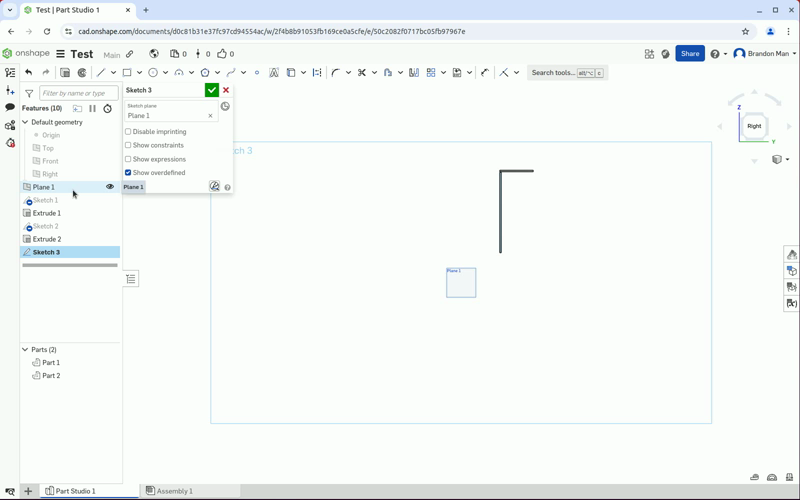
mouse_move(73, 352)
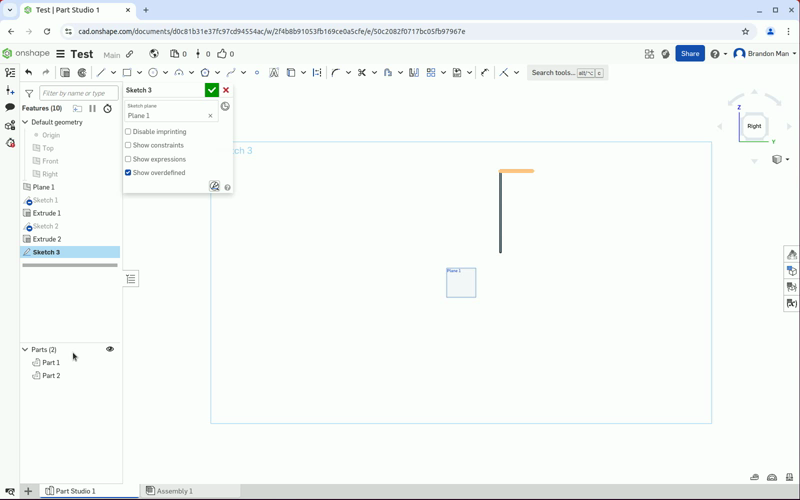
key(y)
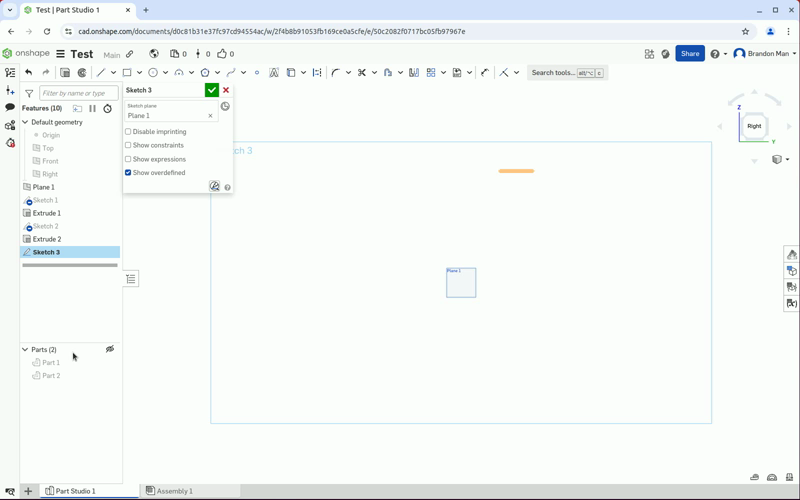
key(l)
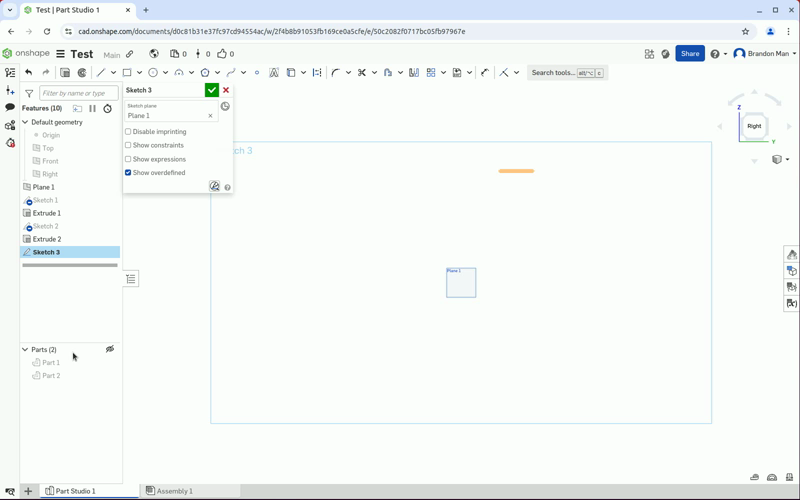
key_down(shift)
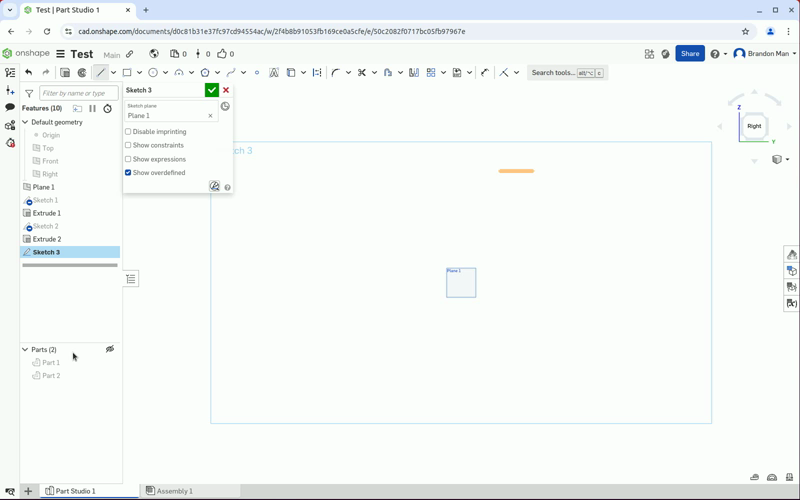
mouse_move(531, 252)
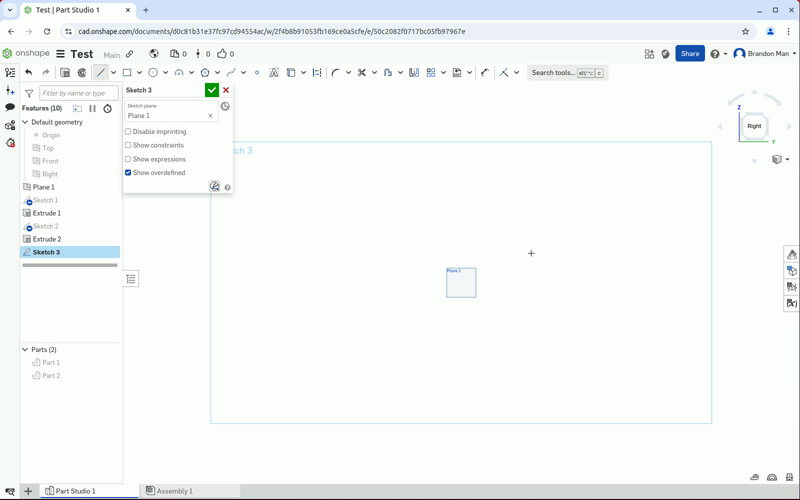
click(531, 252)
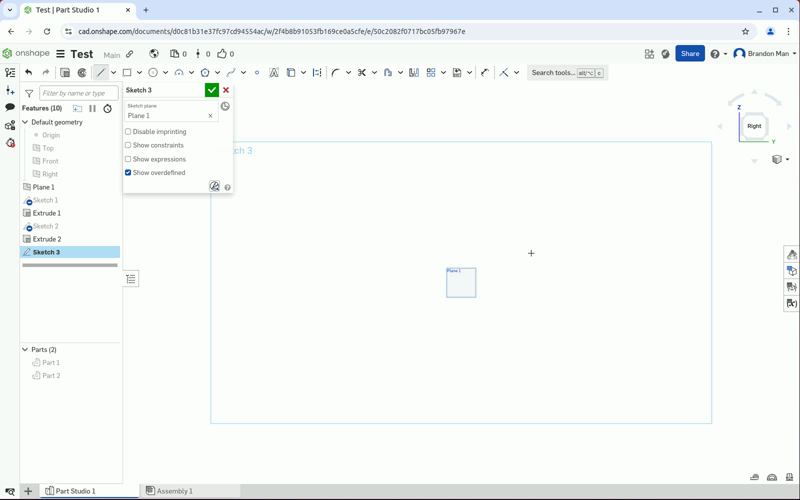
key_up(shift)
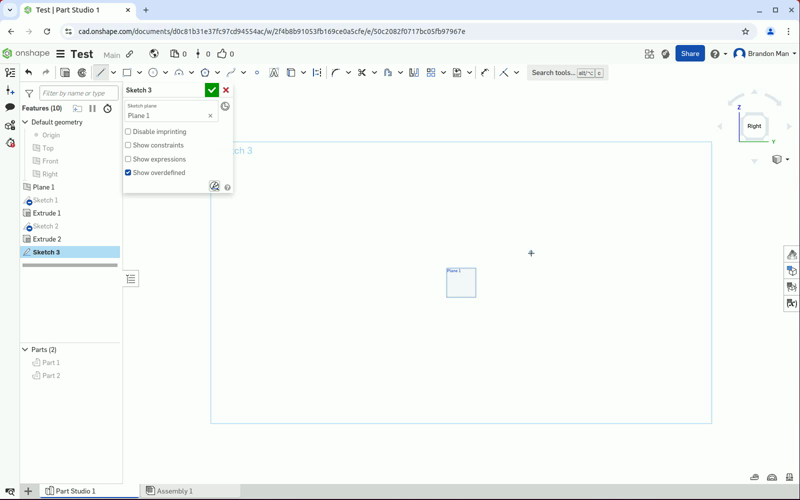
key_down(shift)
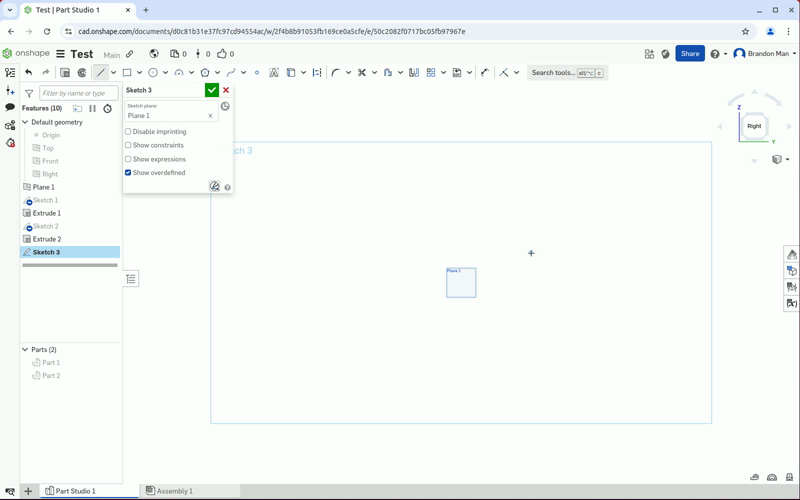
mouse_move(561, 252)
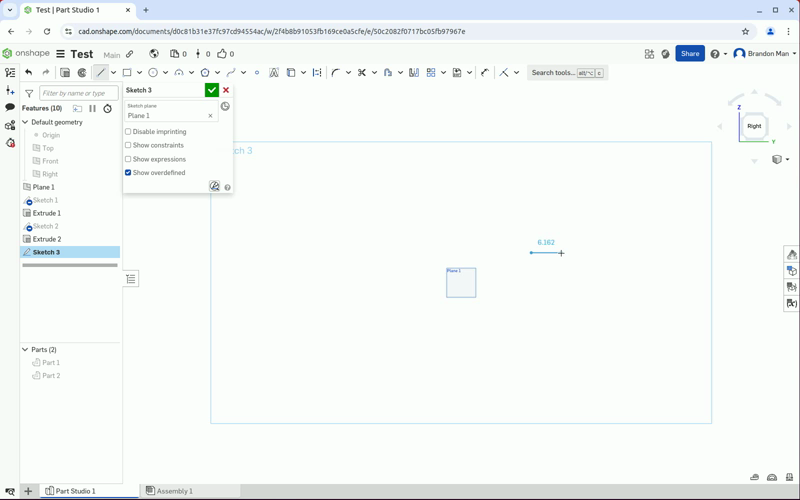
mouse_move(532, 252)
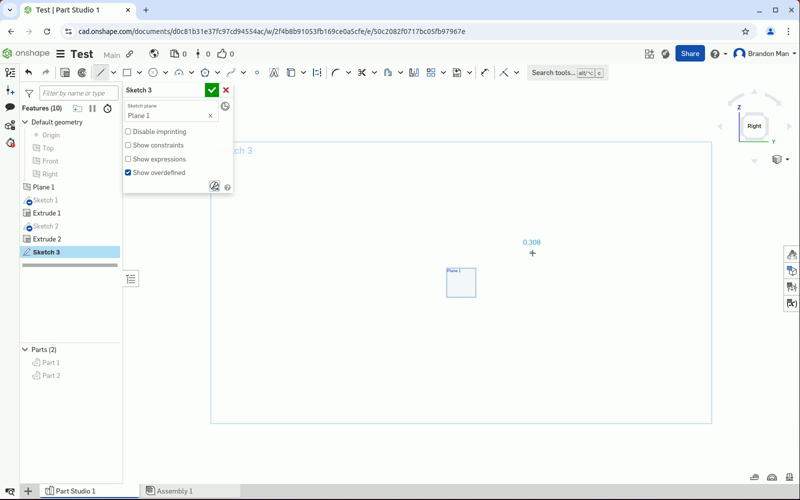
scroll(6)
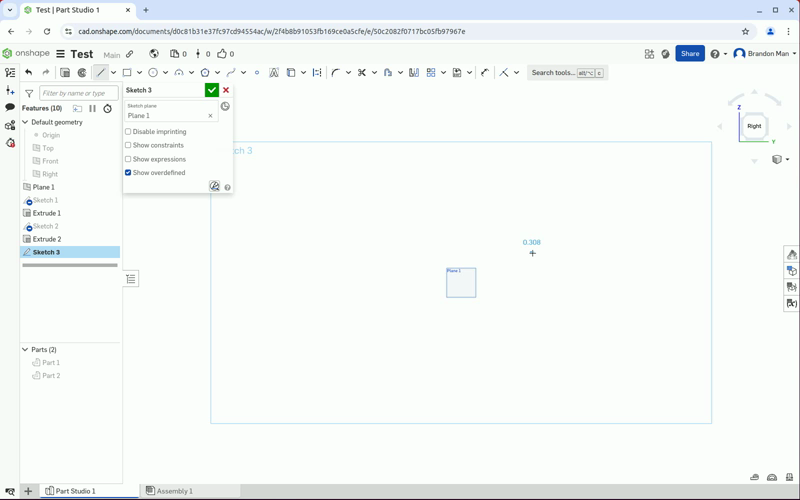
scroll(6)
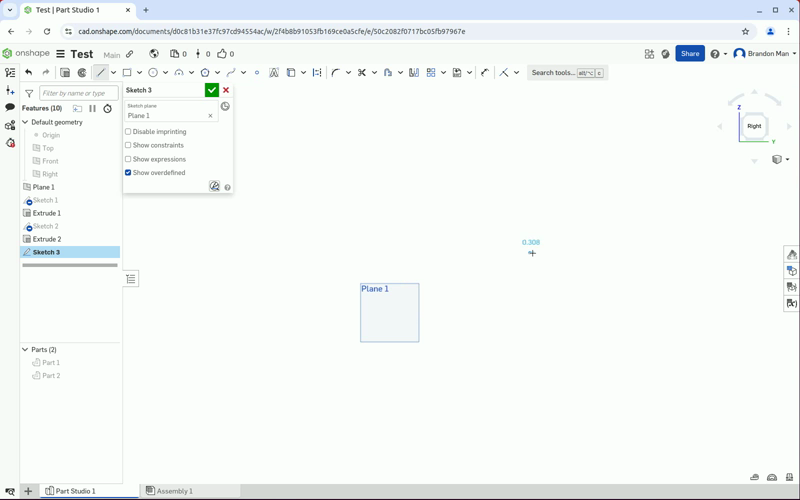
scroll(6)
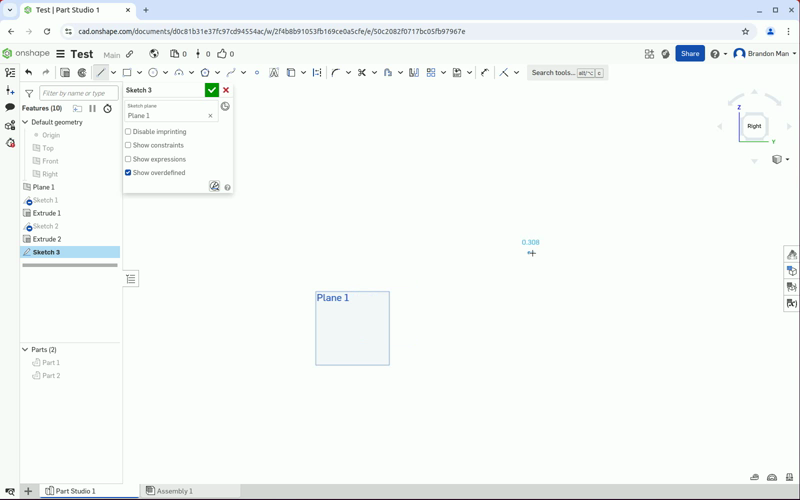
scroll(6)
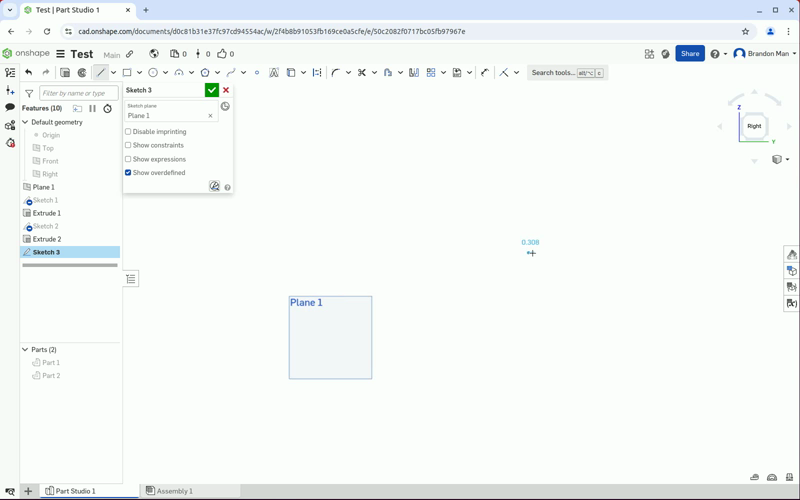
scroll(6)
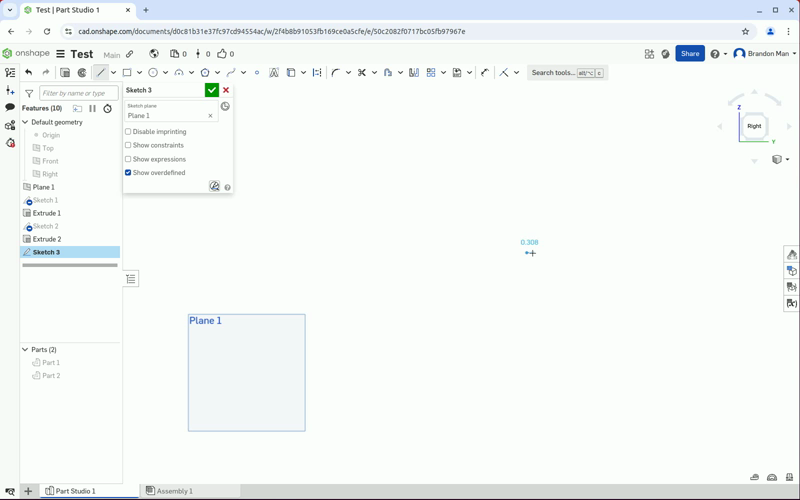
scroll(6)
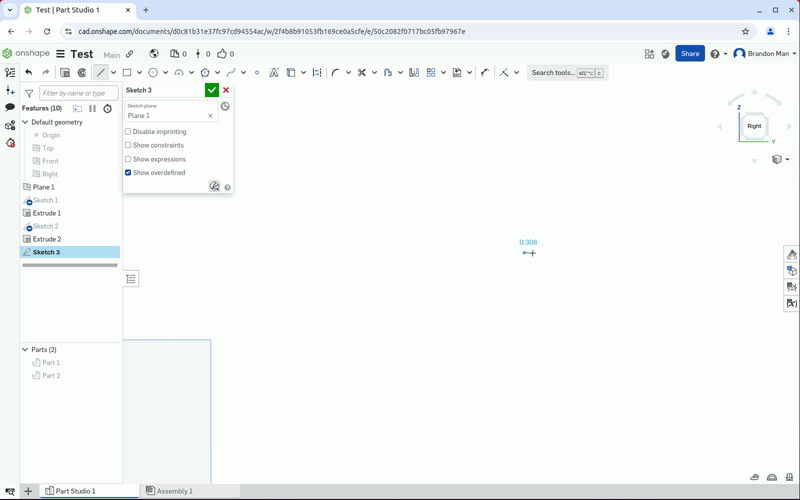
scroll(6)
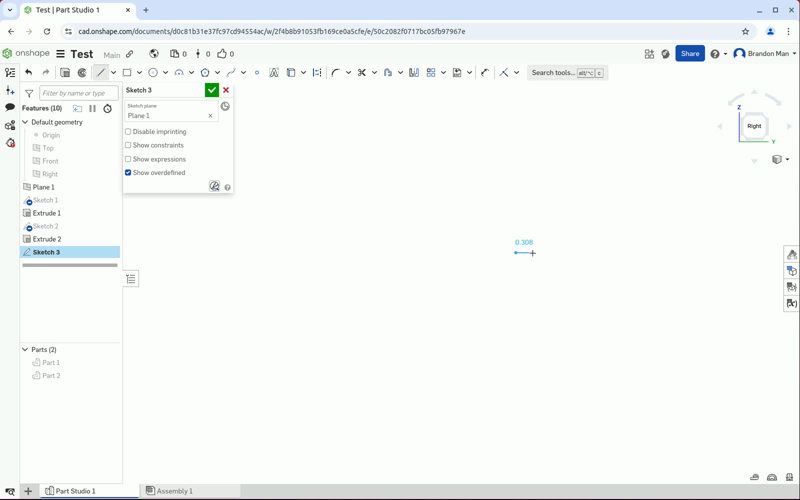
click(532, 252)
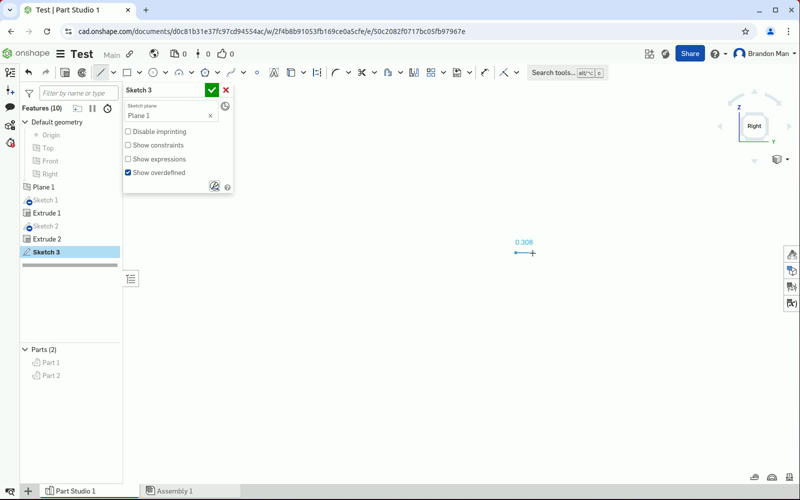
scroll(-6)
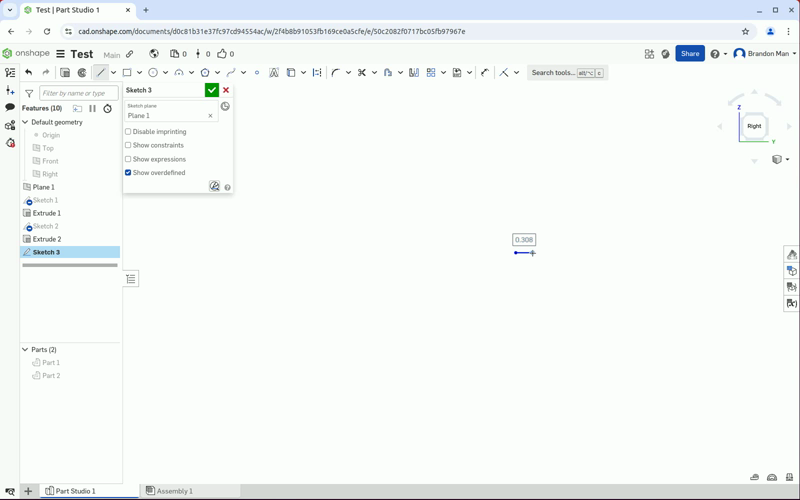
scroll(-6)
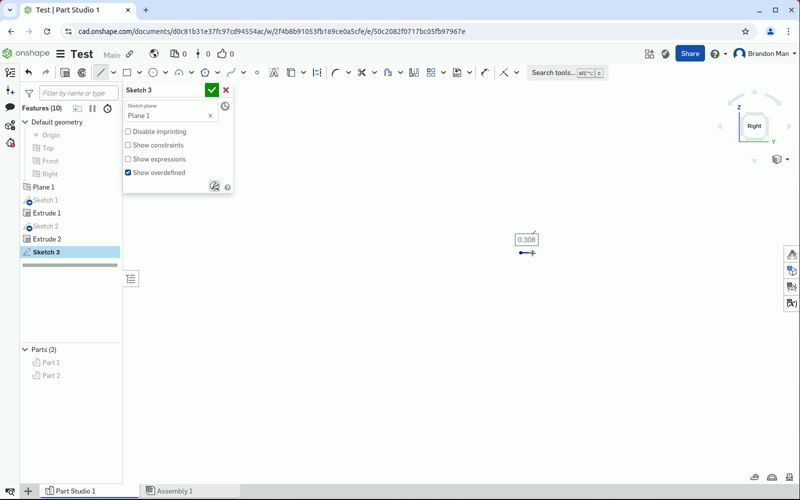
scroll(-6)
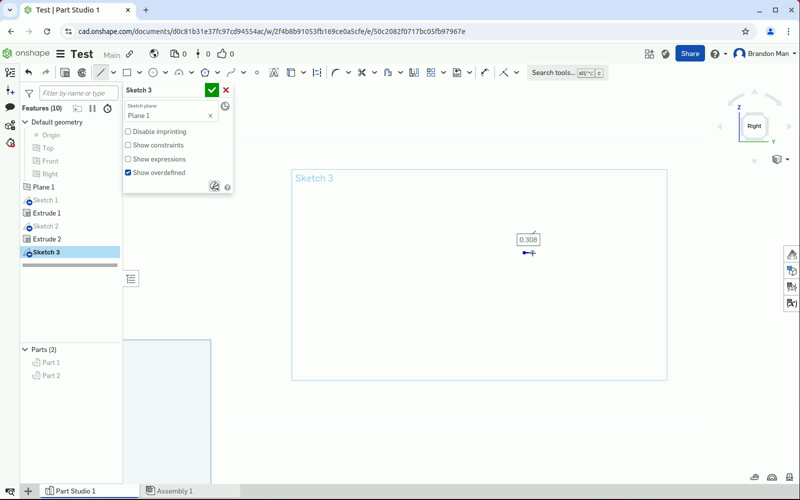
scroll(-6)
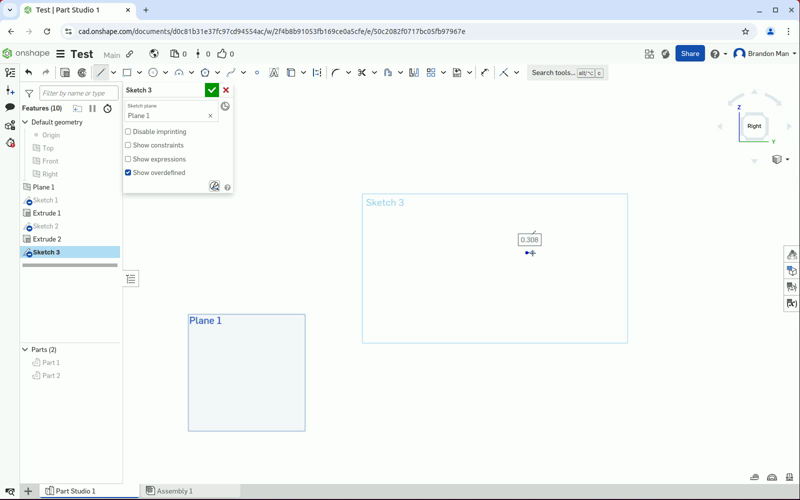
scroll(-6)
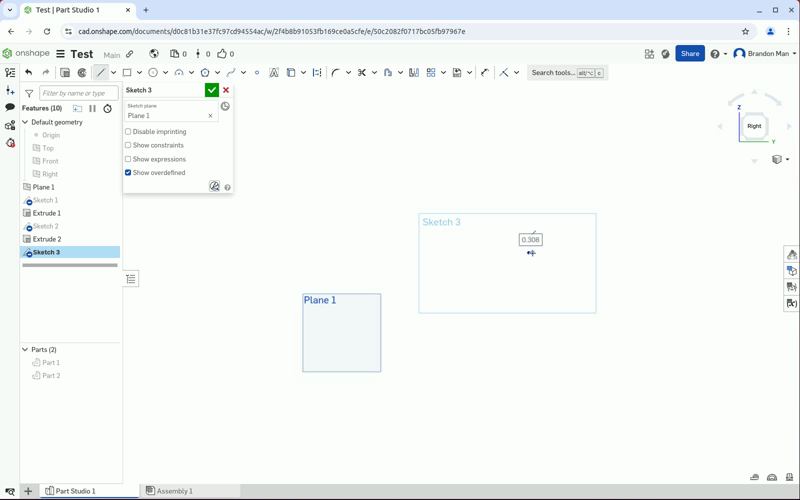
scroll(-6)
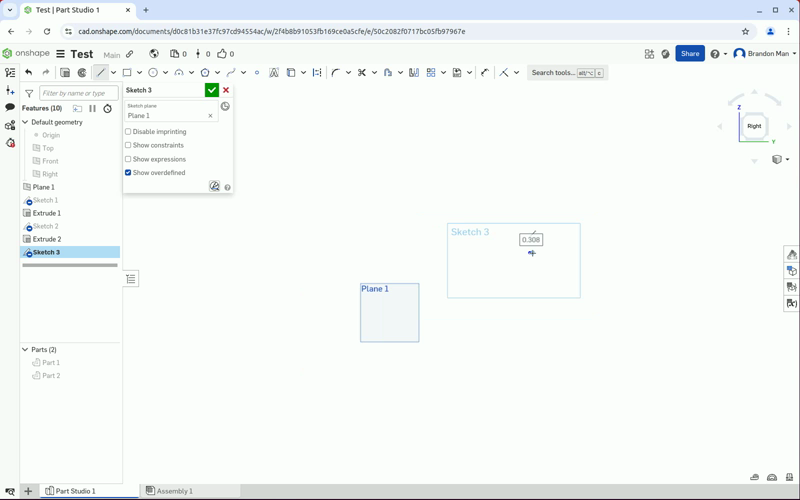
scroll(-6)
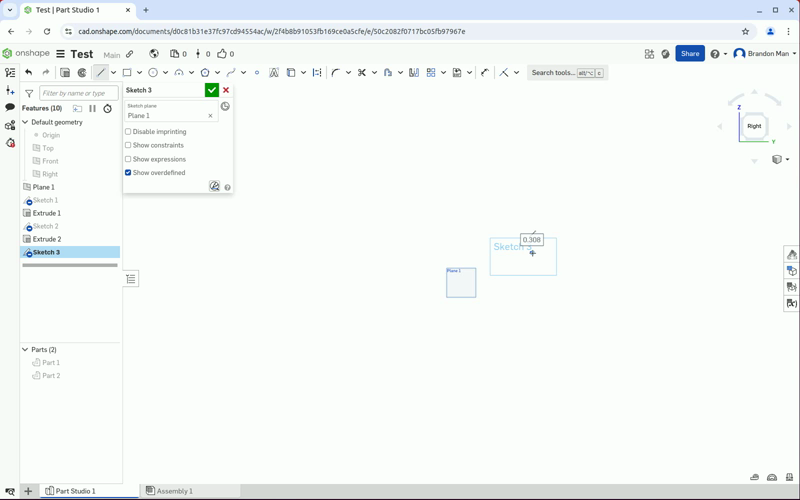
key_up(shift)
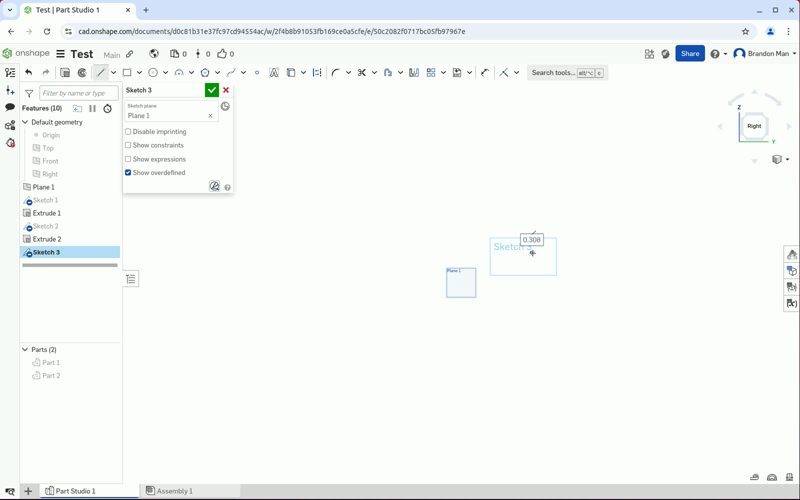
key_down(shift)
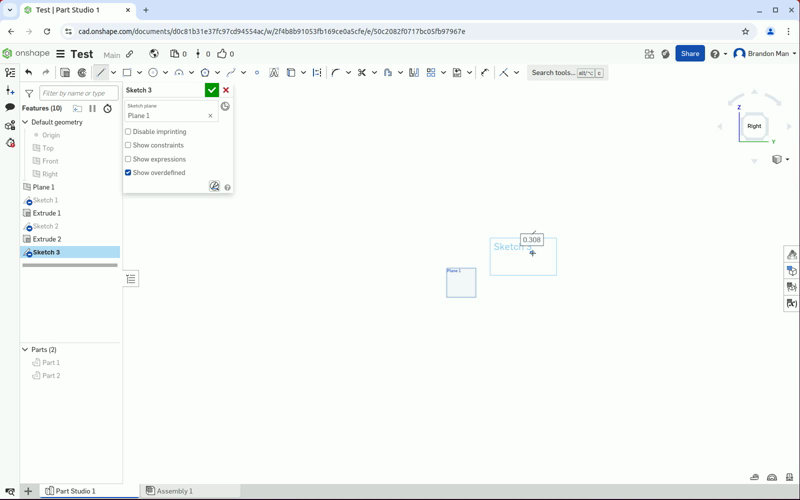
mouse_move(532, 172)
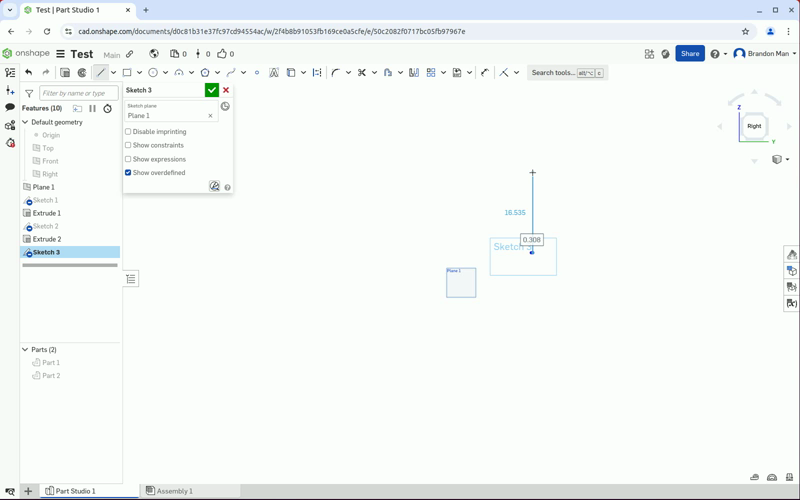
click(532, 172)
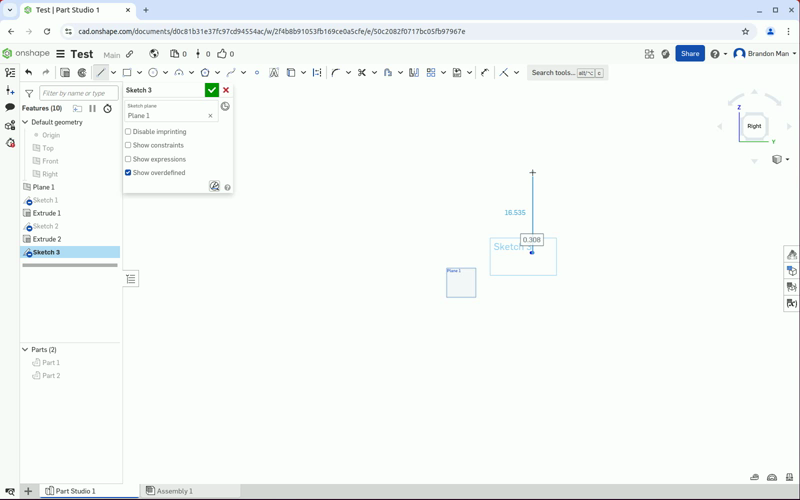
key_up(shift)
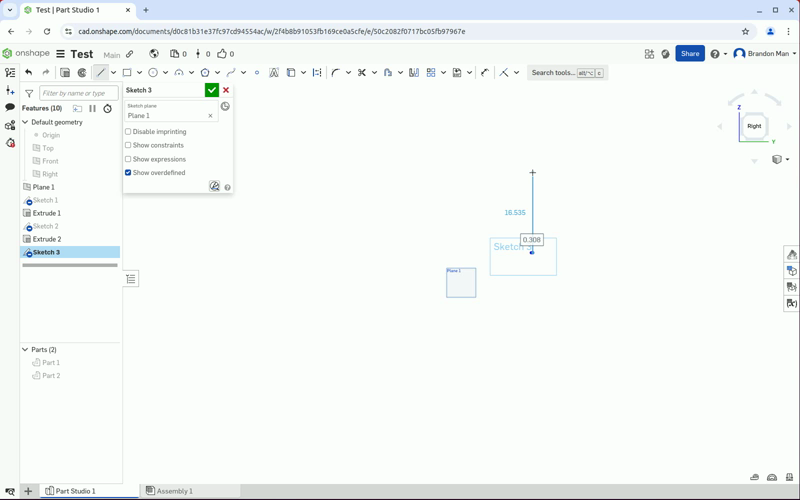
key_down(shift)
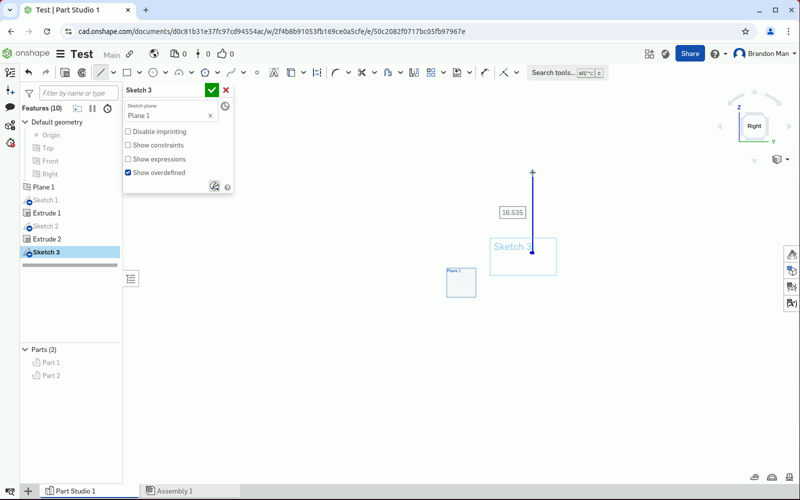
mouse_move(562, 172)
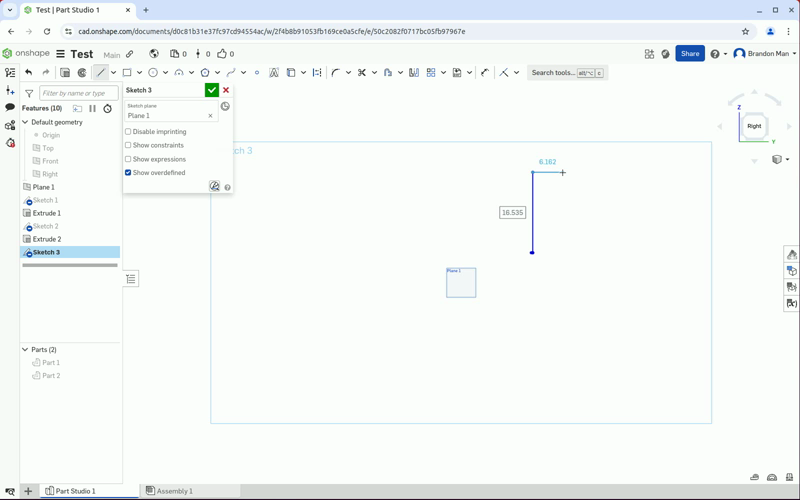
mouse_move(531, 172)
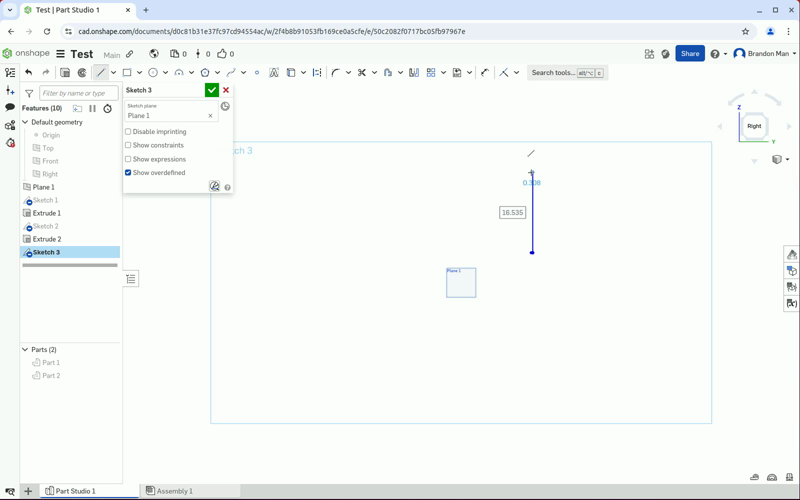
scroll(6)
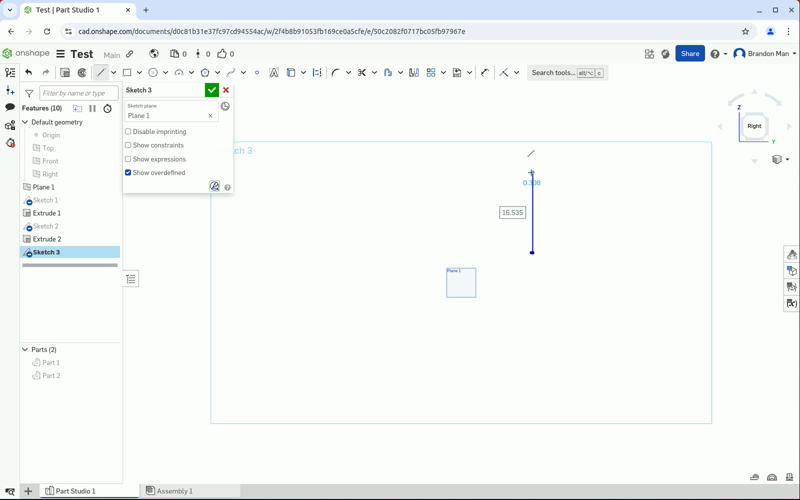
scroll(6)
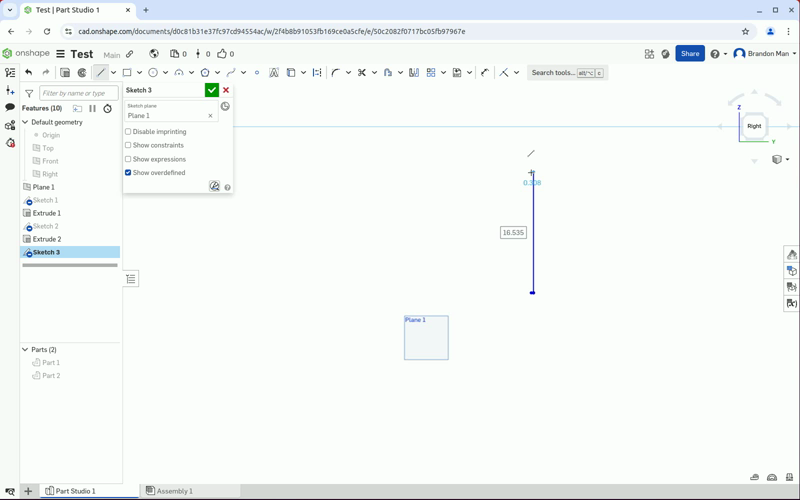
scroll(6)
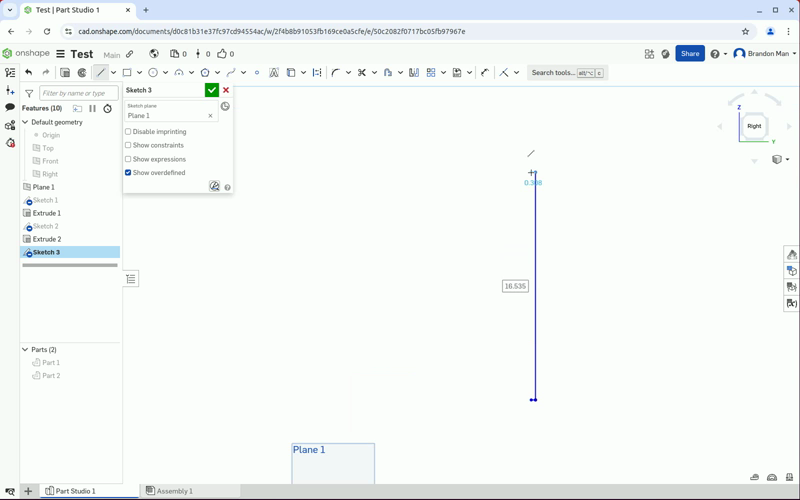
scroll(6)
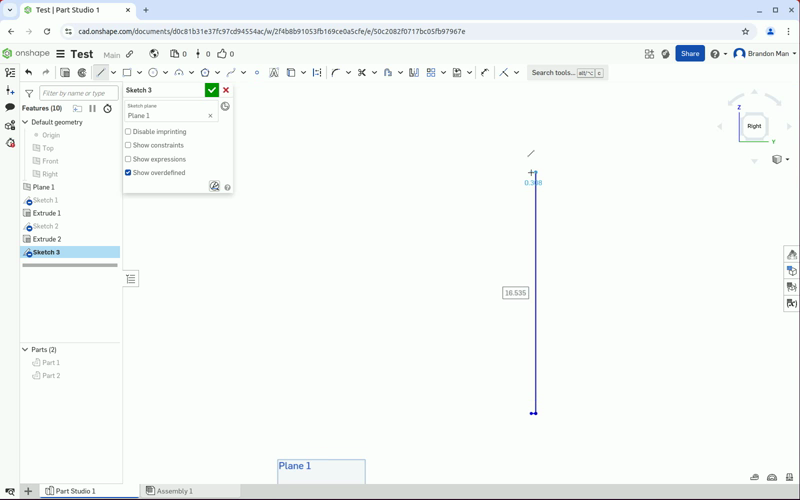
scroll(6)
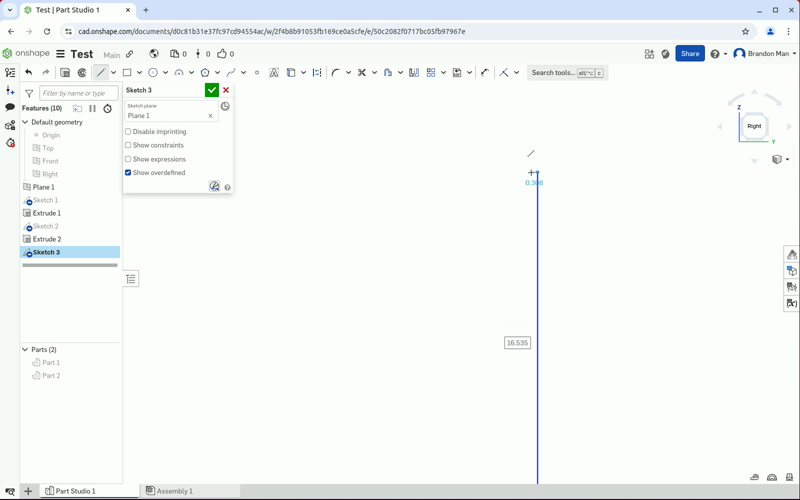
scroll(6)
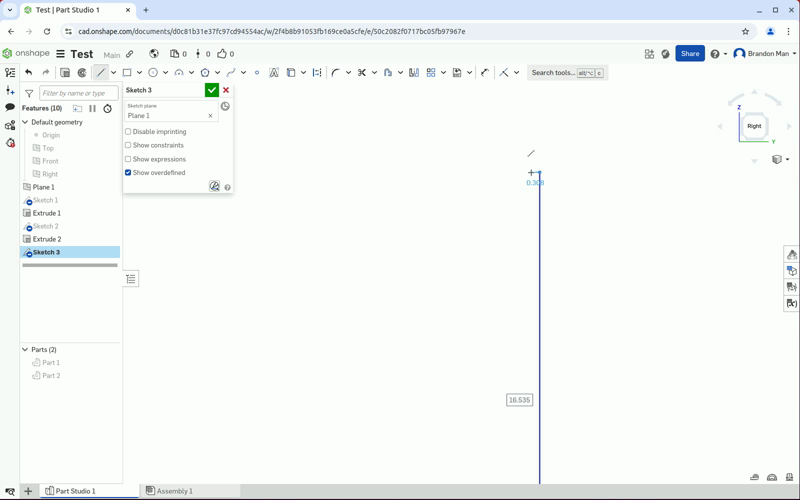
scroll(6)
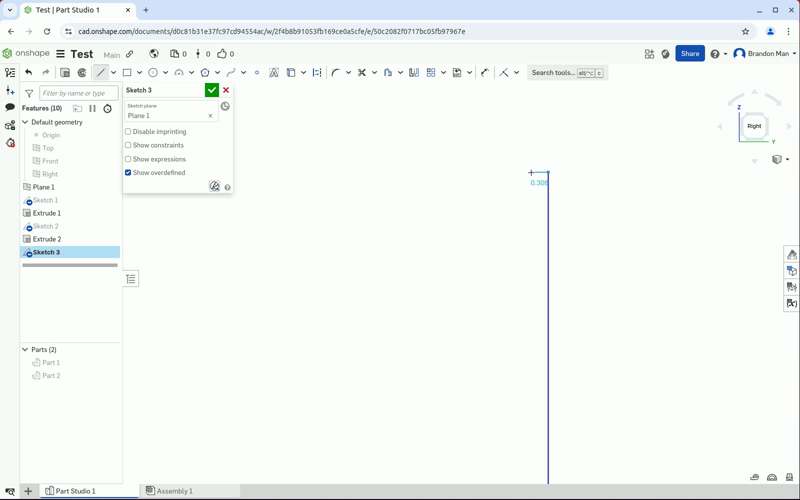
click(531, 172)
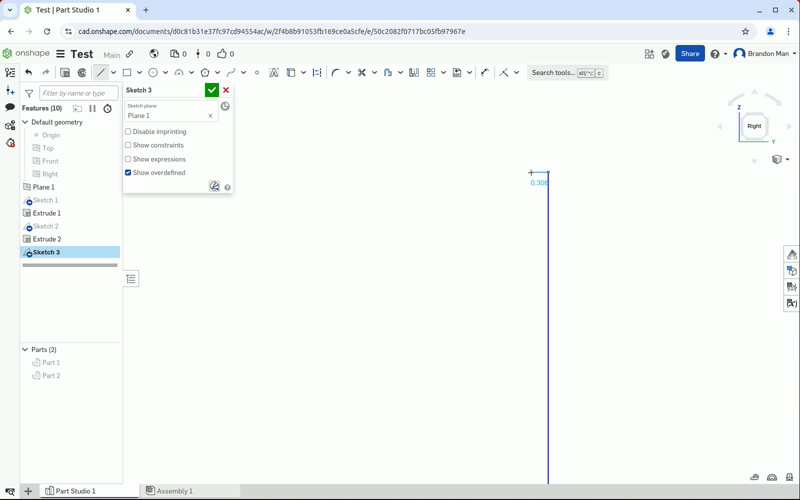
scroll(-6)
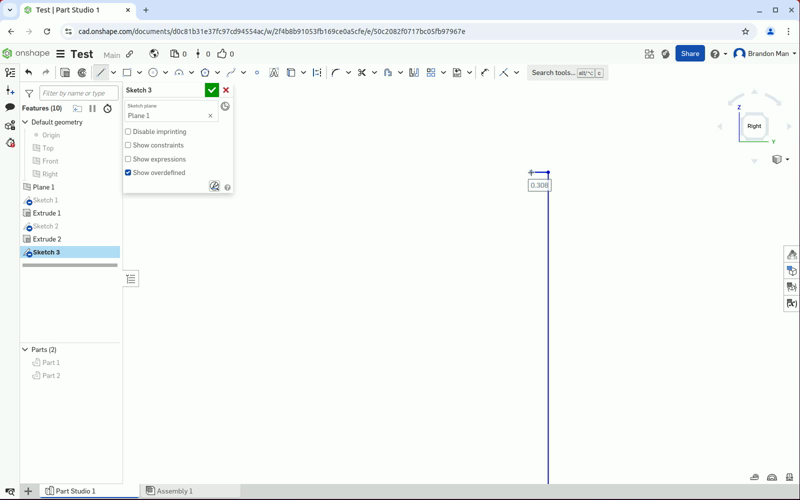
scroll(-6)
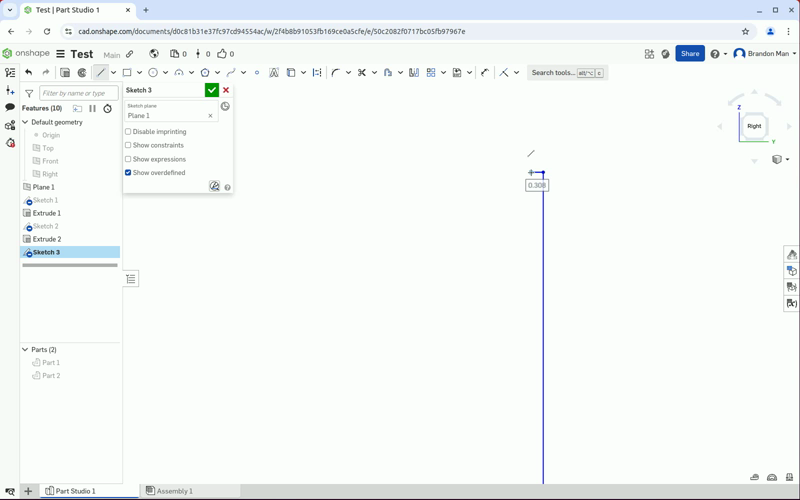
scroll(-6)
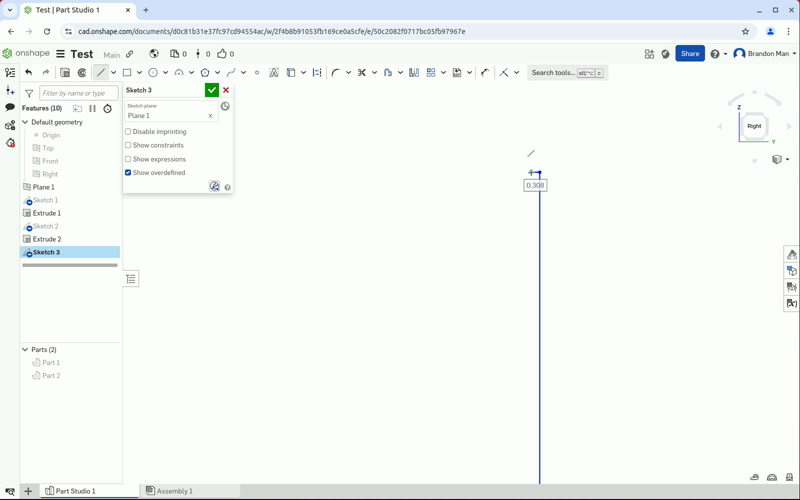
scroll(-6)
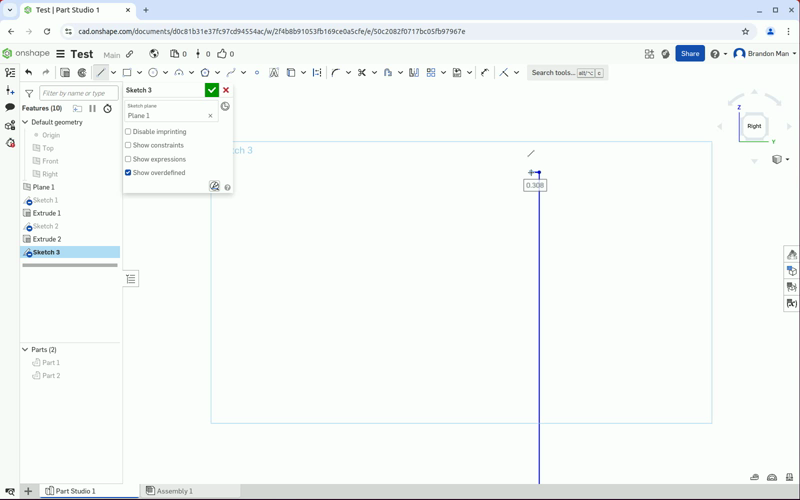
scroll(-6)
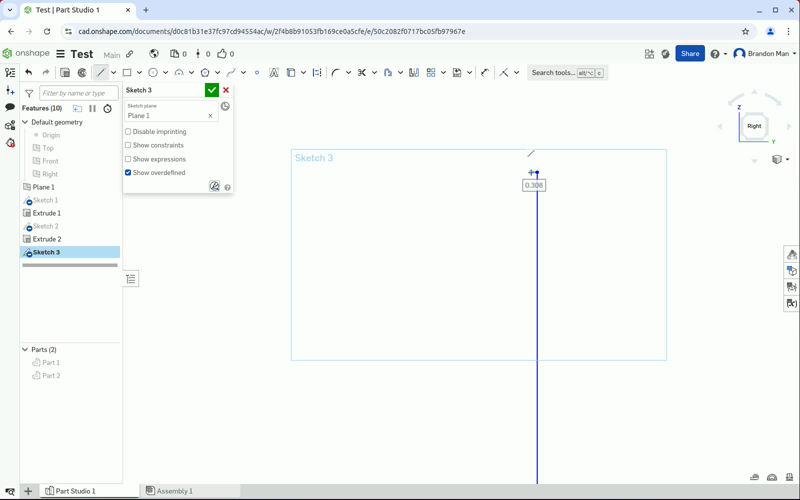
scroll(-6)
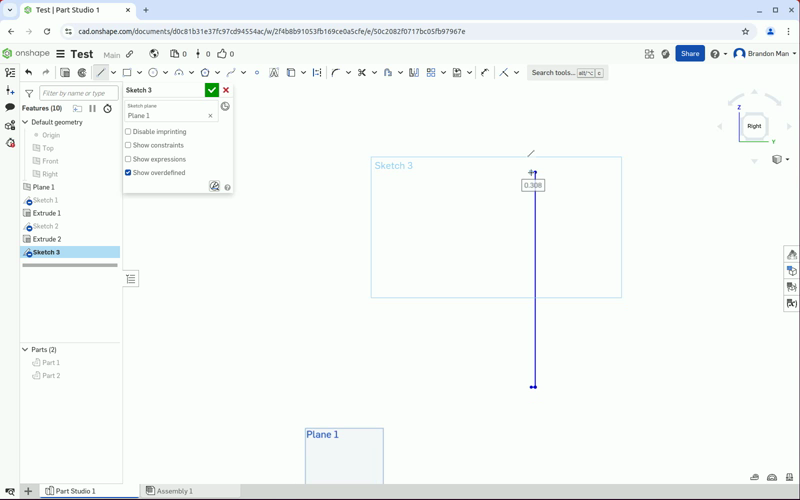
scroll(-6)
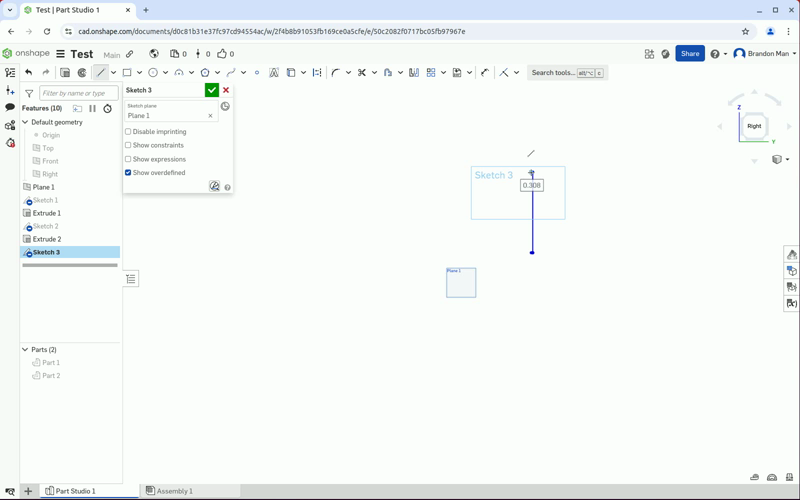
key_up(shift)
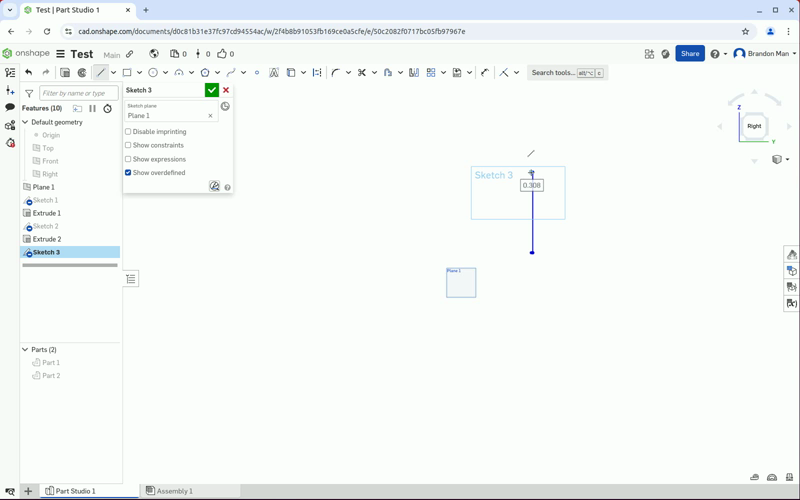
key_down(shift)
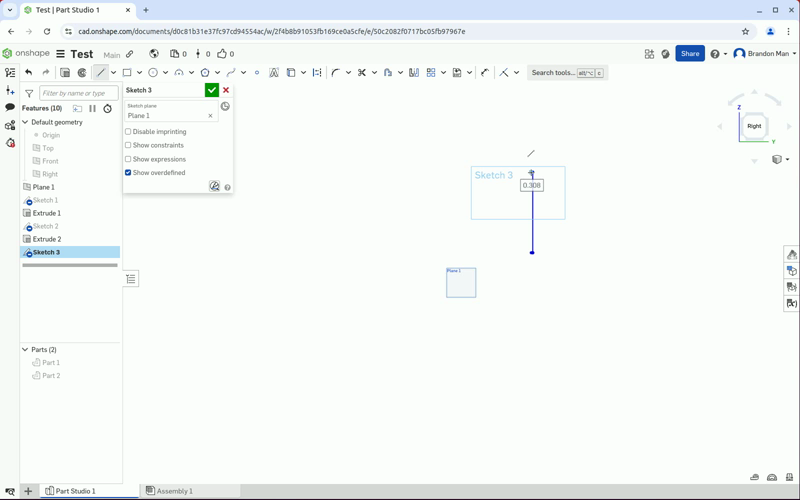
mouse_move(531, 250)
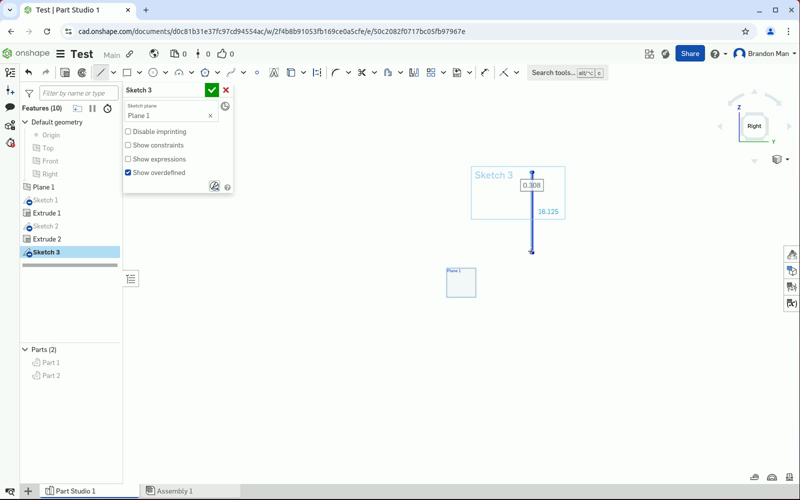
scroll(6)
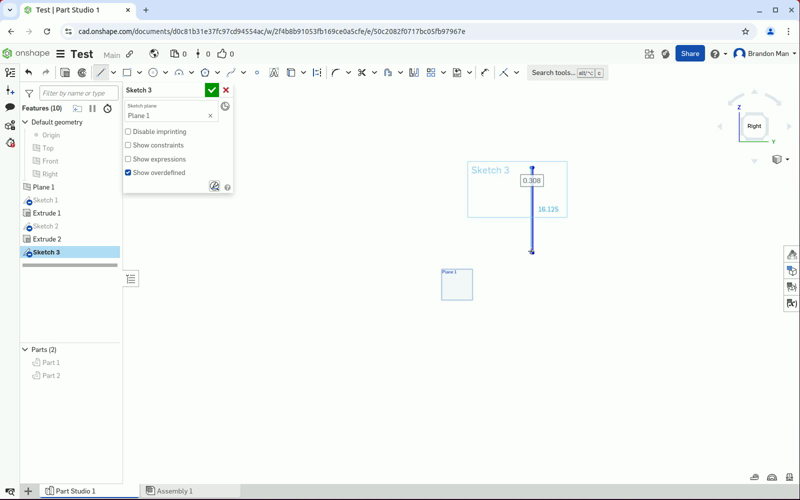
scroll(6)
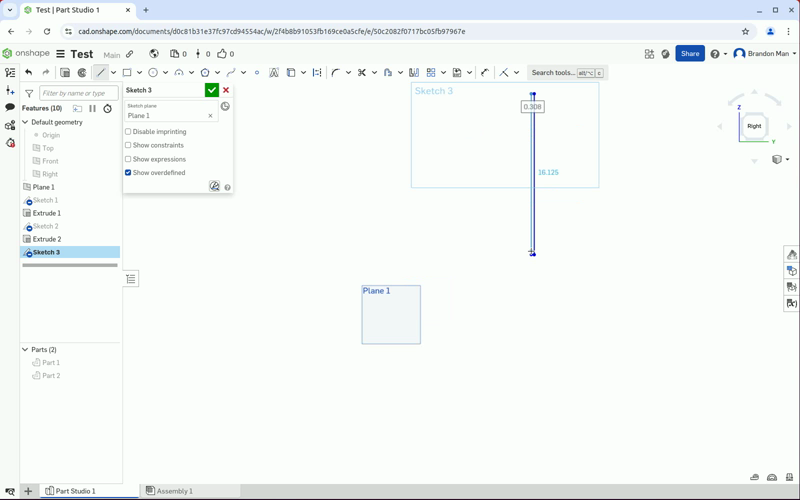
scroll(6)
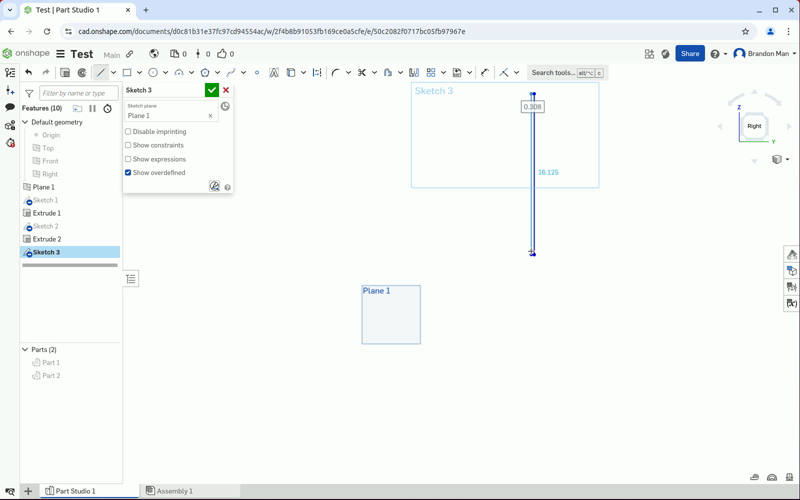
scroll(6)
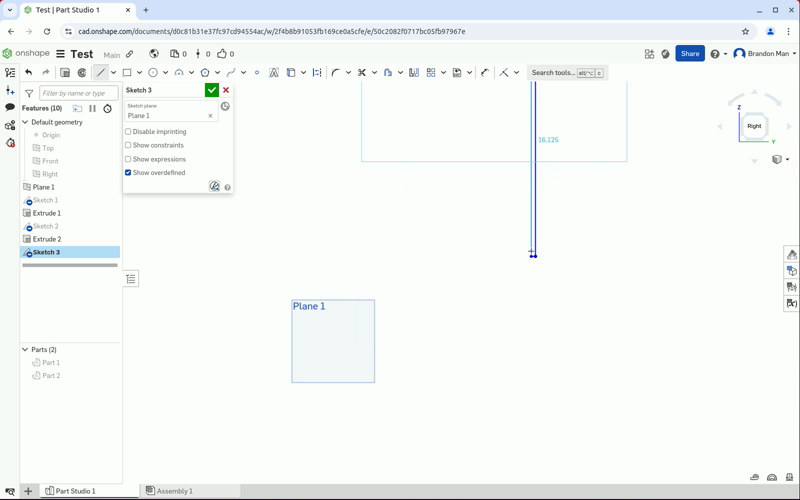
scroll(6)
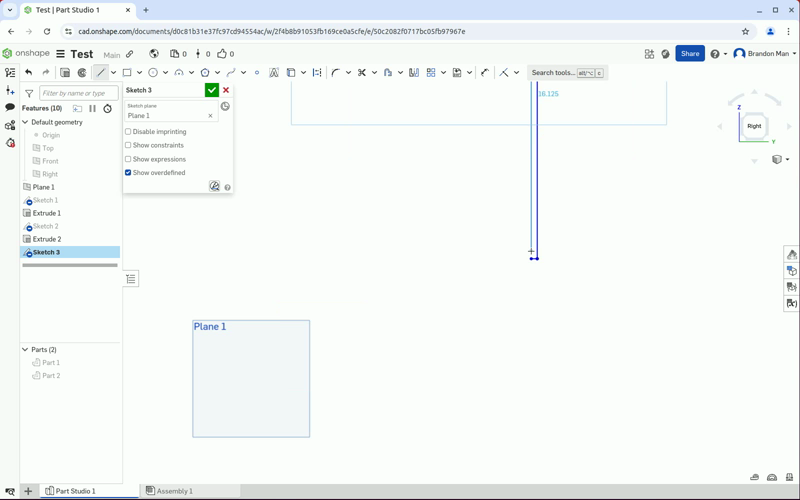
scroll(6)
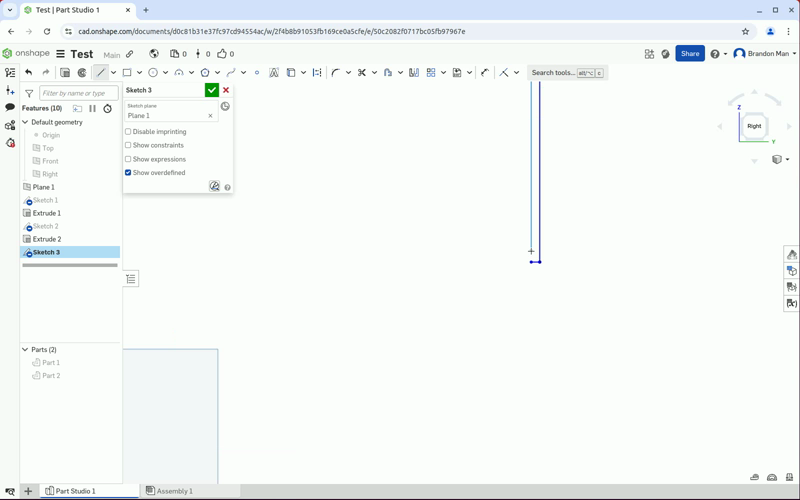
scroll(6)
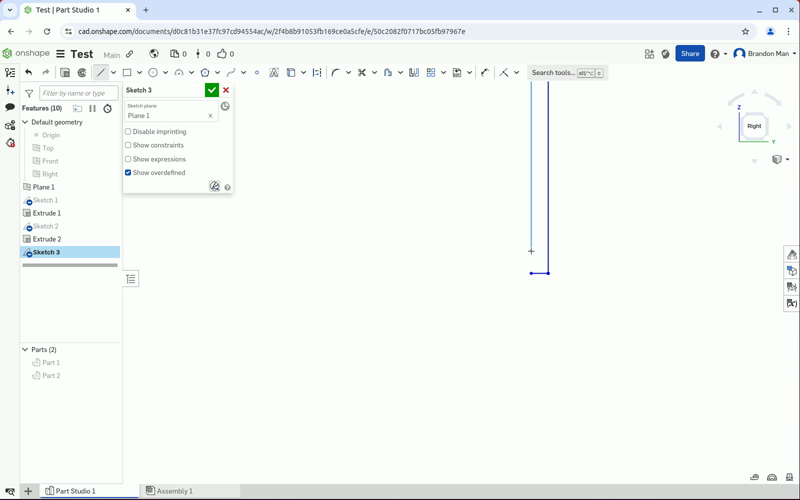
click(531, 250)
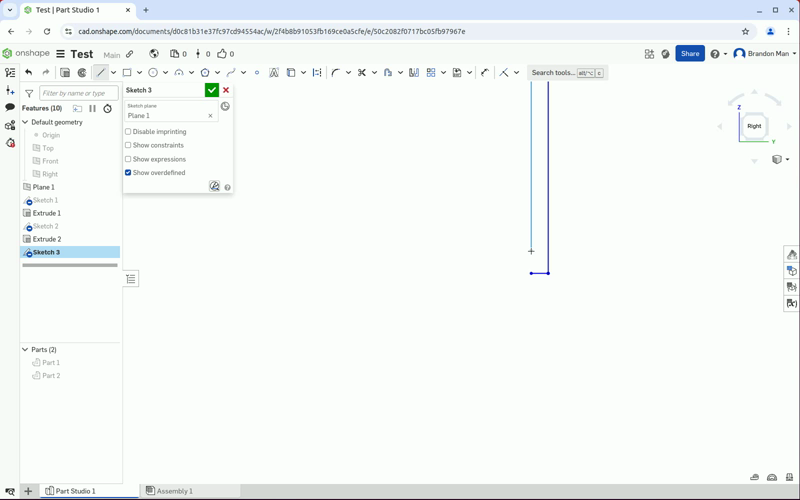
scroll(-6)
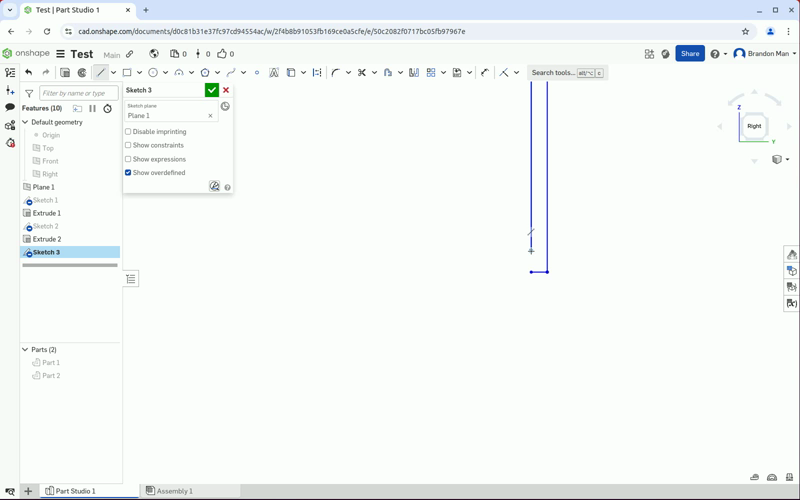
scroll(-6)
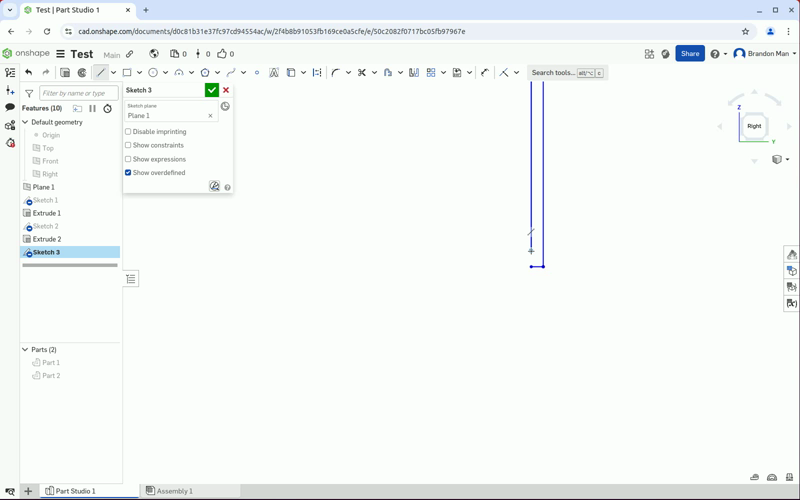
scroll(-6)
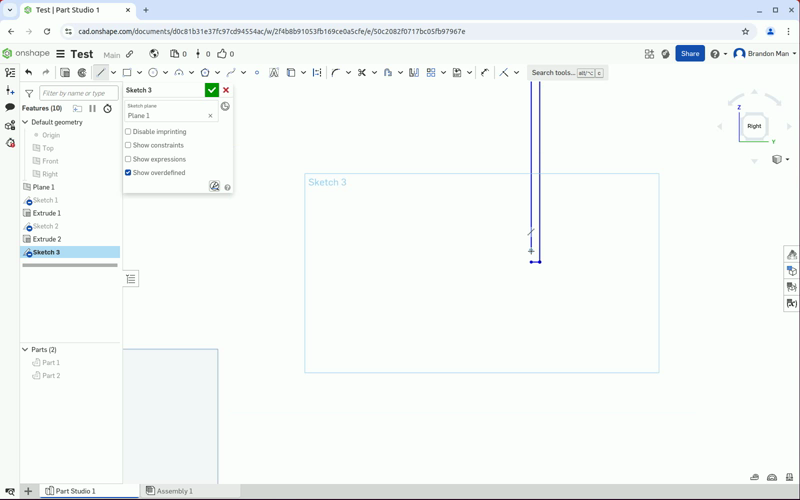
scroll(-6)
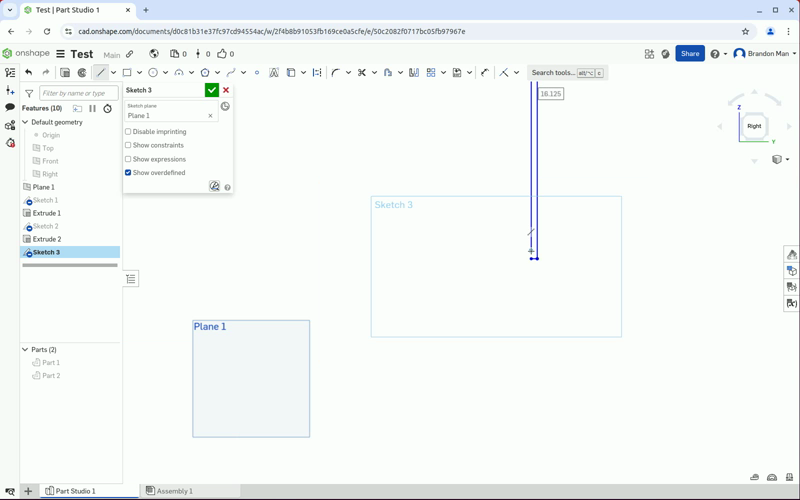
scroll(-6)
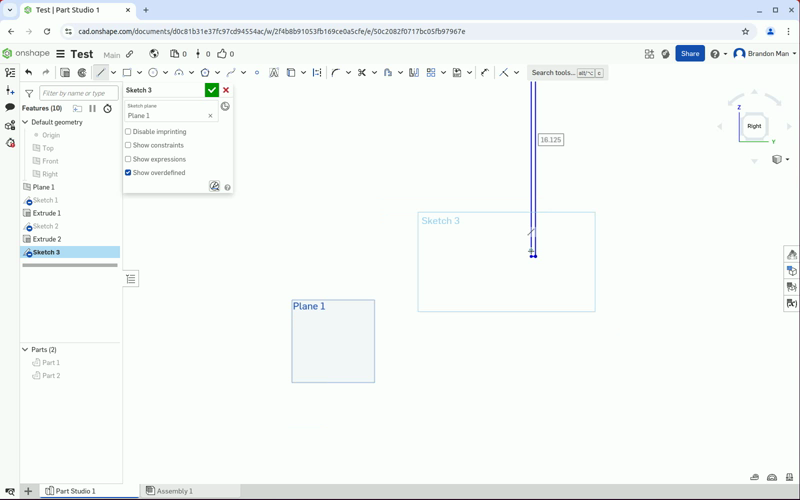
scroll(-6)
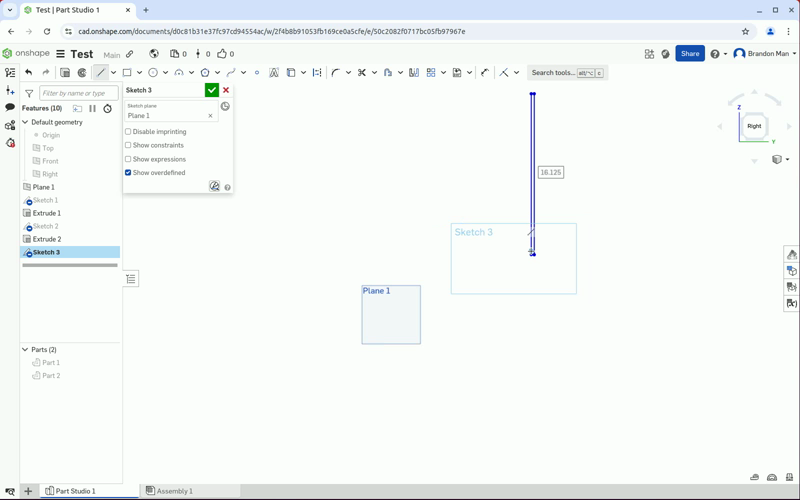
scroll(-6)
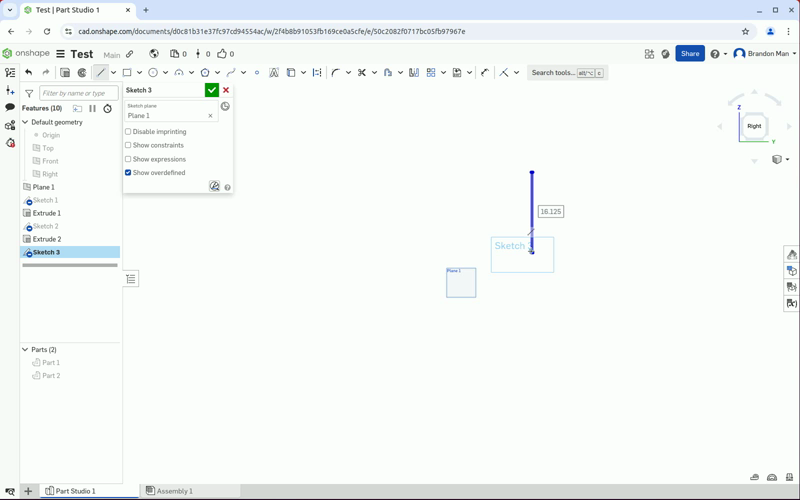
key_up(shift)
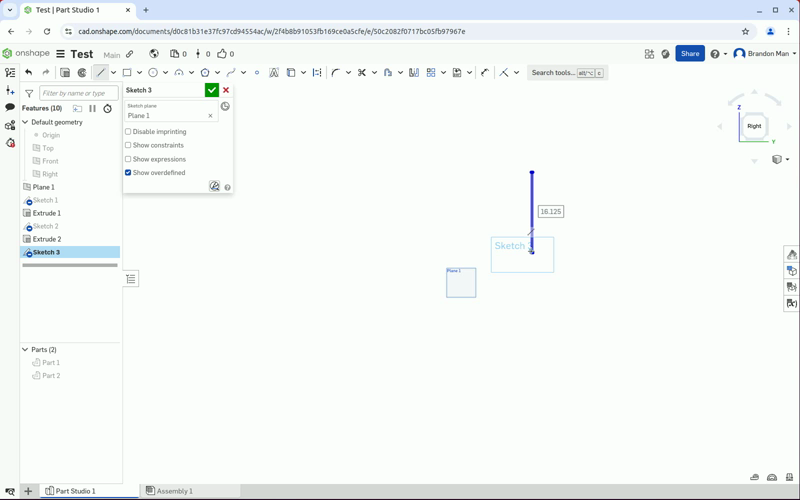
mouse_move(561, 250)
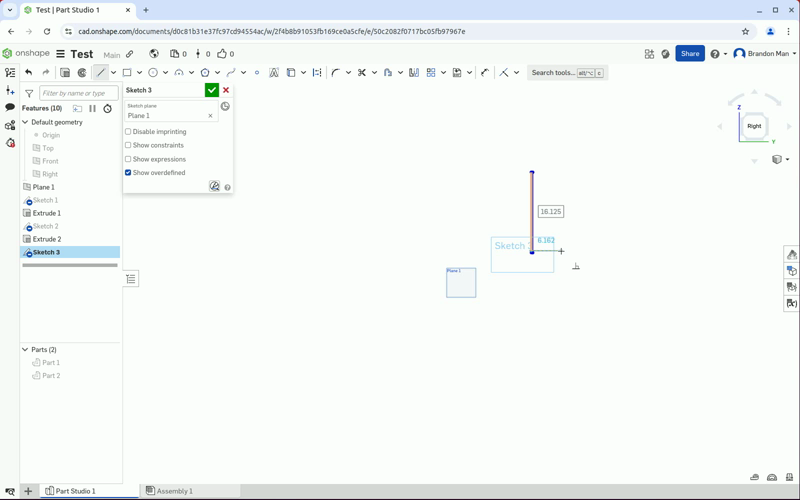
key_down(shift)
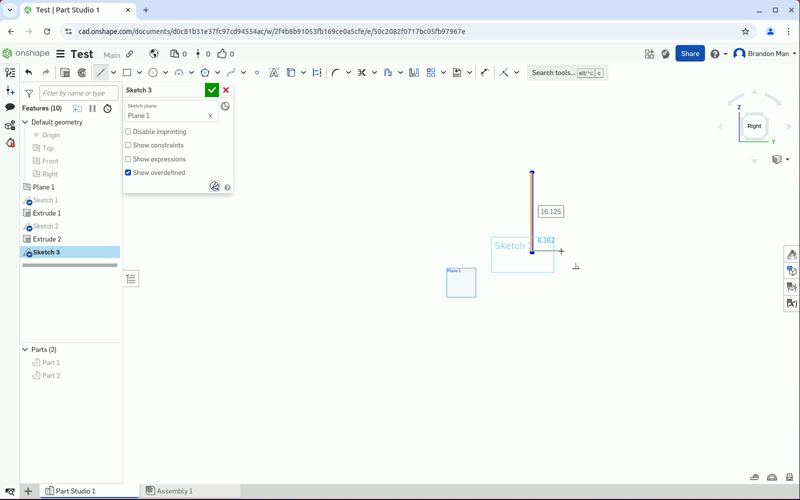
mouse_move(531, 252)
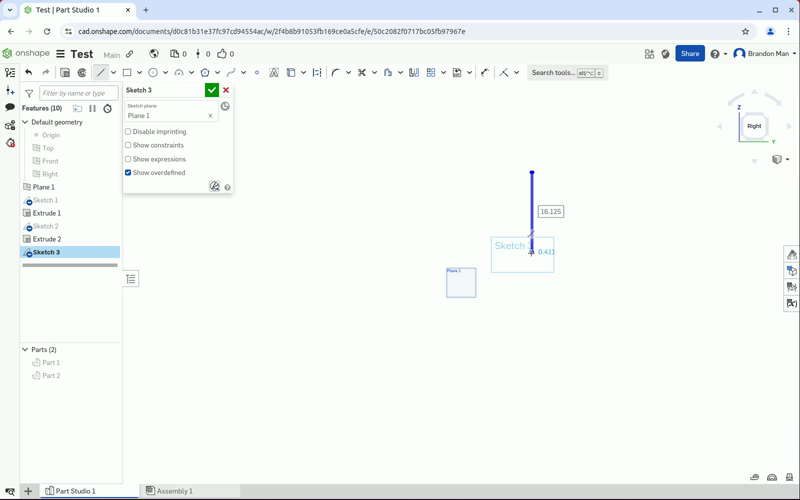
scroll(6)
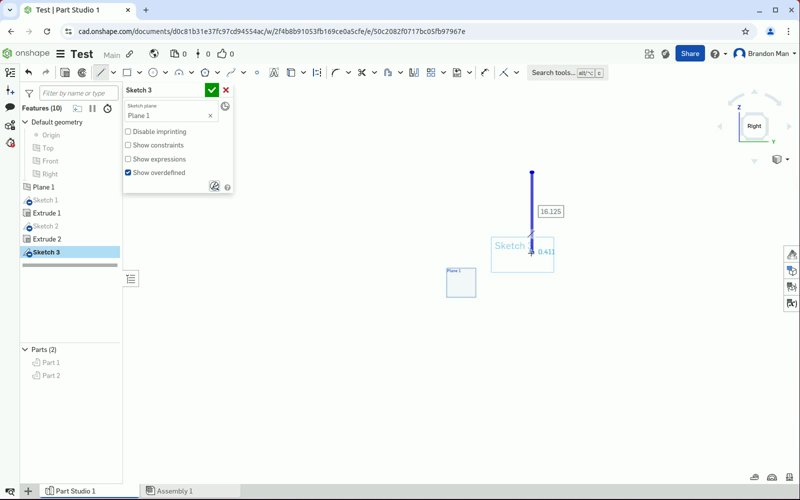
scroll(6)
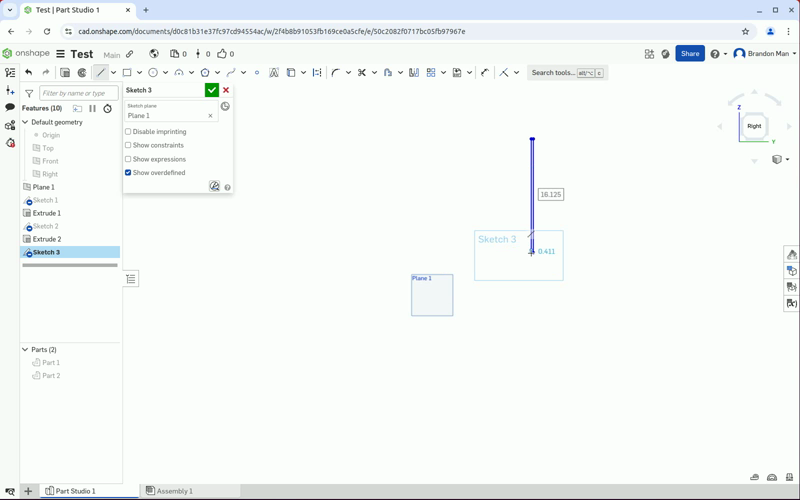
scroll(6)
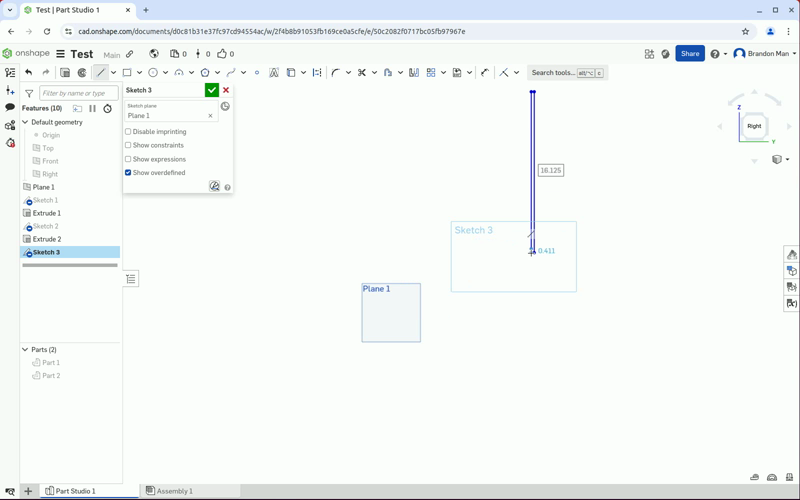
scroll(6)
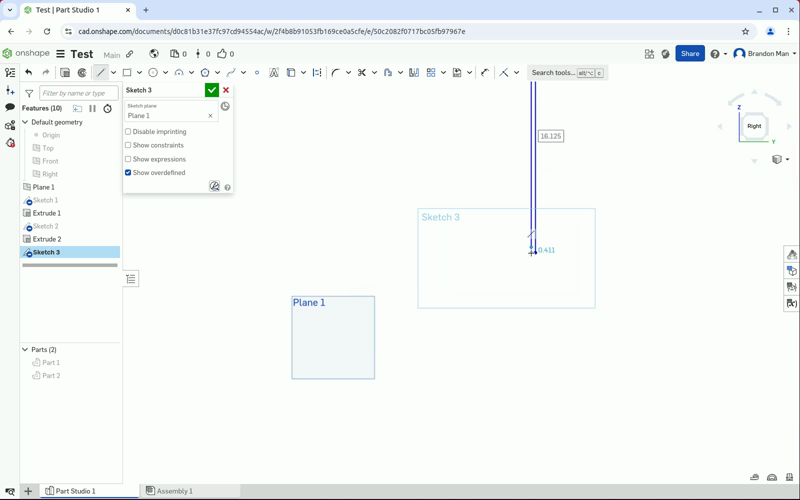
scroll(6)
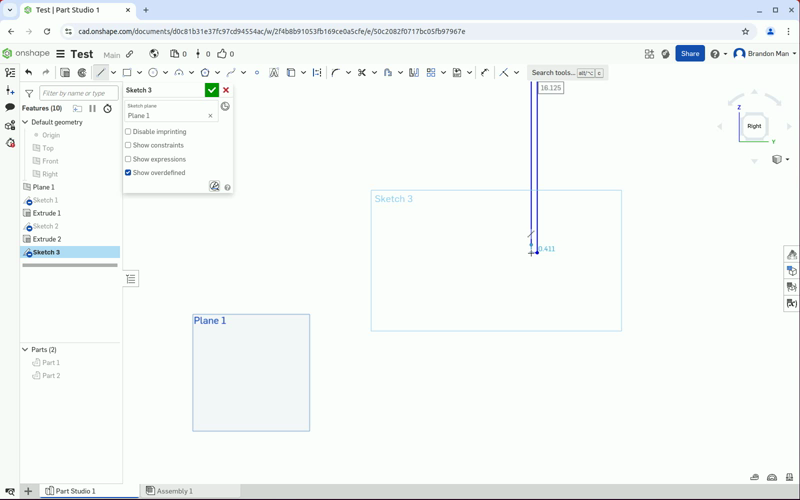
scroll(6)
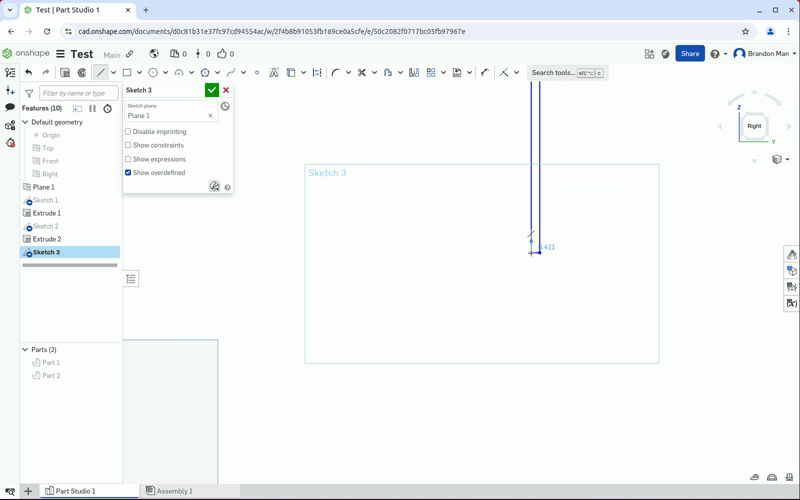
scroll(6)
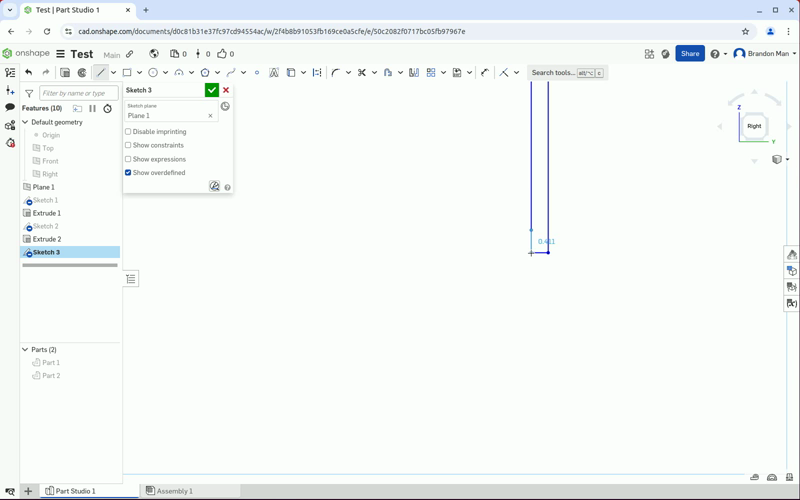
key_up(shift)
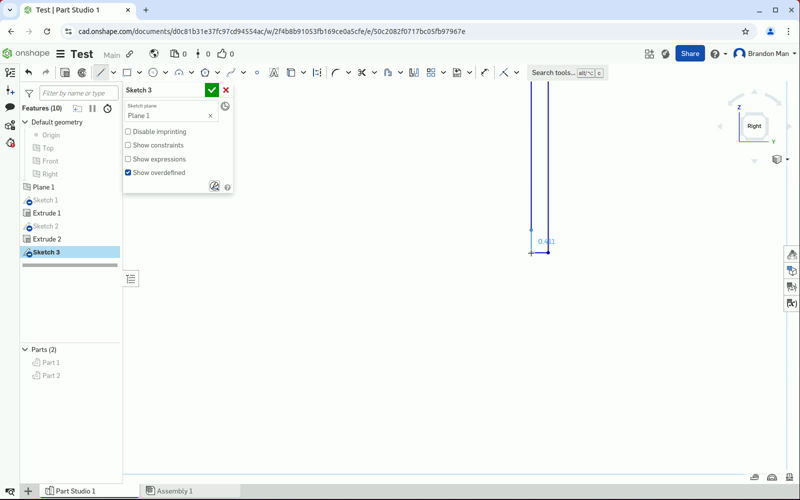
click(531, 252)
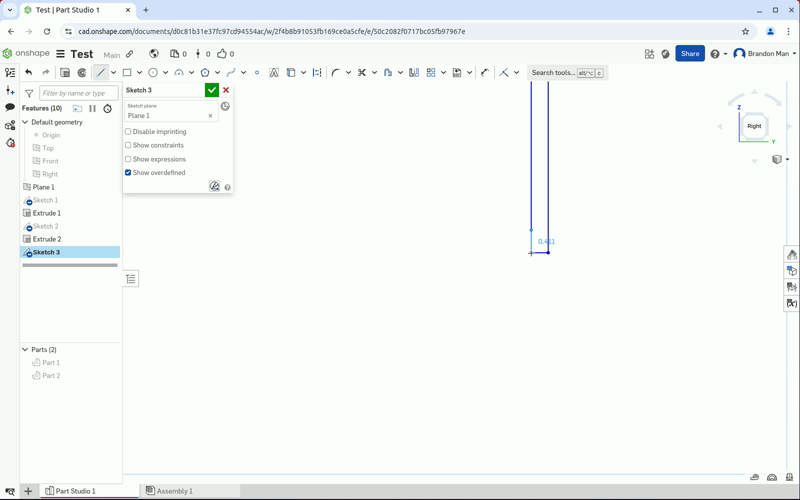
scroll(-6)
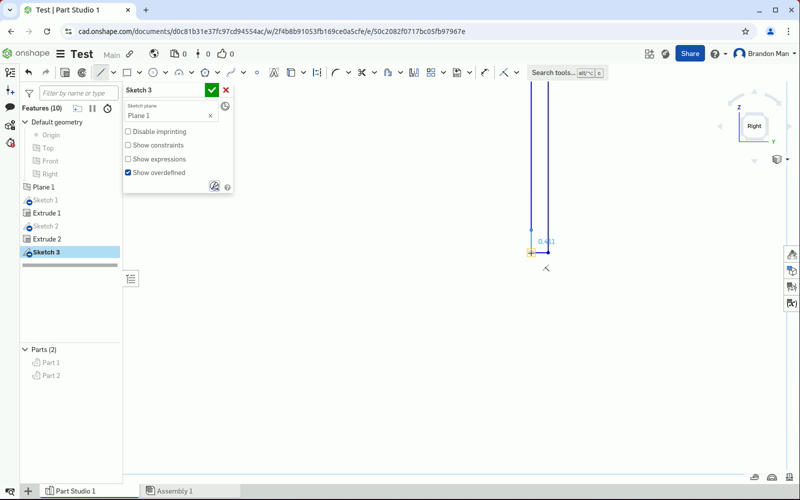
scroll(-6)
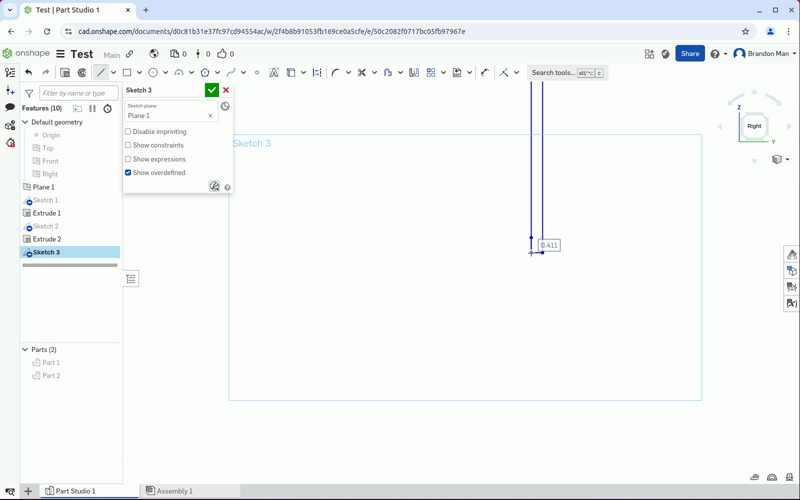
scroll(-6)
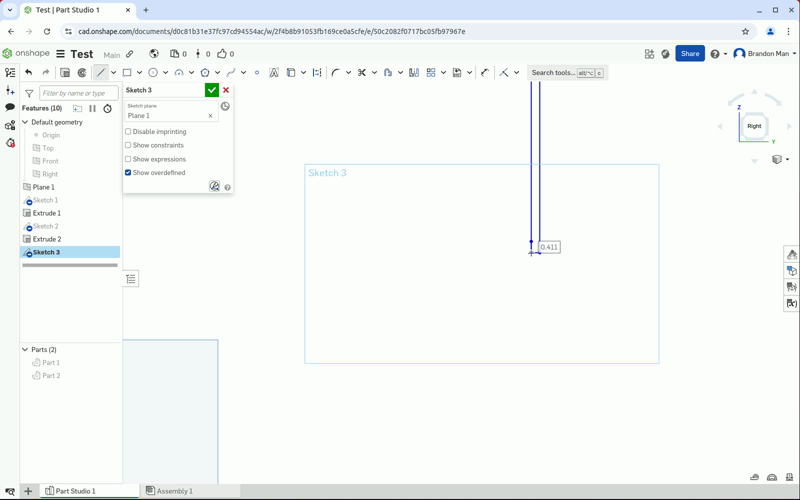
scroll(-6)
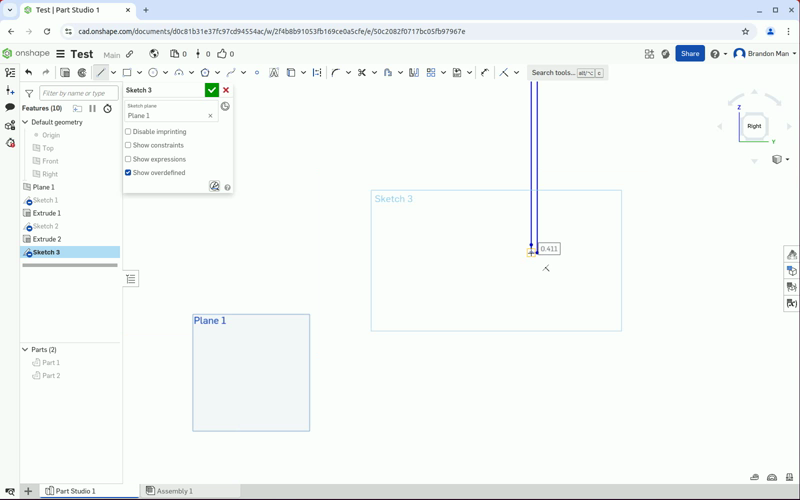
scroll(-6)
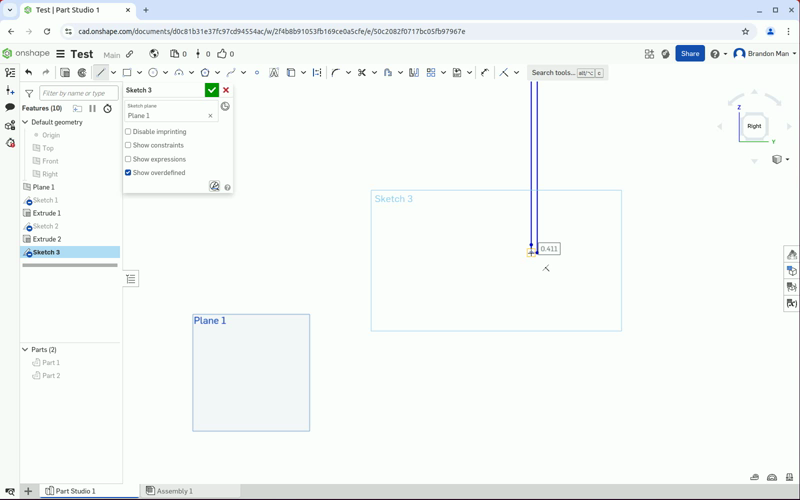
scroll(-6)
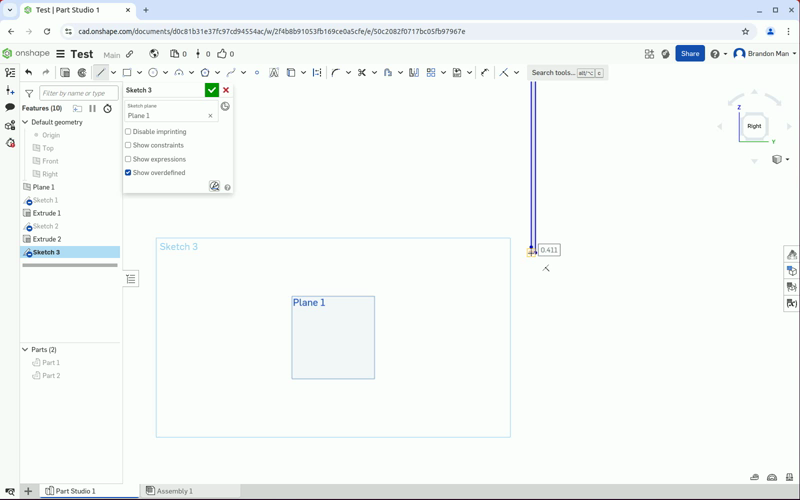
scroll(-6)
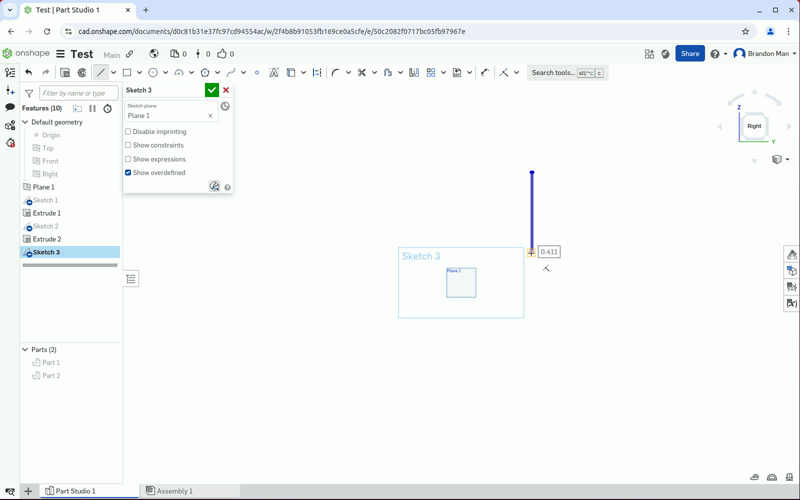
key(esc)
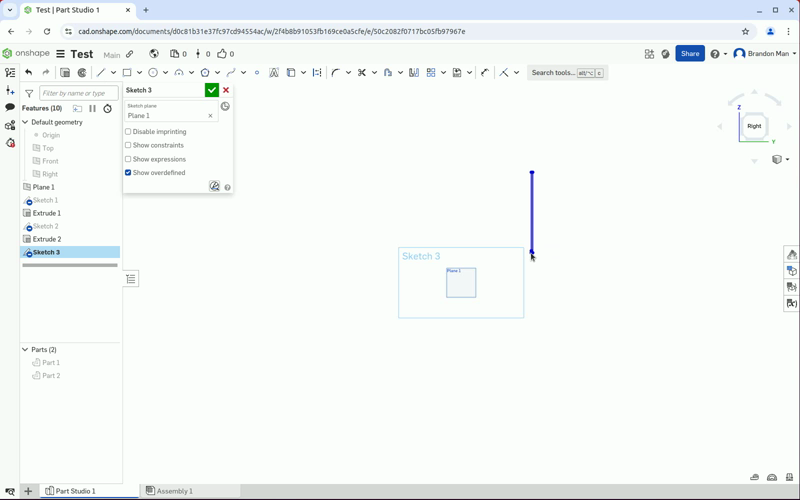
mouse_move(531, 179)
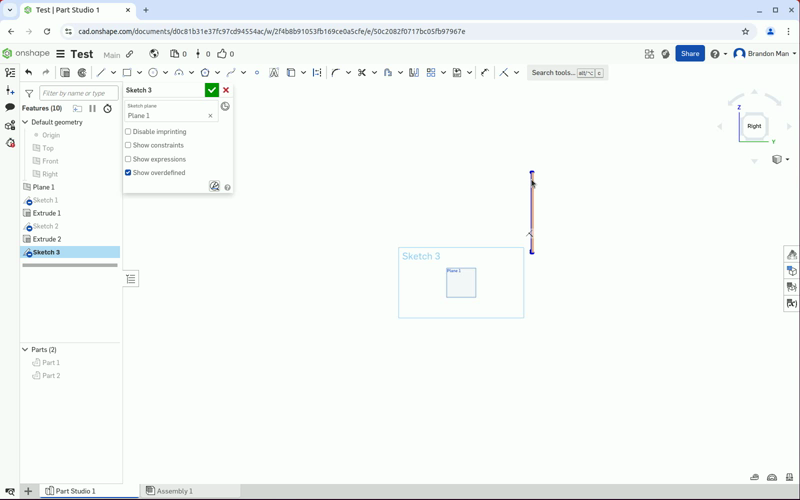
scroll(6)
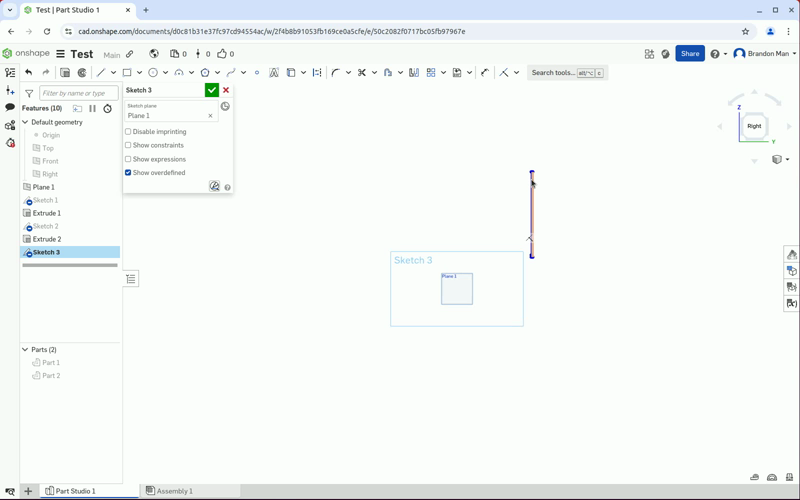
scroll(6)
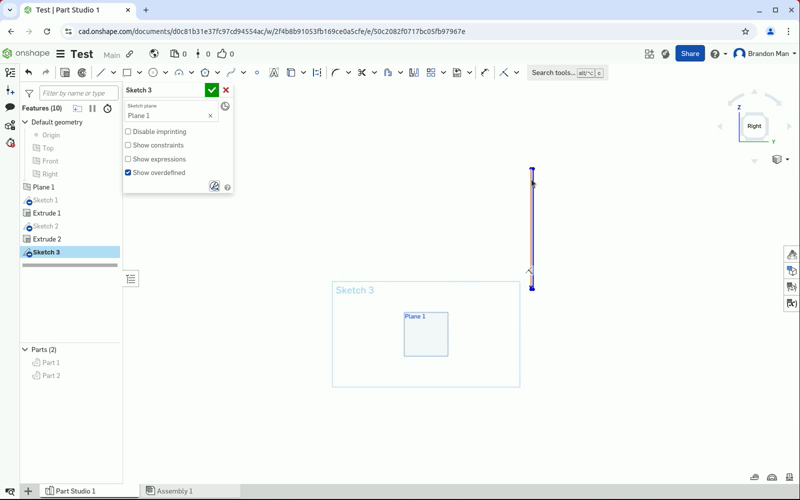
scroll(6)
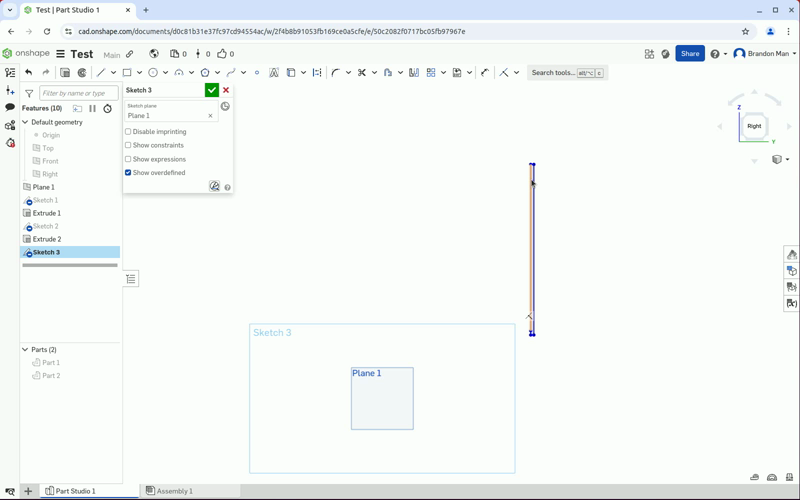
scroll(6)
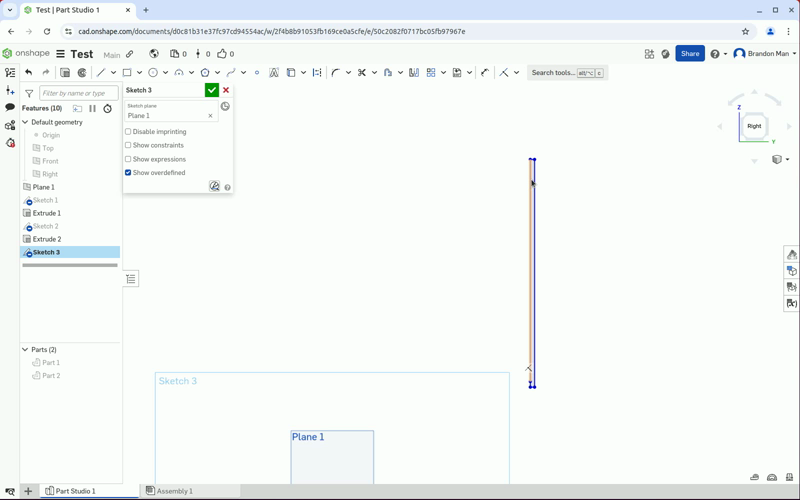
scroll(6)
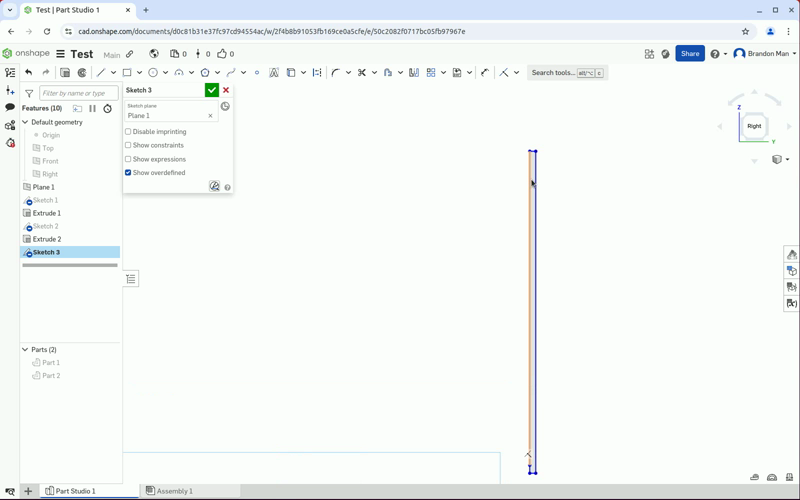
scroll(6)
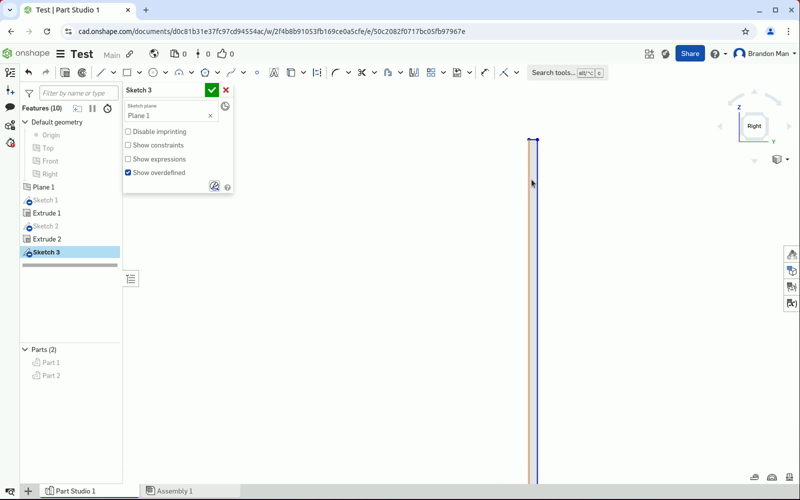
scroll(6)
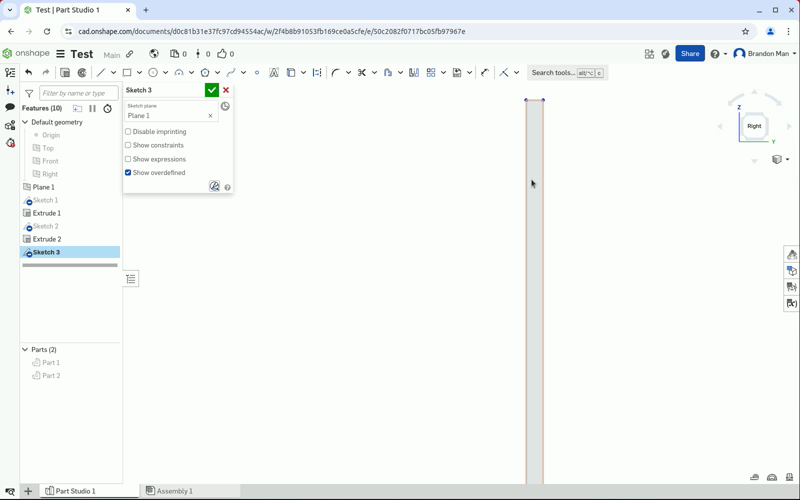
click(531, 179)
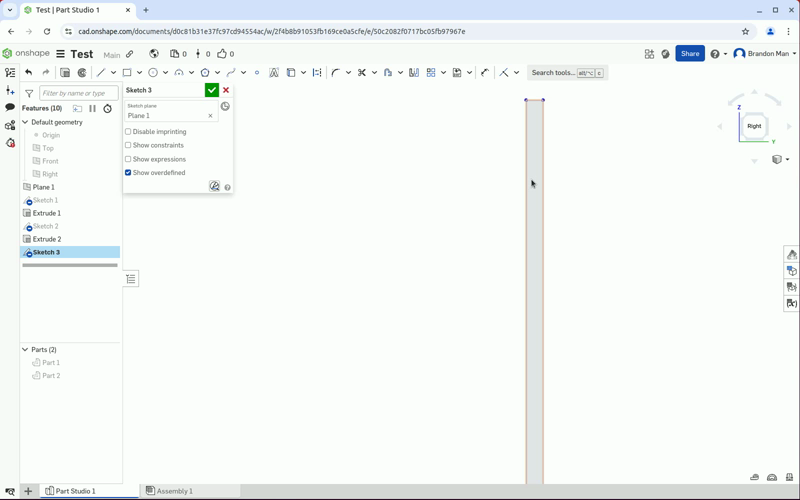
scroll(-6)
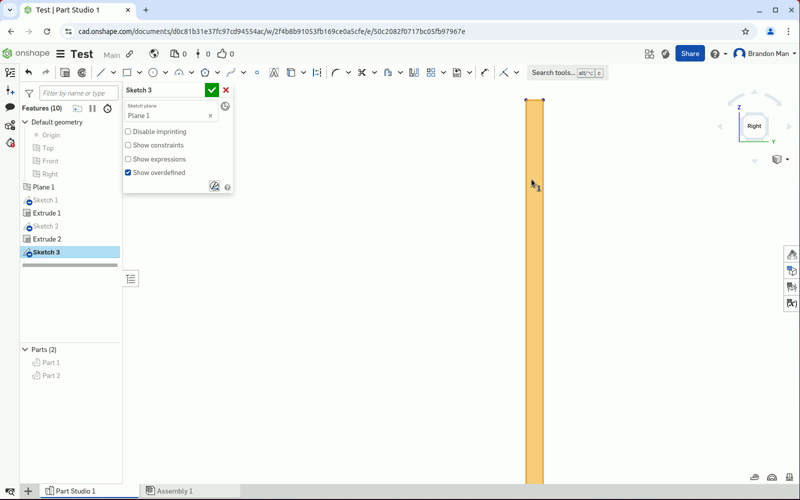
scroll(-6)
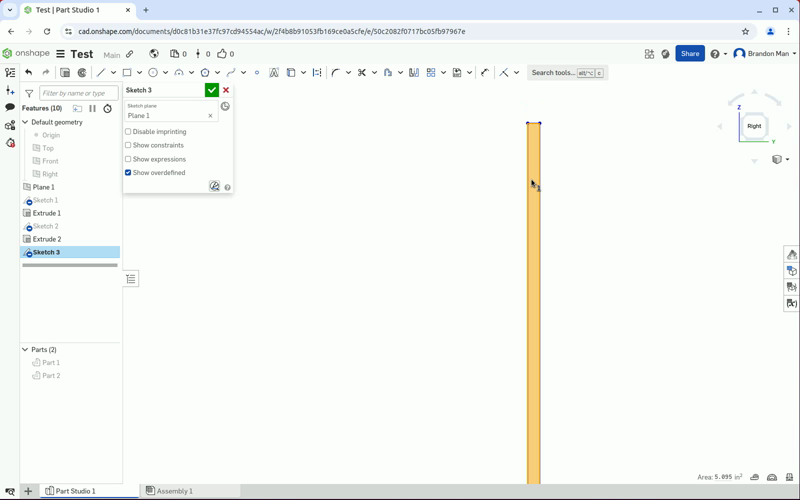
scroll(-6)
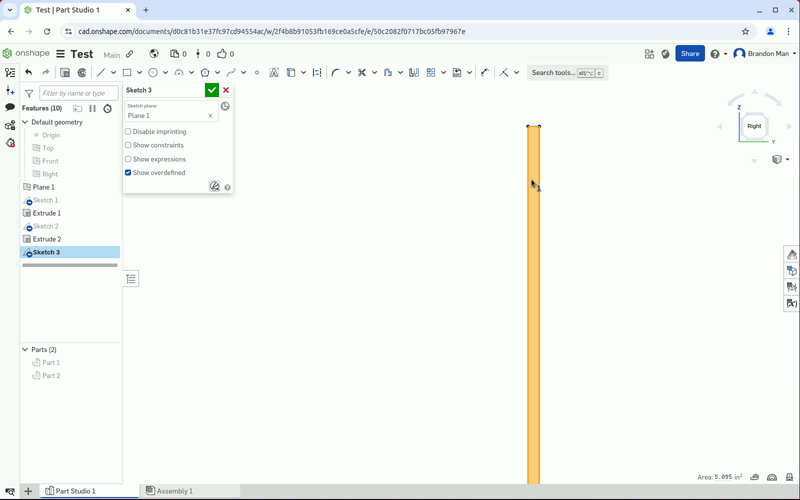
scroll(-6)
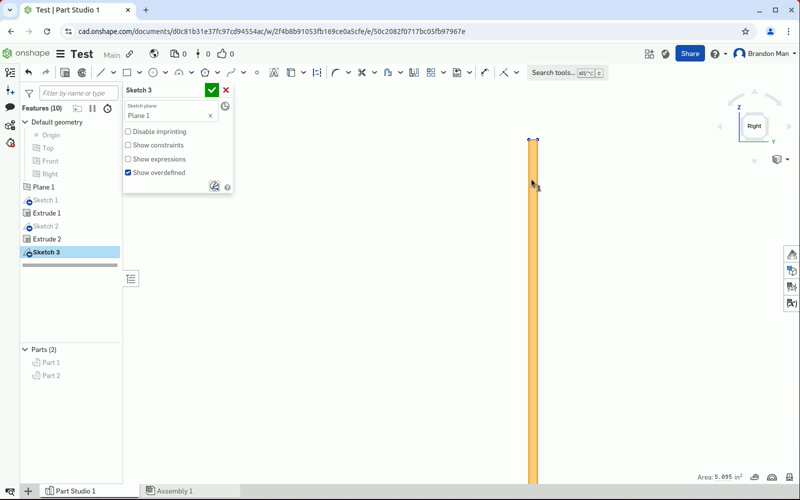
scroll(-6)
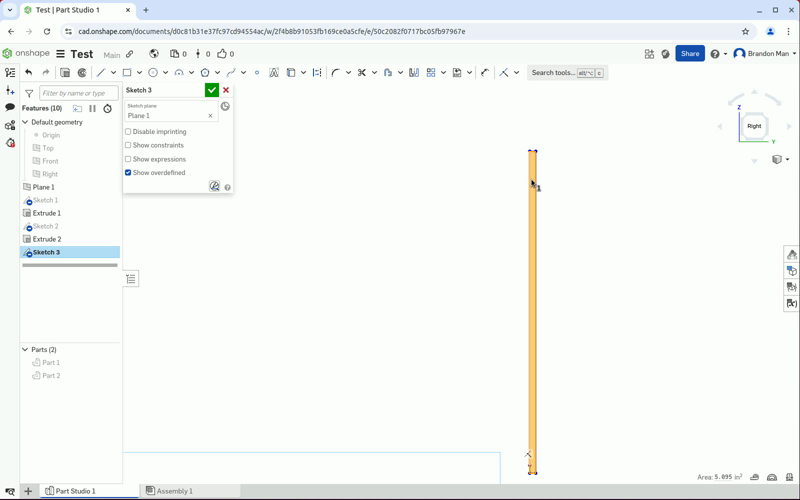
scroll(-6)
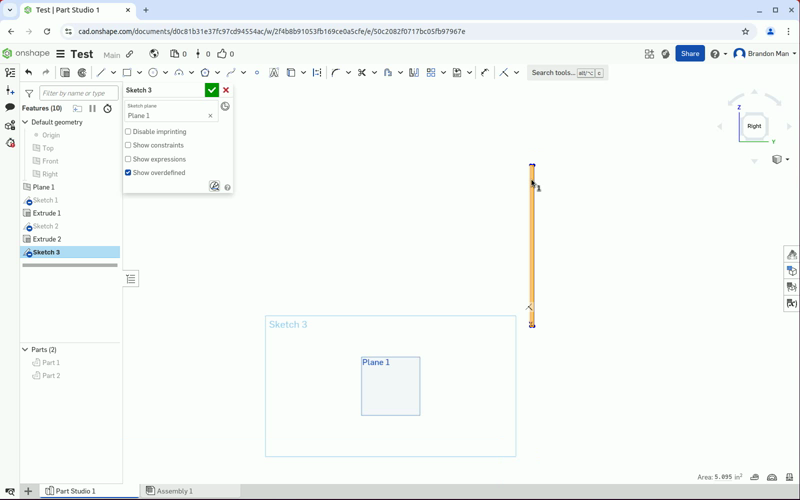
scroll(-6)
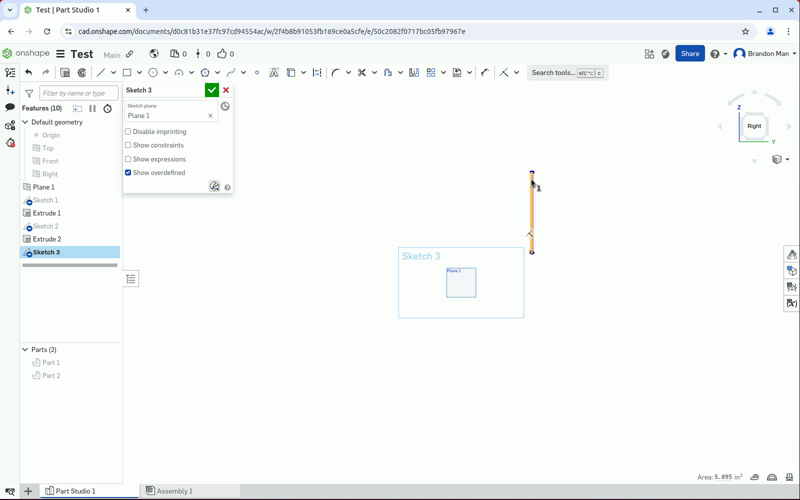
mouse_move(73, 352)
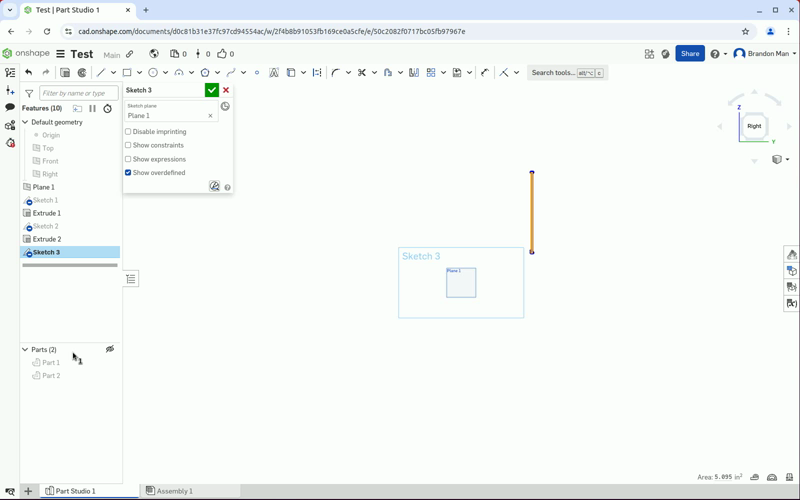
key(shift+y)
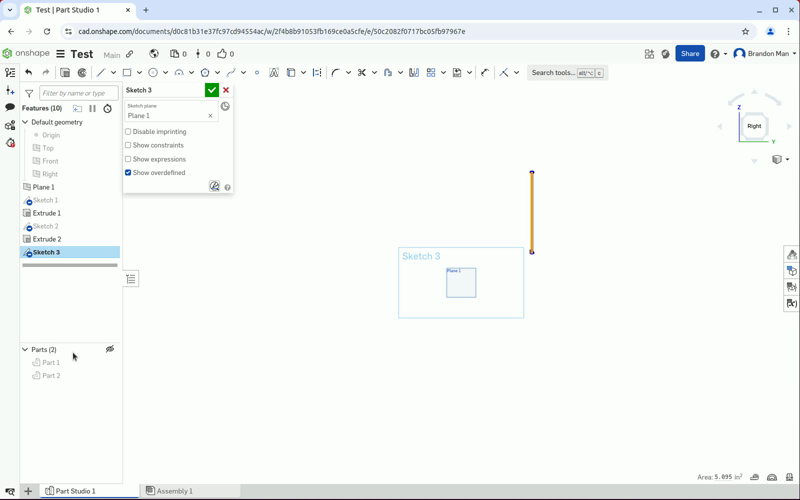
key(shift+e)
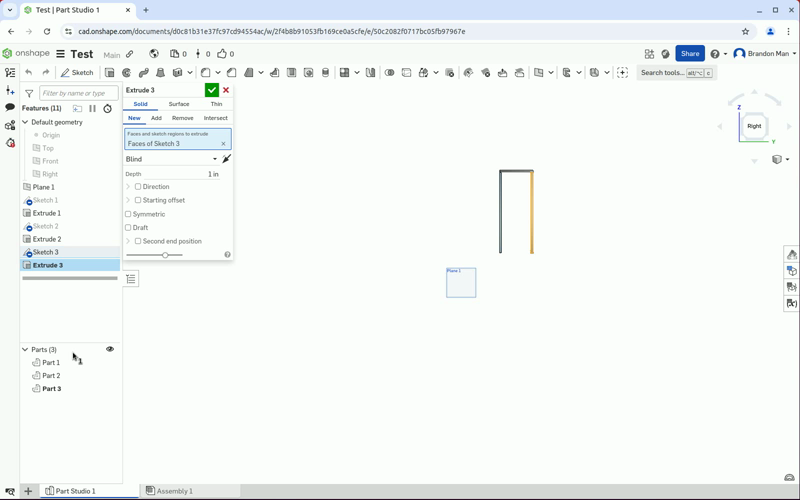
mouse_move(143, 106)
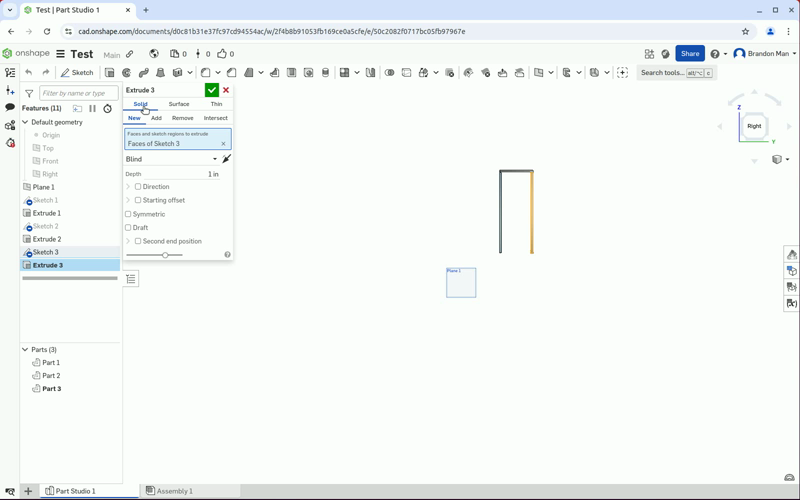
click(143, 106)
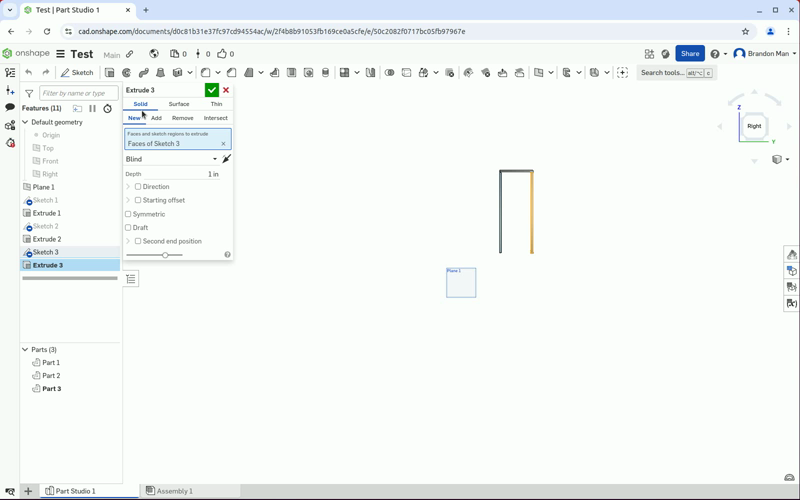
mouse_move(137, 120)
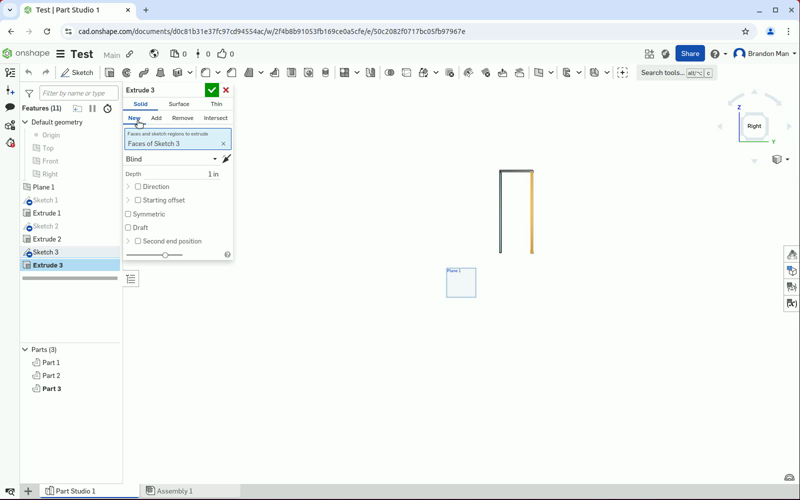
click(137, 120)
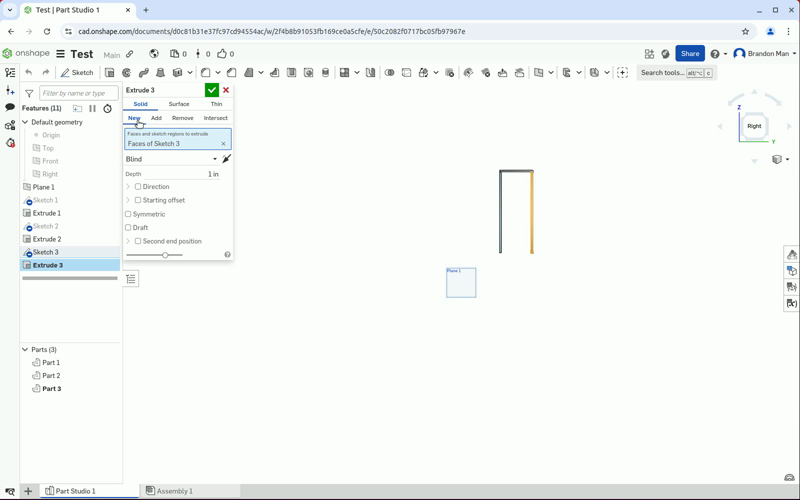
key(tab, 4)
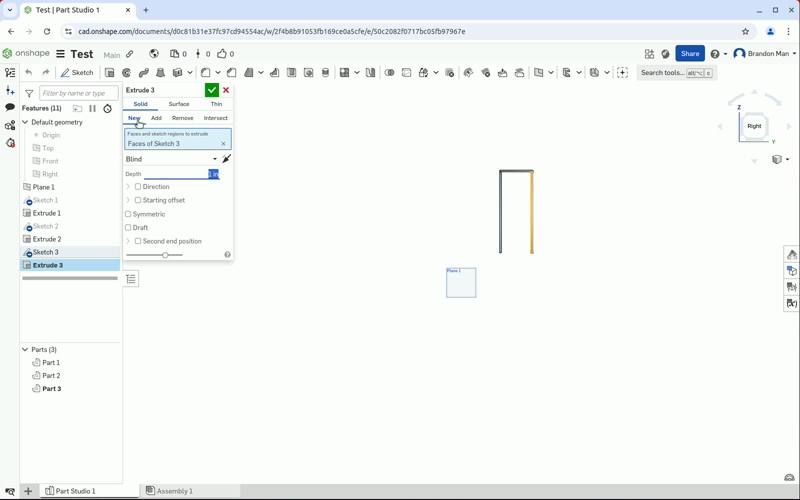
text(-0.722)
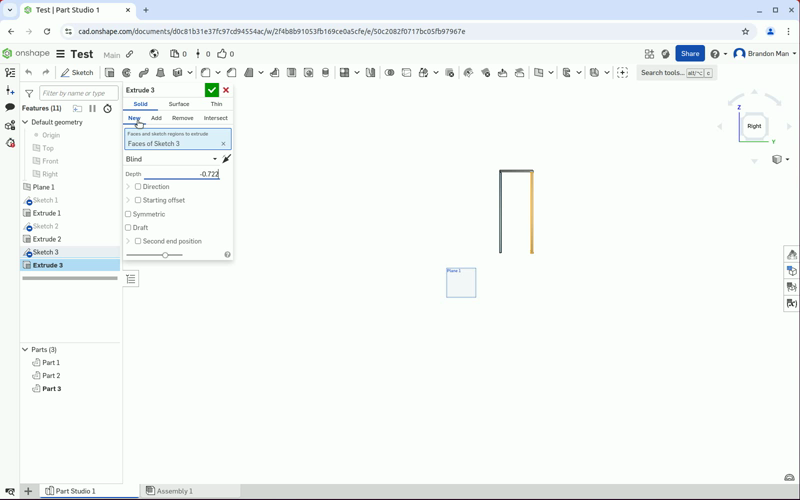
key(enter)
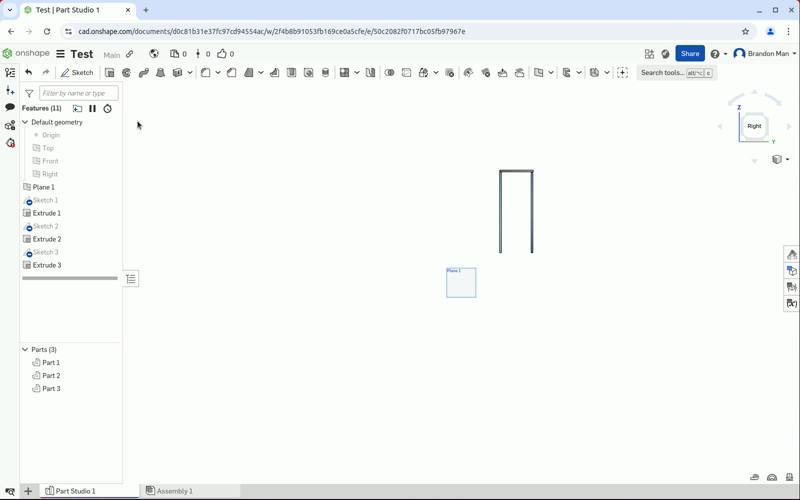
key(shift+h)
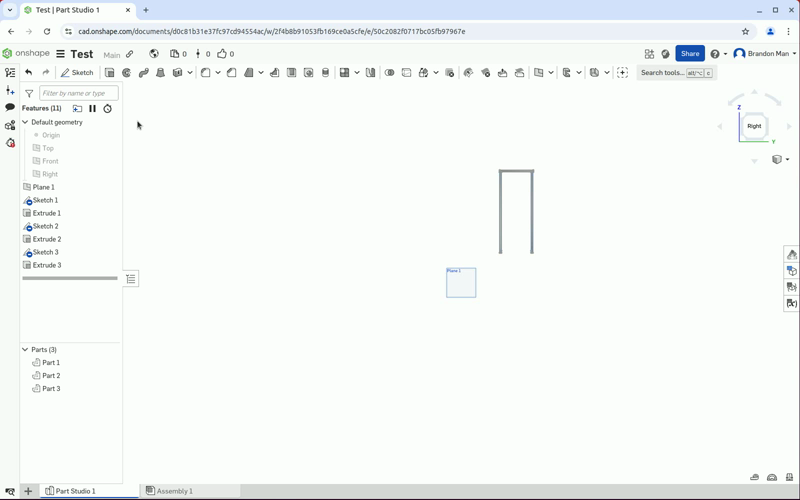
key(shift+h)
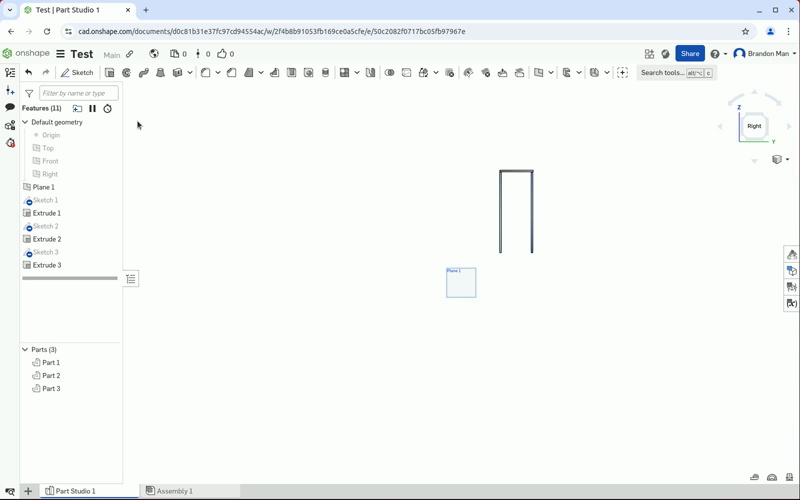
mouse_move(73, 189)
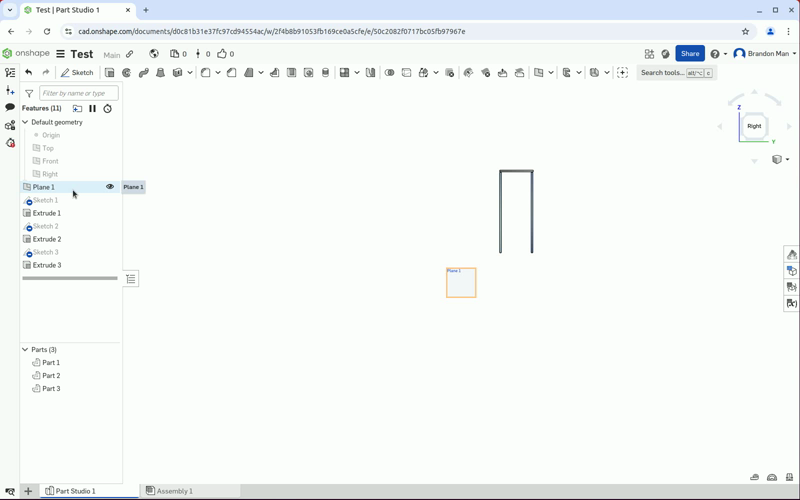
click(73, 189)
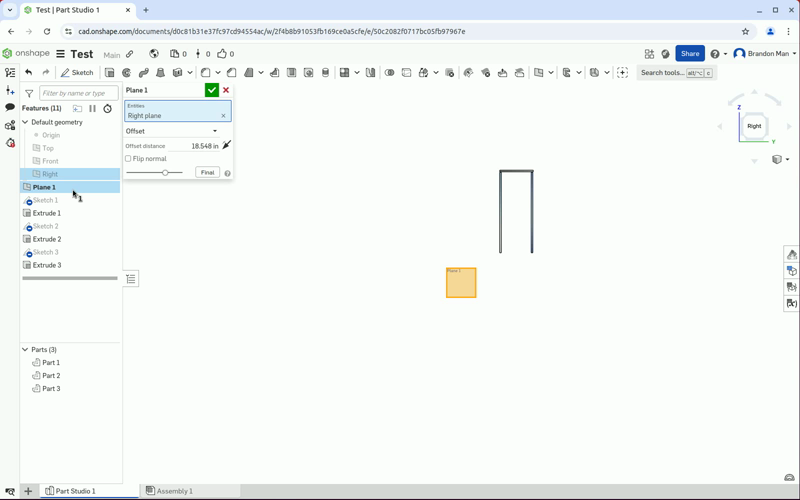
mouse_move(229, 92)
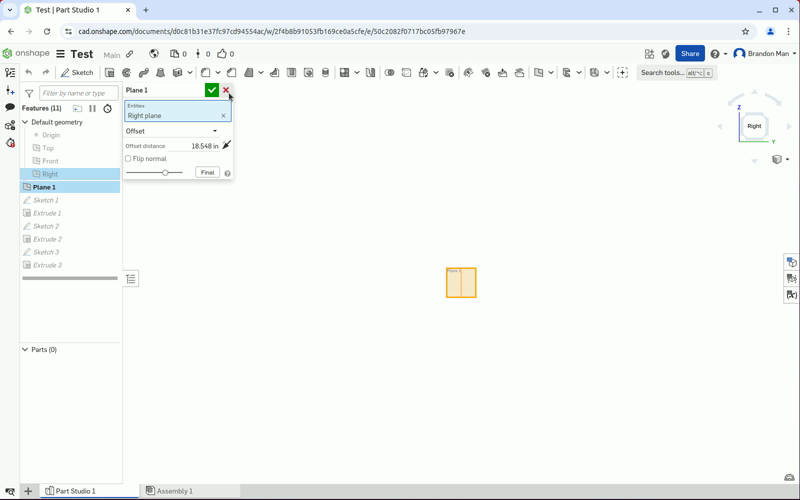
click(229, 92)
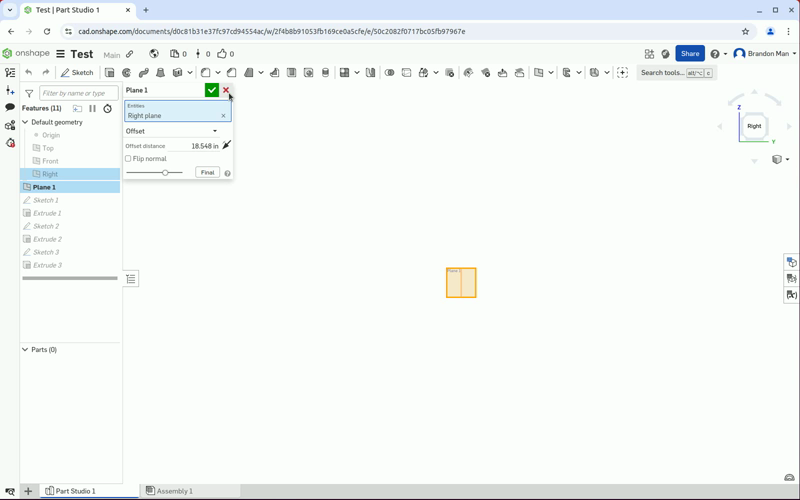
key(shift+s)
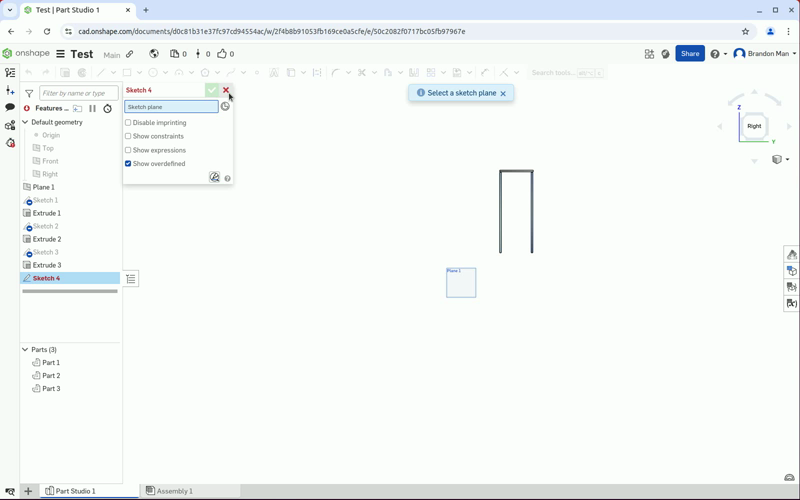
mouse_move(73, 189)
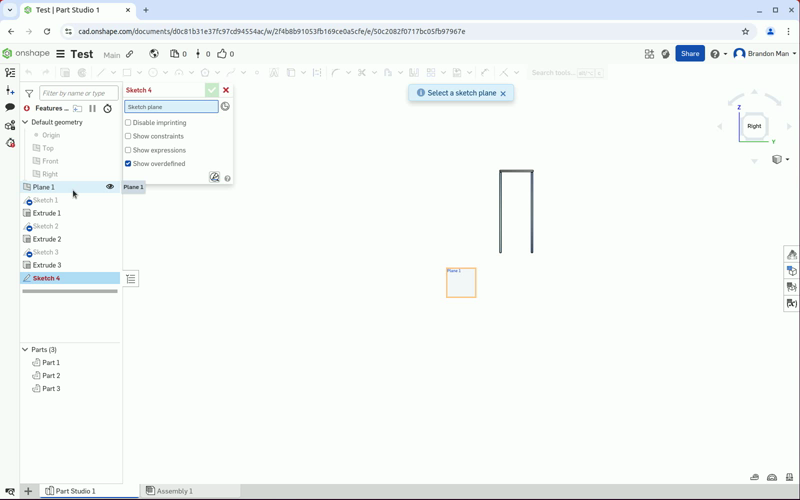
click(73, 189)
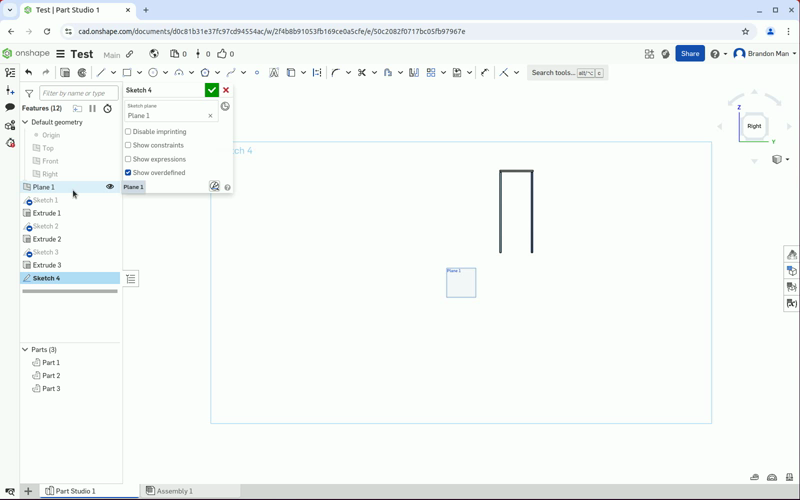
mouse_move(73, 352)
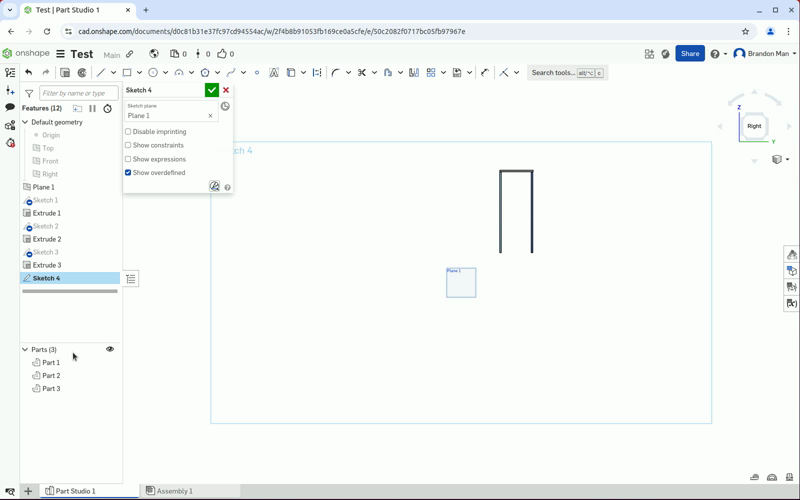
key(y)
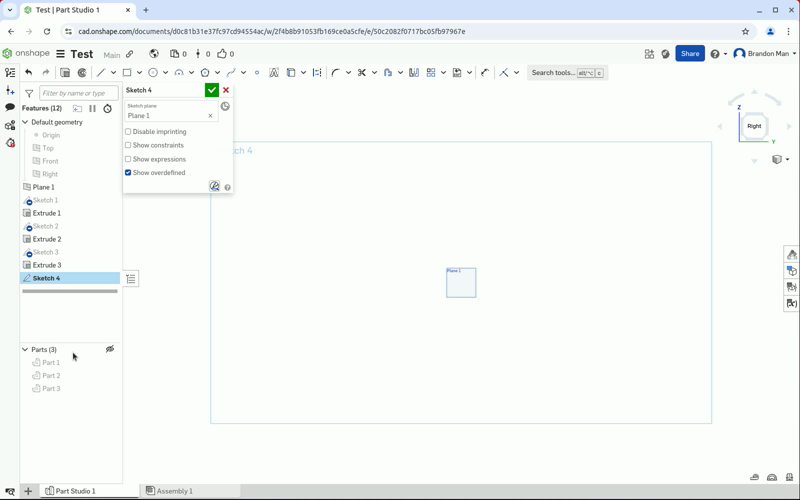
key(l)
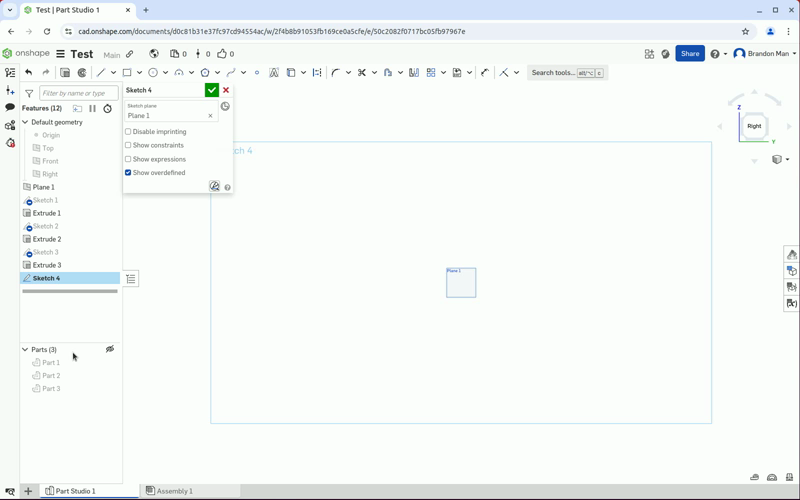
key_down(shift)
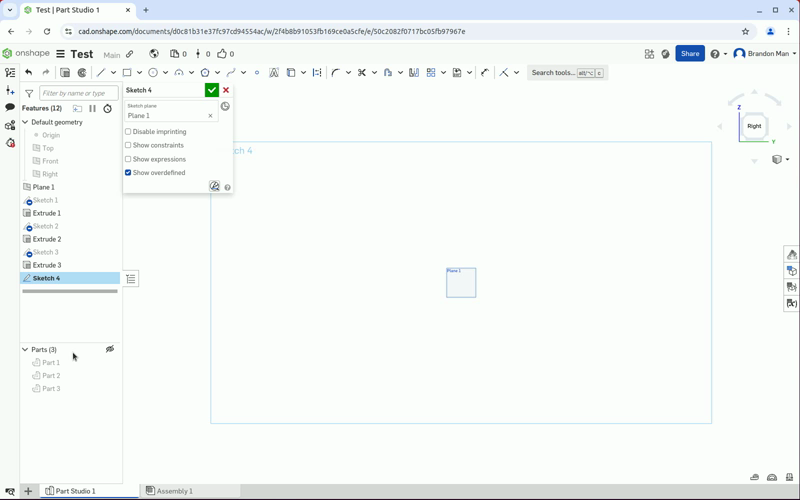
mouse_move(500, 252)
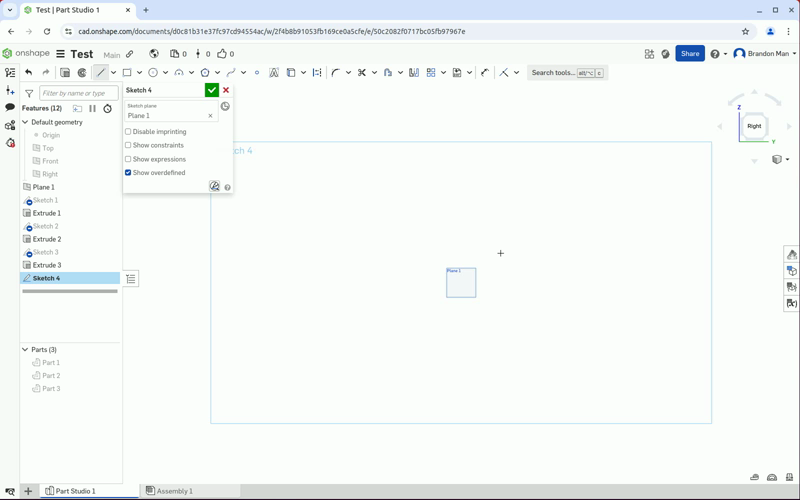
click(500, 252)
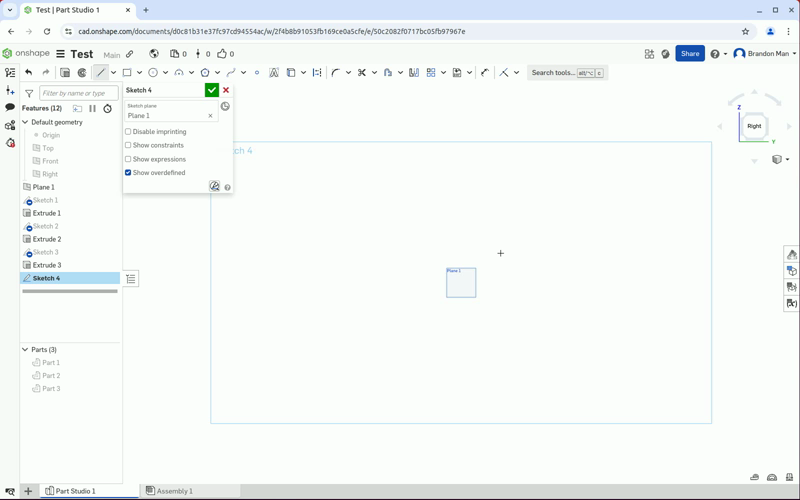
key_up(shift)
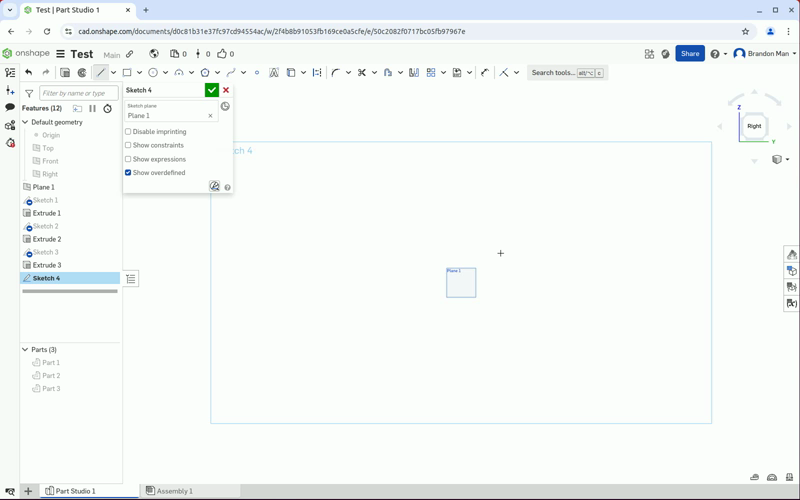
key_down(shift)
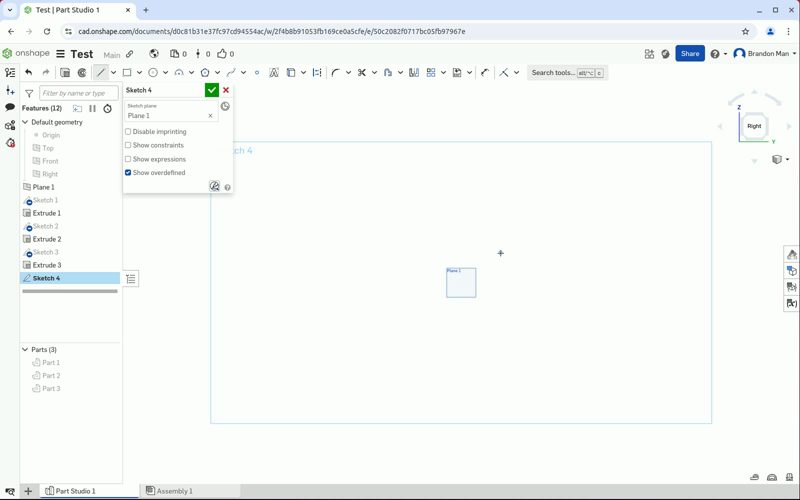
mouse_move(530, 252)
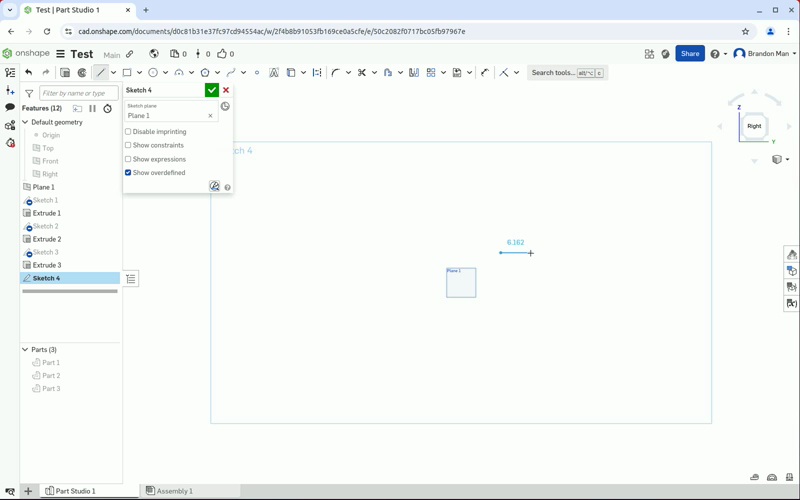
mouse_move(531, 252)
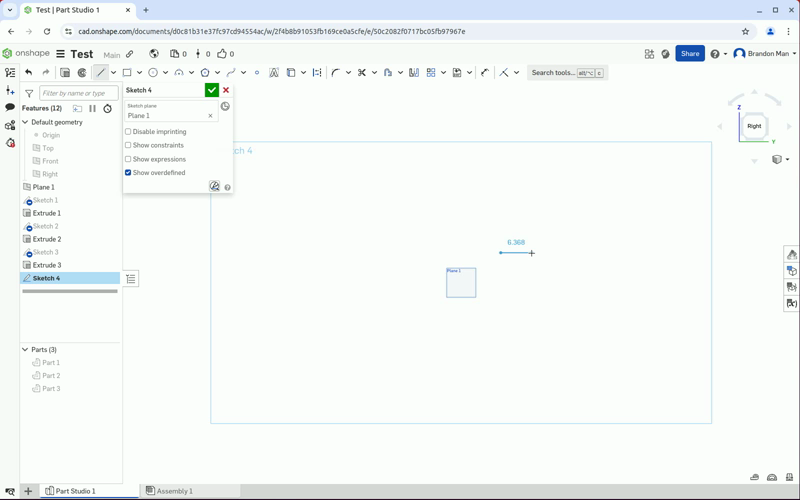
click(531, 252)
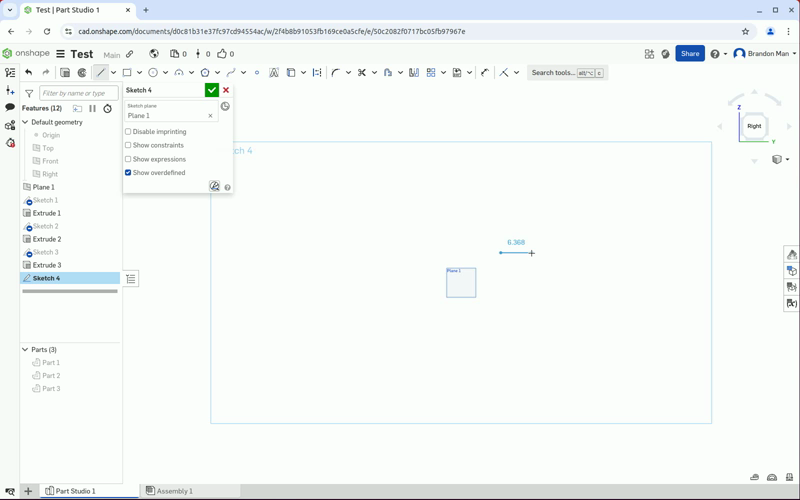
key_up(shift)
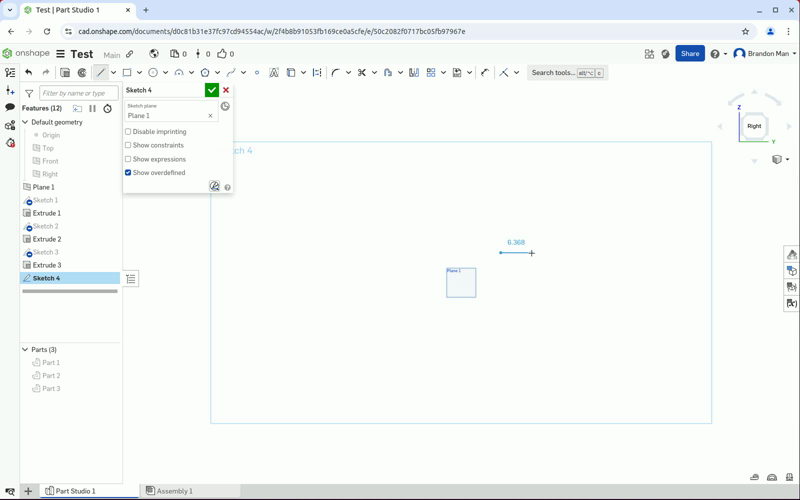
key_down(shift)
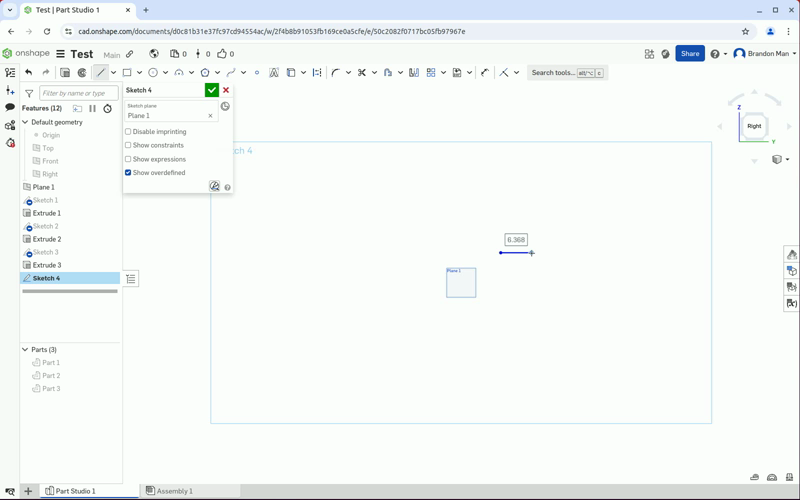
mouse_move(561, 252)
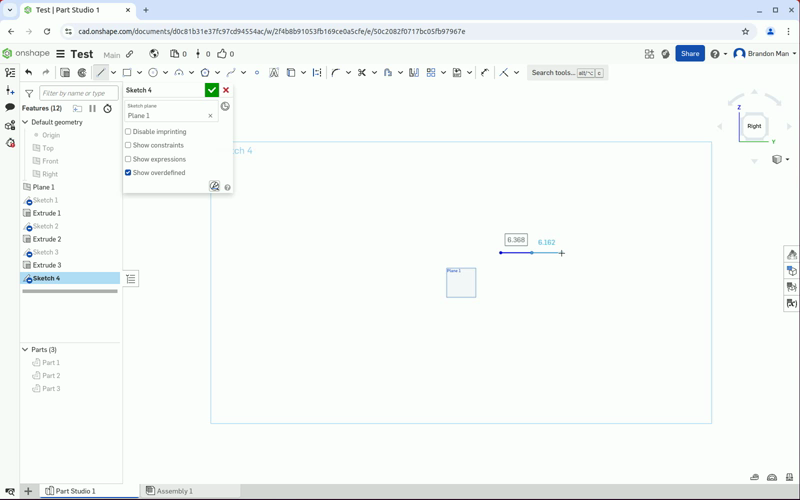
mouse_move(531, 250)
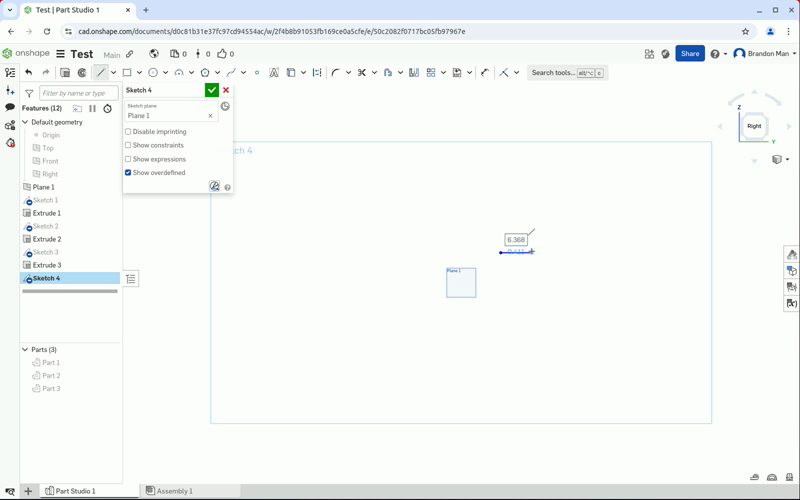
scroll(6)
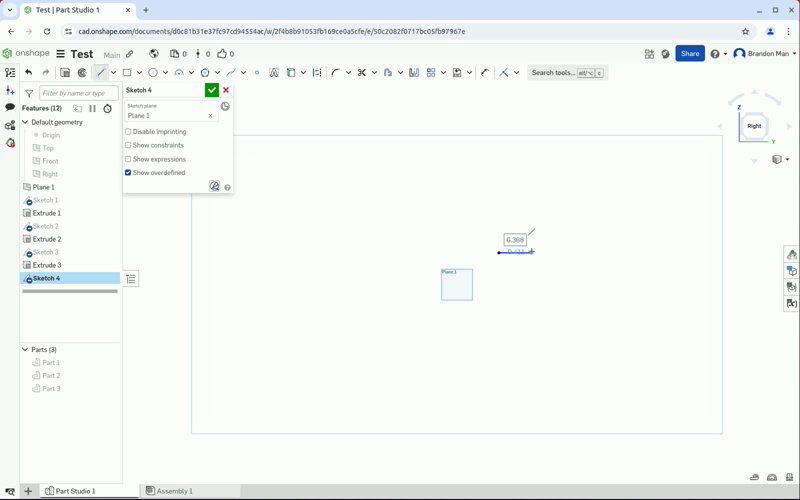
scroll(6)
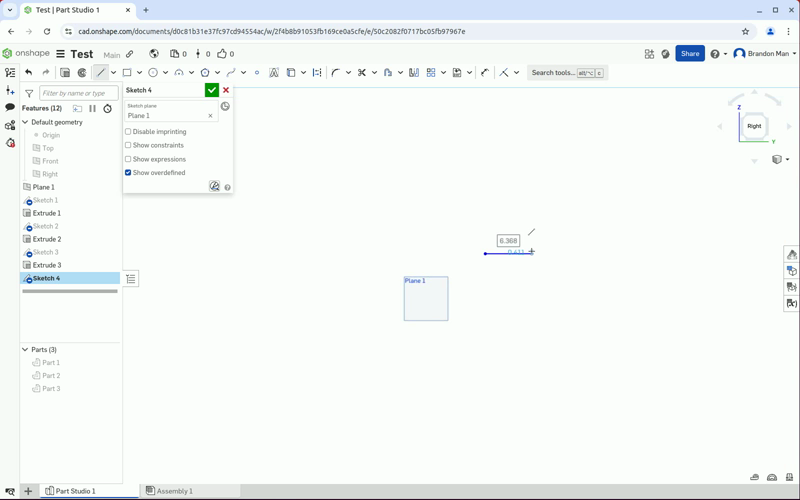
scroll(6)
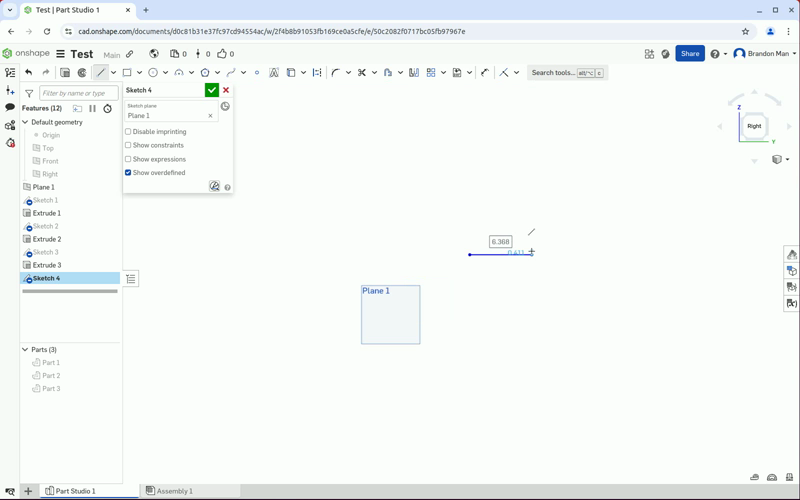
scroll(6)
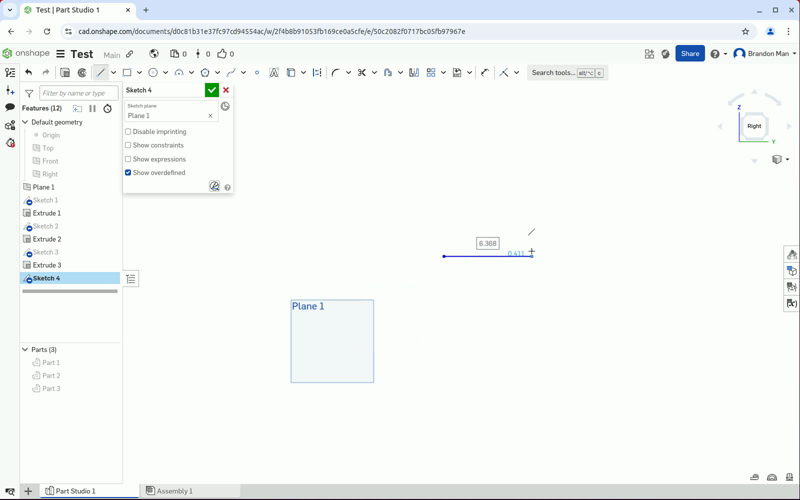
scroll(6)
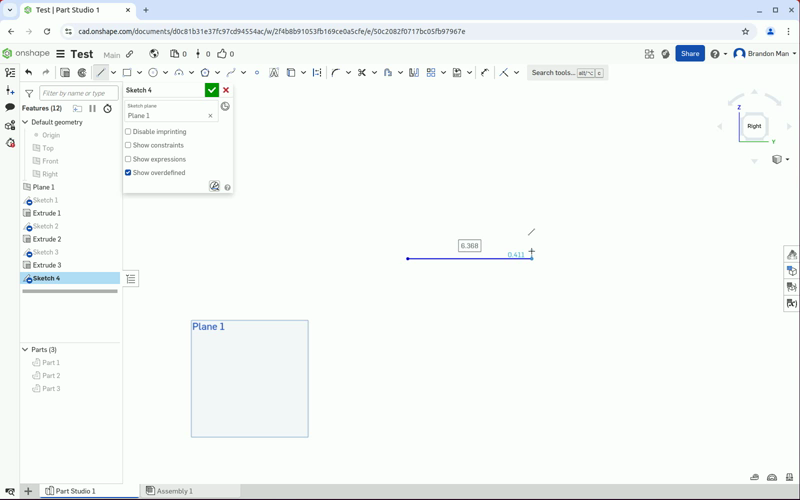
scroll(6)
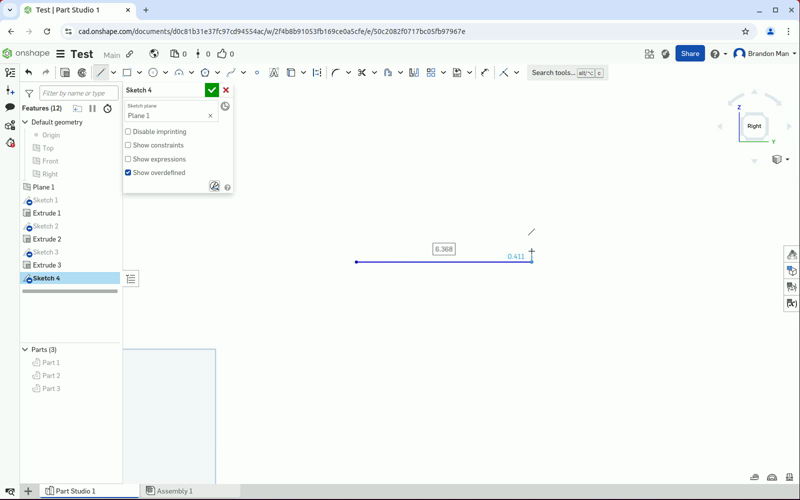
scroll(6)
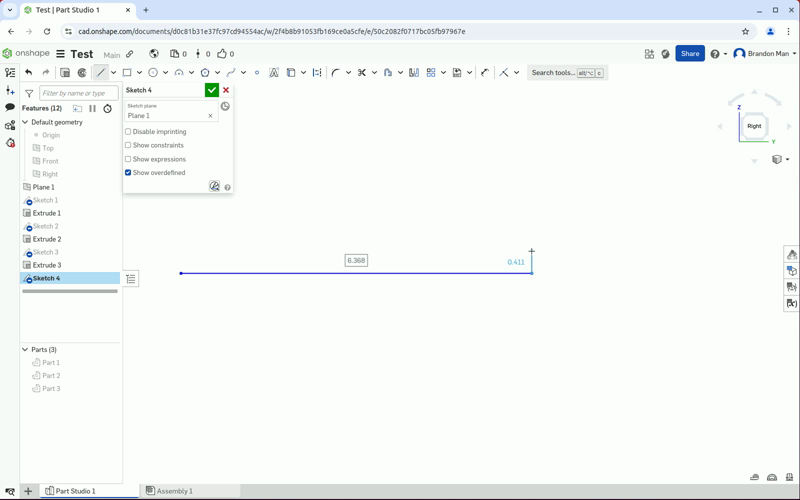
click(531, 250)
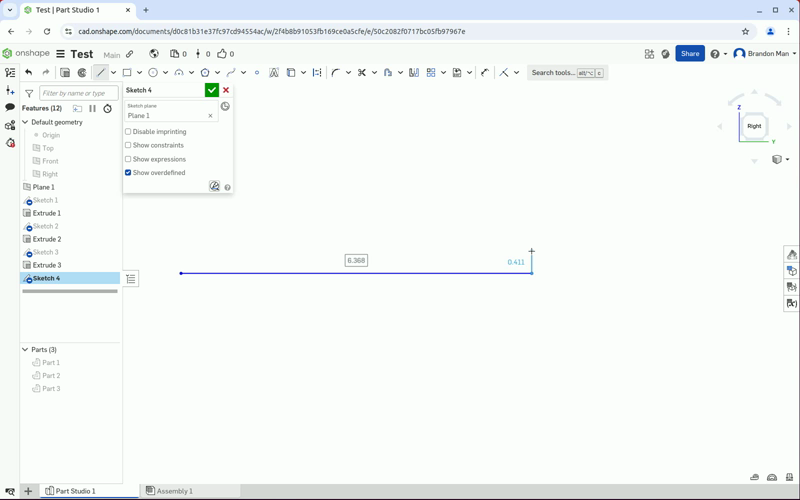
scroll(-6)
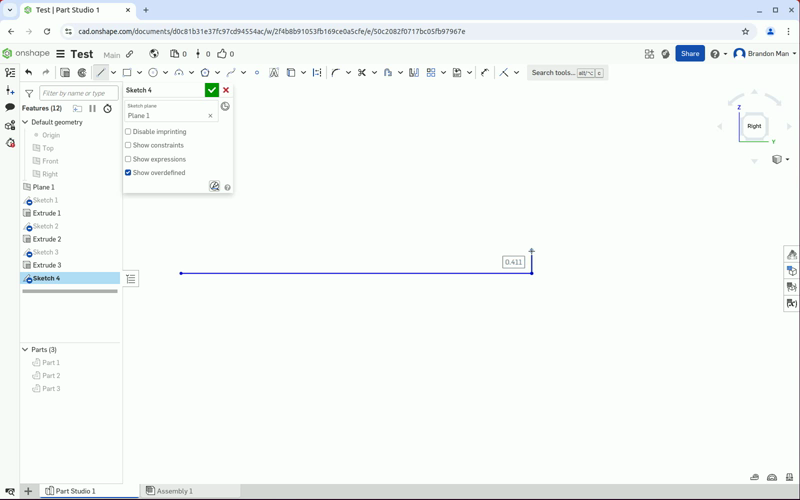
scroll(-6)
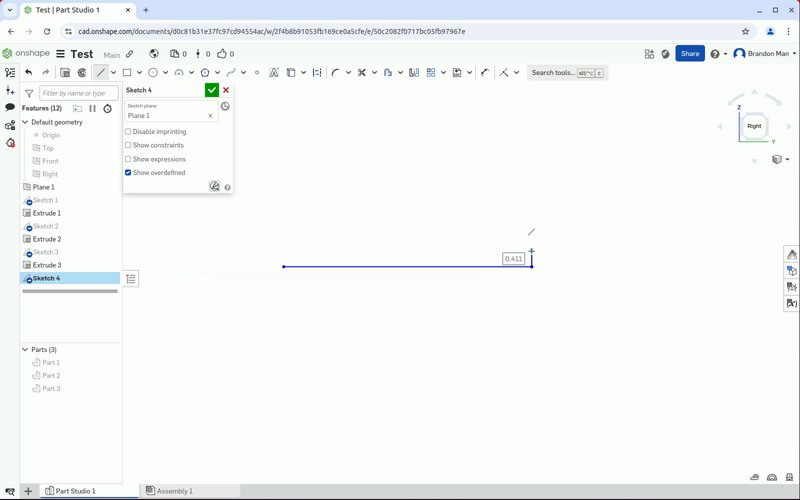
scroll(-6)
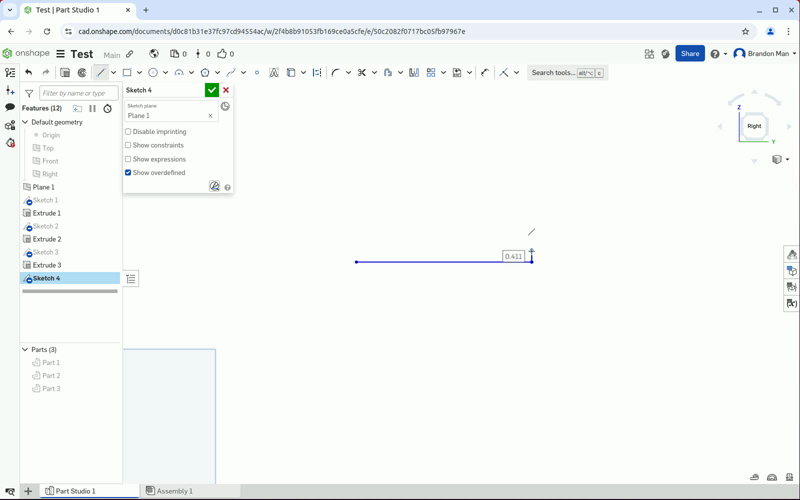
scroll(-6)
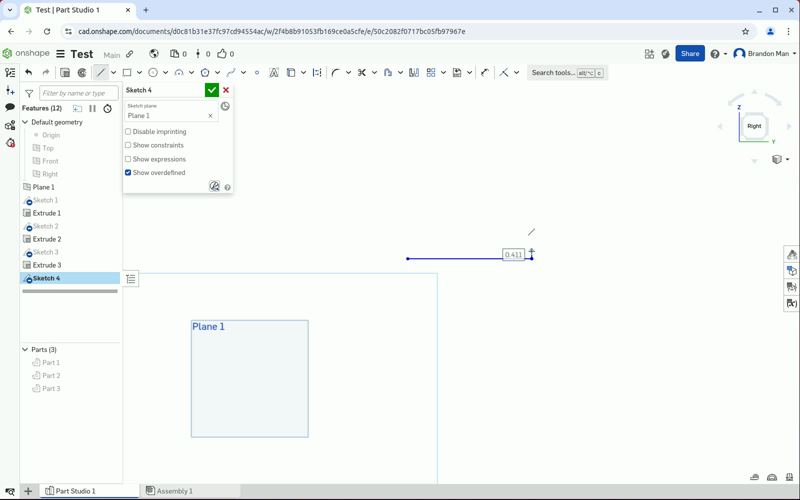
scroll(-6)
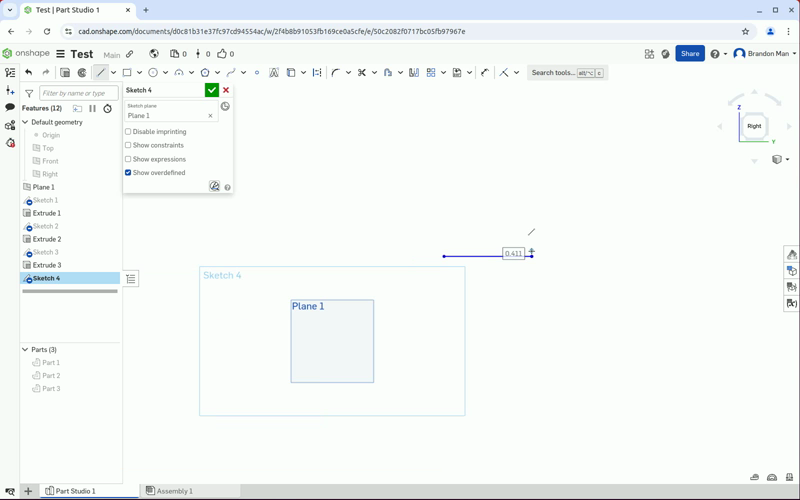
scroll(-6)
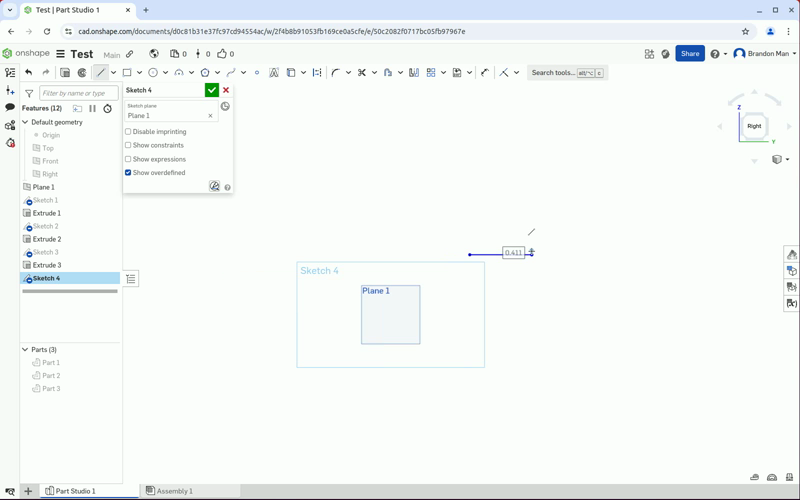
scroll(-6)
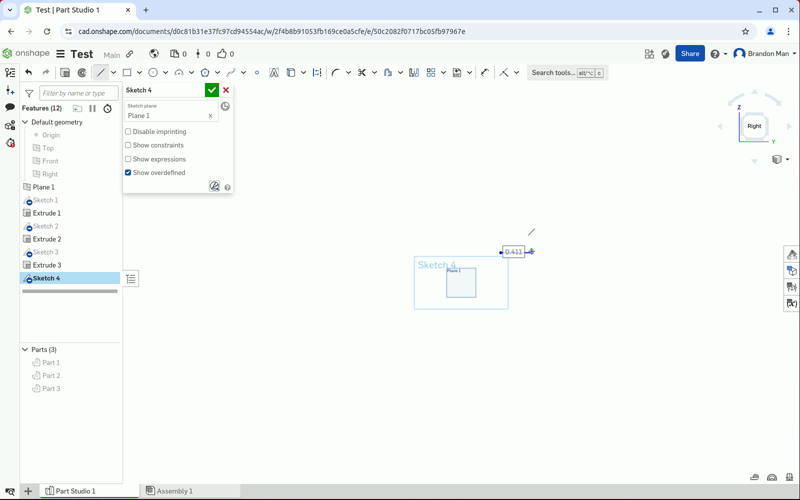
key_up(shift)
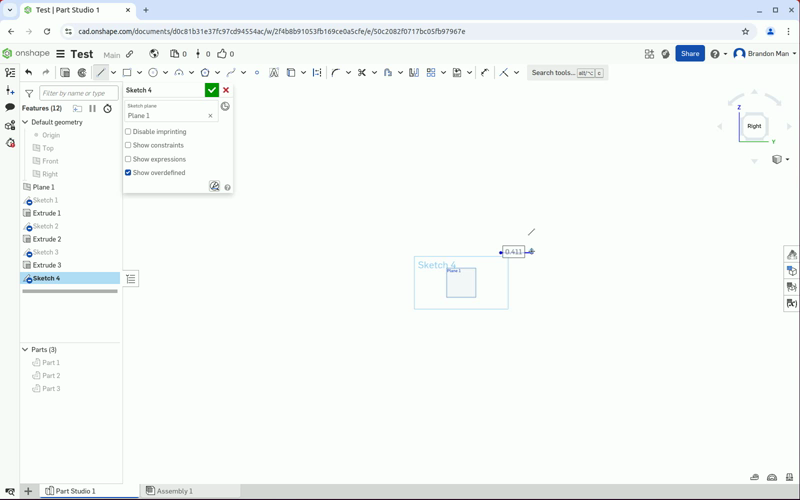
key_down(shift)
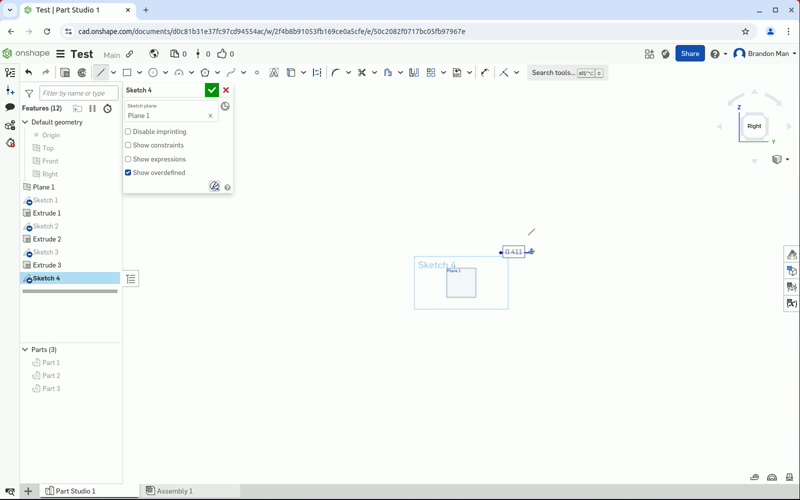
mouse_move(561, 250)
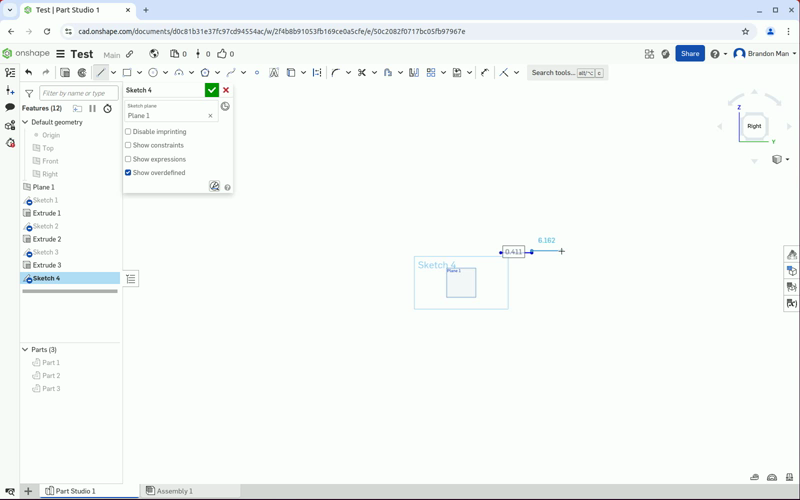
mouse_move(500, 250)
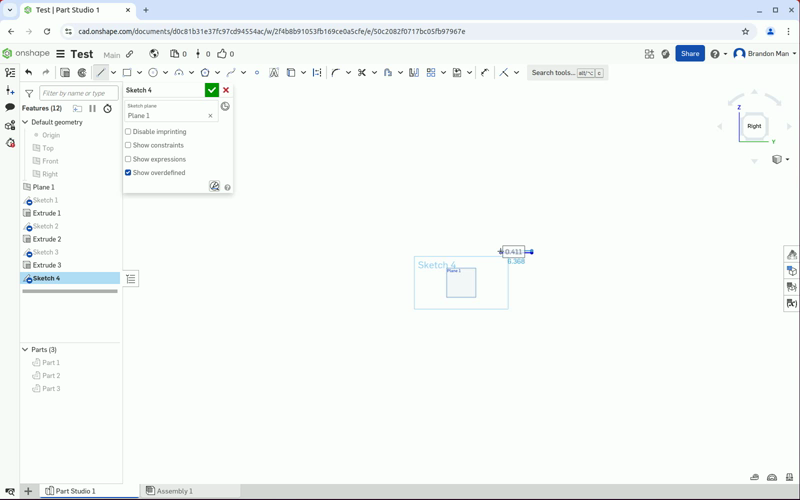
scroll(6)
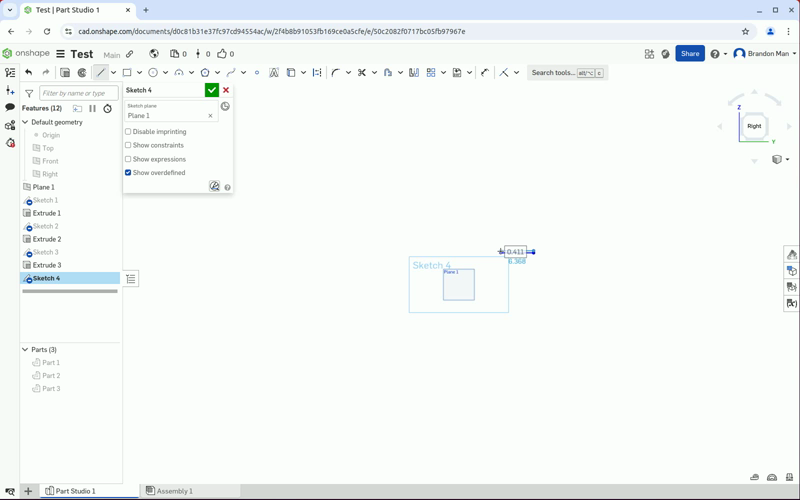
scroll(6)
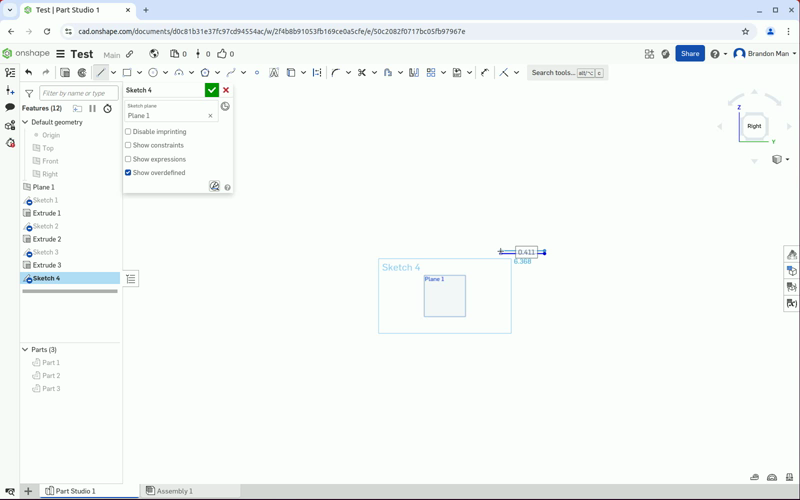
scroll(6)
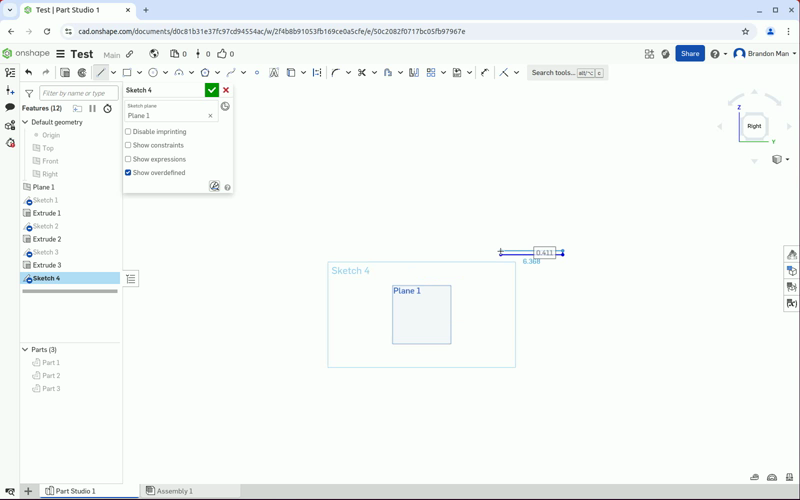
scroll(6)
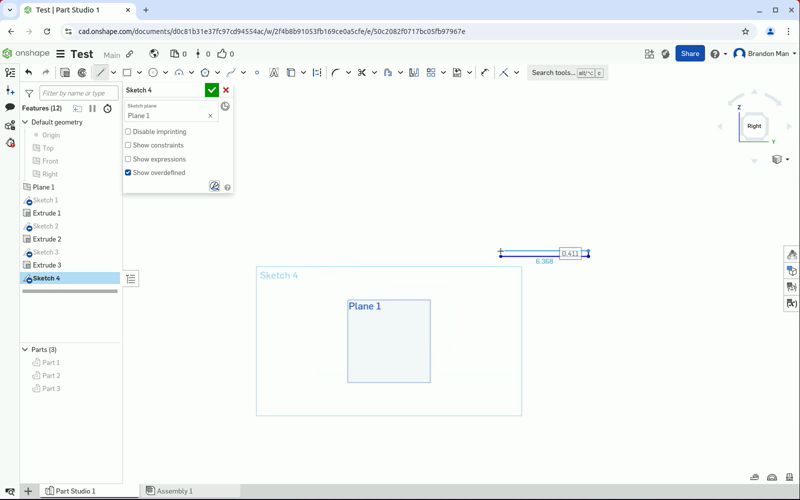
scroll(6)
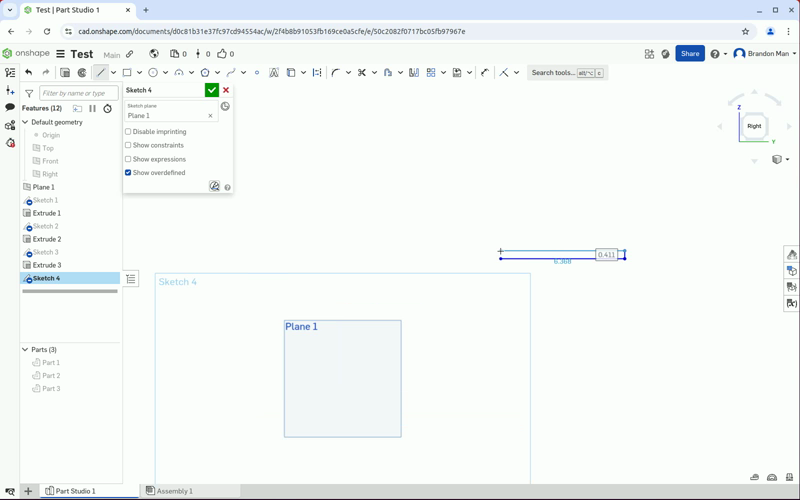
scroll(6)
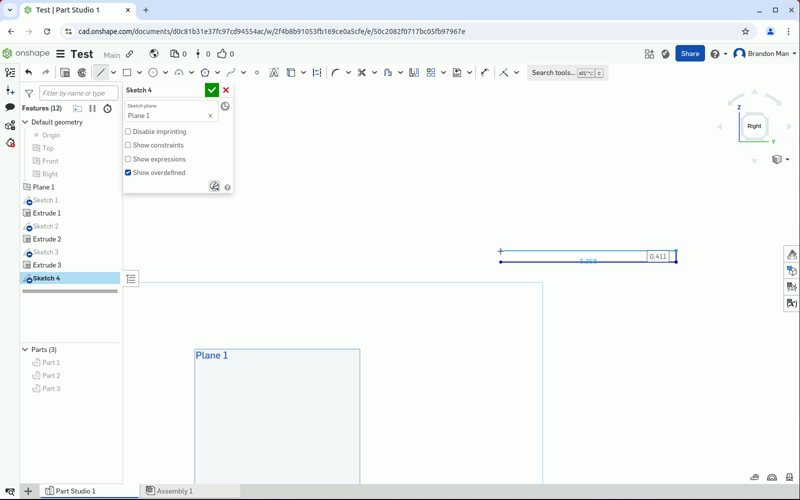
scroll(6)
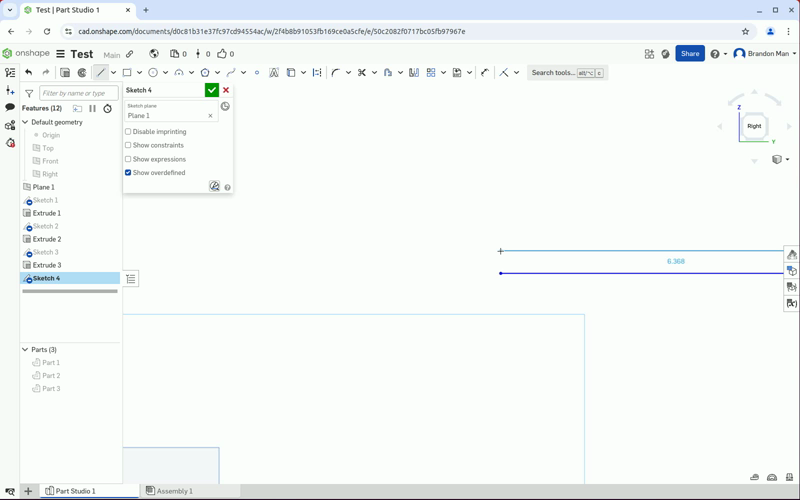
click(500, 250)
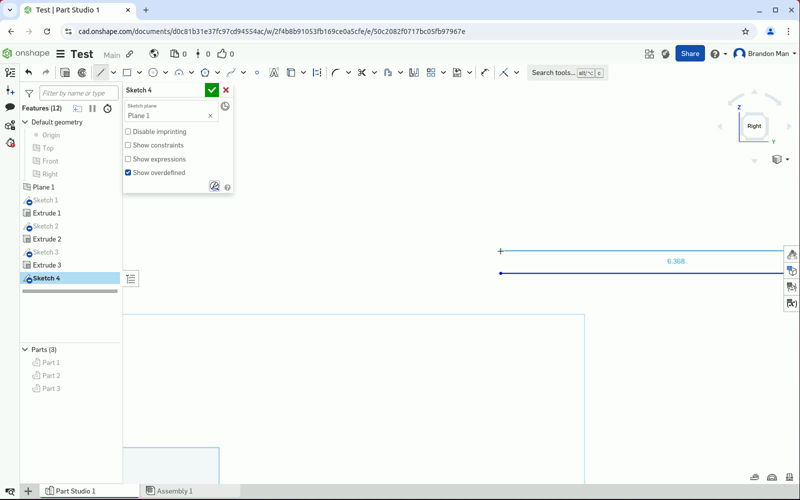
scroll(-6)
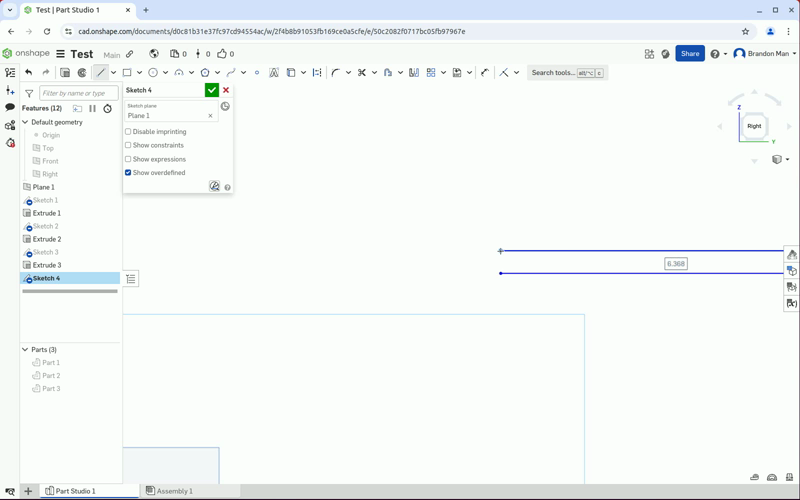
scroll(-6)
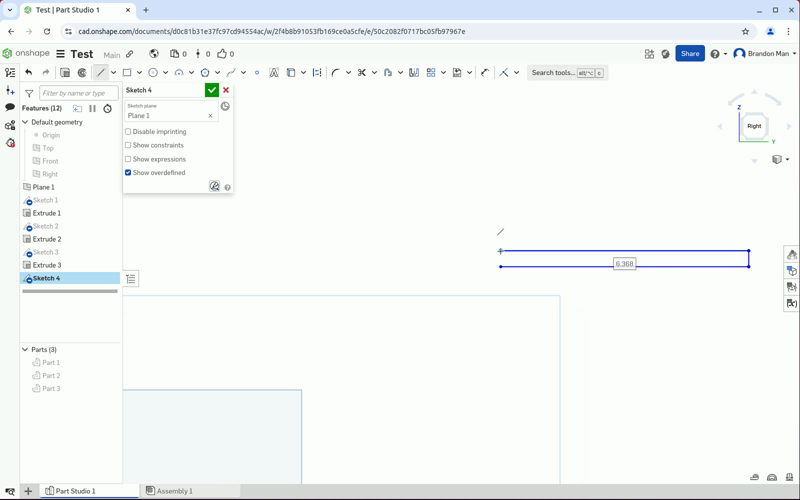
scroll(-6)
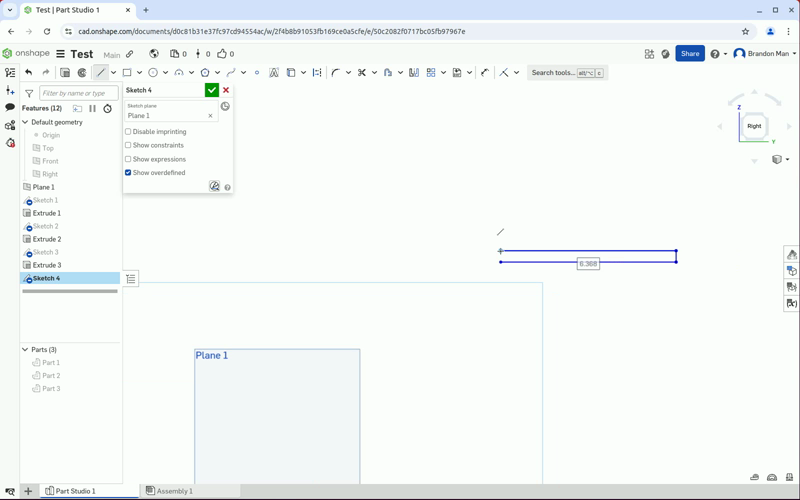
scroll(-6)
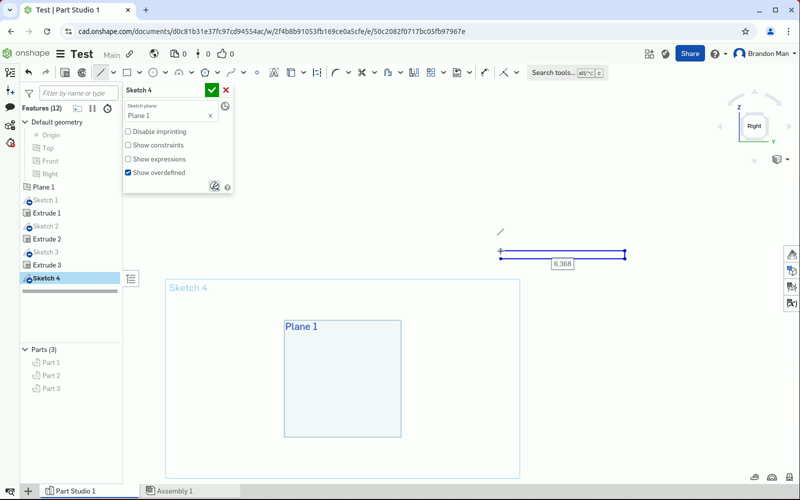
scroll(-6)
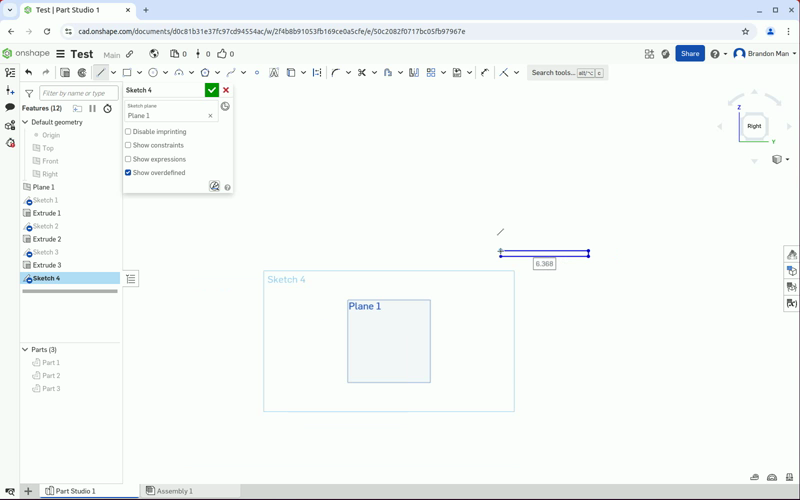
scroll(-6)
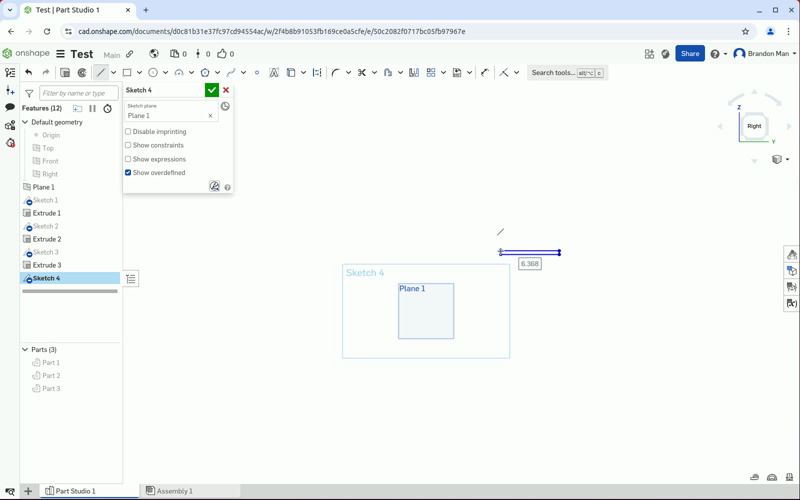
scroll(-6)
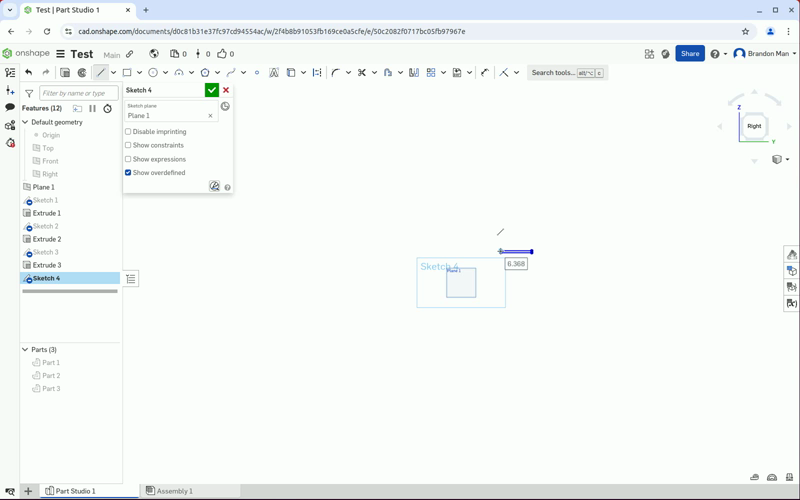
key_up(shift)
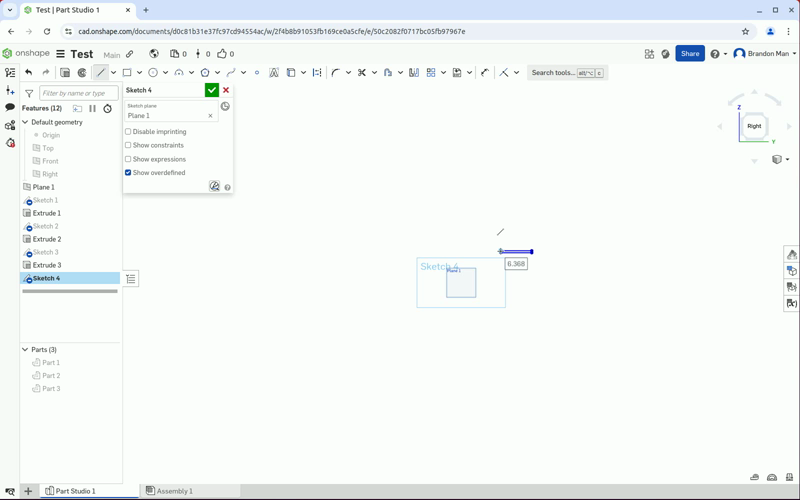
mouse_move(530, 250)
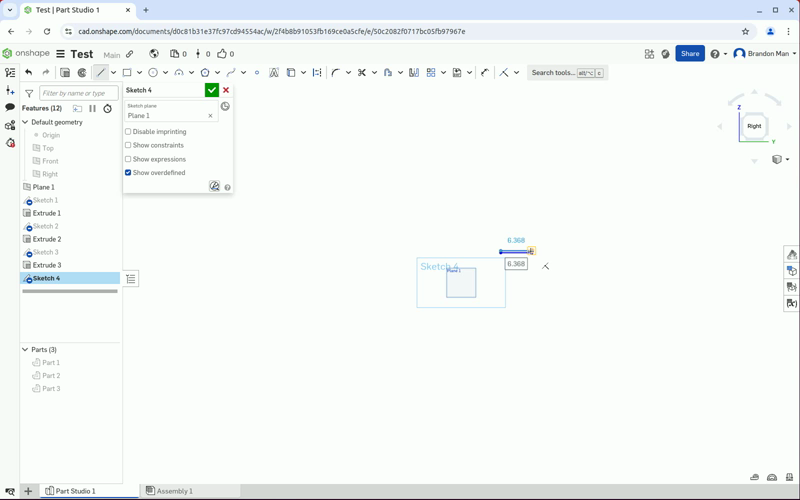
key_down(shift)
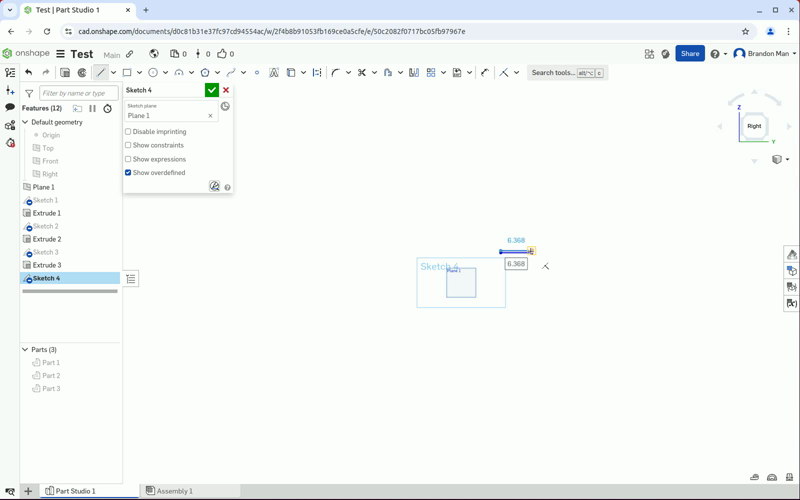
mouse_move(500, 252)
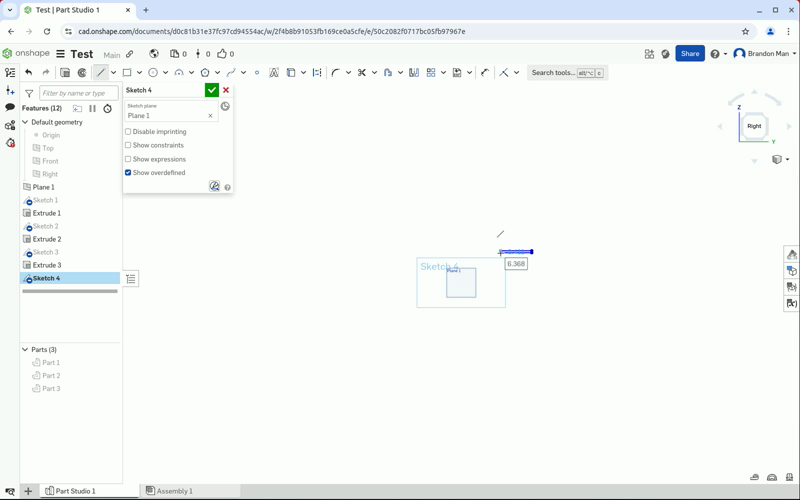
scroll(6)
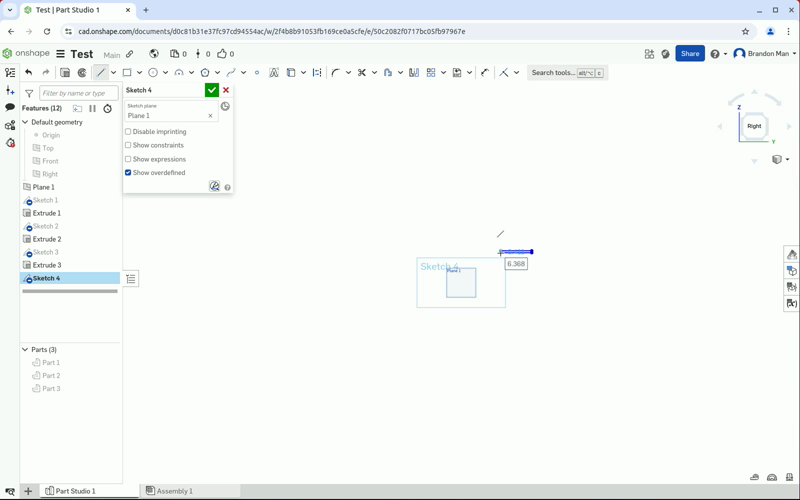
scroll(6)
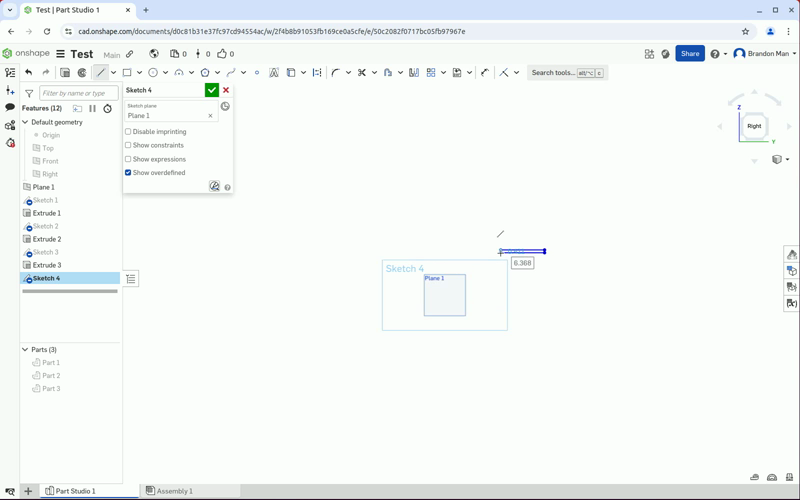
scroll(6)
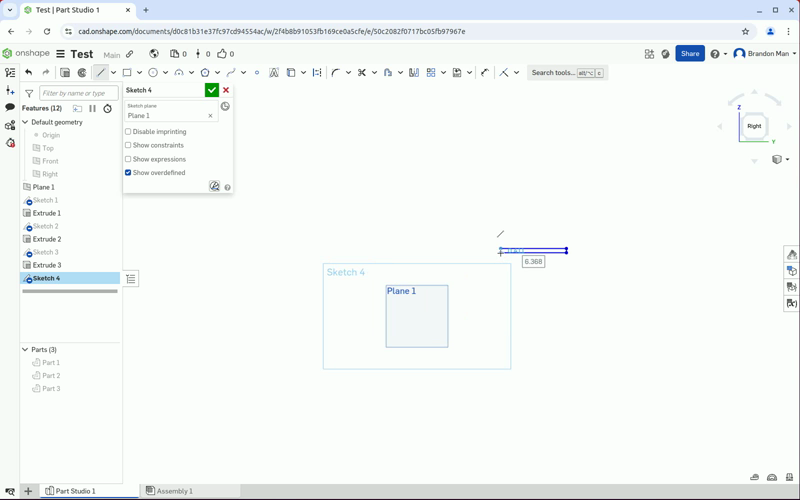
scroll(6)
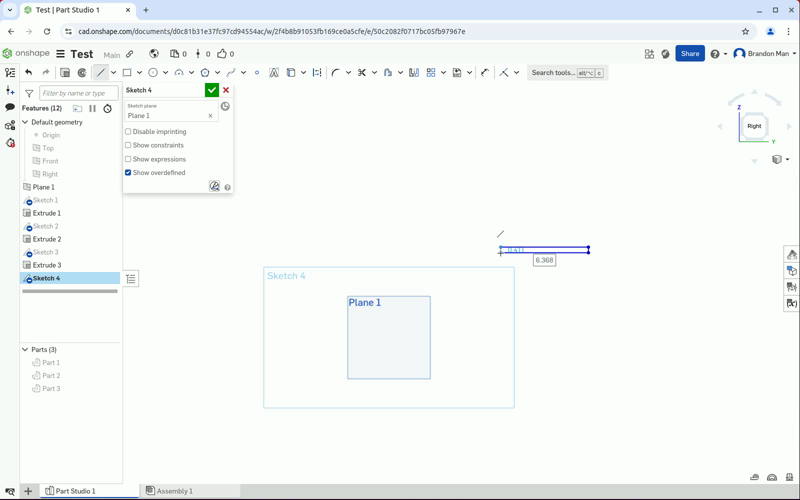
scroll(6)
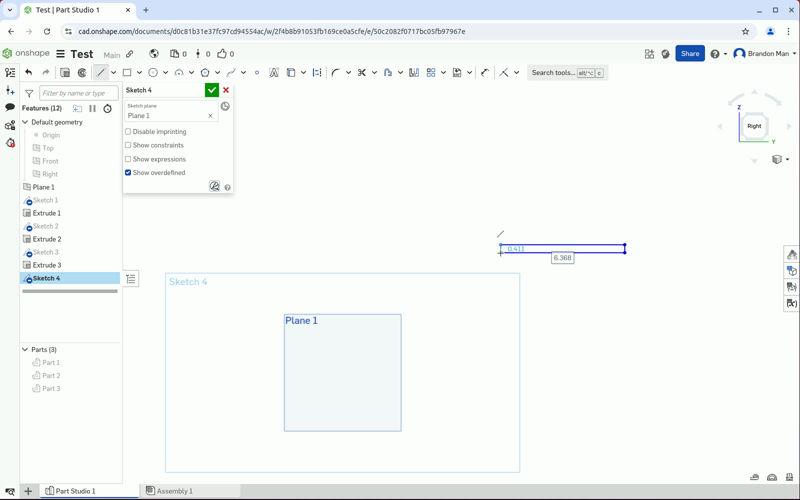
scroll(6)
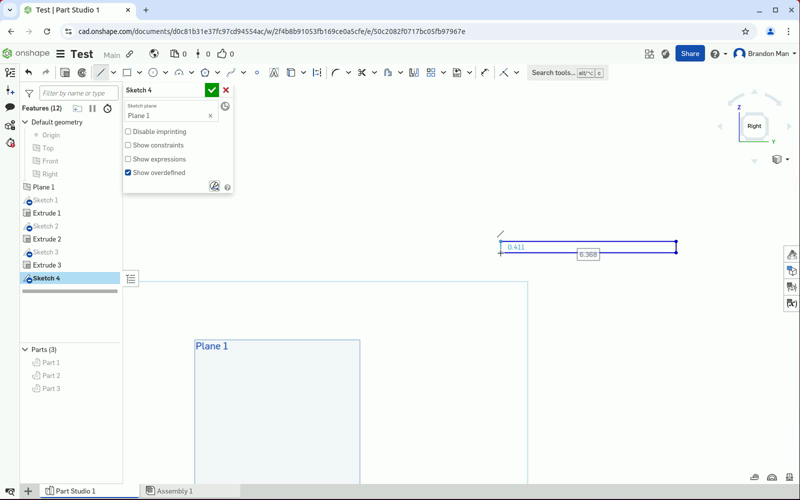
scroll(6)
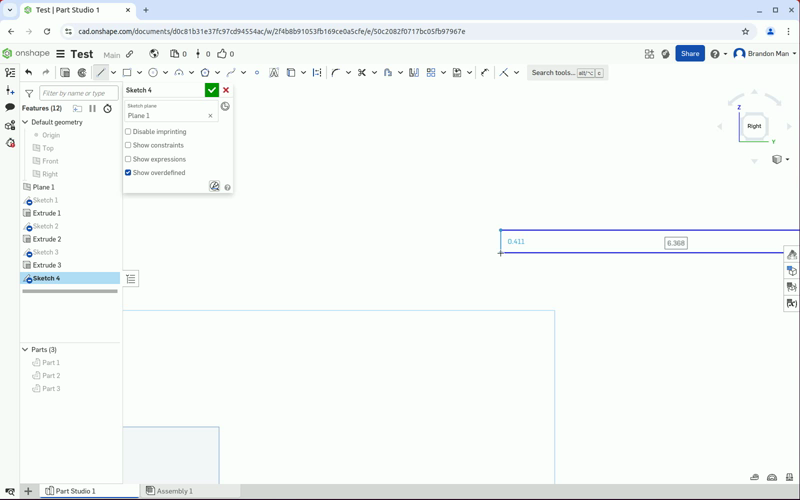
key_up(shift)
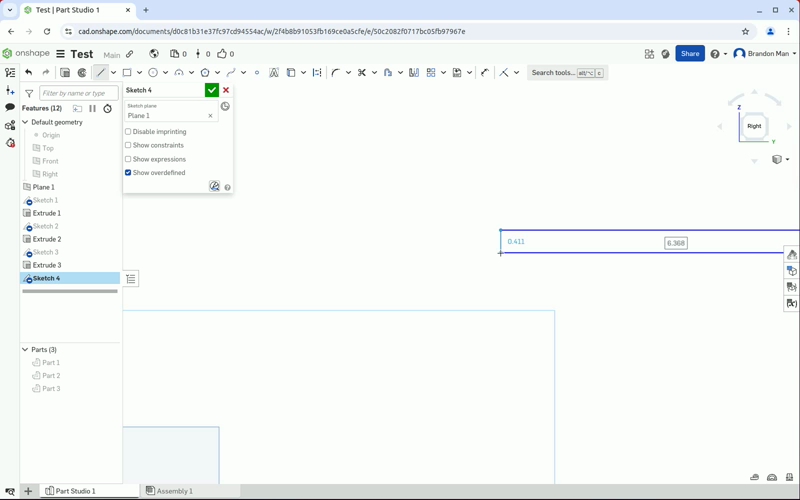
click(500, 252)
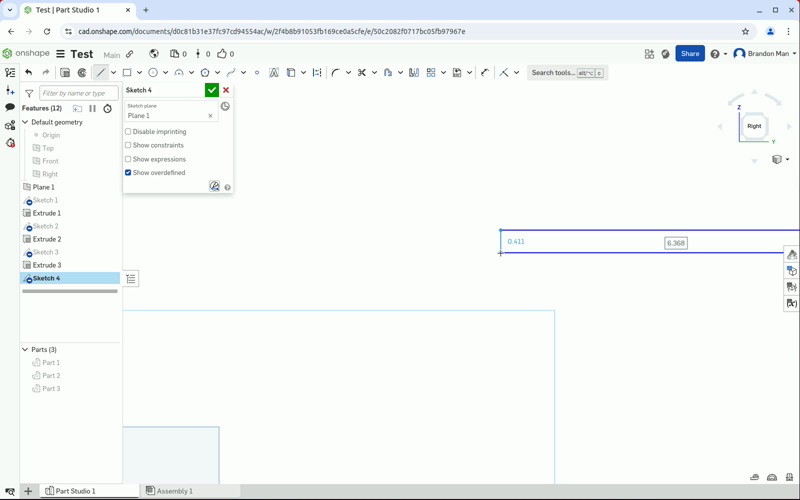
scroll(-6)
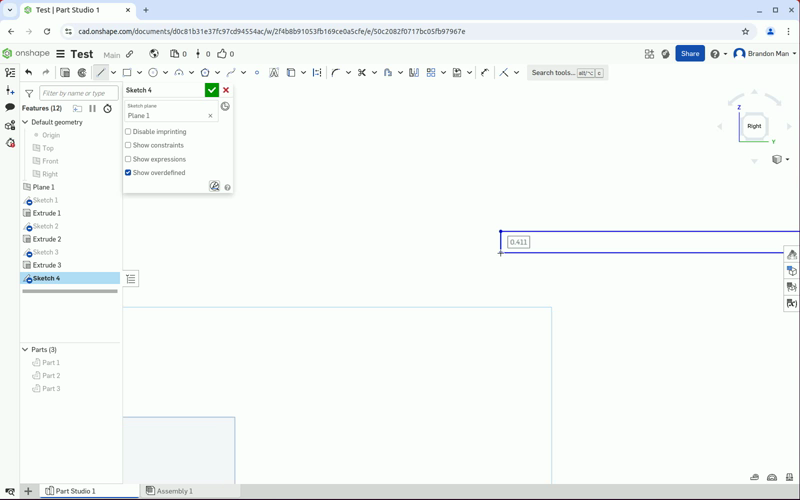
scroll(-6)
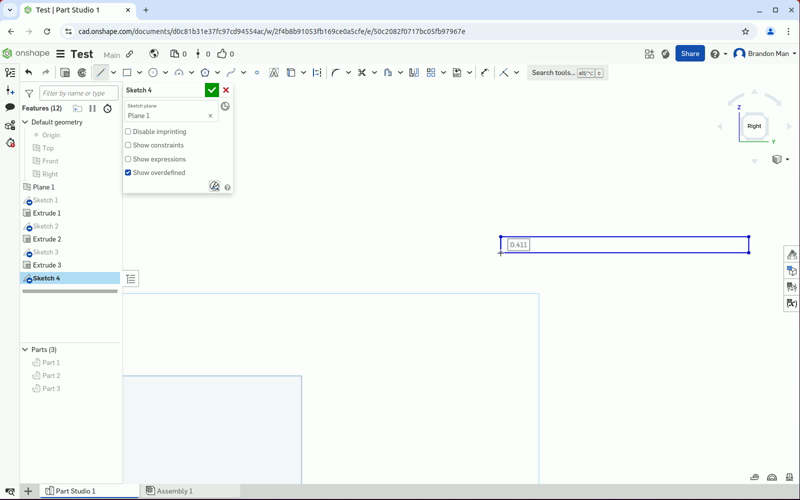
scroll(-6)
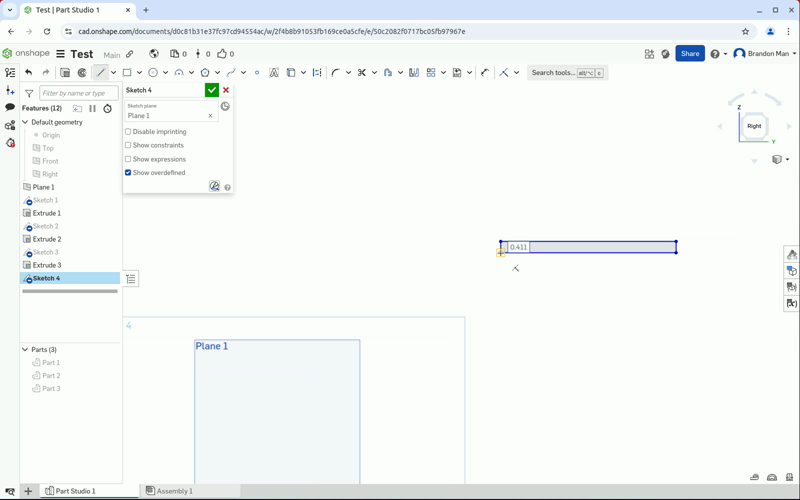
scroll(-6)
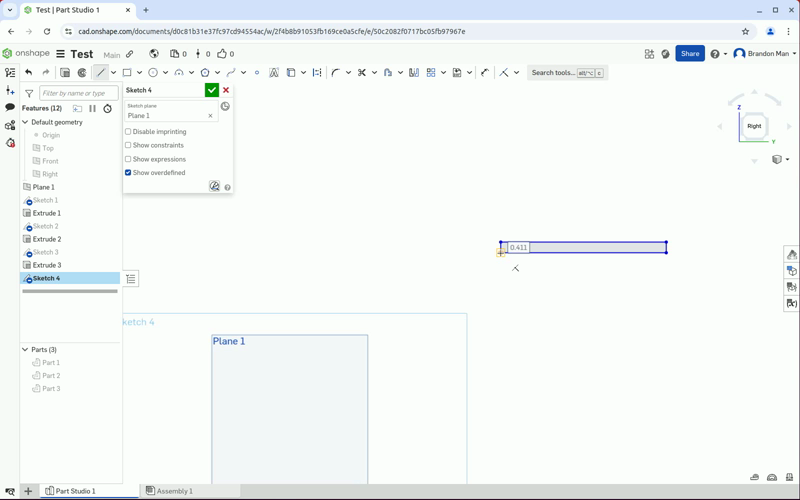
scroll(-6)
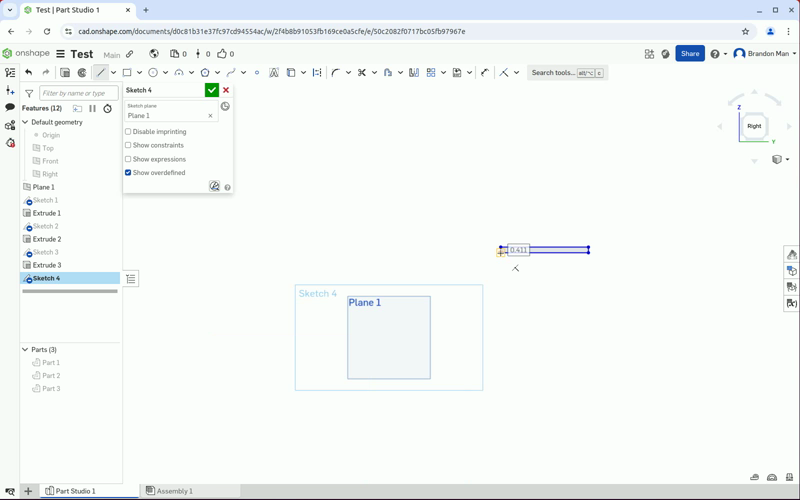
scroll(-6)
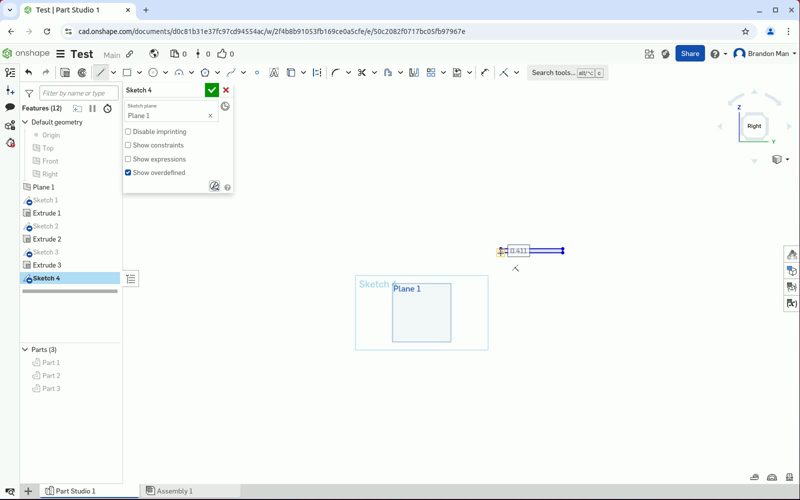
scroll(-6)
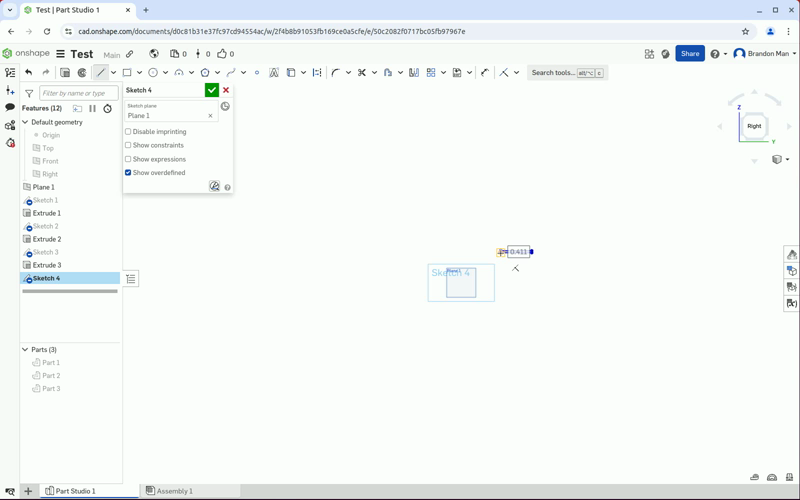
key(esc)
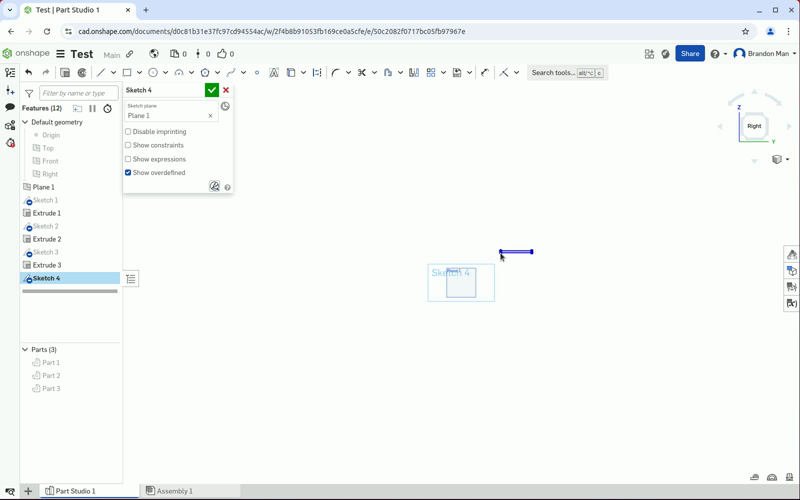
mouse_move(513, 252)
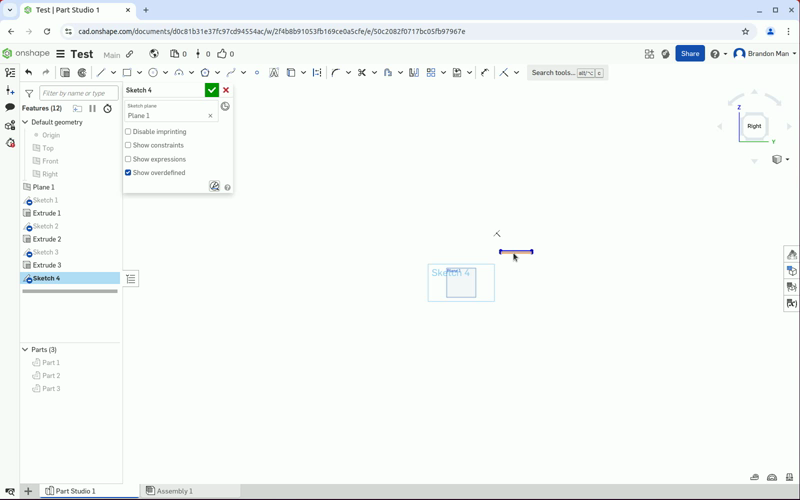
scroll(6)
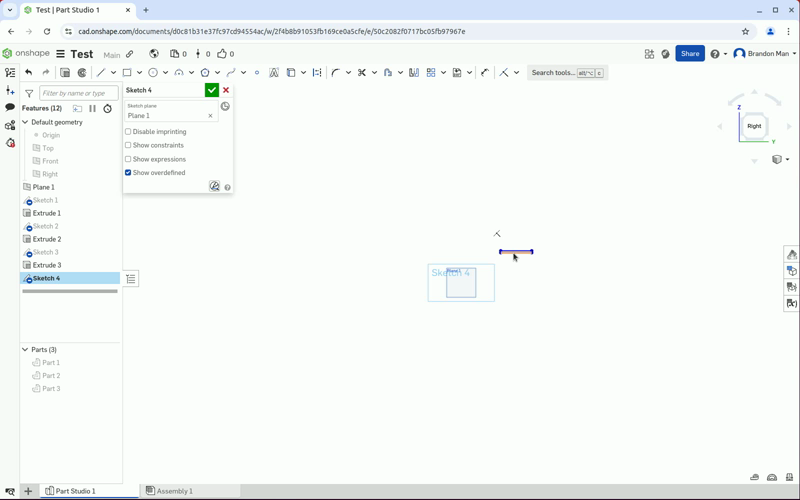
scroll(6)
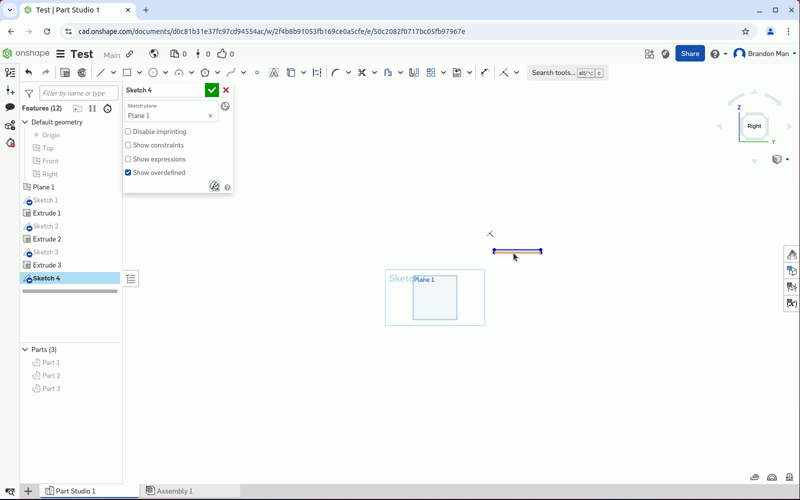
scroll(6)
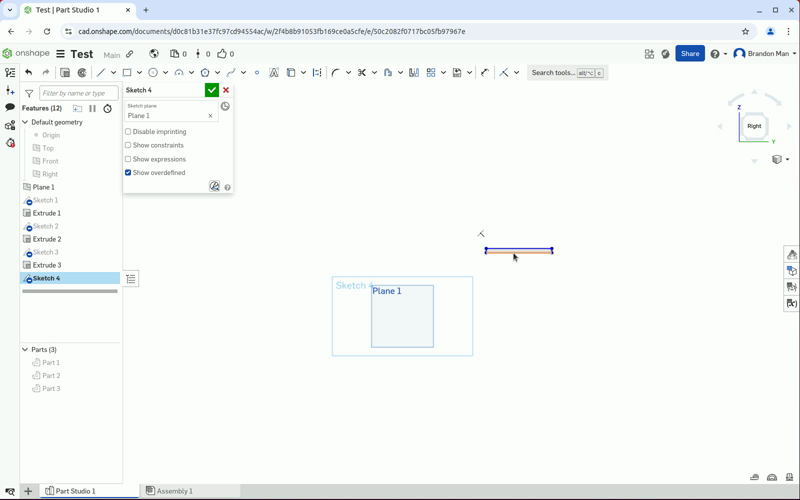
scroll(6)
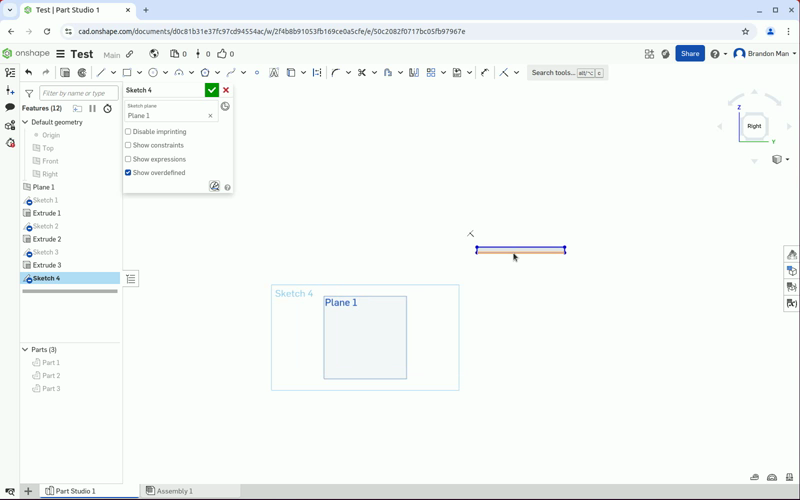
scroll(6)
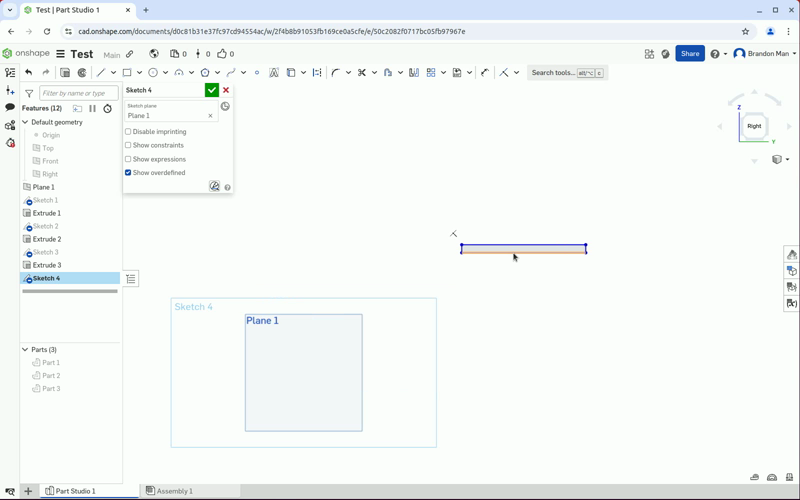
scroll(6)
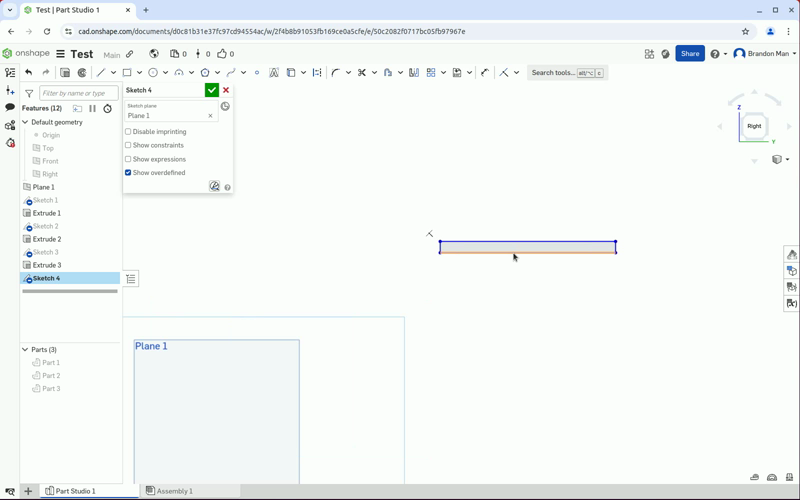
scroll(6)
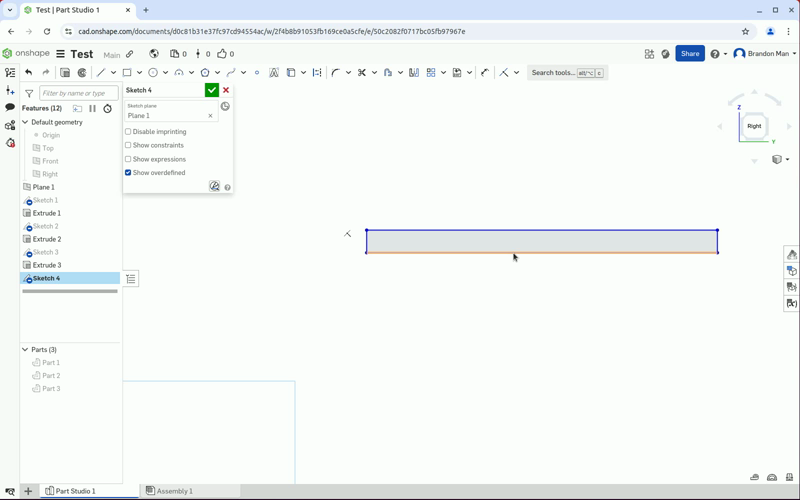
click(513, 252)
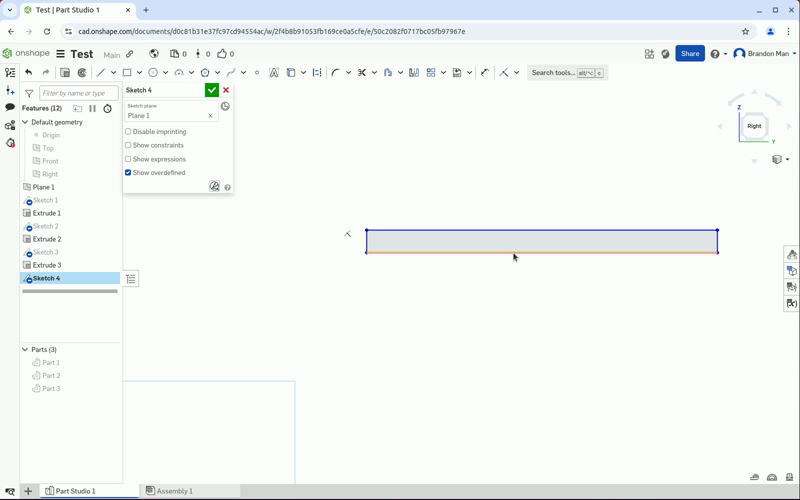
scroll(-6)
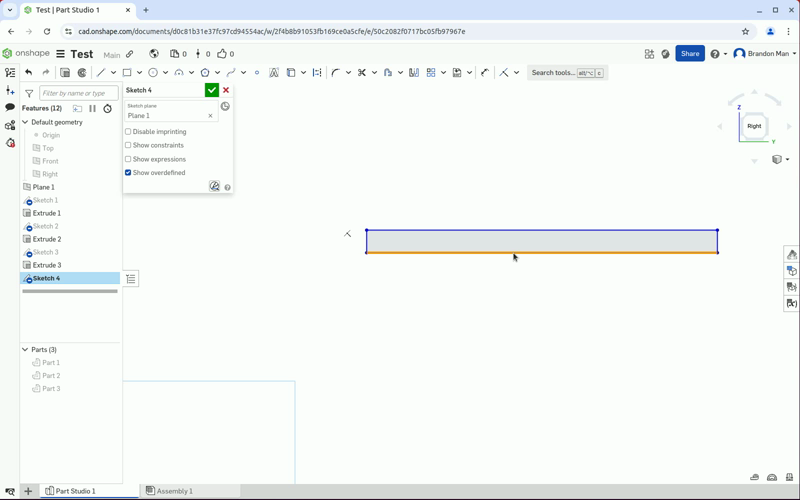
scroll(-6)
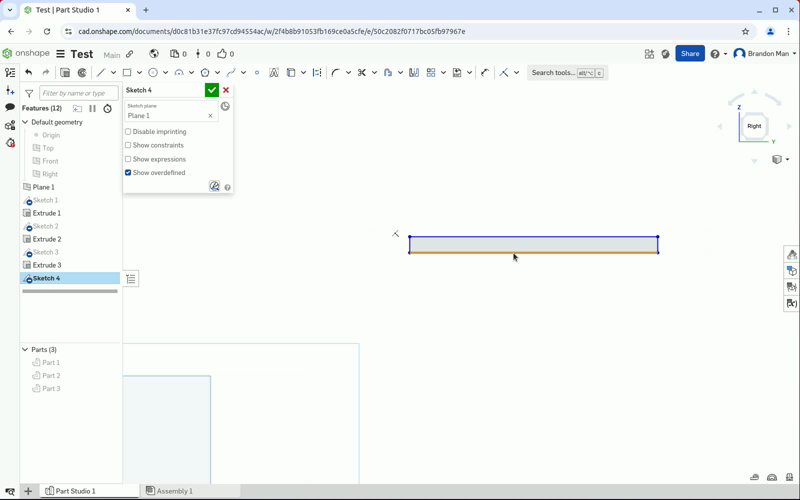
scroll(-6)
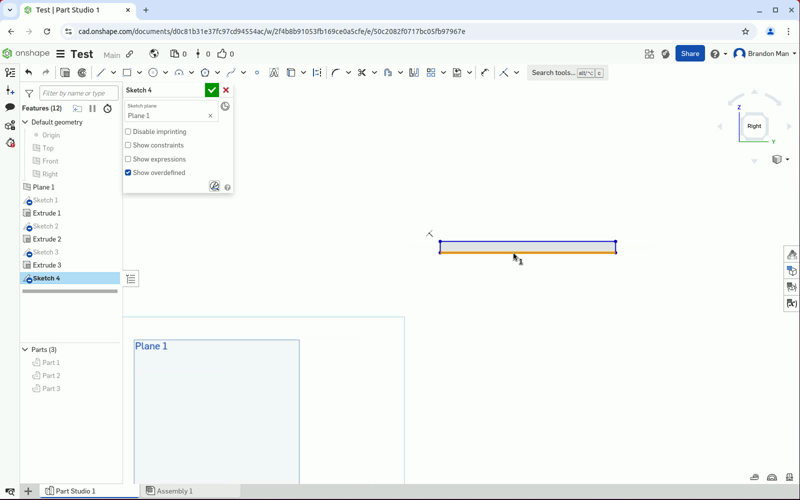
scroll(-6)
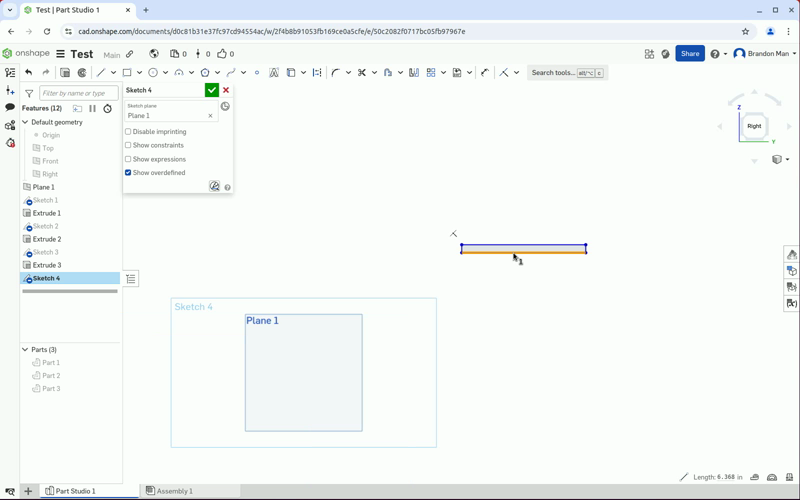
scroll(-6)
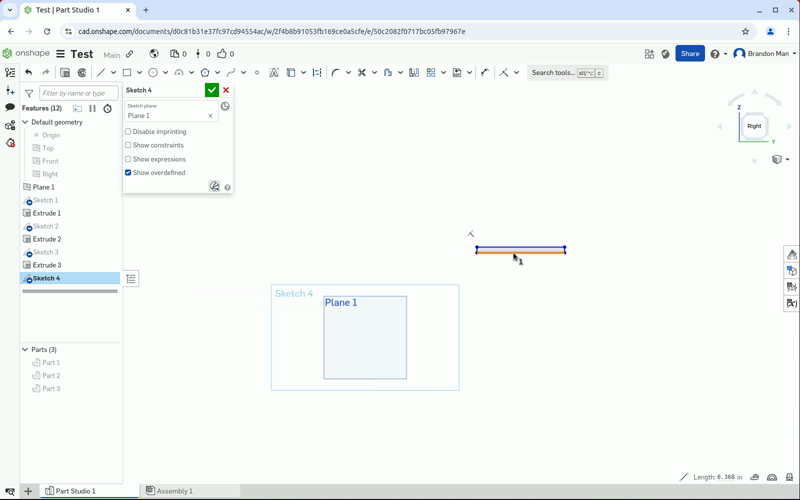
scroll(-6)
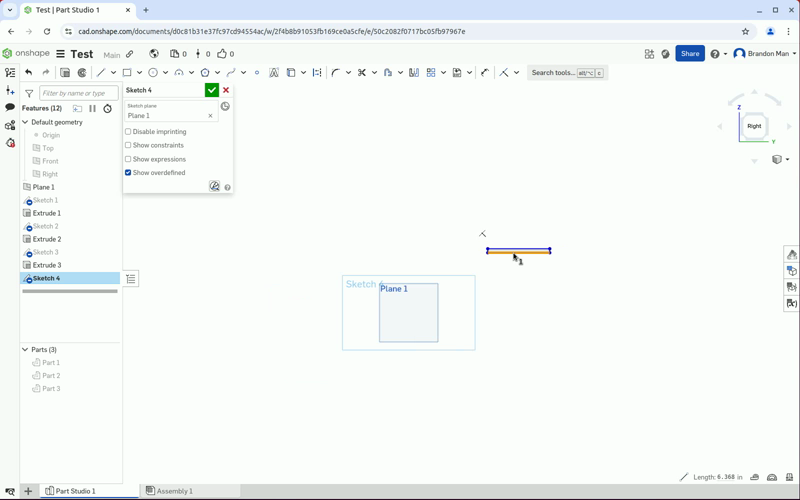
scroll(-6)
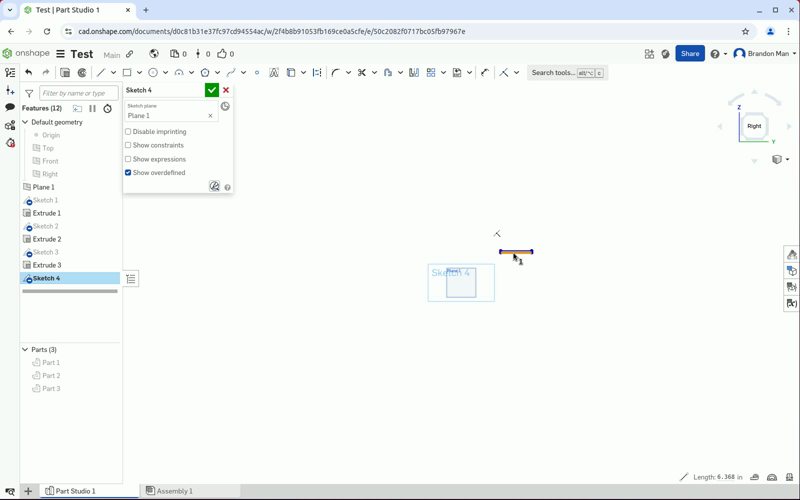
mouse_move(73, 352)
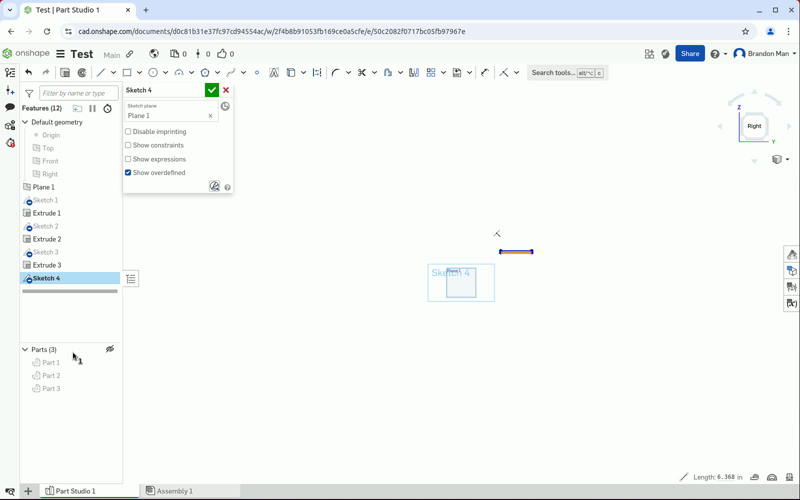
key(shift+y)
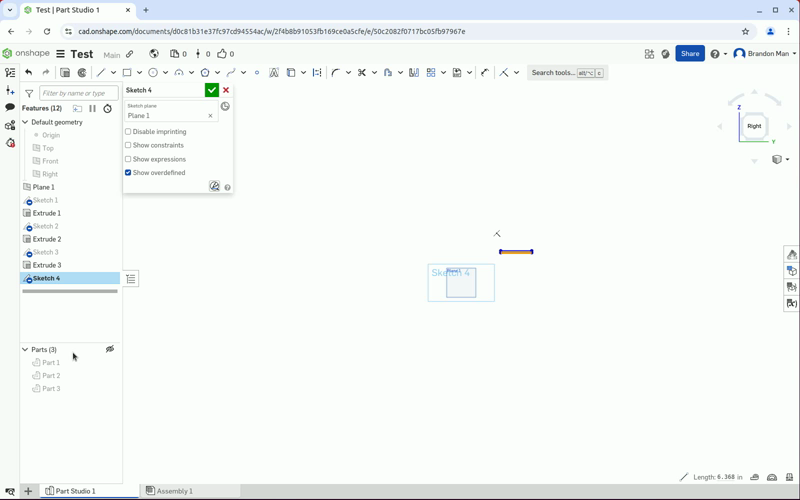
key(shift+e)
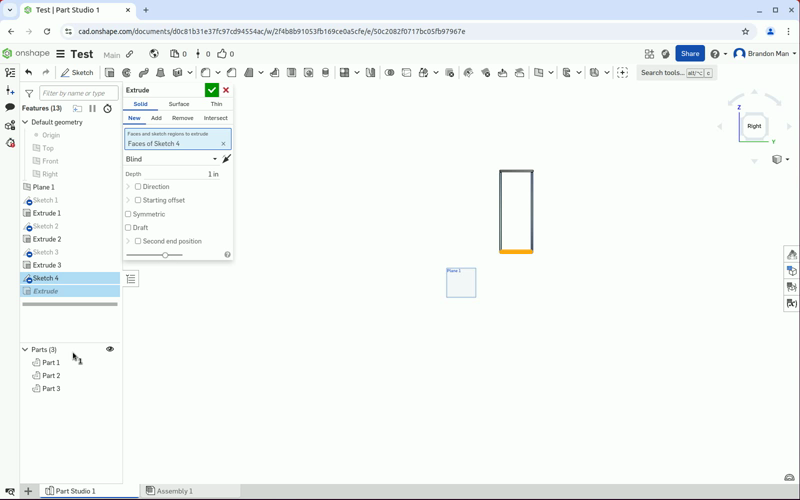
mouse_move(143, 106)
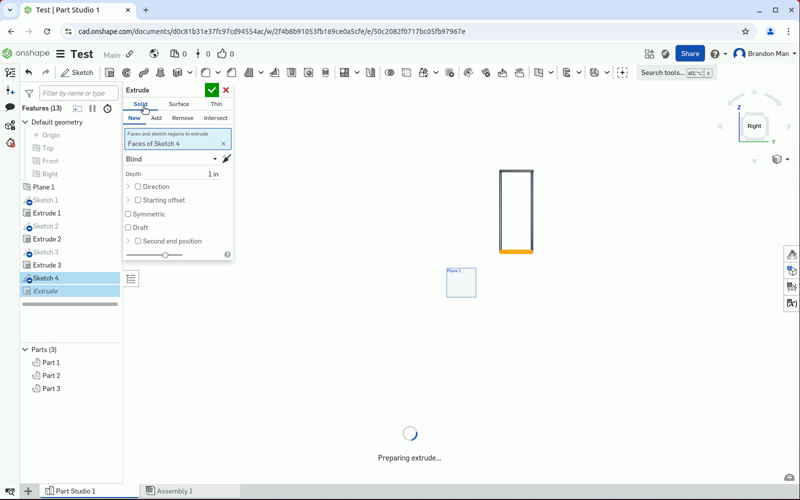
click(143, 106)
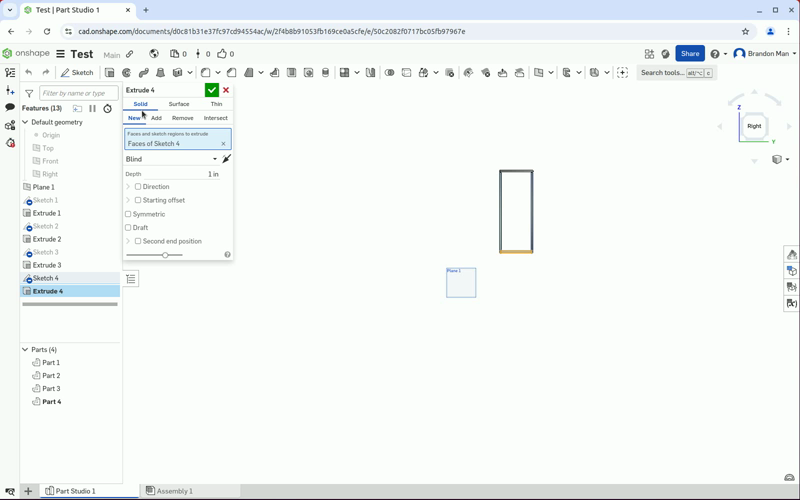
mouse_move(137, 120)
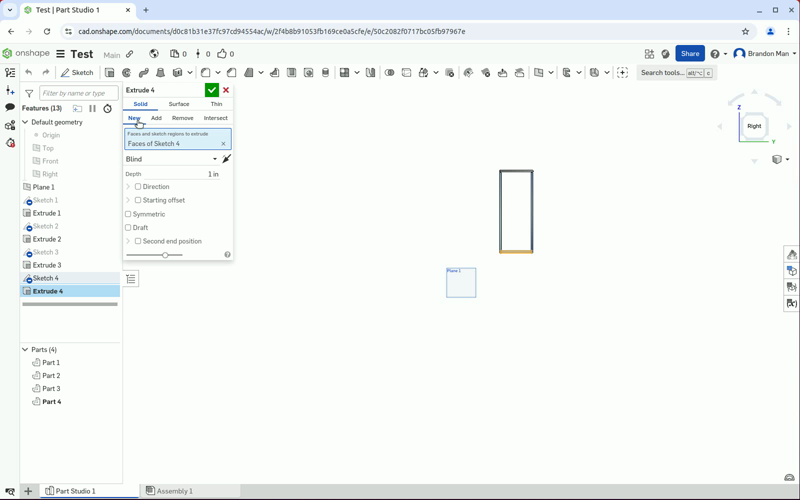
click(137, 120)
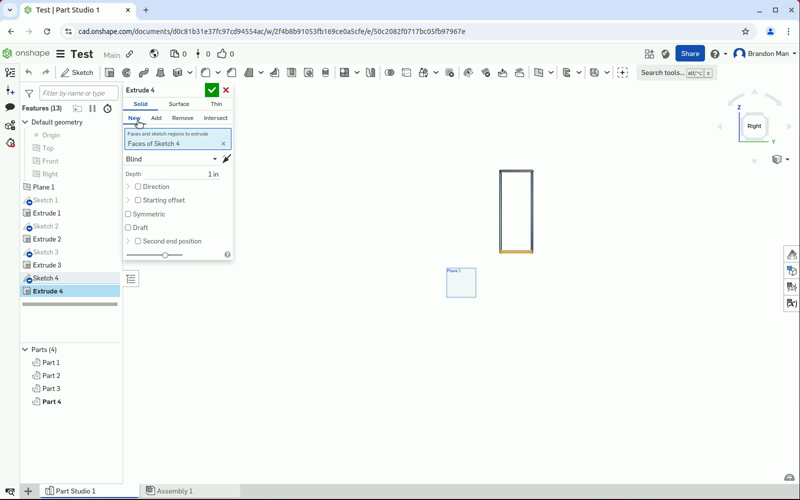
key(tab, 4)
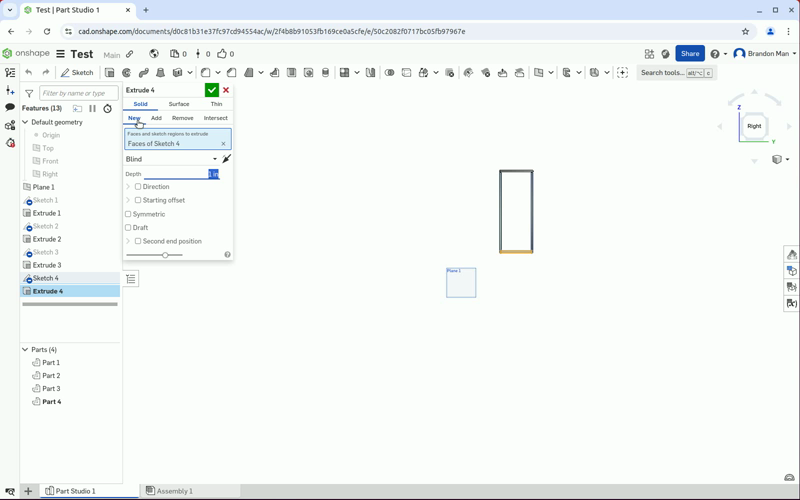
text(-0.722)
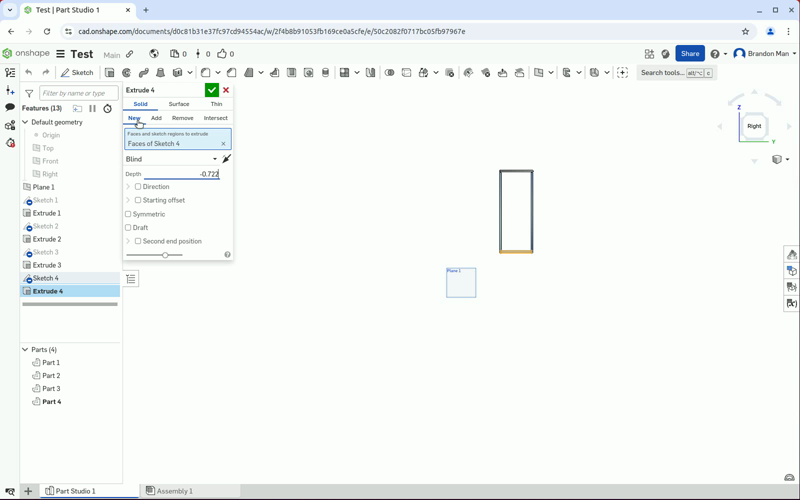
key(enter)
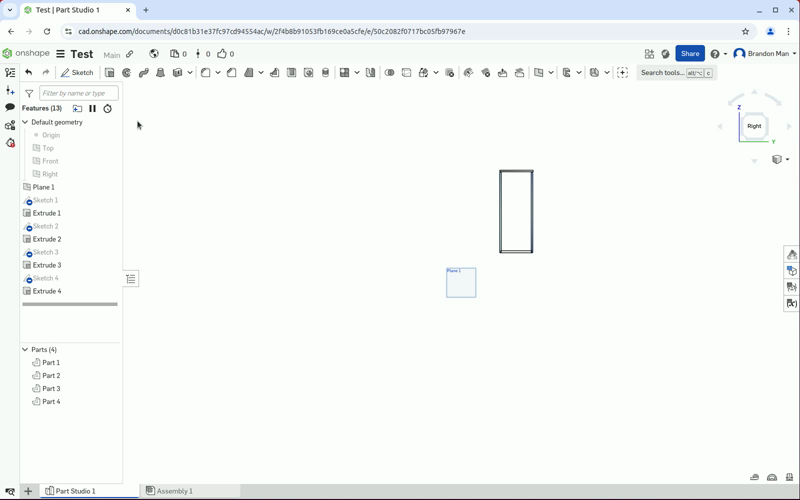
key(shift+h)
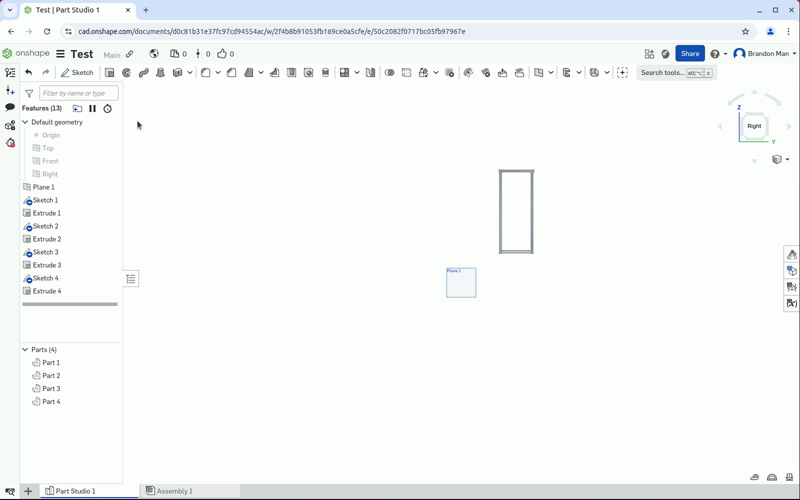
key(shift+h)
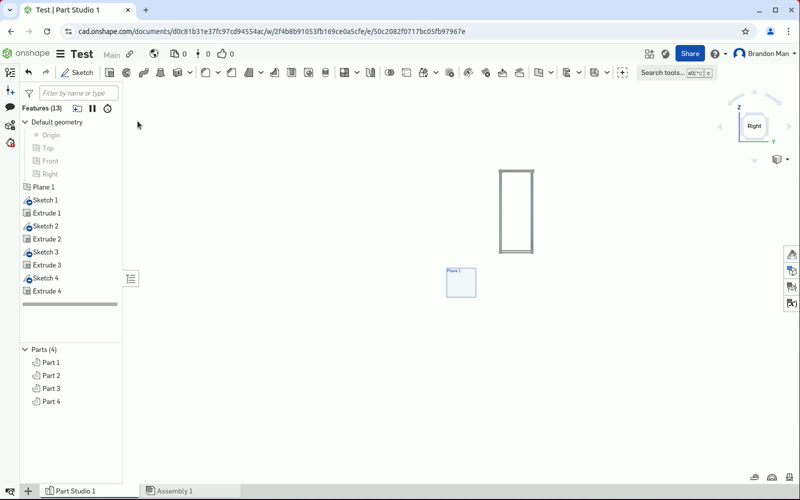
key(shift+7)
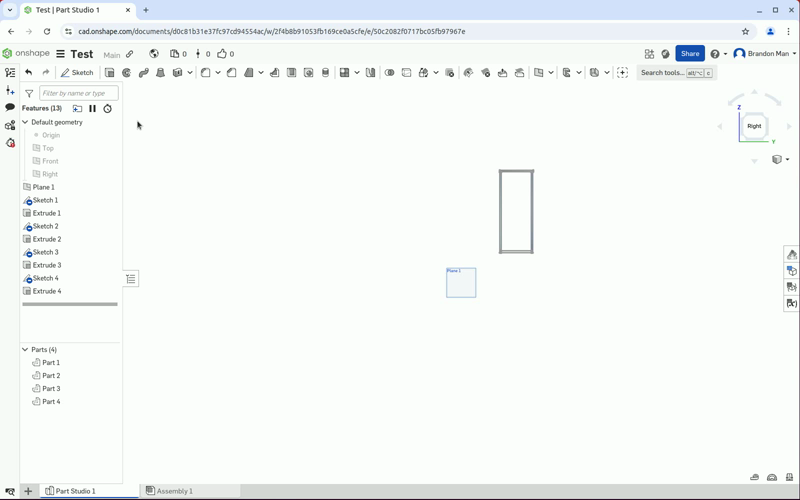
key(right, 2)
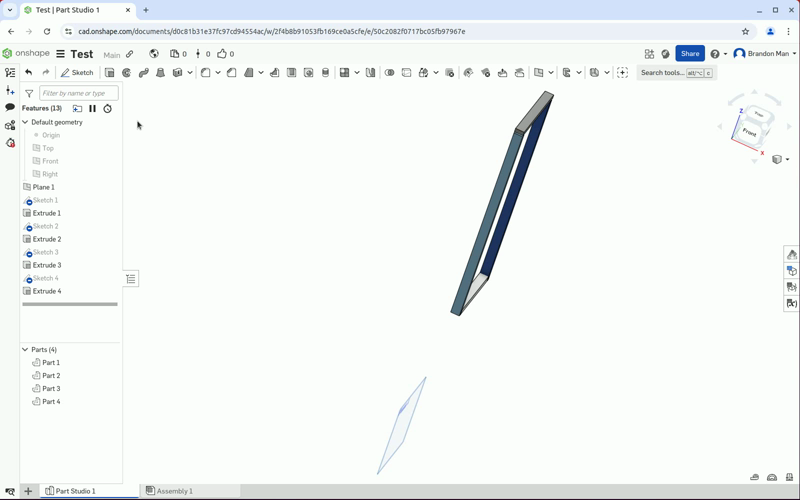
key(down, 2)
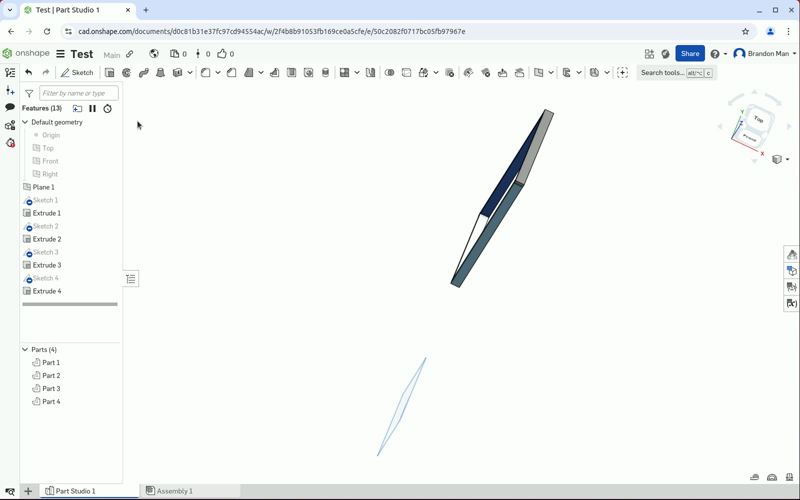
key(up, 2)
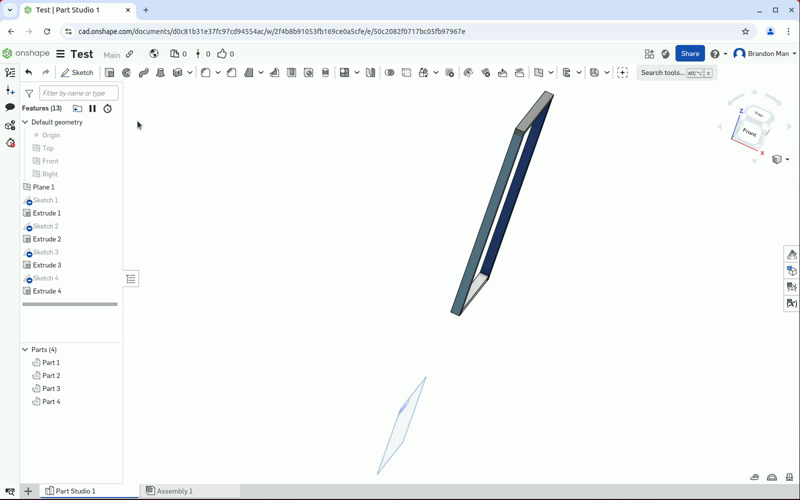
key(left, 2)
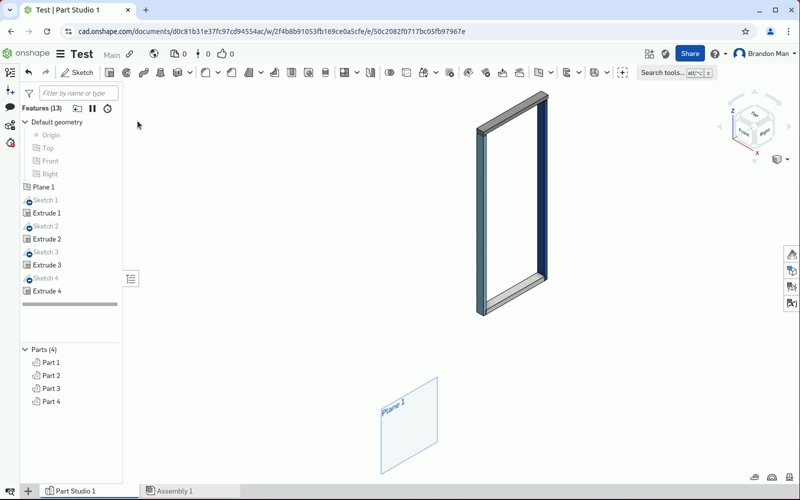
mouse_move(73, 189)
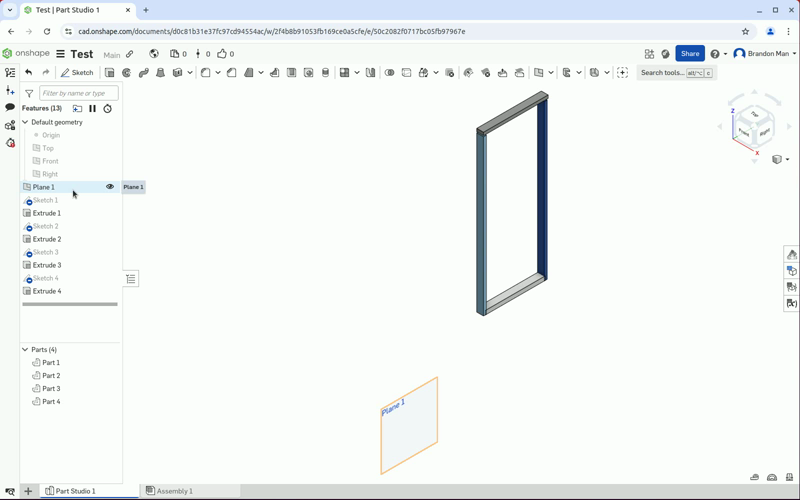
click(73, 189)